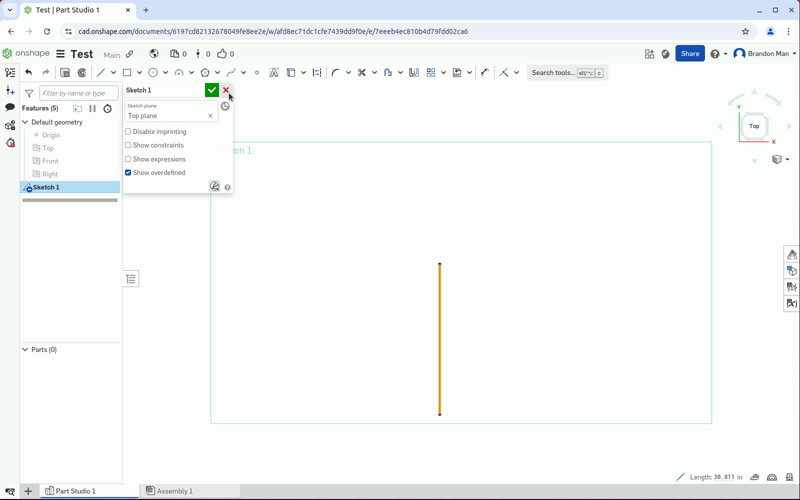
key(shift+h)
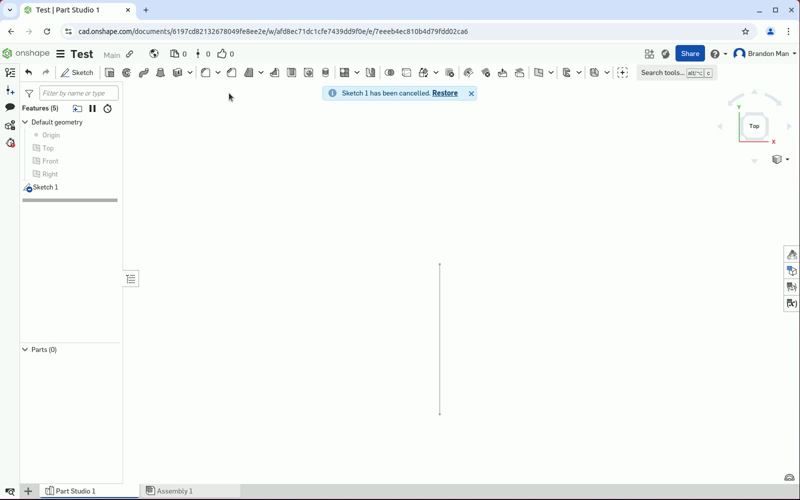
mouse_move(73, 352)
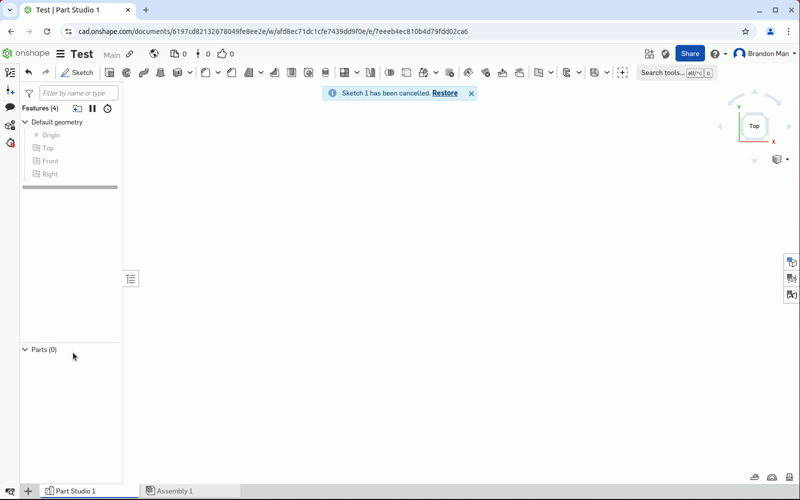
key(y)
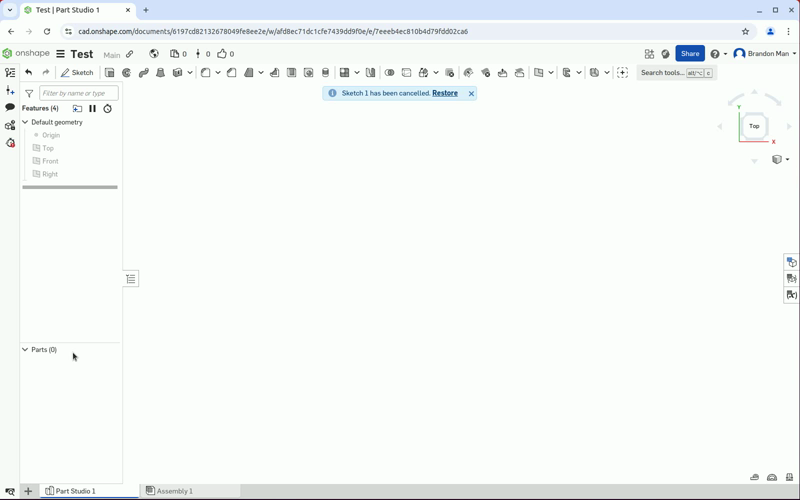
key(shift+p)
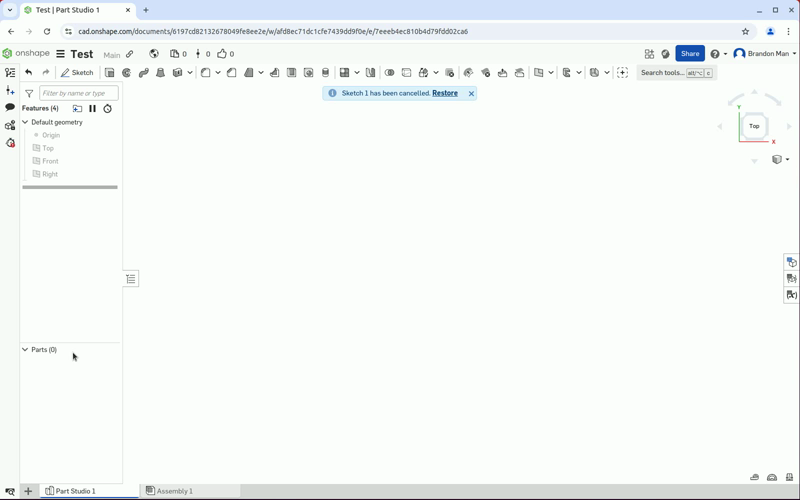
key(space)
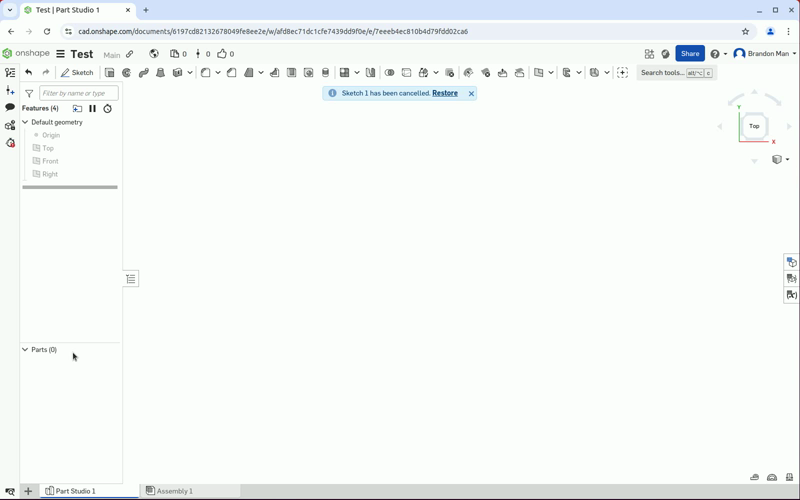
key_down(shift)
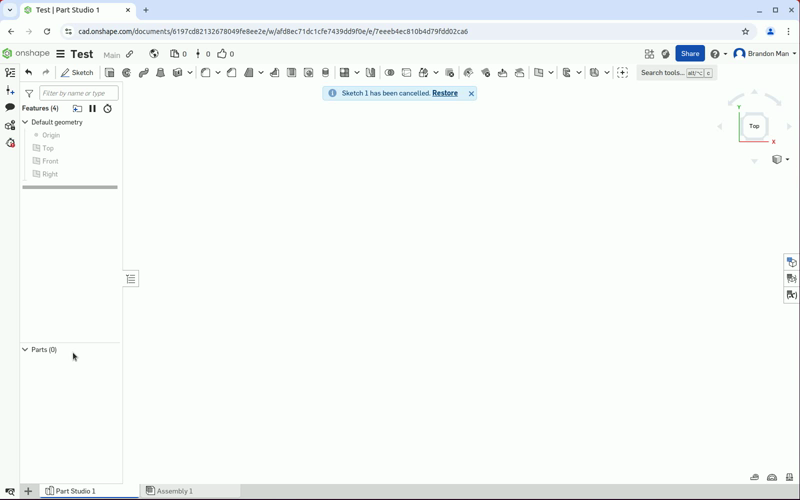
key(up)
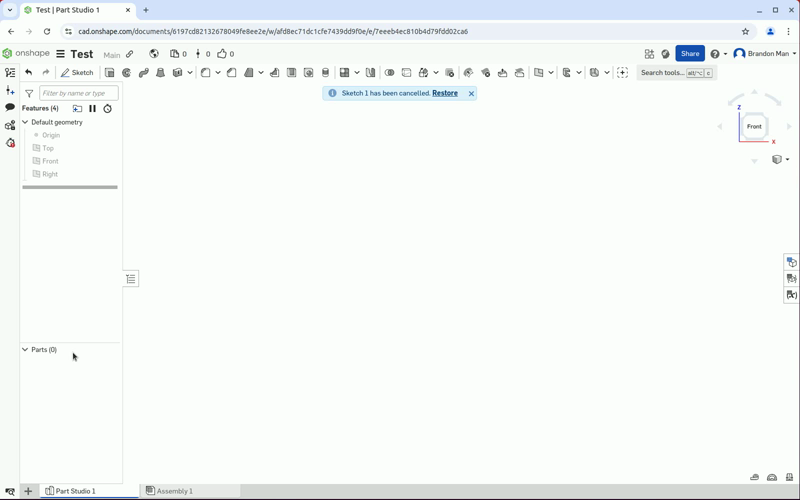
key_up(shift)
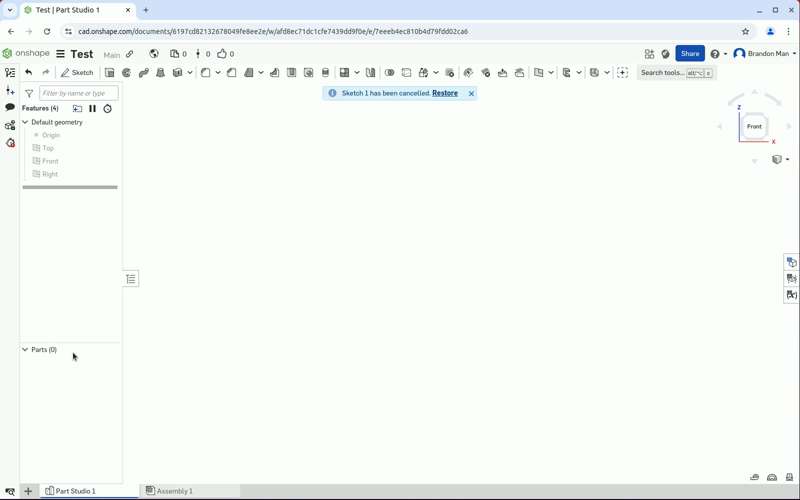
mouse_move(73, 352)
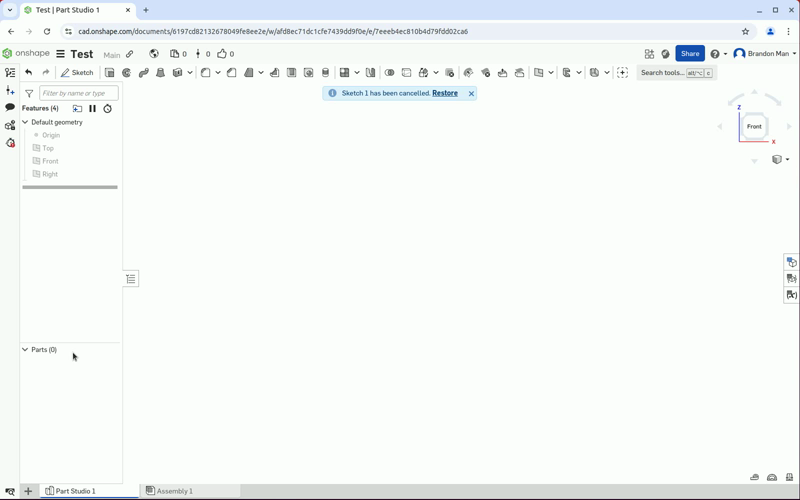
key(shift+y)
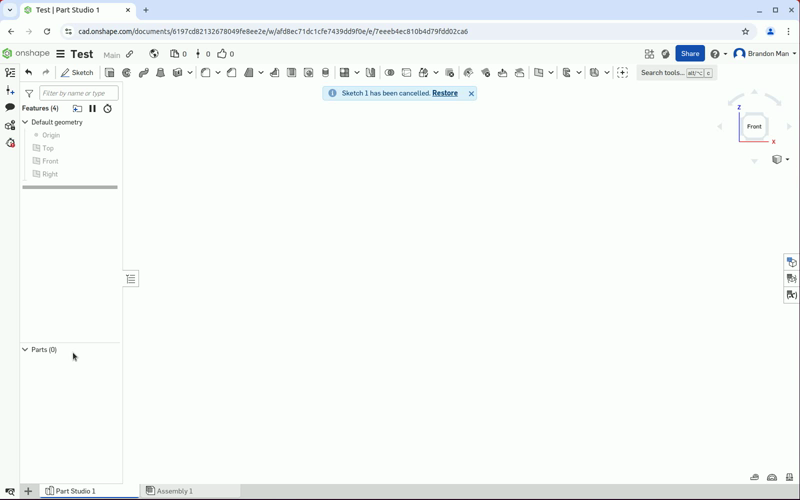
key(shift+s)
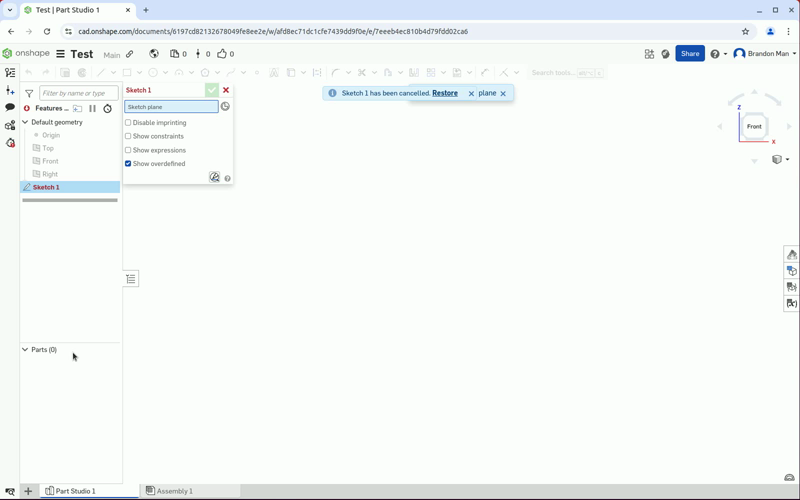
mouse_move(73, 163)
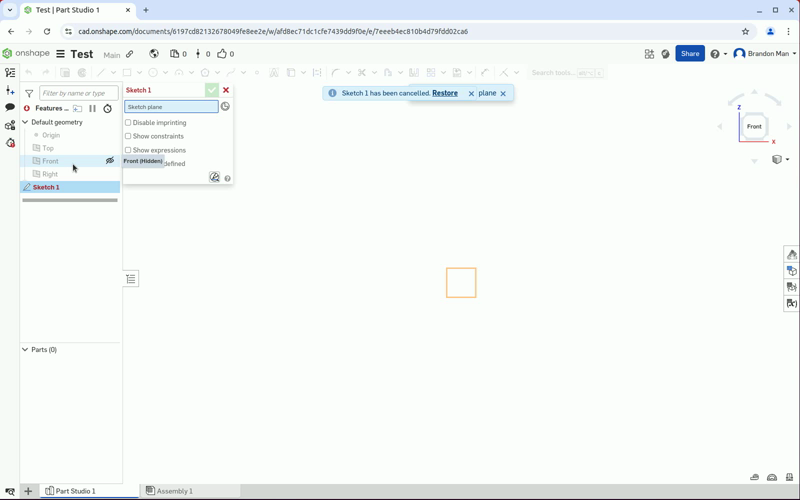
click(73, 163)
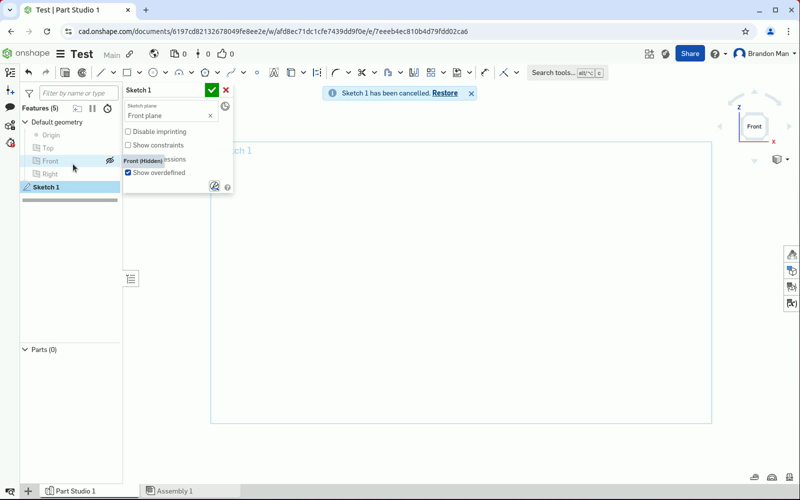
mouse_move(73, 352)
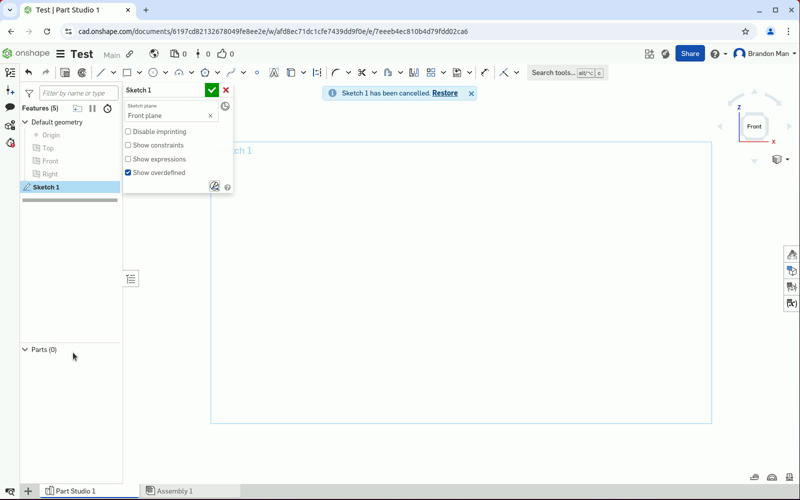
key(y)
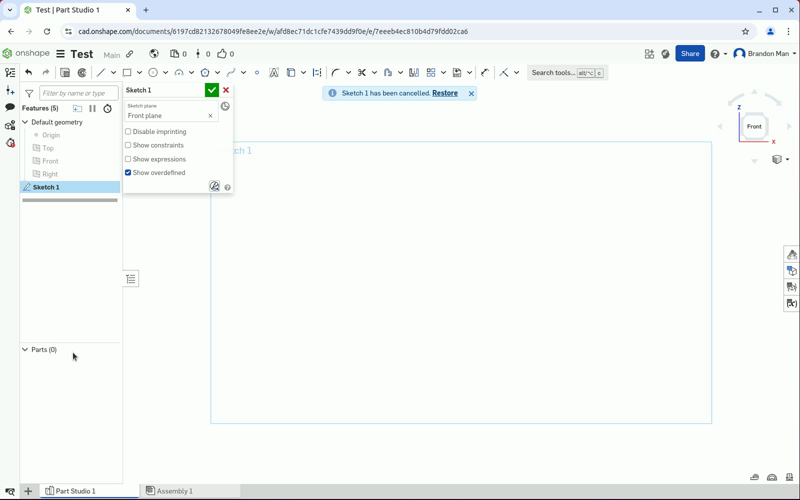
key(a)
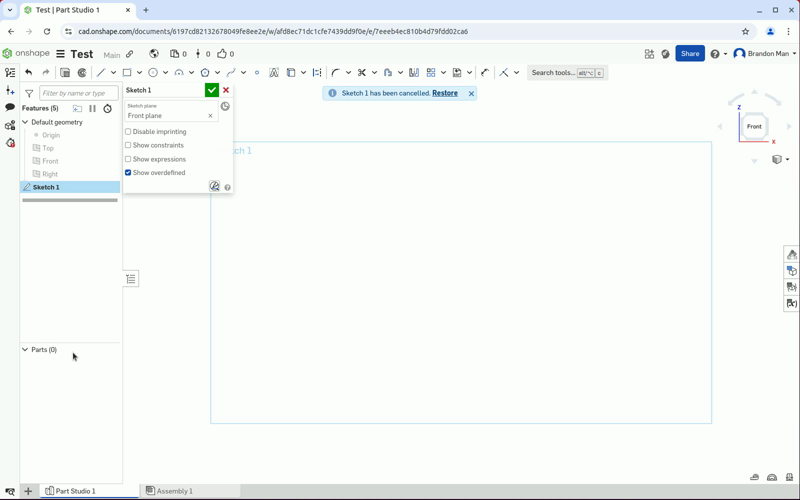
key_down(shift)
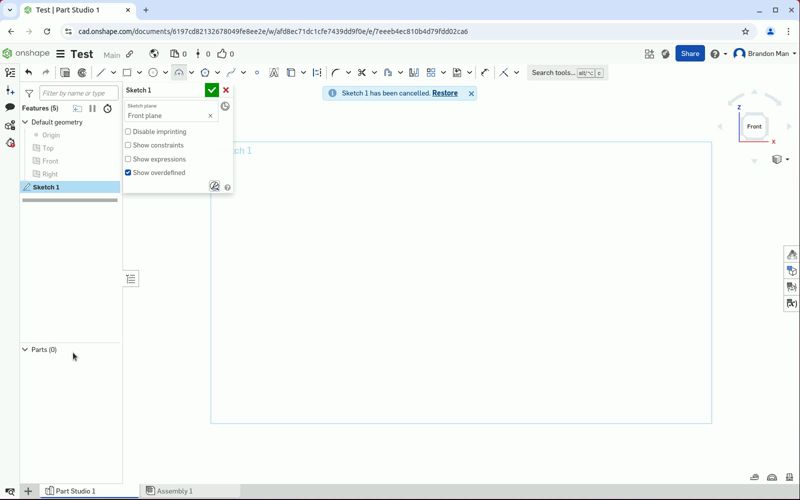
mouse_move(385, 329)
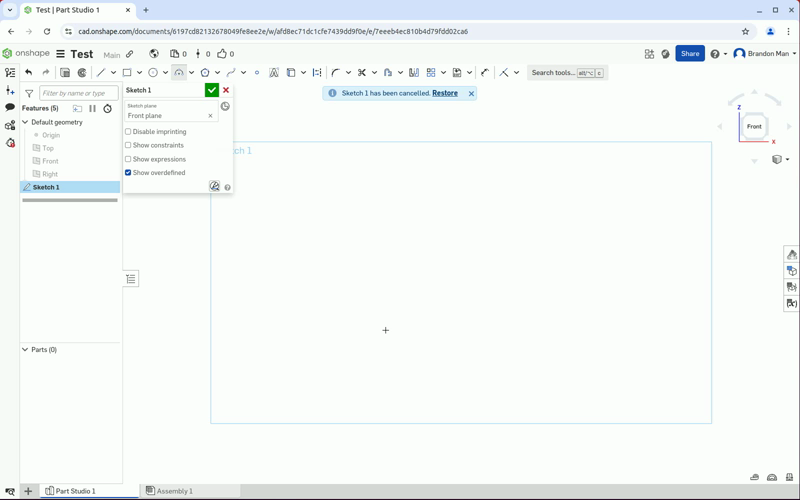
click(385, 329)
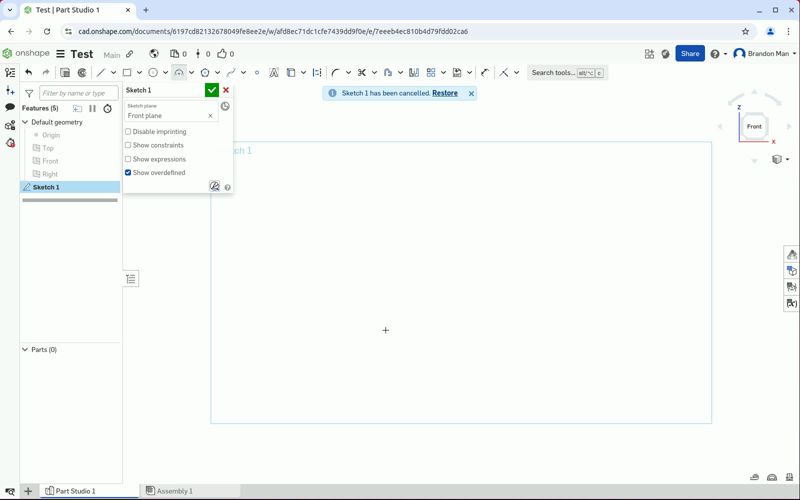
key_up(shift)
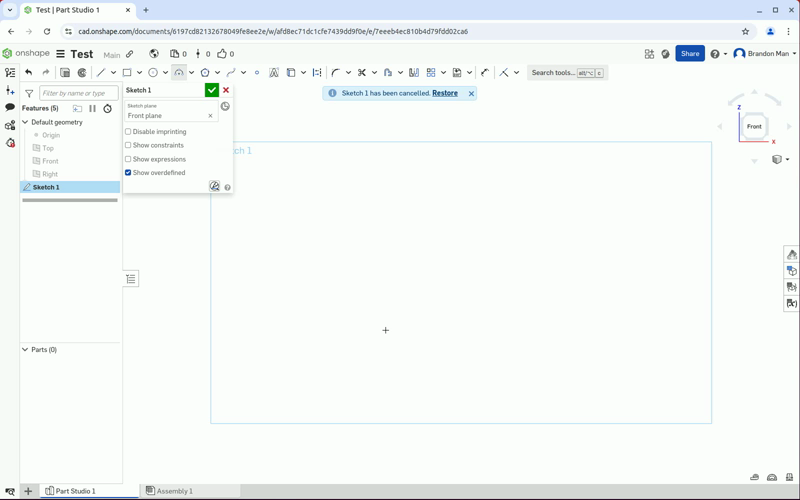
key_down(shift)
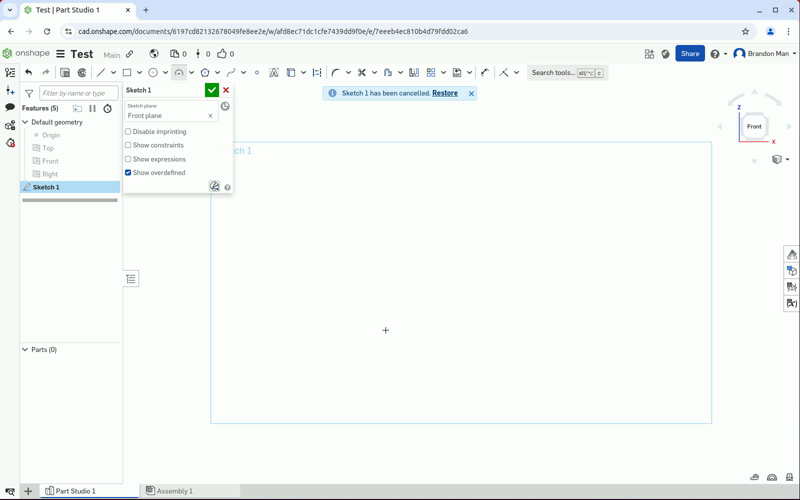
mouse_move(395, 339)
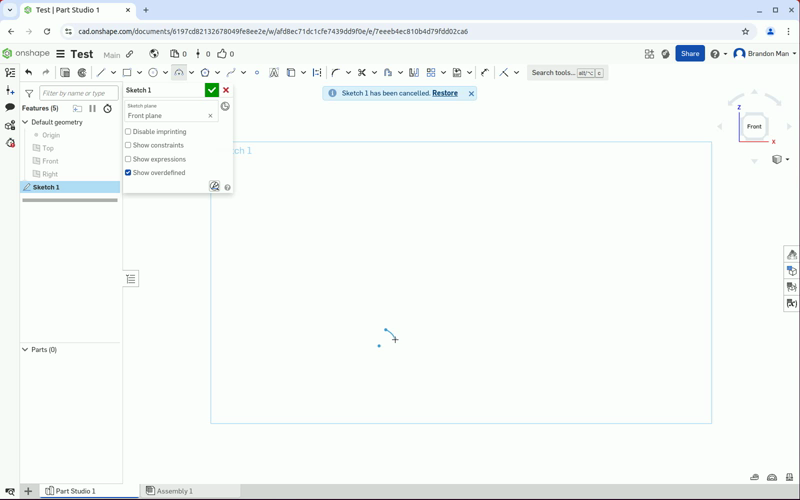
click(395, 339)
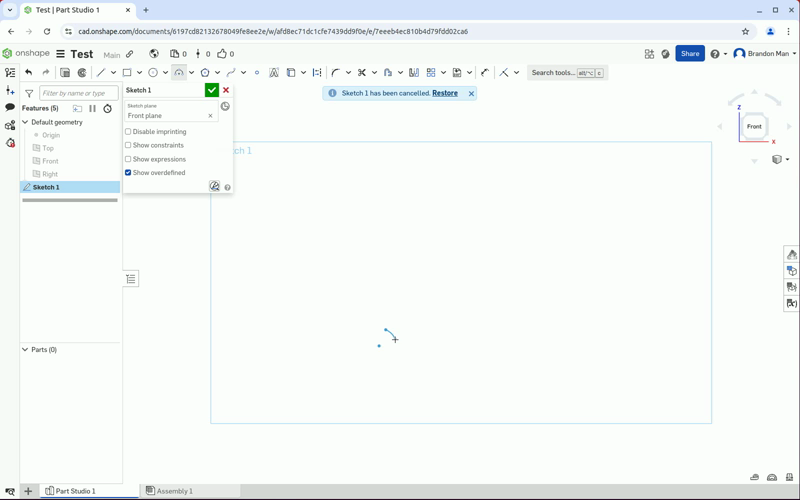
mouse_move(388, 336)
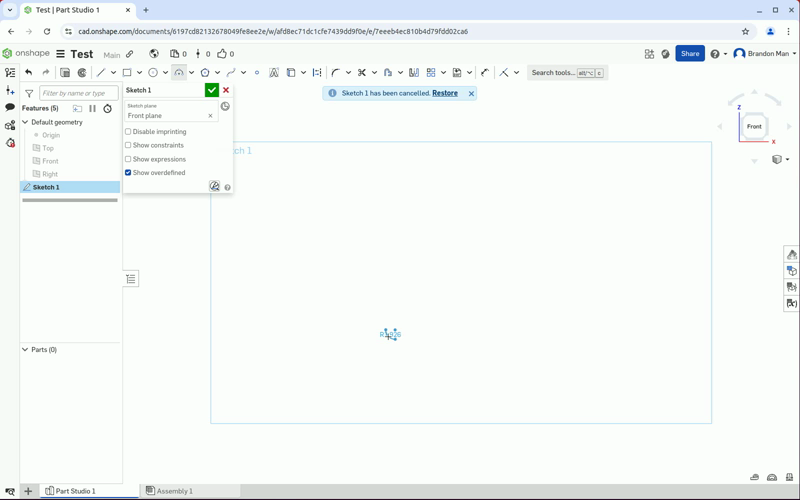
click(388, 336)
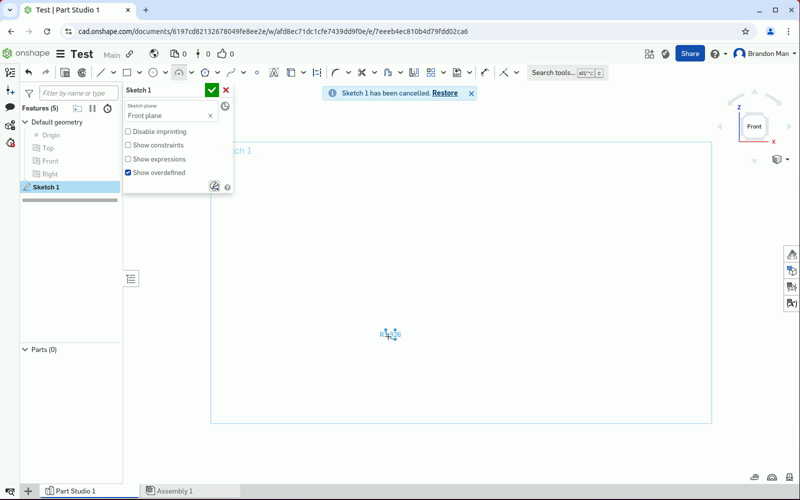
key_up(shift)
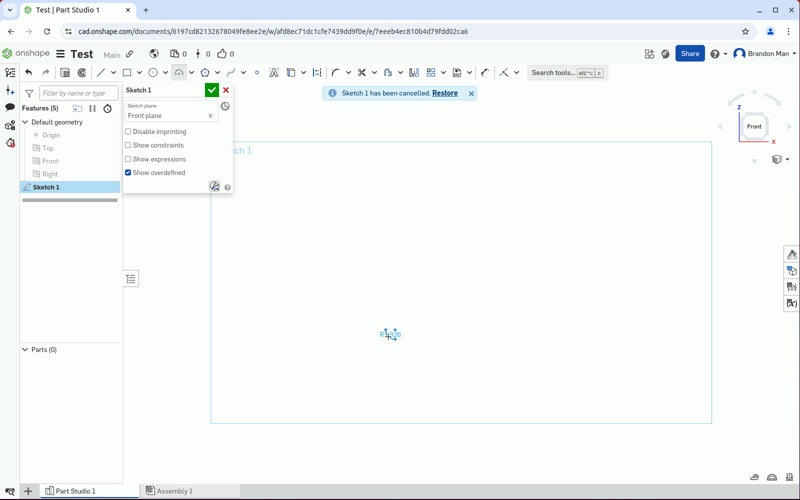
key(esc)
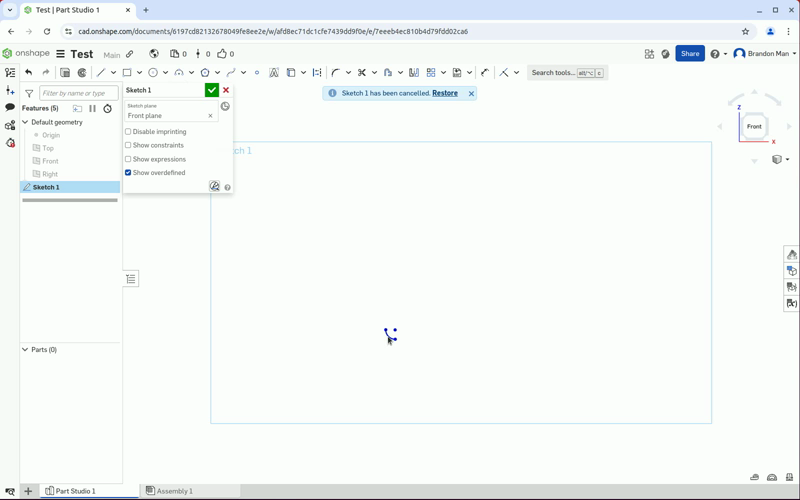
key(l)
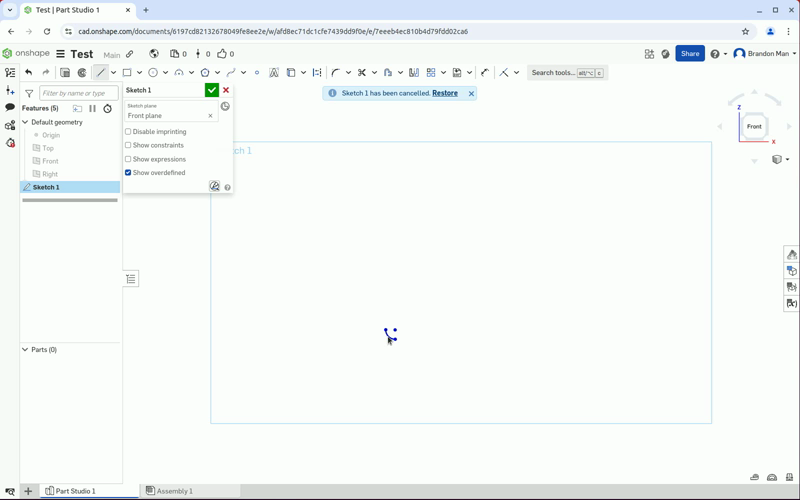
mouse_move(395, 339)
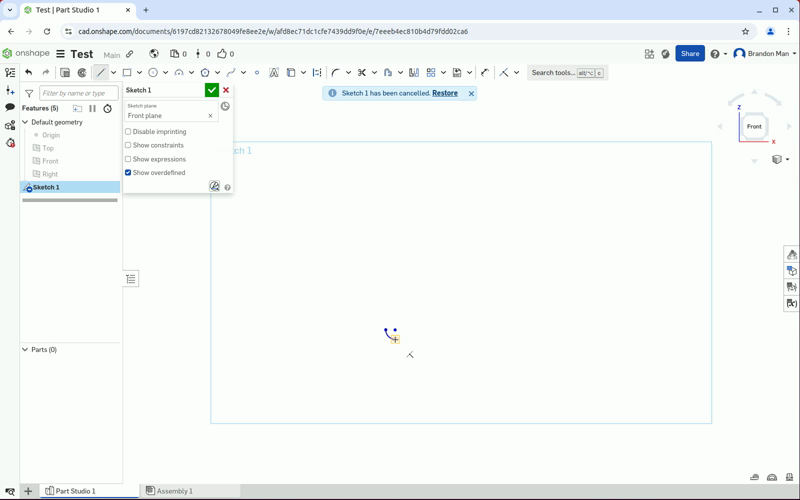
click(395, 339)
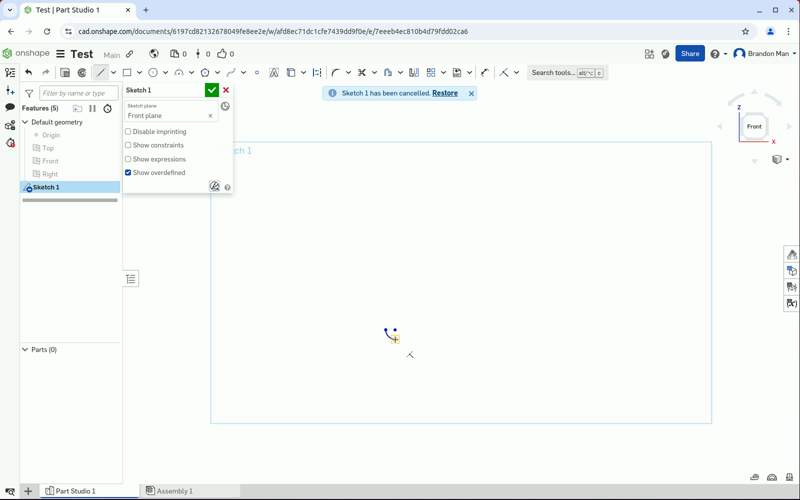
key_down(shift)
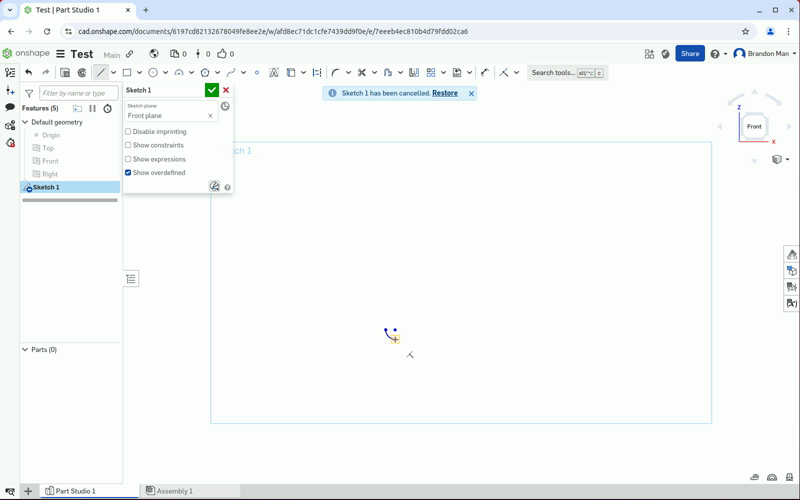
mouse_move(425, 339)
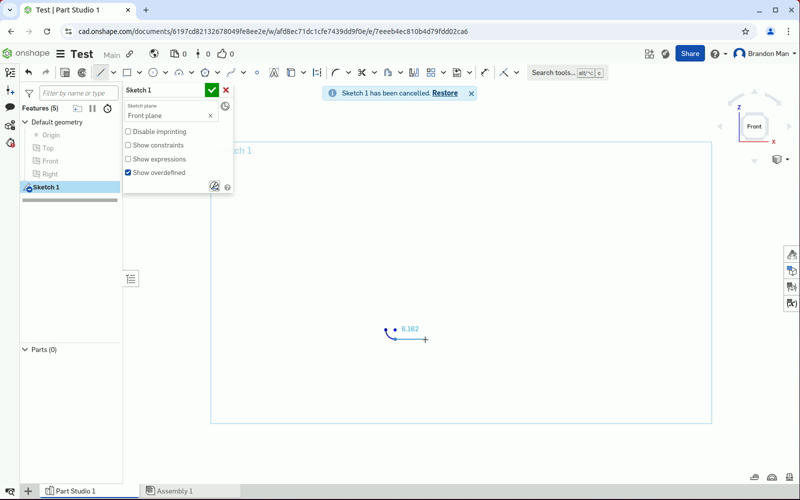
mouse_move(413, 339)
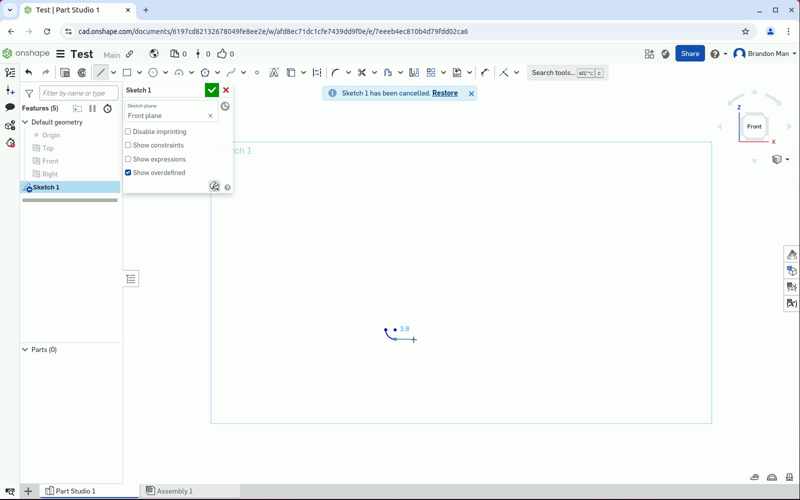
click(413, 339)
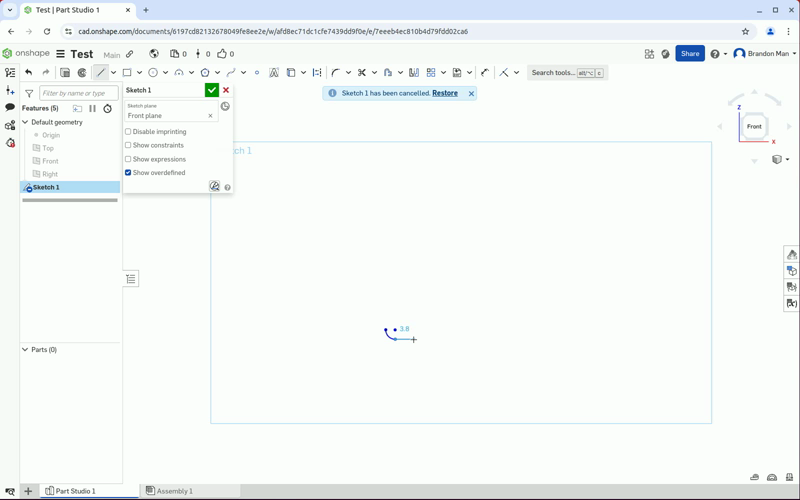
key_up(shift)
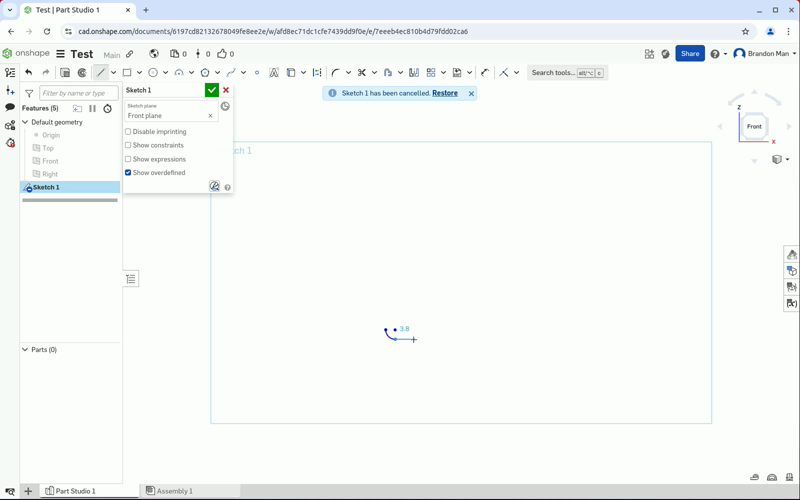
key(esc)
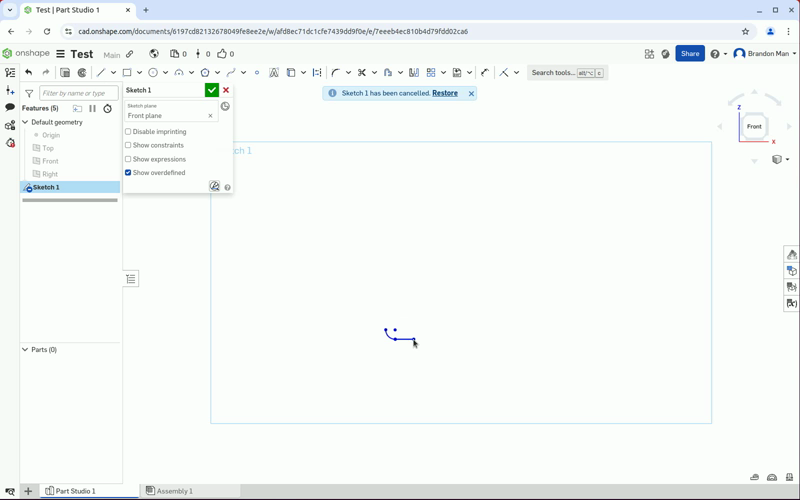
key(a)
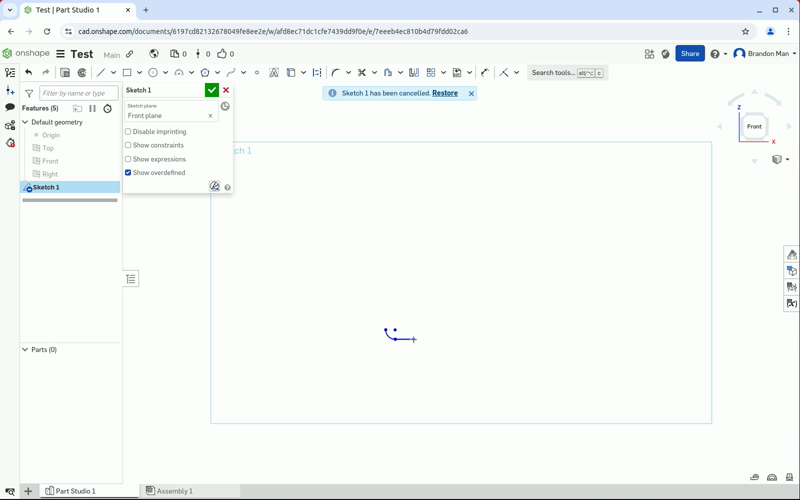
mouse_move(413, 339)
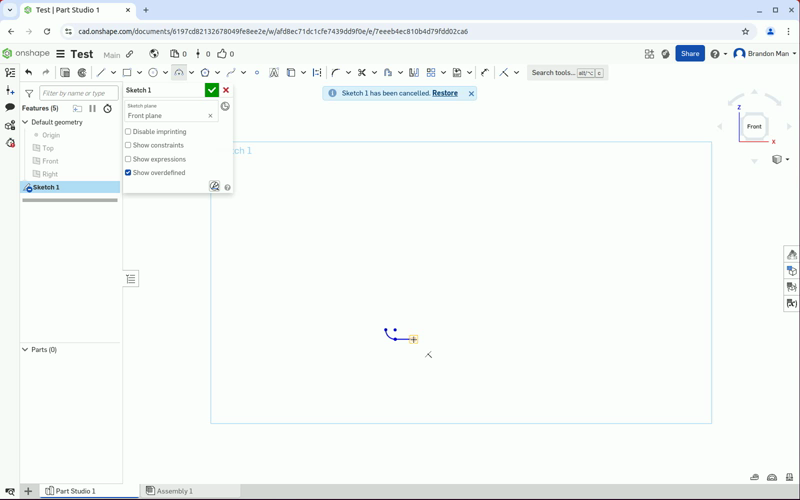
click(413, 339)
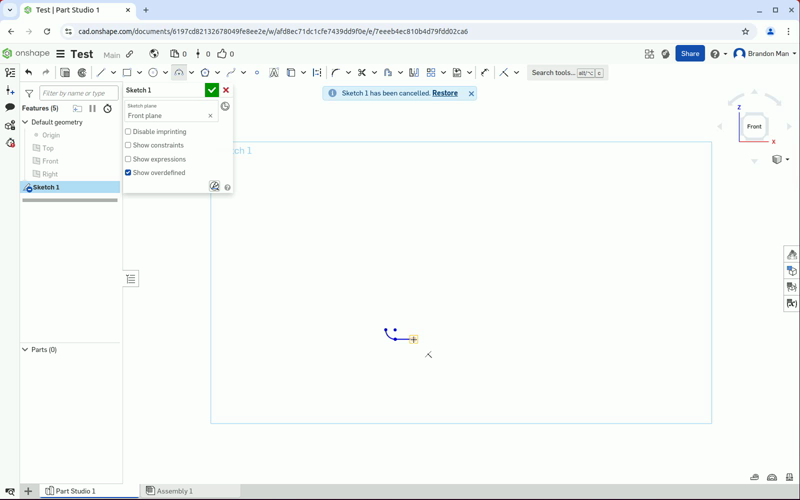
key_down(shift)
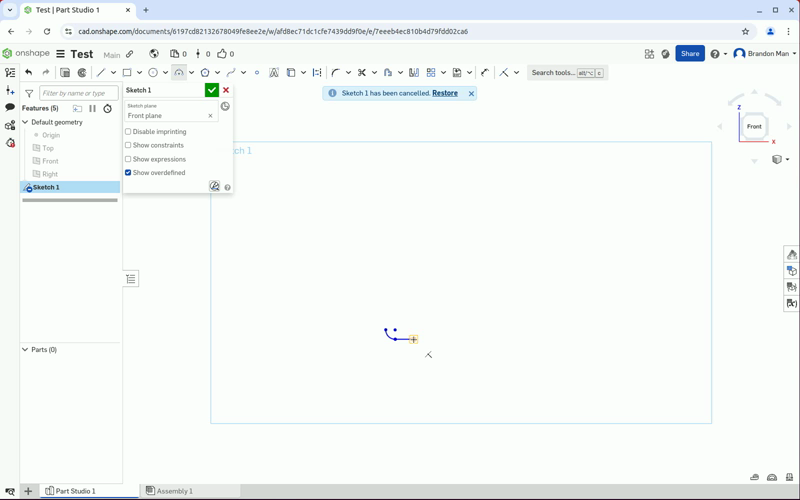
mouse_move(423, 348)
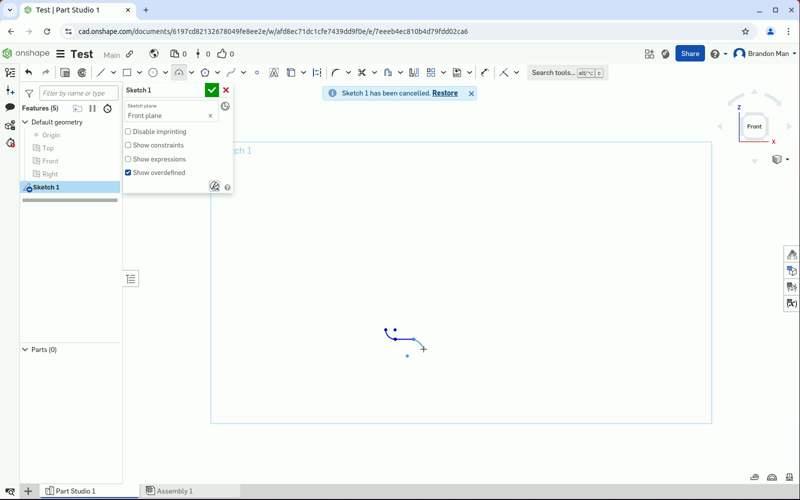
click(423, 348)
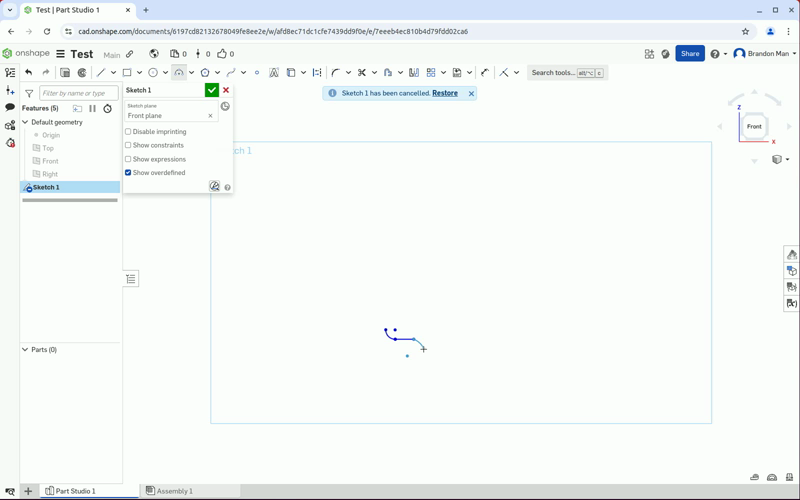
mouse_move(420, 342)
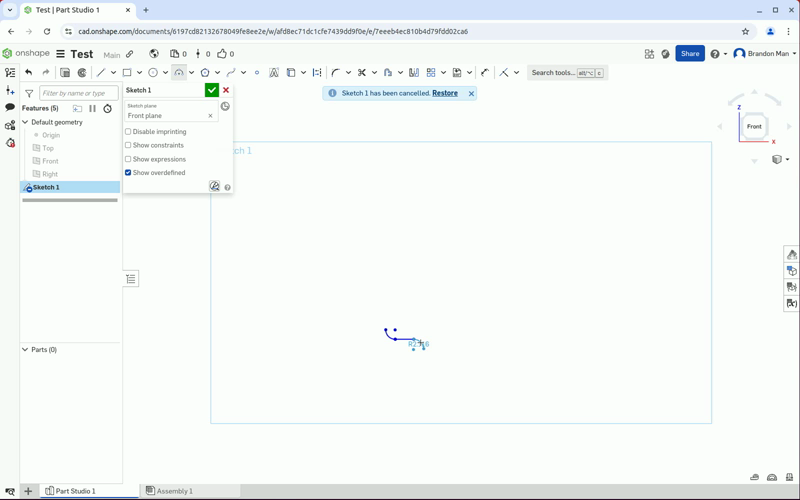
click(420, 342)
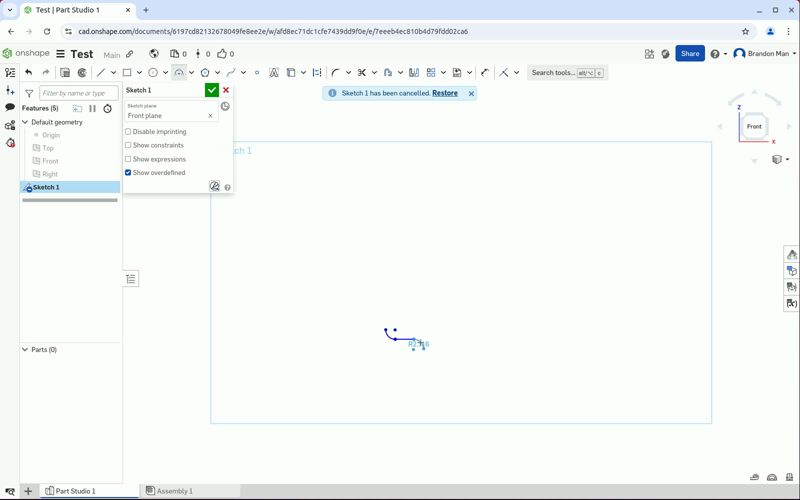
key_up(shift)
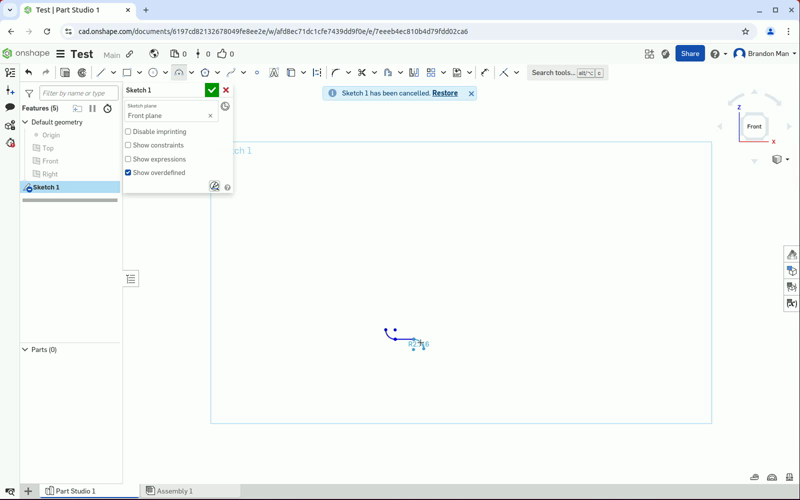
key(esc)
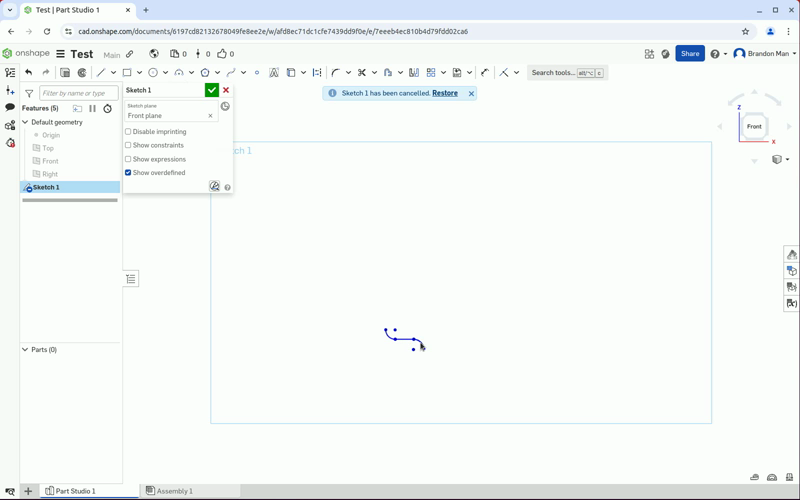
key(l)
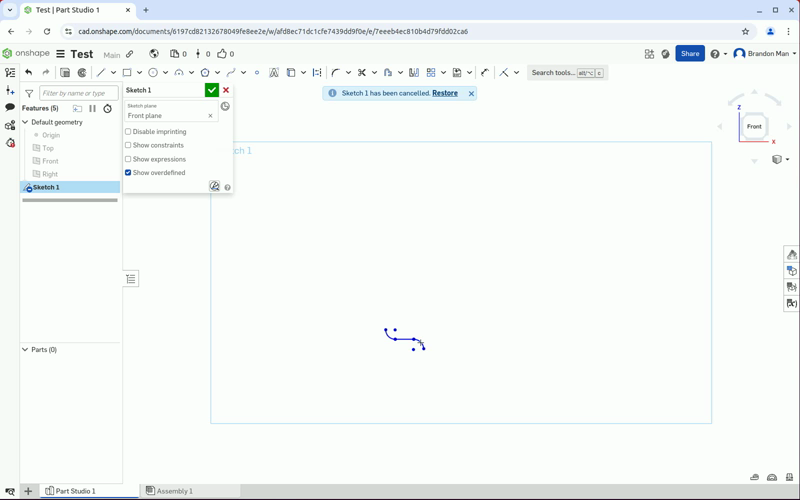
mouse_move(423, 348)
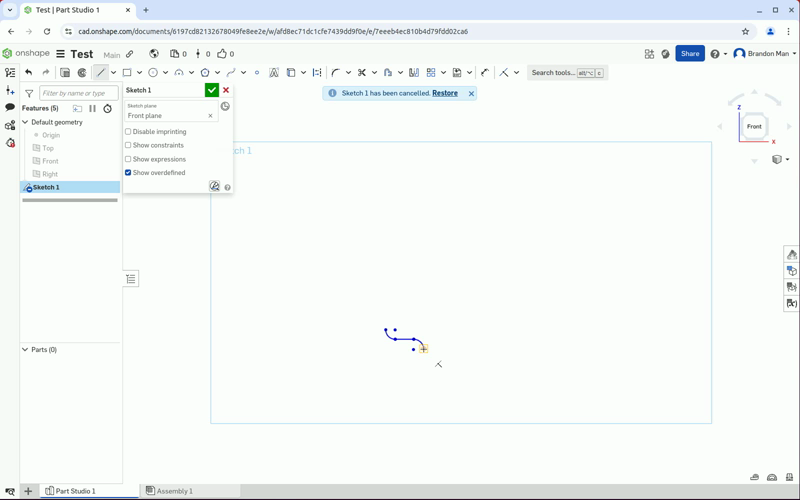
click(423, 348)
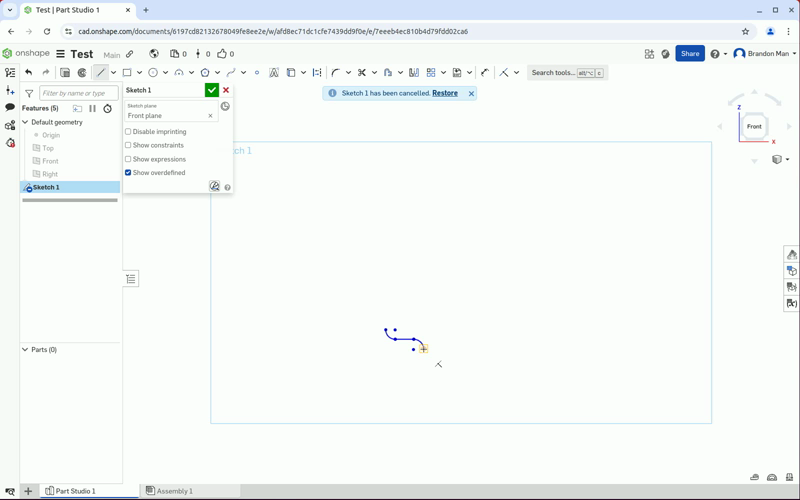
key_down(shift)
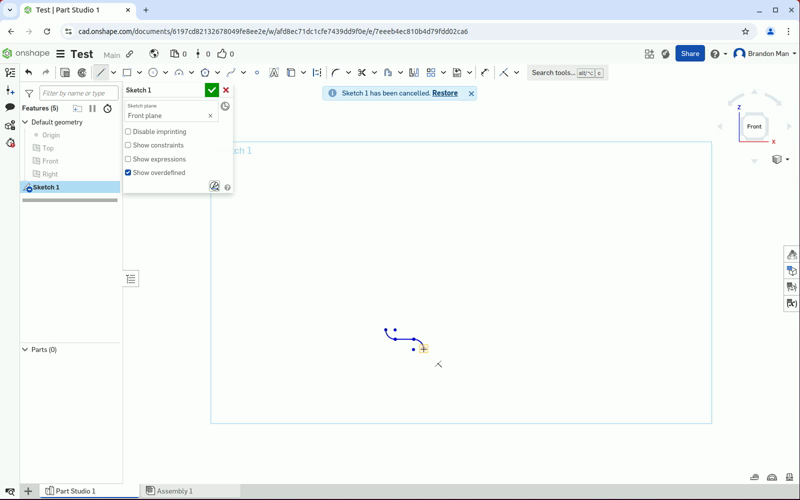
mouse_move(453, 348)
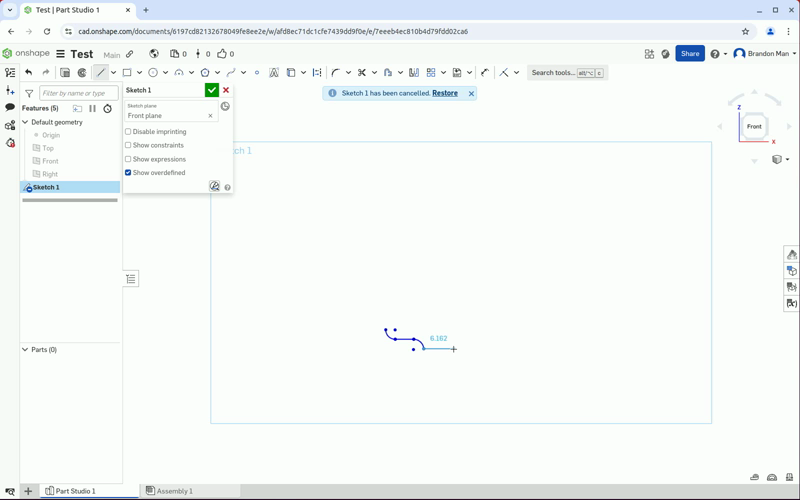
mouse_move(423, 386)
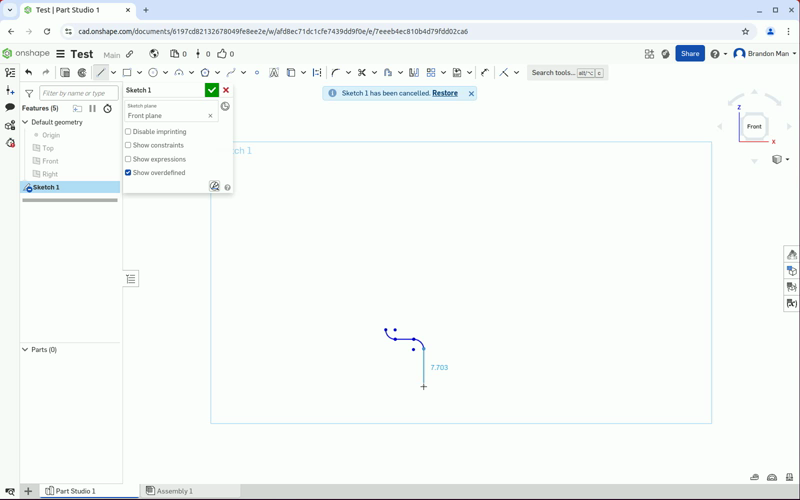
click(423, 386)
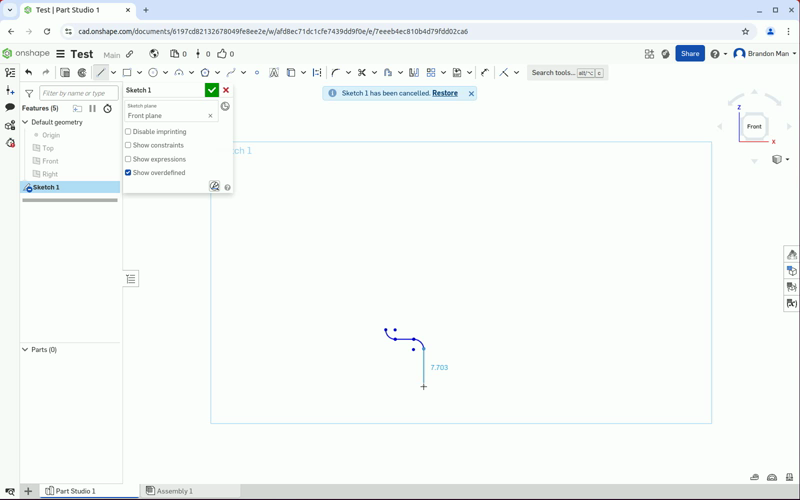
key_up(shift)
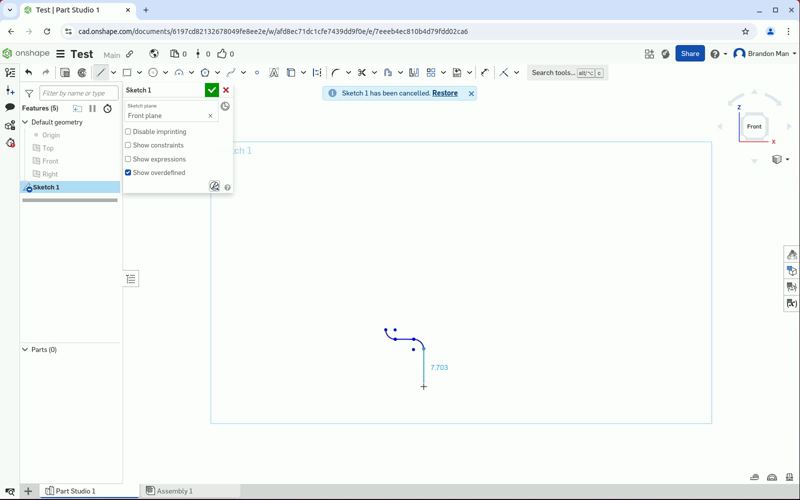
key(esc)
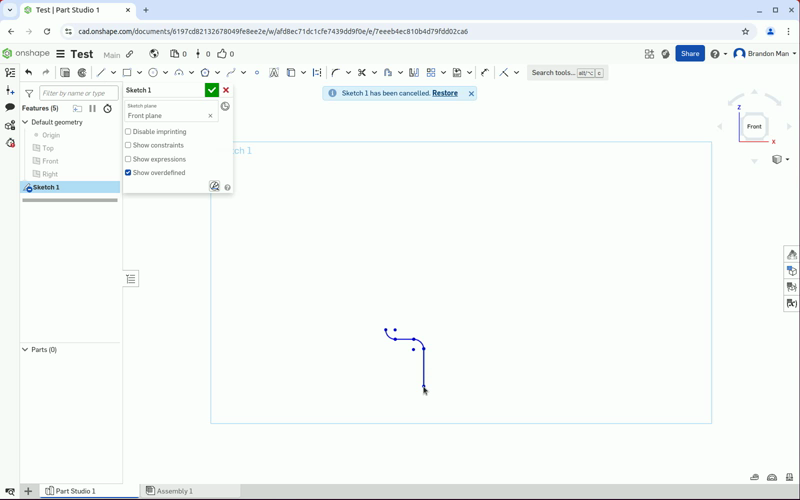
key(a)
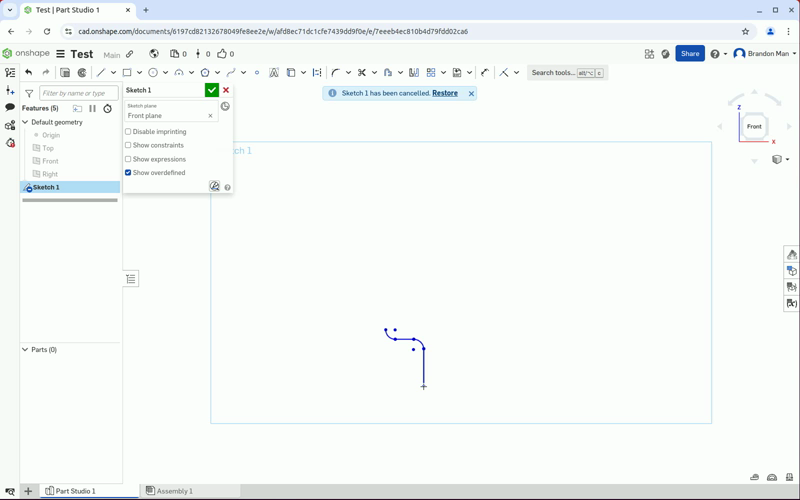
mouse_move(423, 386)
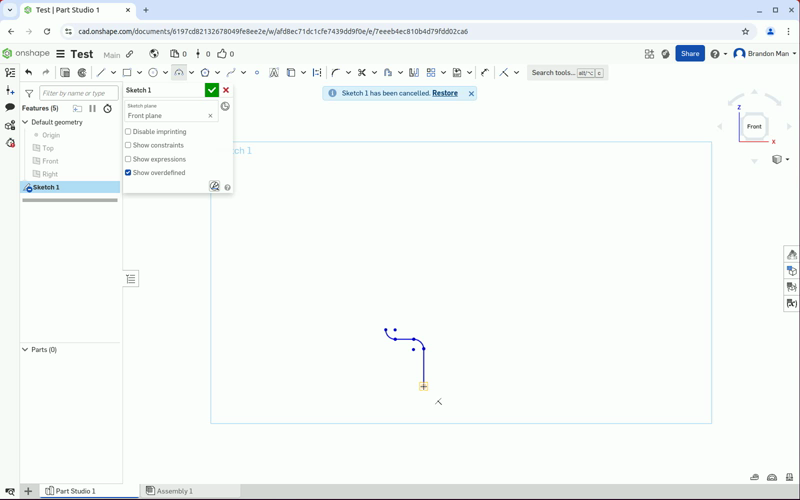
click(423, 386)
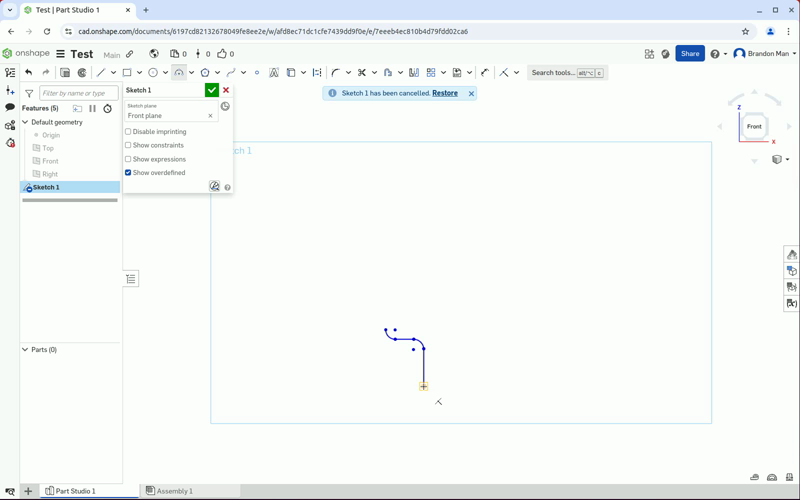
key_down(shift)
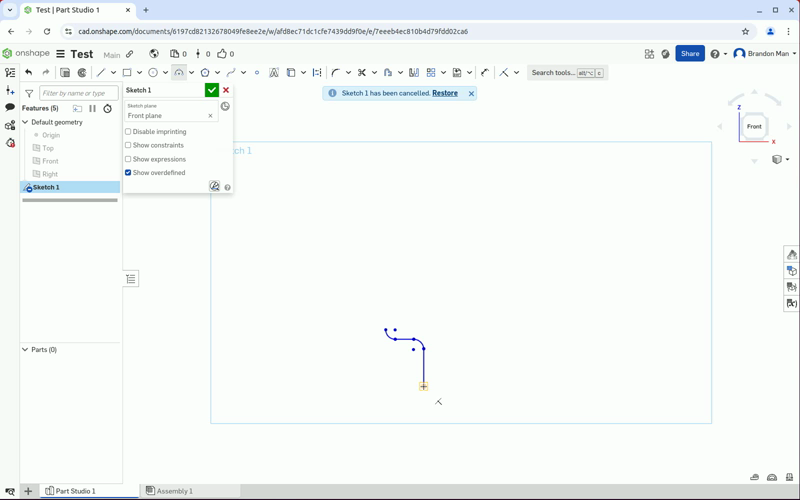
mouse_move(432, 395)
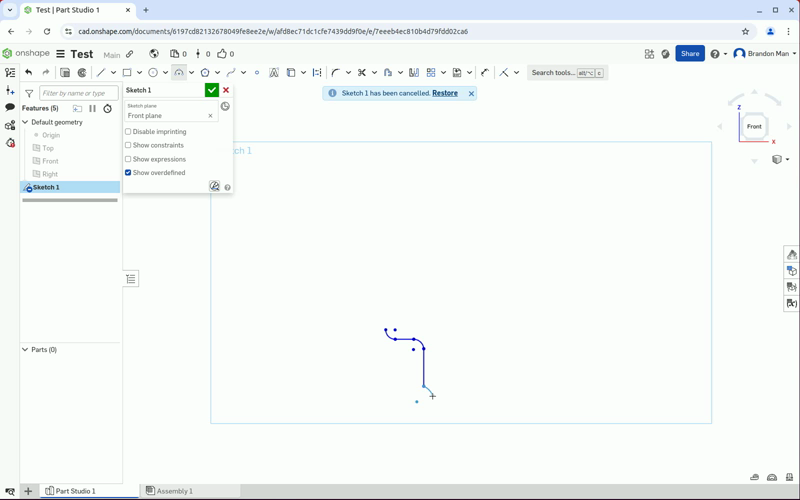
click(432, 395)
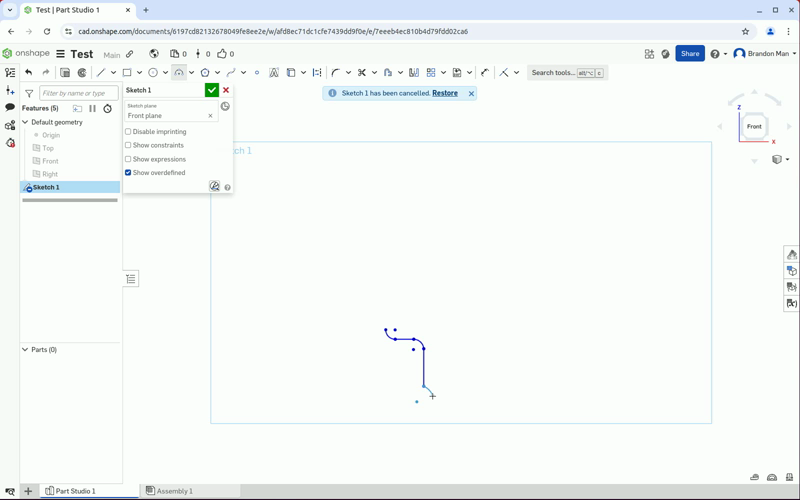
mouse_move(426, 393)
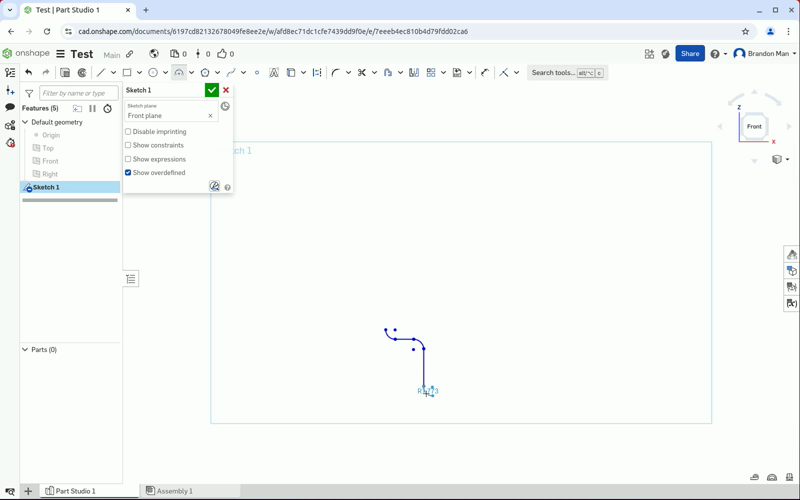
click(426, 393)
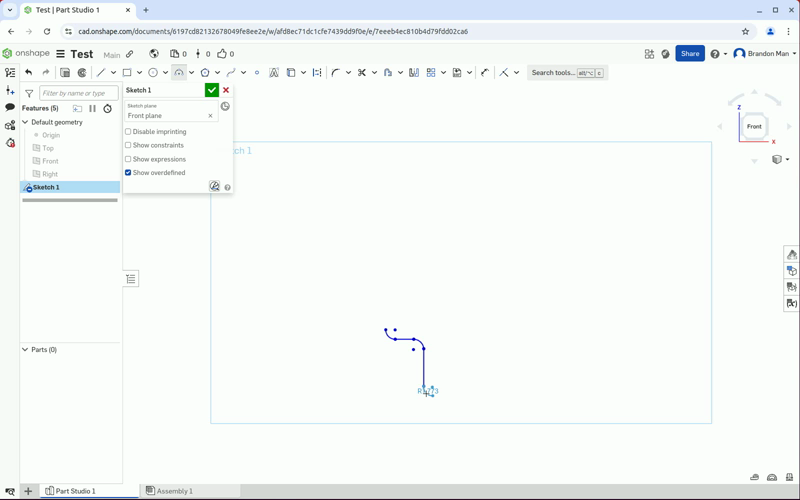
key_up(shift)
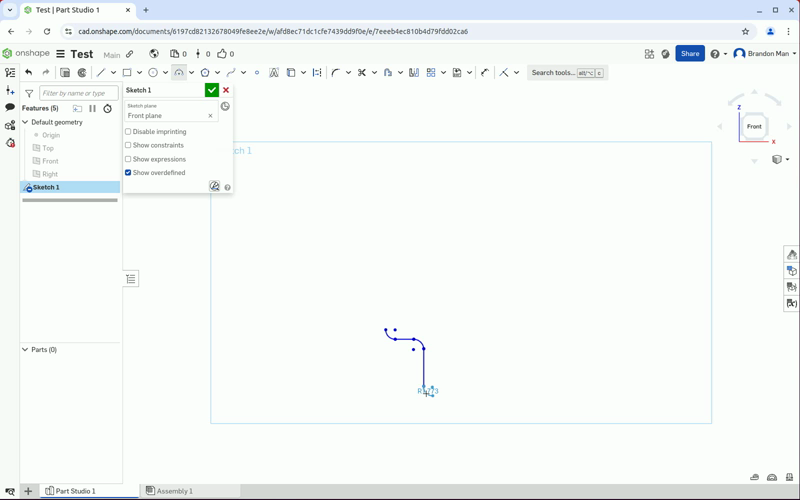
key(esc)
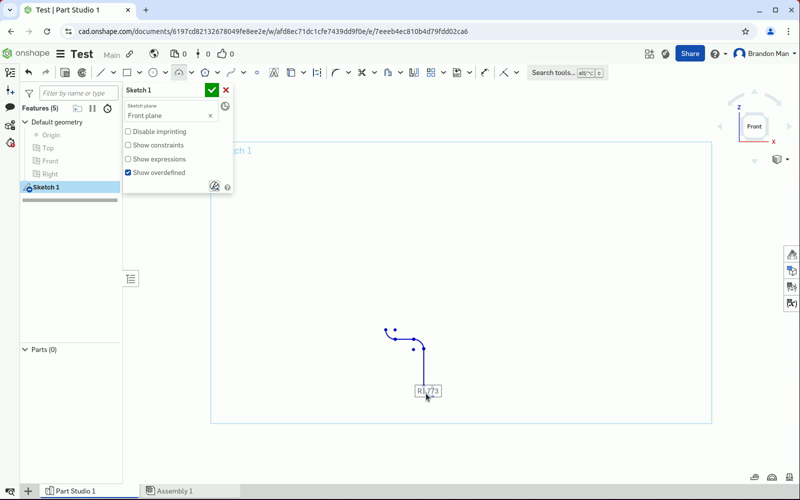
key(l)
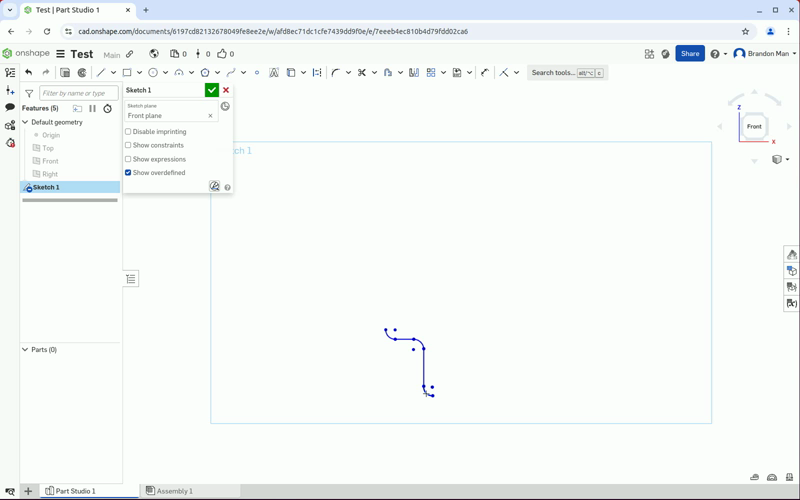
mouse_move(432, 395)
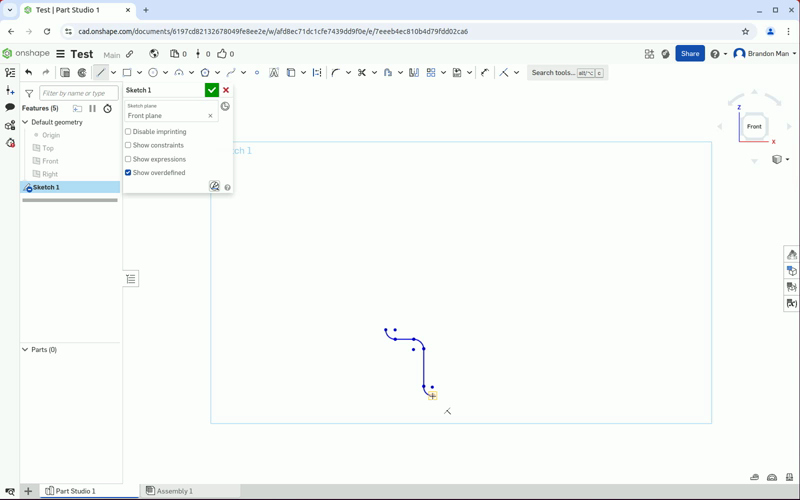
click(432, 395)
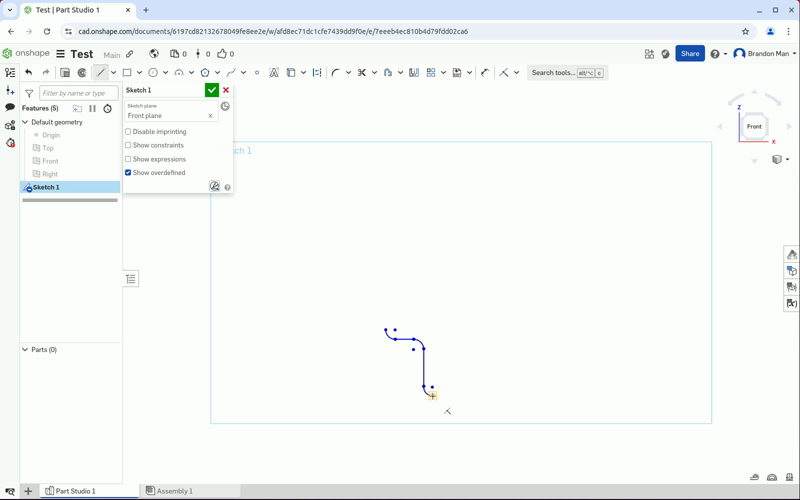
key_down(shift)
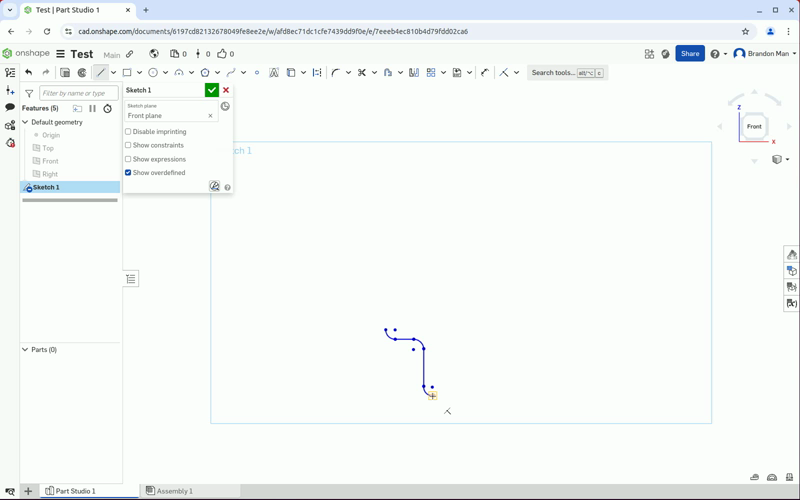
mouse_move(462, 395)
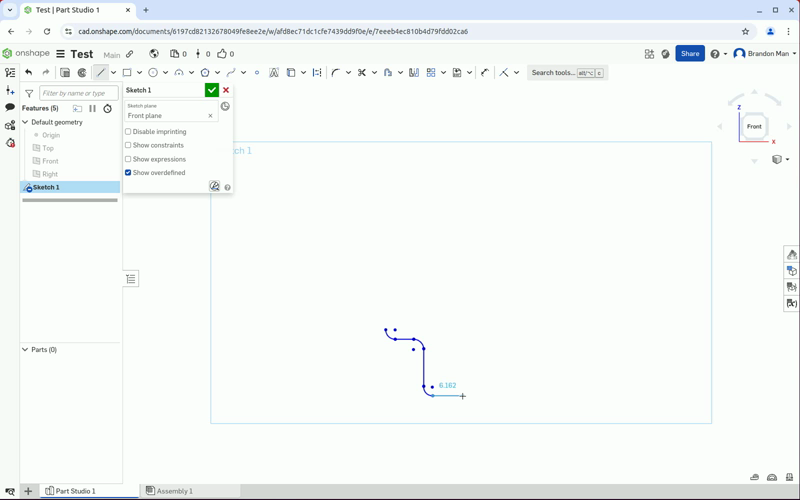
mouse_move(488, 395)
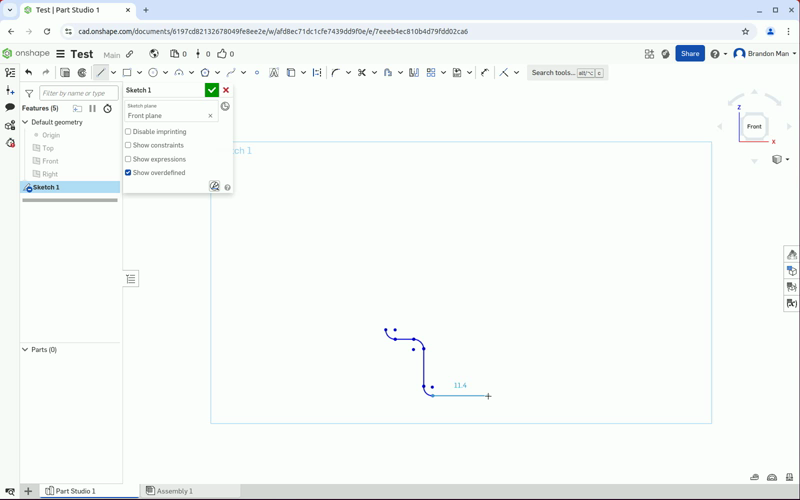
click(488, 395)
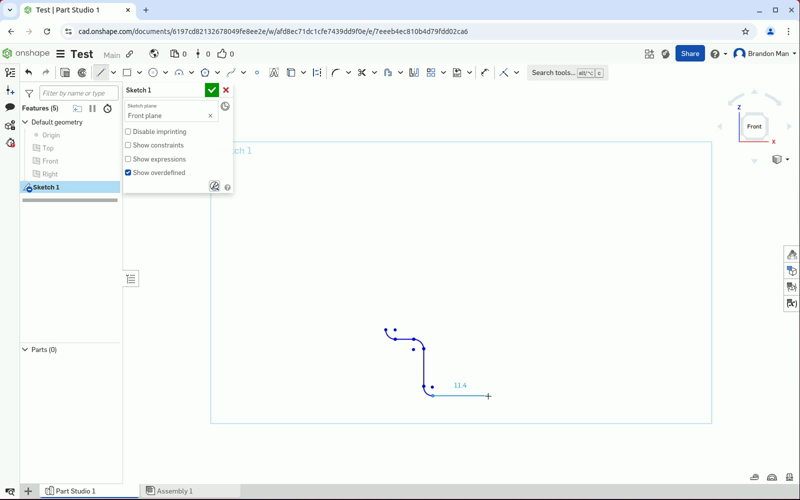
key_up(shift)
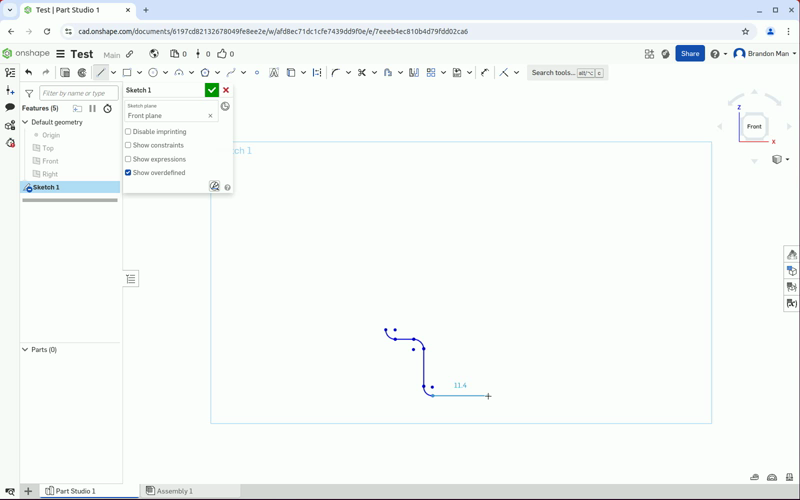
key(esc)
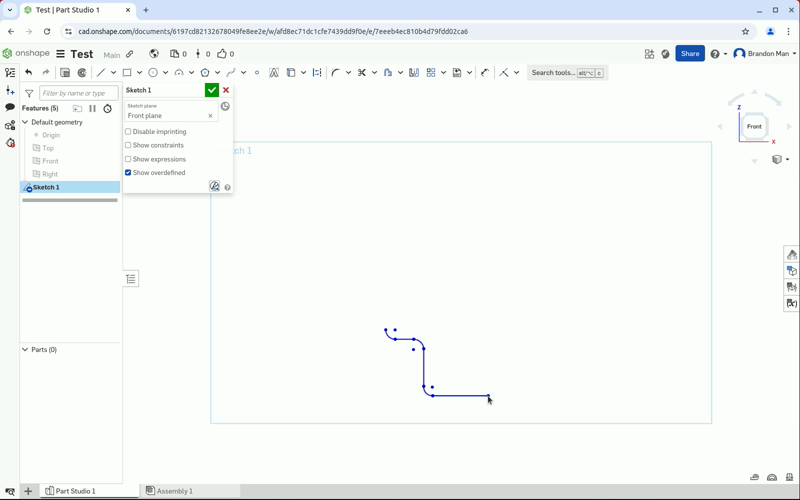
key(a)
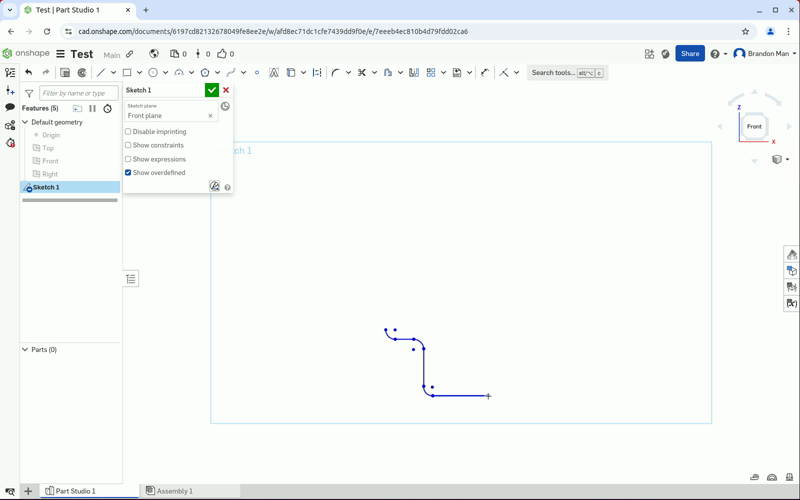
mouse_move(488, 395)
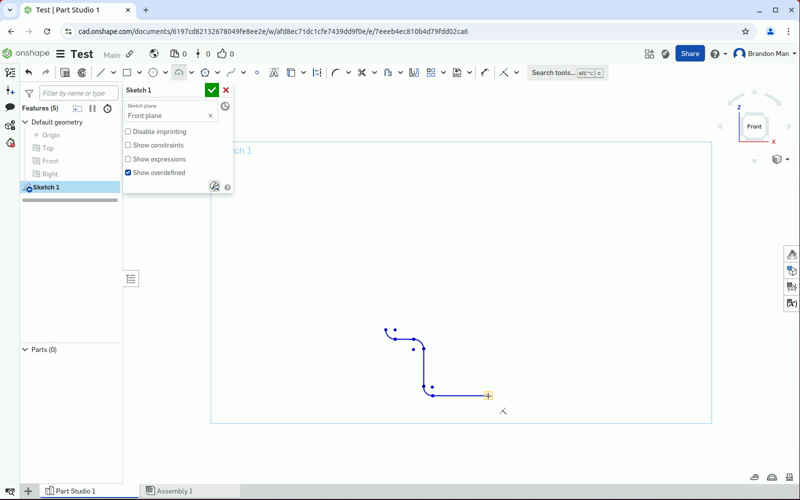
click(488, 395)
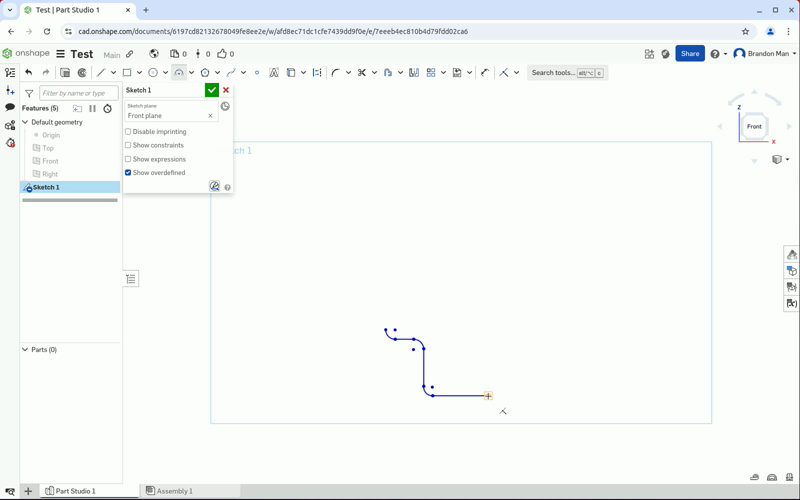
key_down(shift)
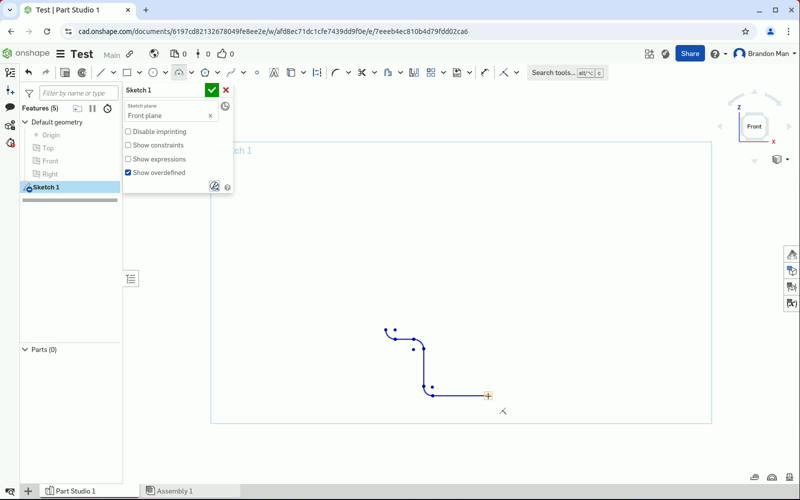
mouse_move(497, 386)
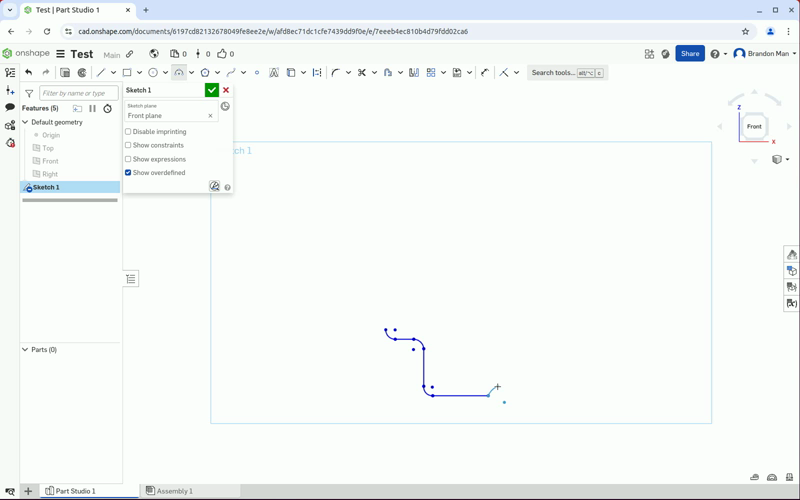
click(497, 386)
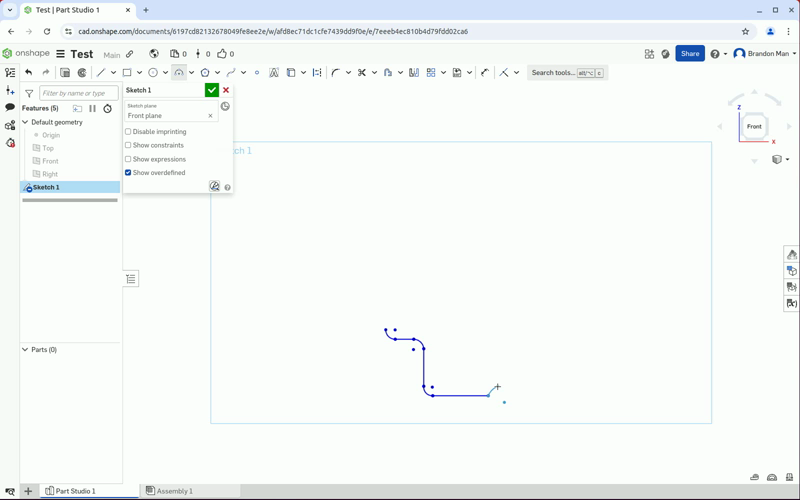
mouse_move(494, 393)
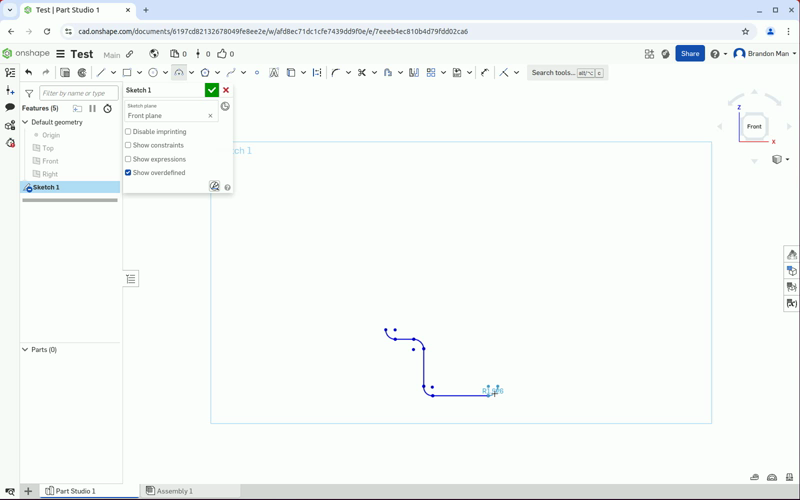
click(494, 393)
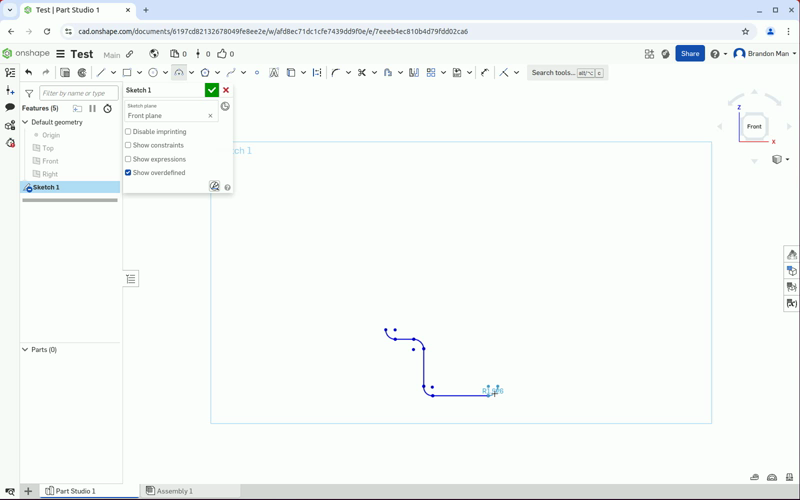
key_up(shift)
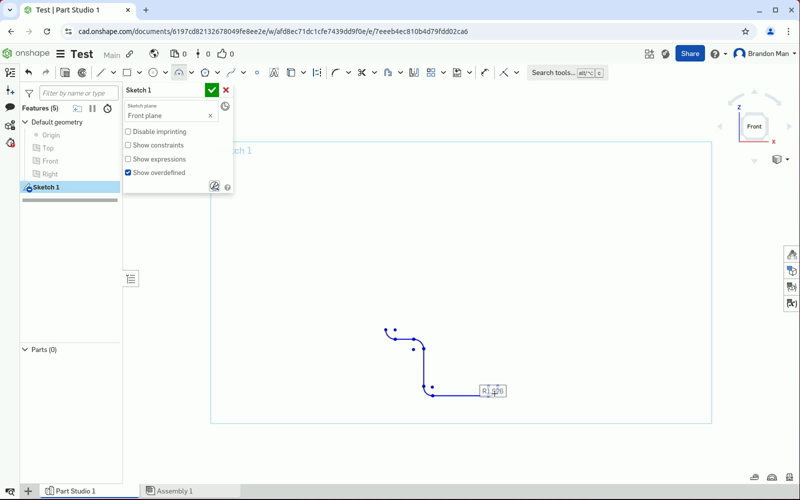
key(esc)
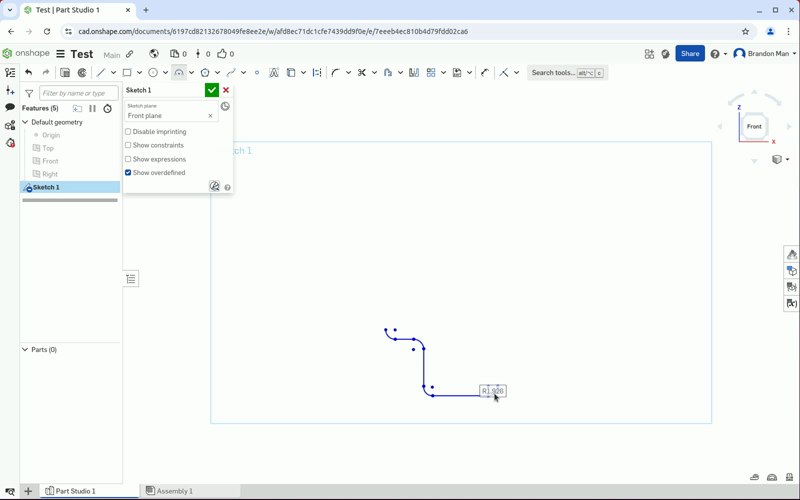
key(l)
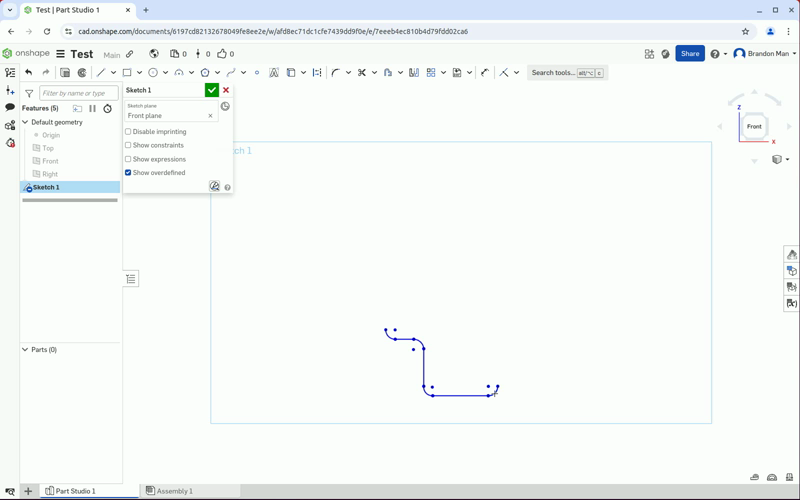
mouse_move(497, 386)
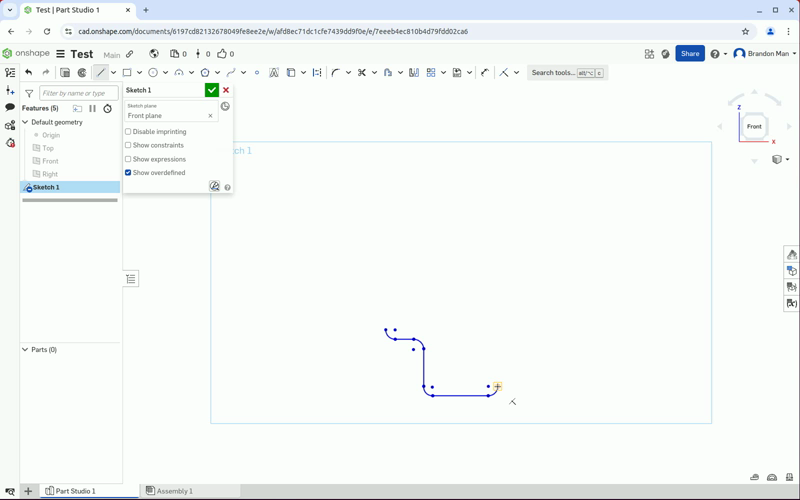
click(497, 386)
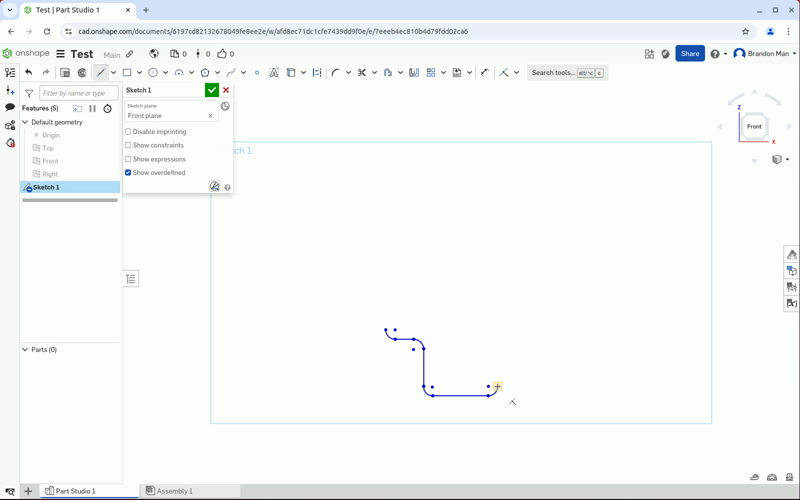
key_down(shift)
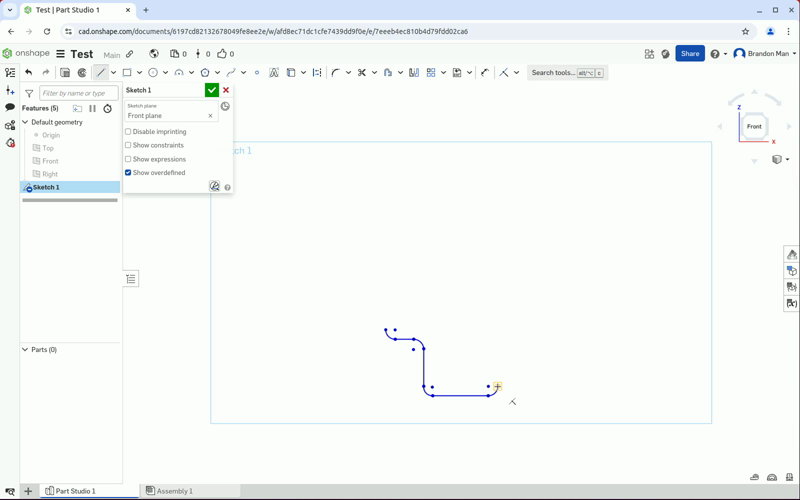
mouse_move(527, 386)
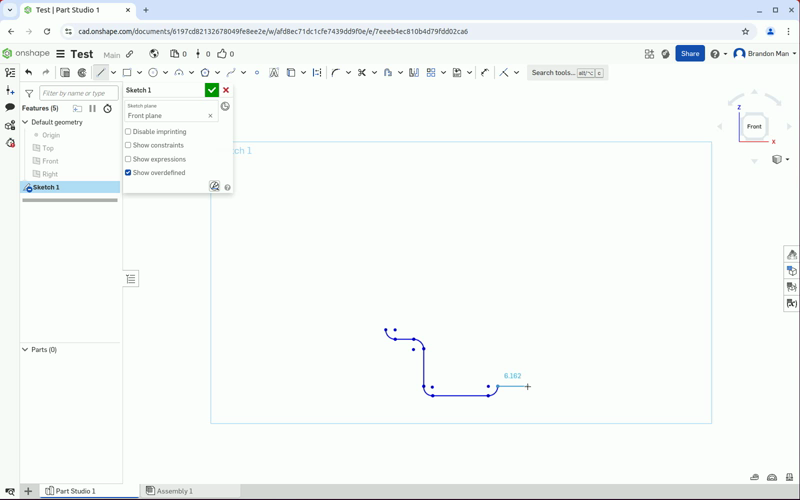
mouse_move(497, 348)
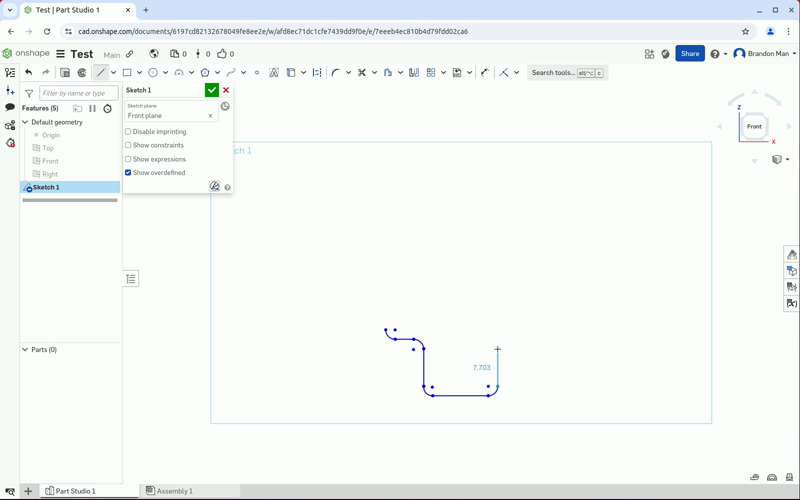
click(497, 348)
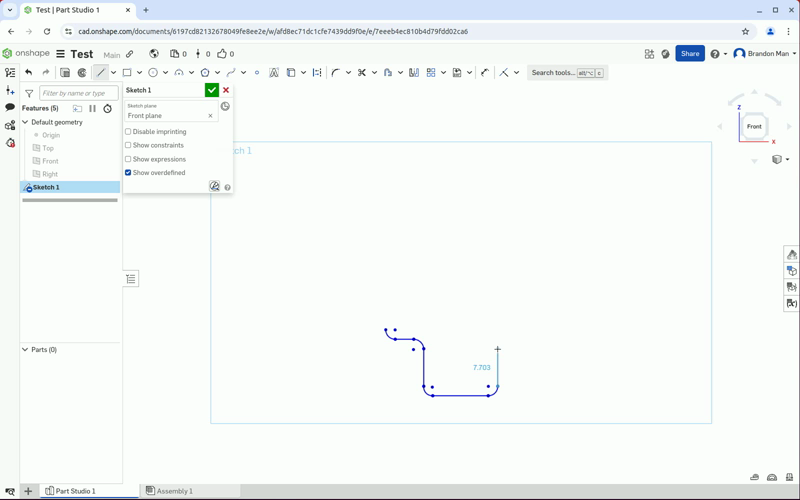
key_up(shift)
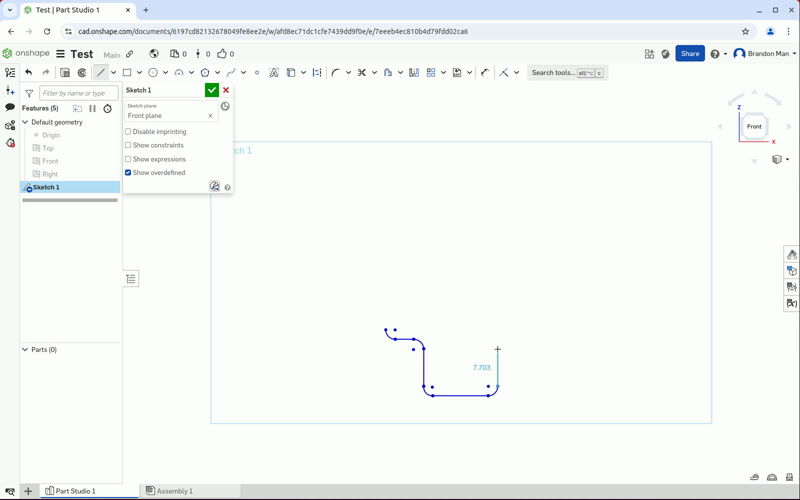
key(esc)
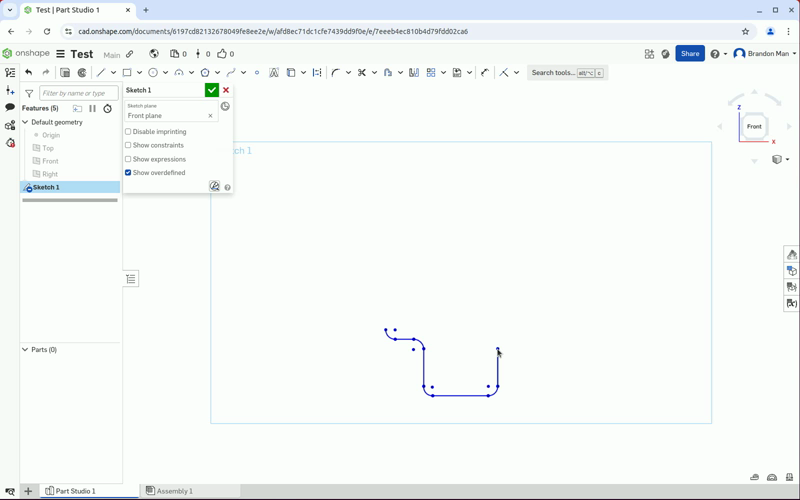
key(a)
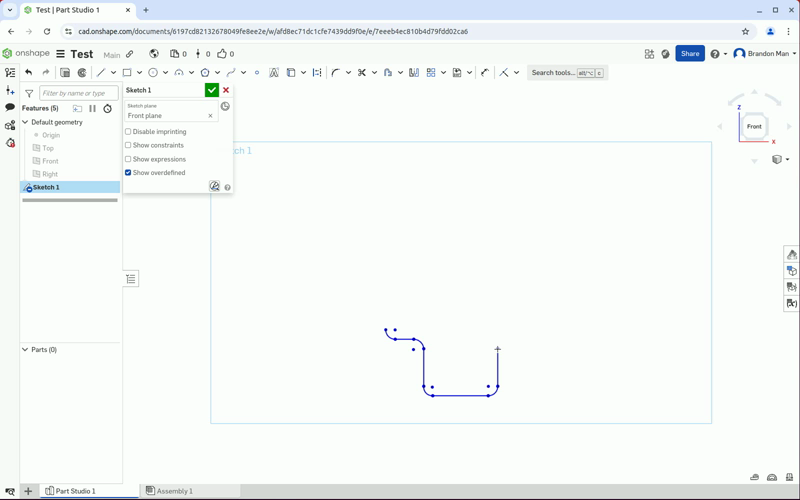
mouse_move(497, 348)
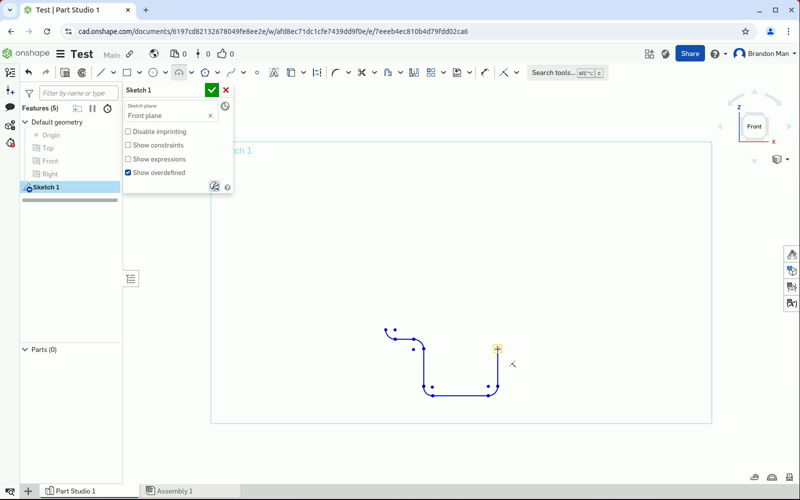
click(497, 348)
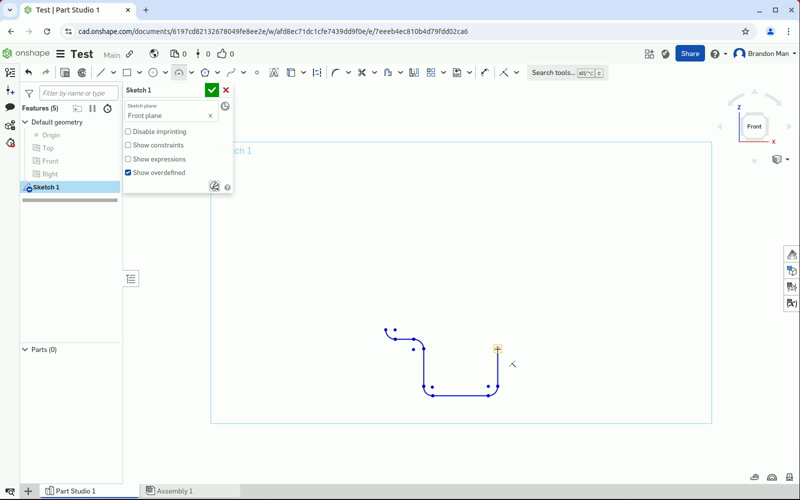
key_down(shift)
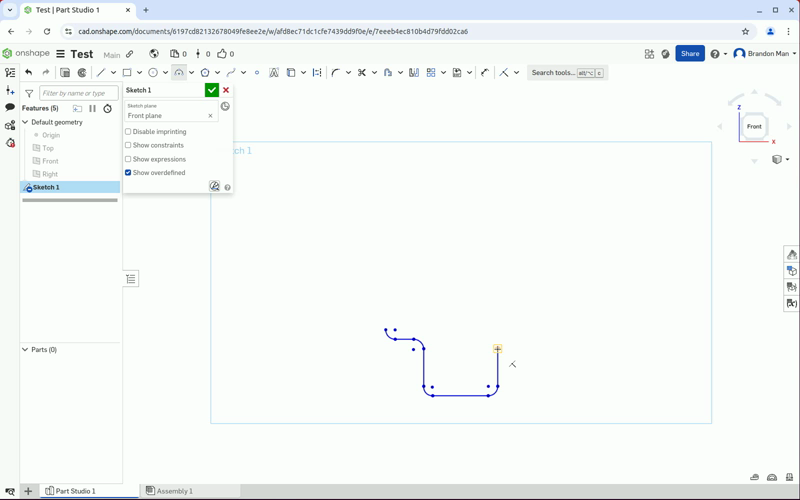
mouse_move(507, 339)
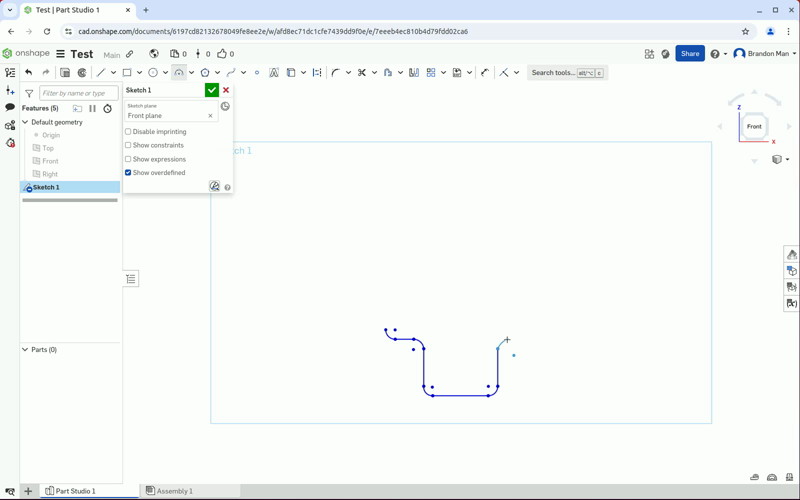
click(507, 339)
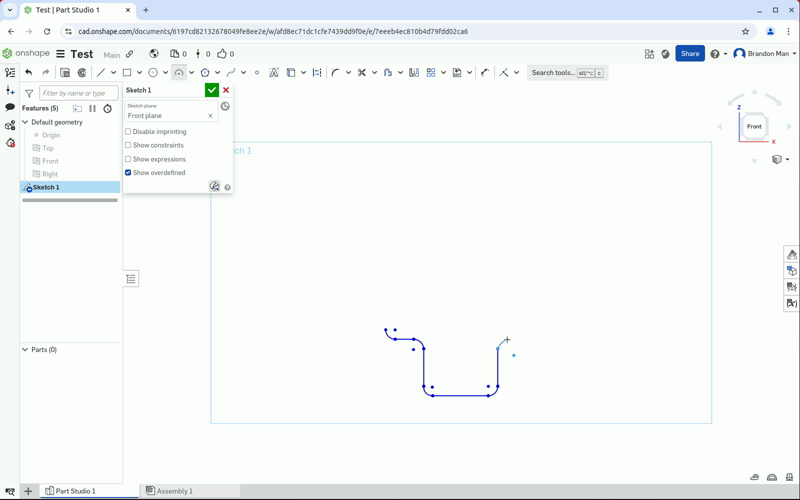
mouse_move(500, 342)
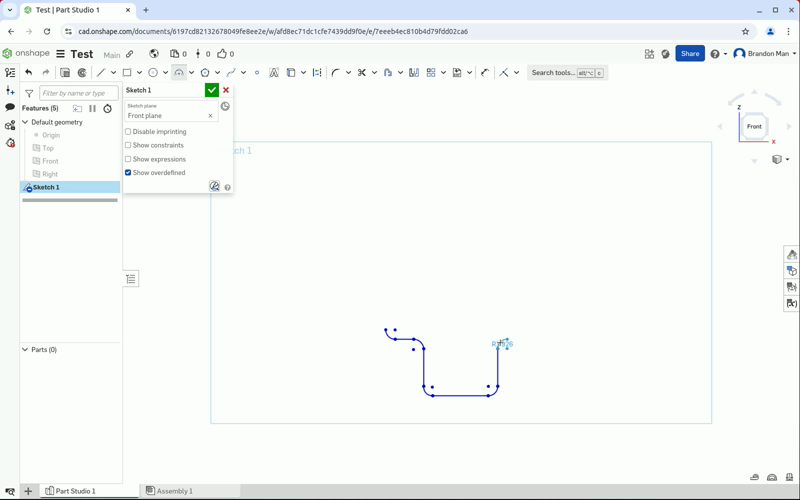
click(500, 342)
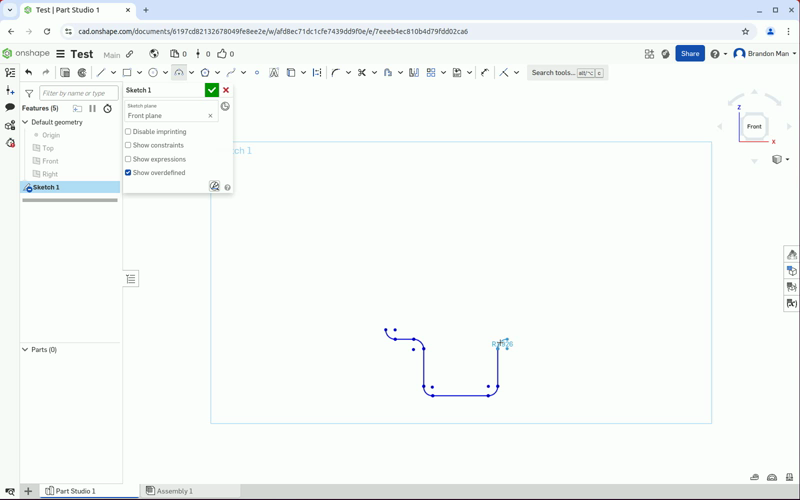
key_up(shift)
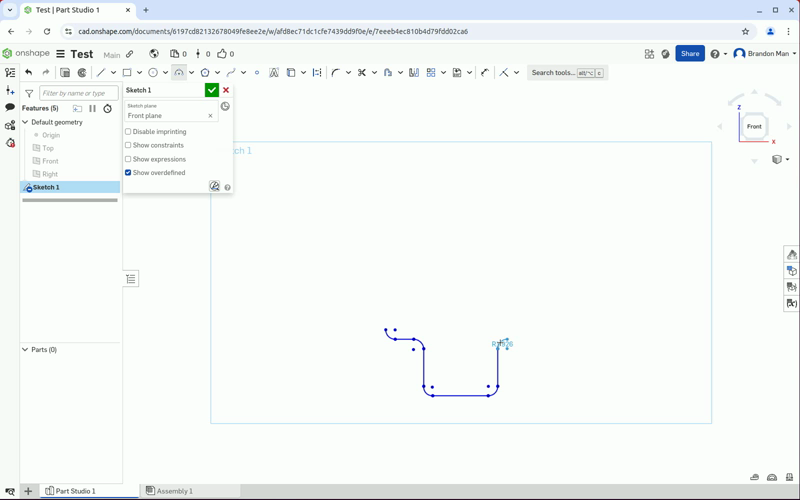
key(esc)
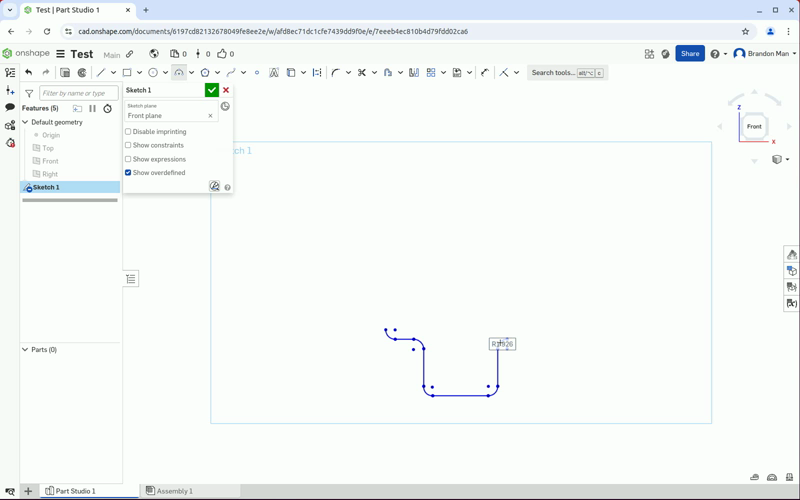
key(l)
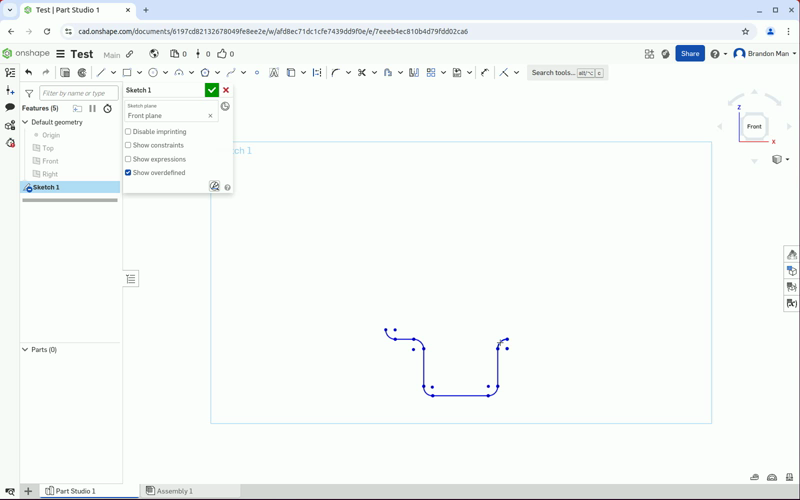
mouse_move(507, 339)
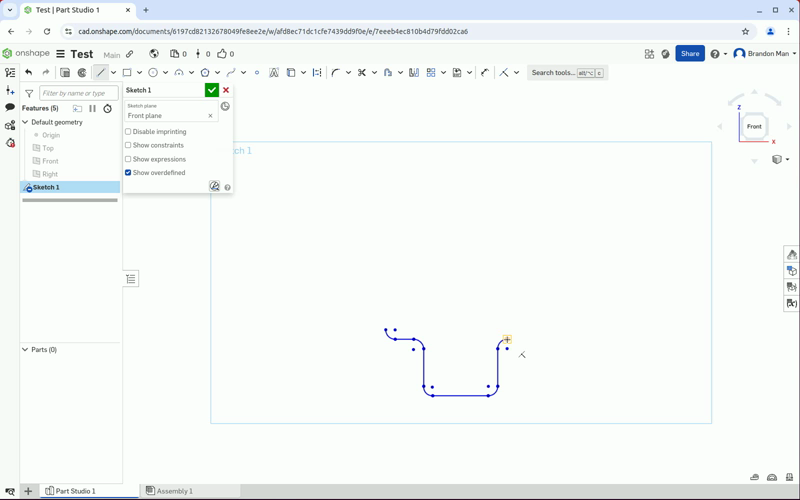
click(507, 339)
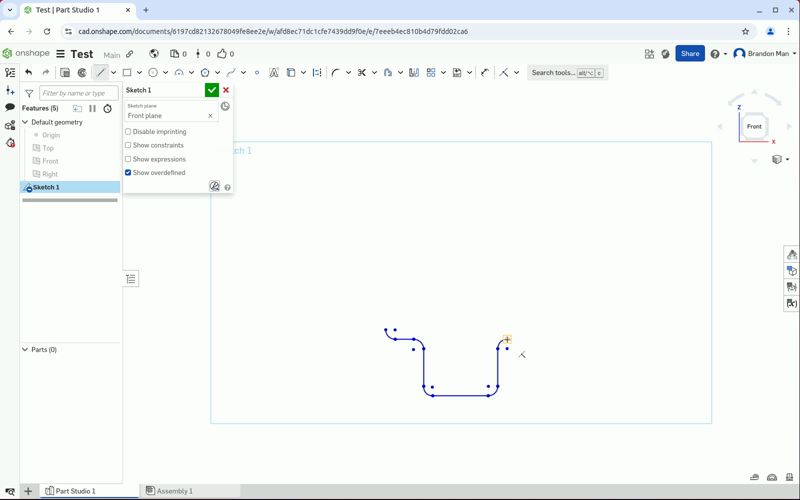
key_down(shift)
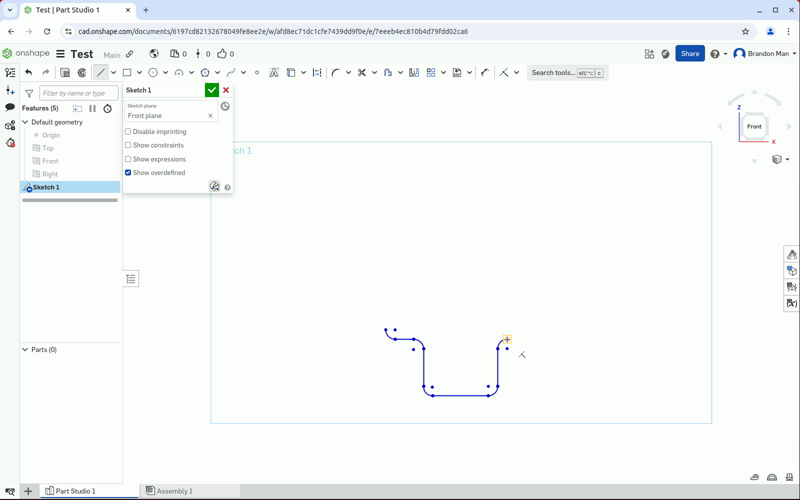
mouse_move(537, 339)
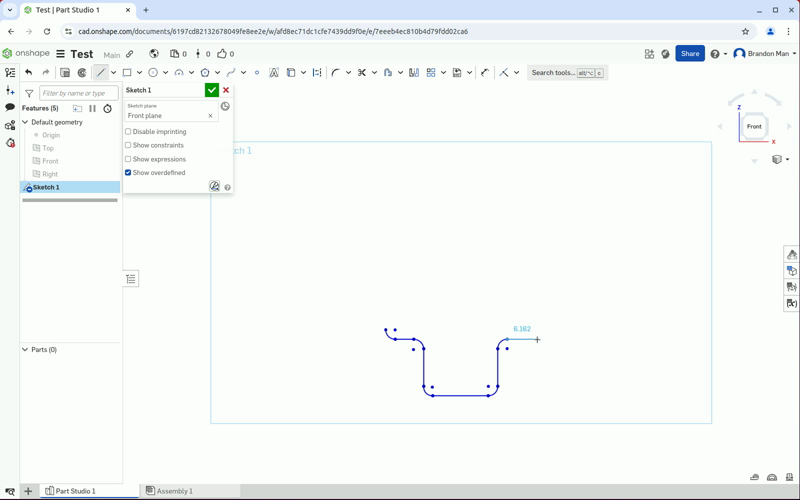
mouse_move(525, 339)
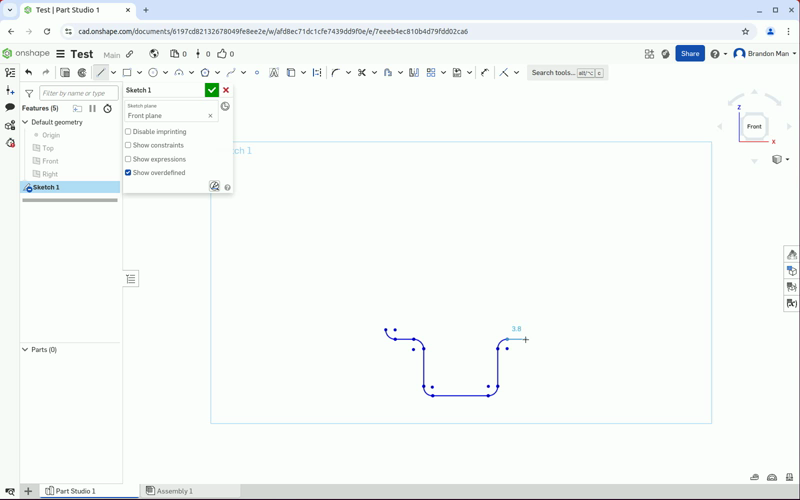
click(525, 339)
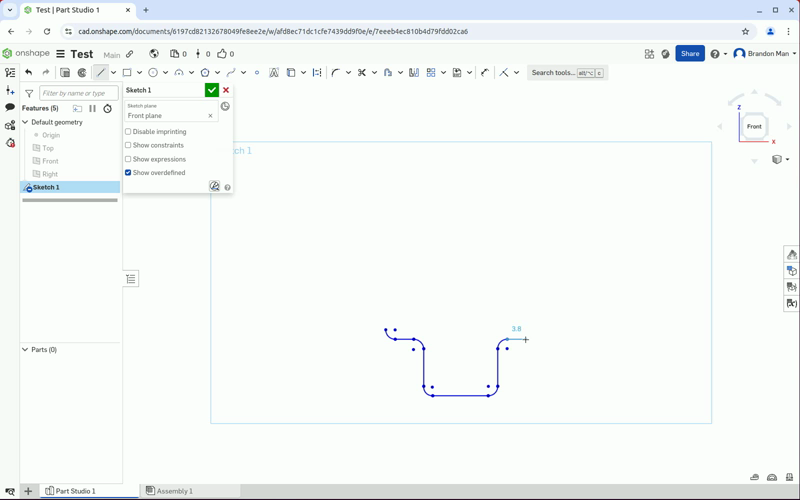
key_up(shift)
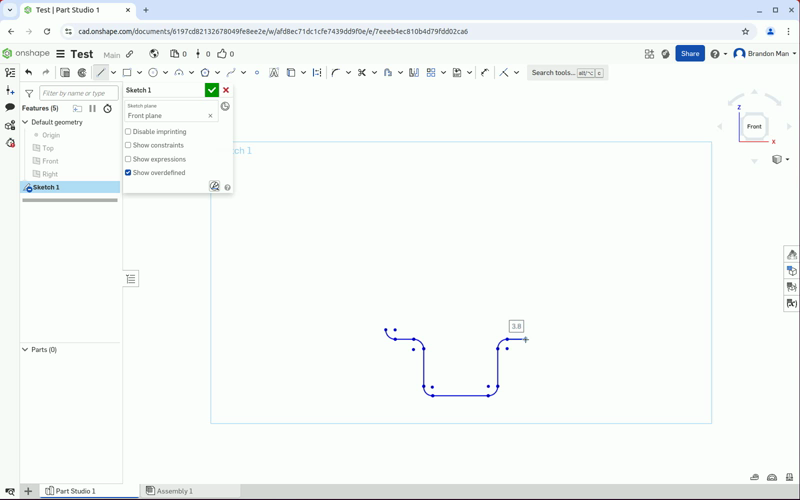
key(esc)
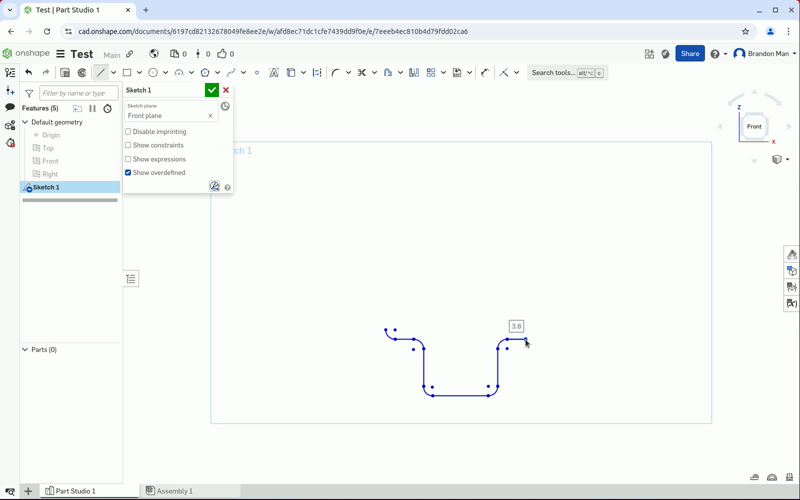
key(a)
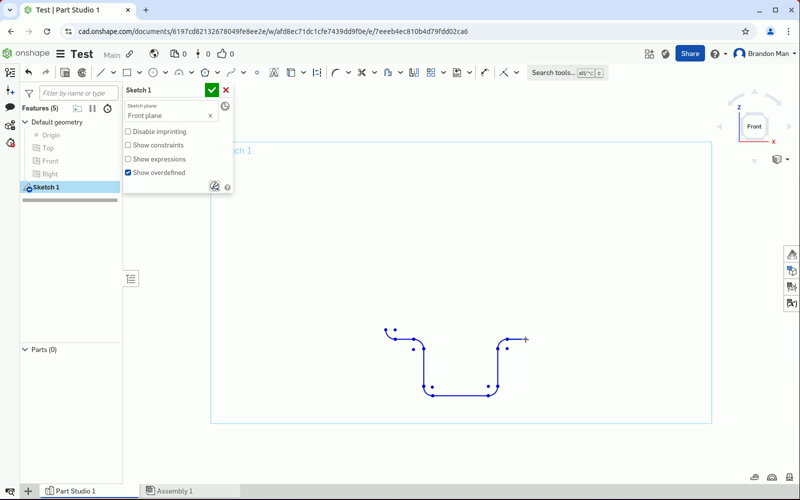
mouse_move(525, 339)
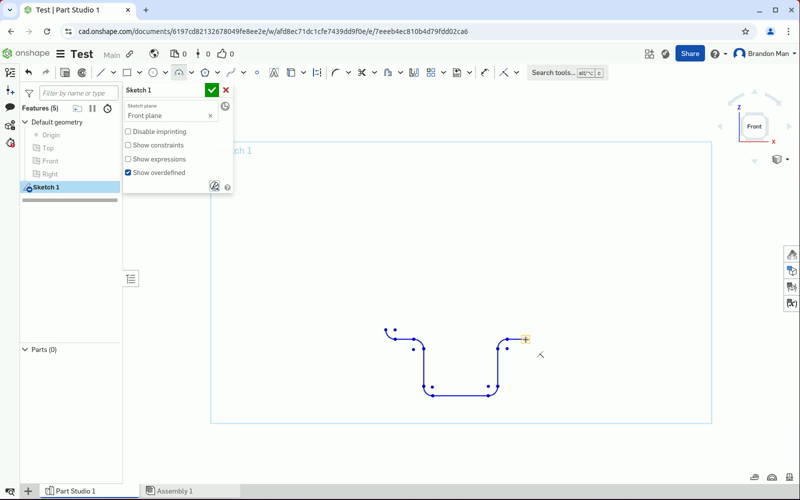
click(525, 339)
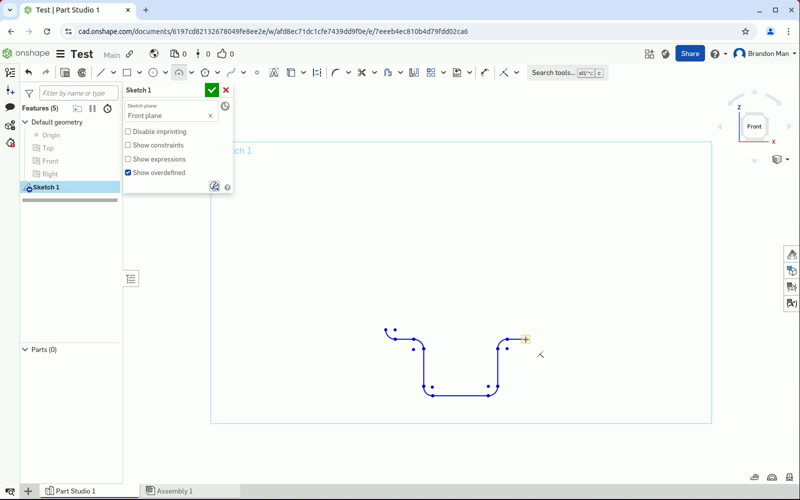
key_down(shift)
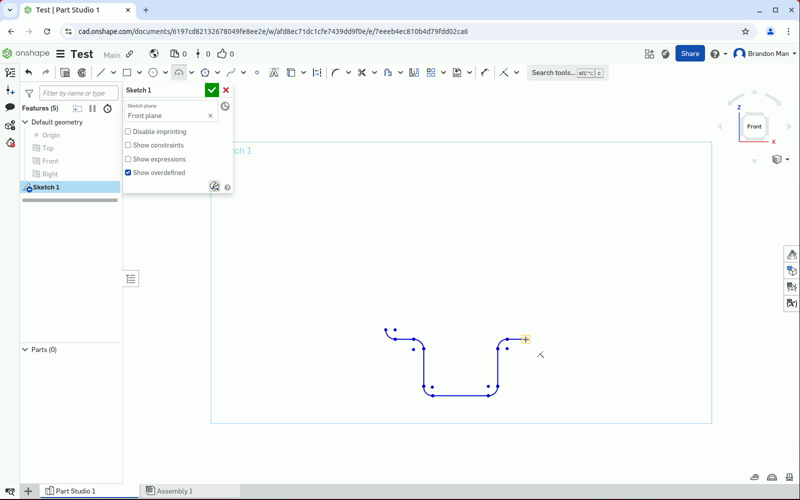
mouse_move(535, 329)
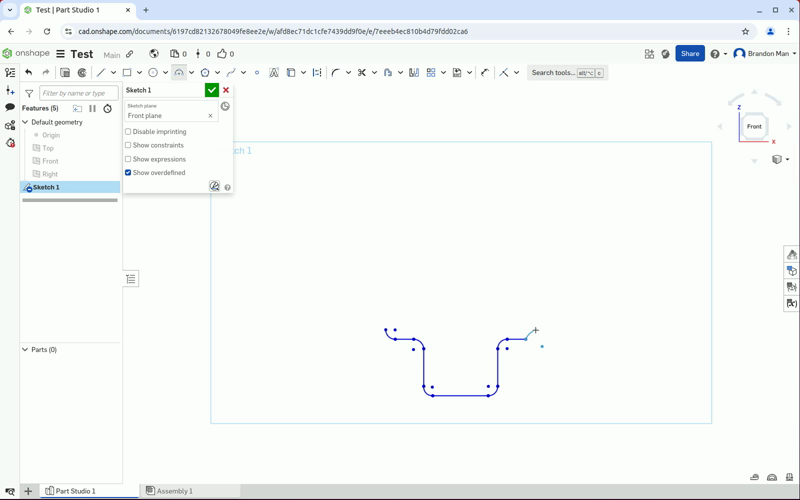
click(535, 329)
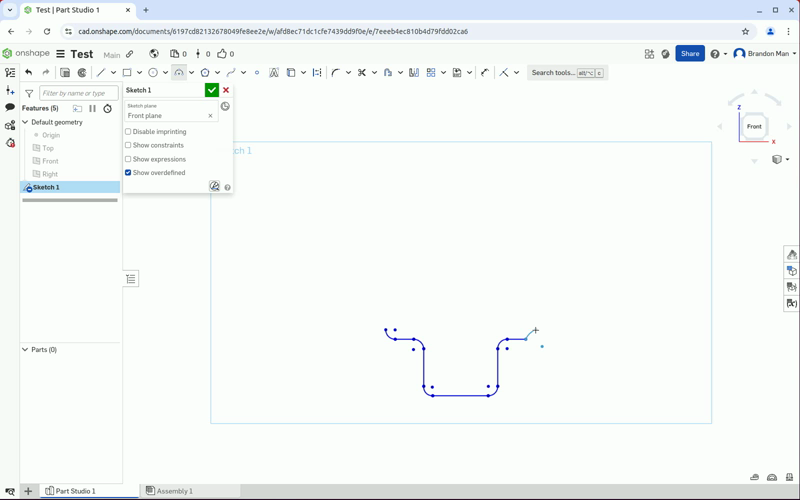
mouse_move(532, 336)
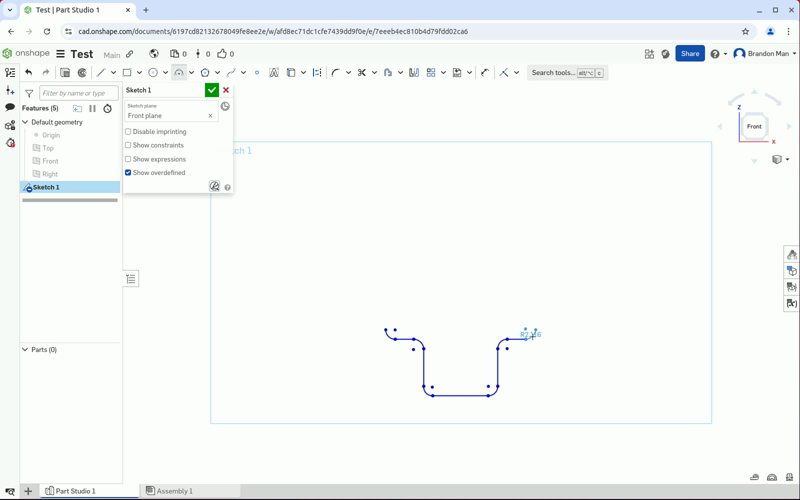
click(532, 336)
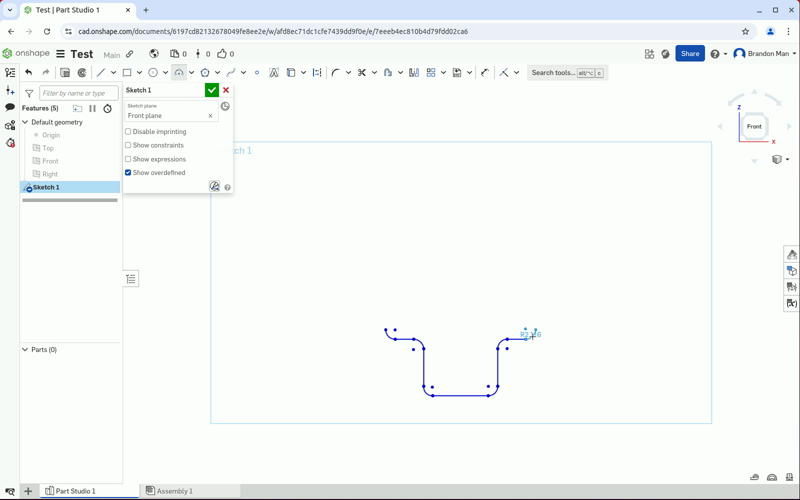
key_up(shift)
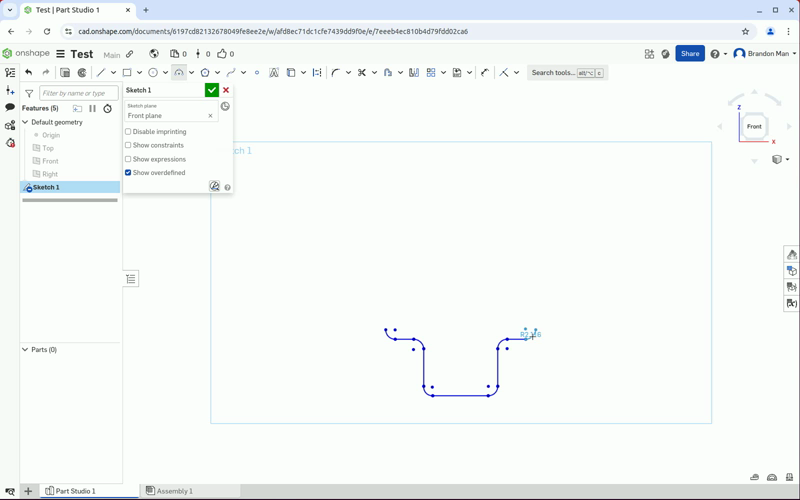
key(esc)
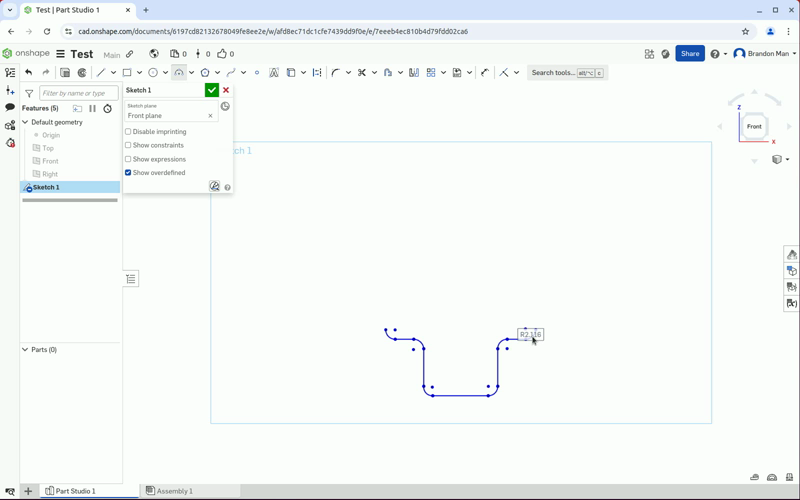
key(l)
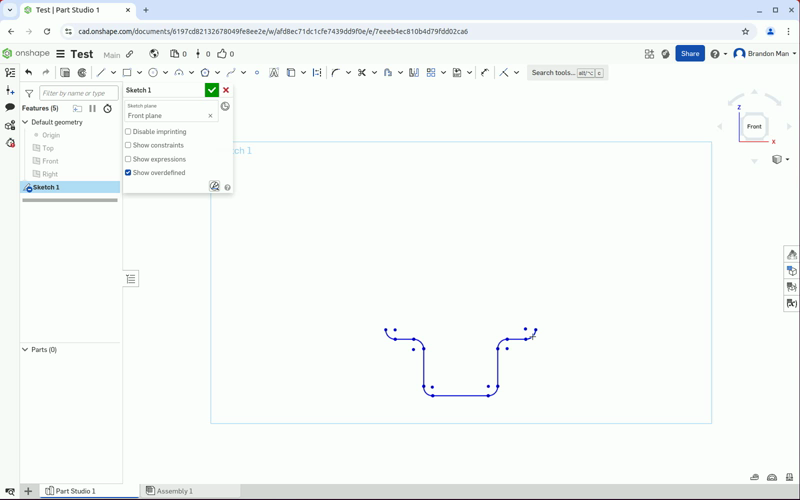
mouse_move(535, 329)
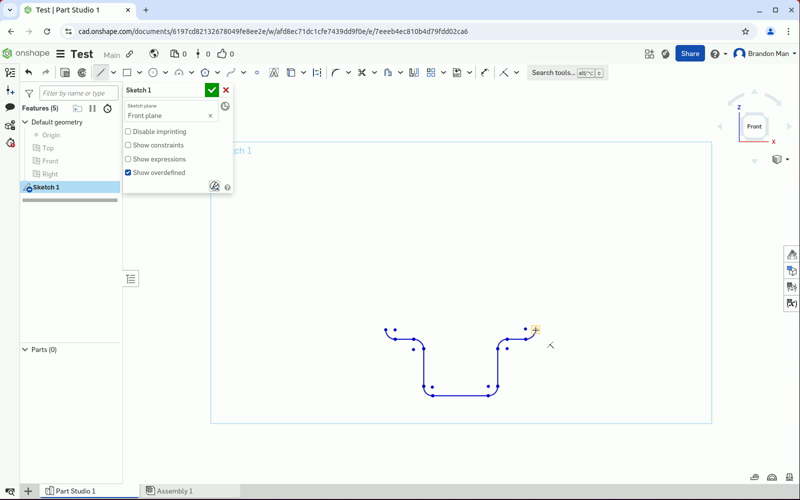
click(535, 329)
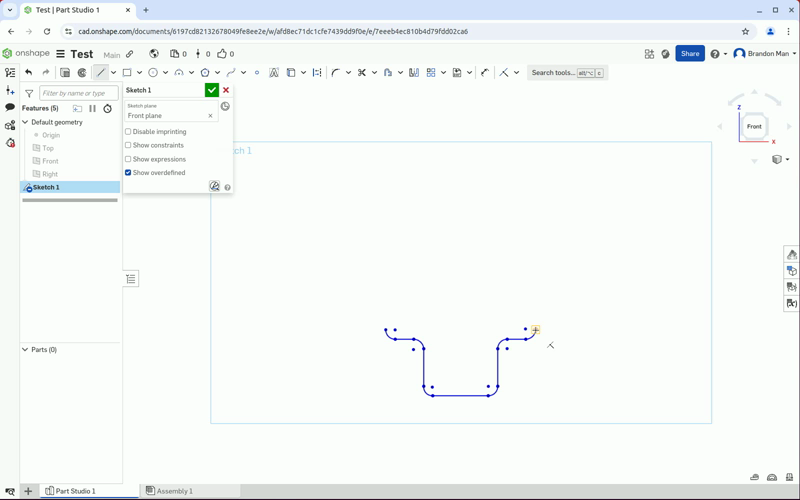
key_down(shift)
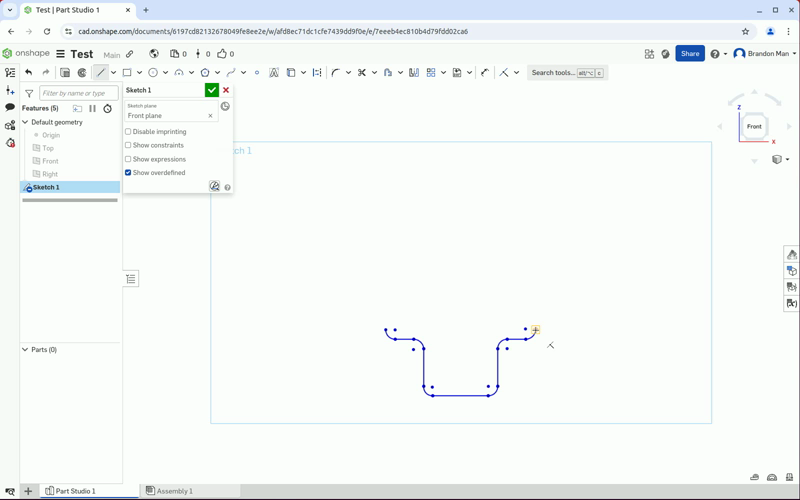
mouse_move(565, 329)
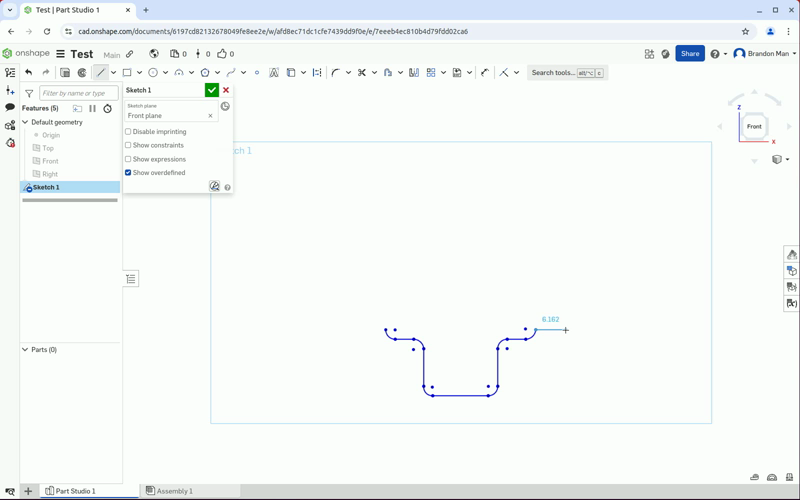
mouse_move(535, 282)
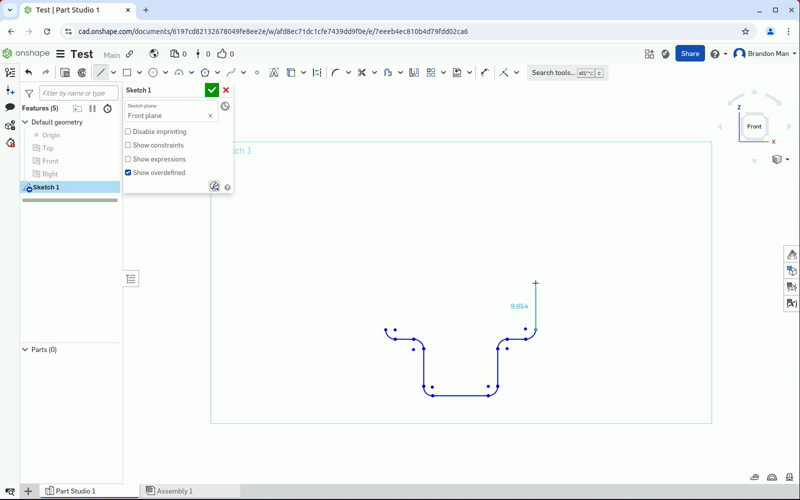
click(535, 282)
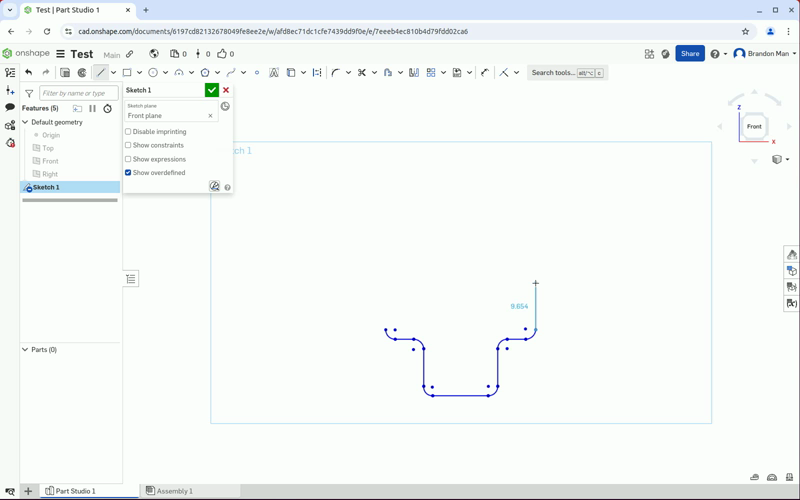
key_up(shift)
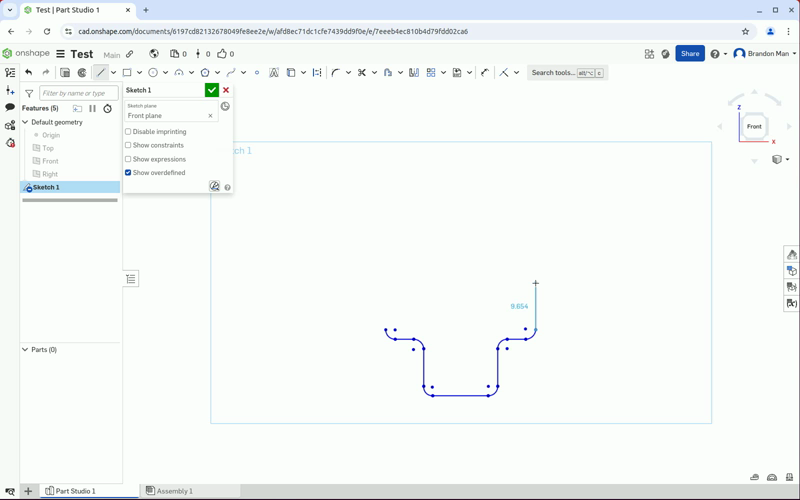
key_down(shift)
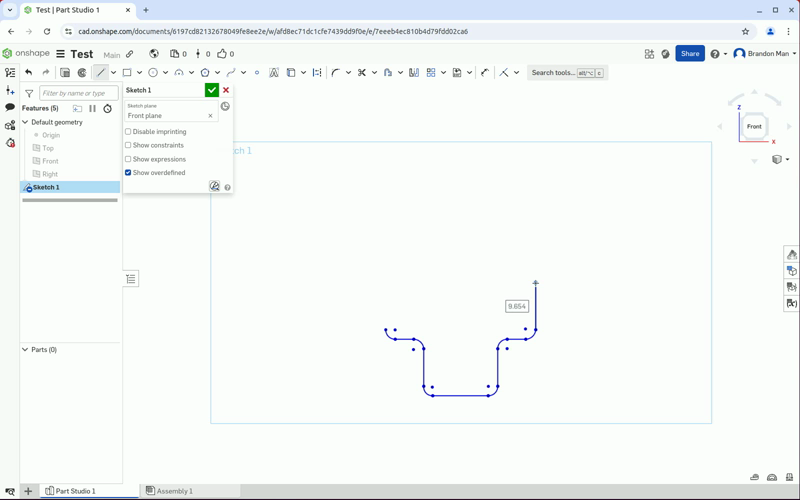
mouse_move(385, 282)
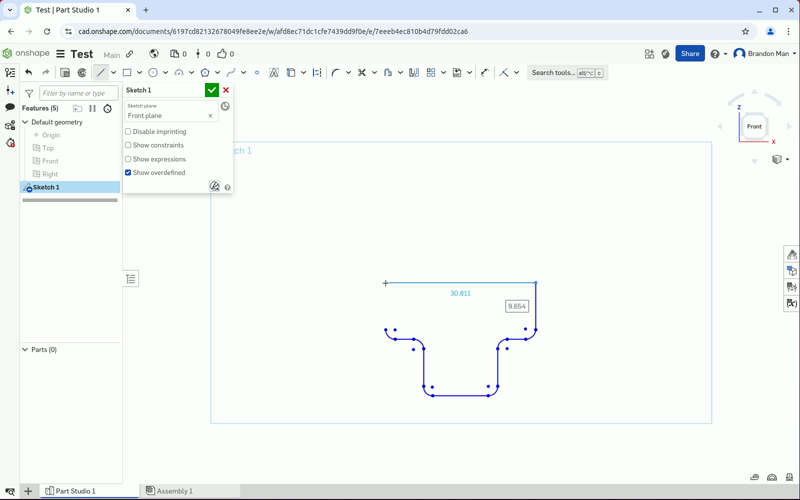
click(385, 282)
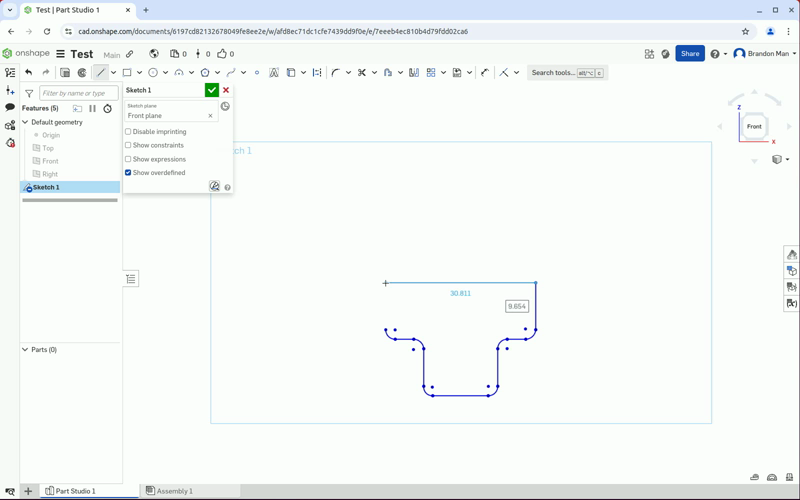
key_up(shift)
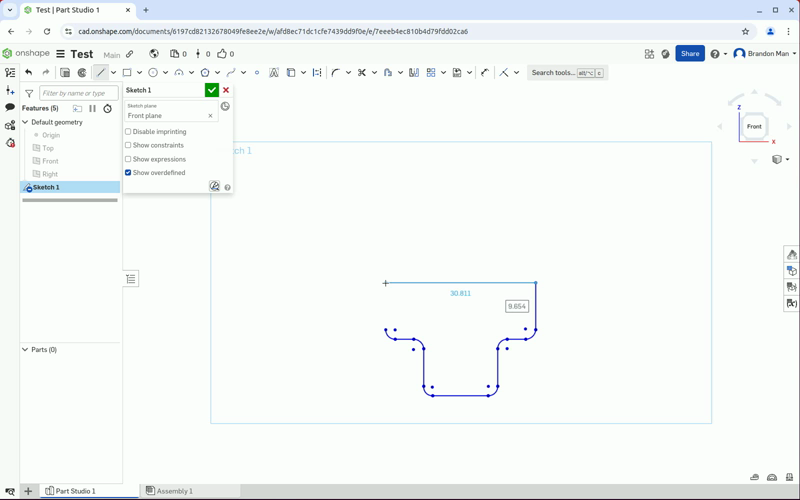
mouse_move(415, 282)
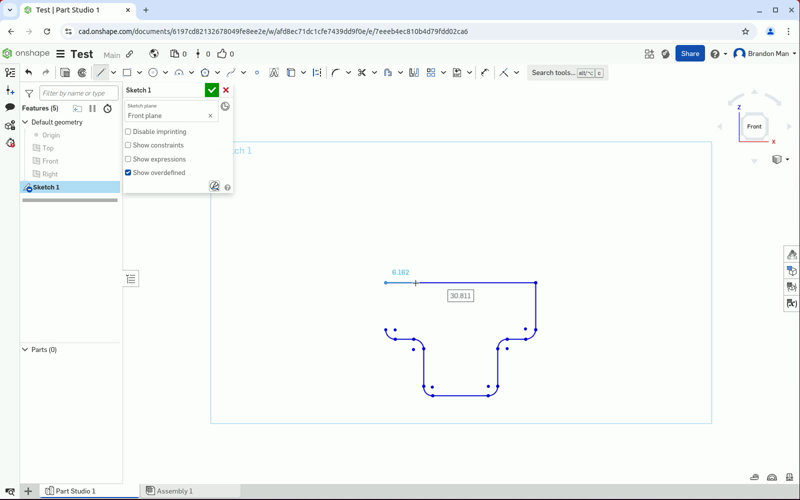
key_down(shift)
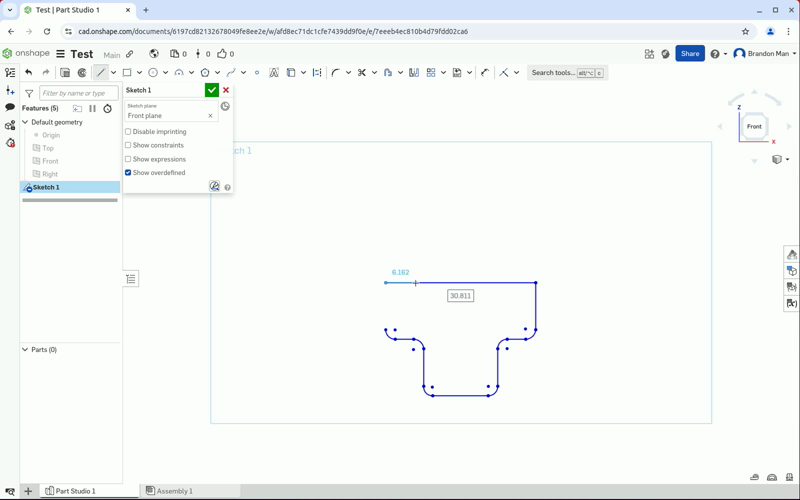
mouse_move(385, 329)
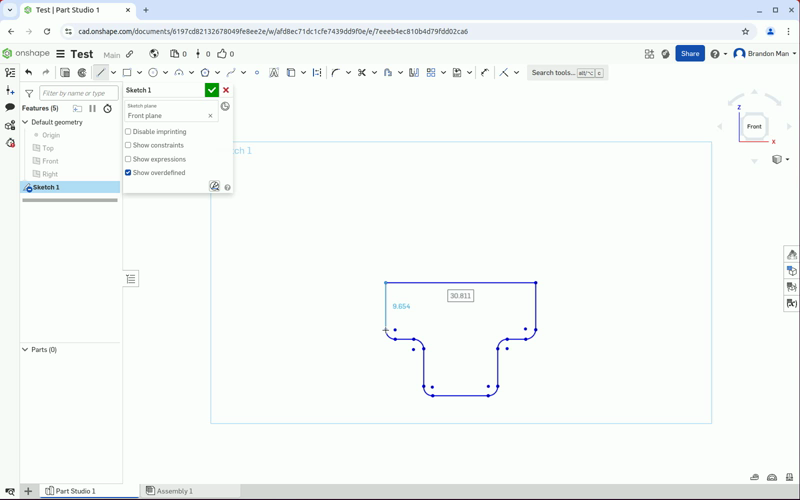
key_up(shift)
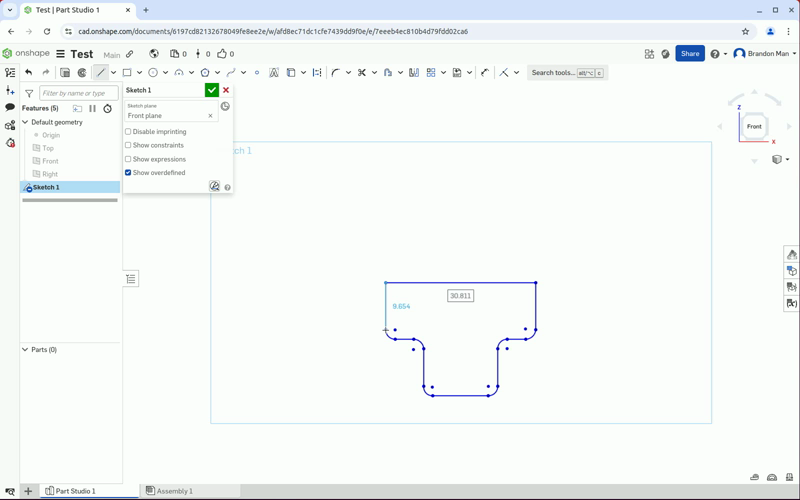
click(385, 329)
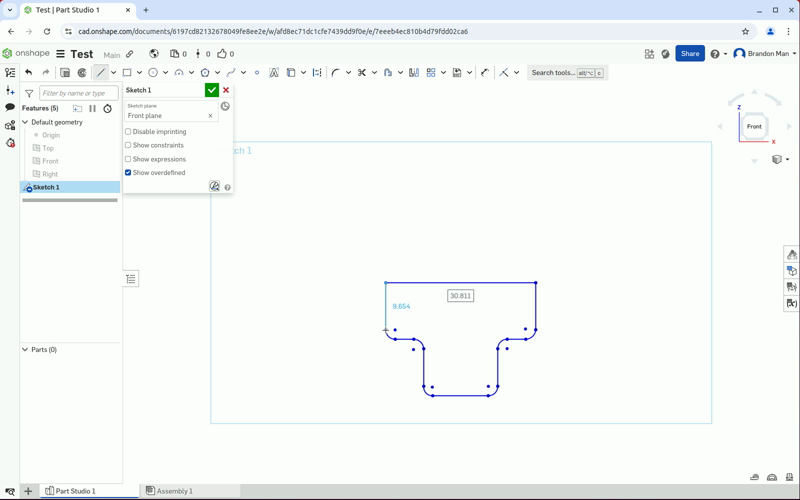
key(esc)
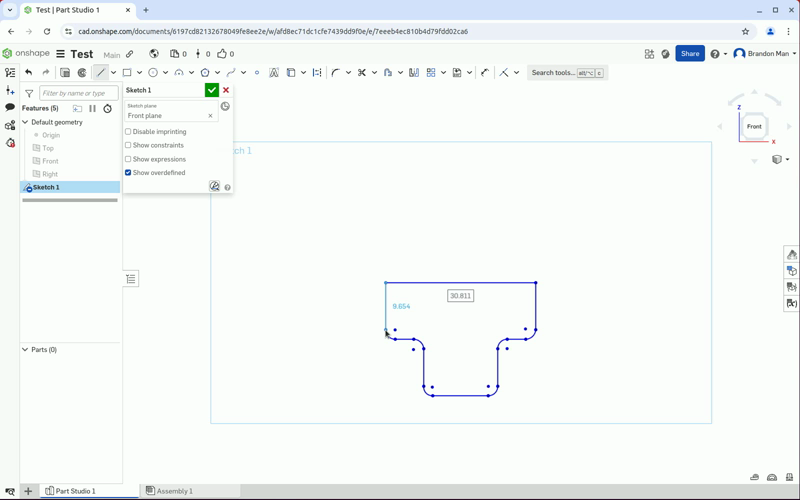
key(c)
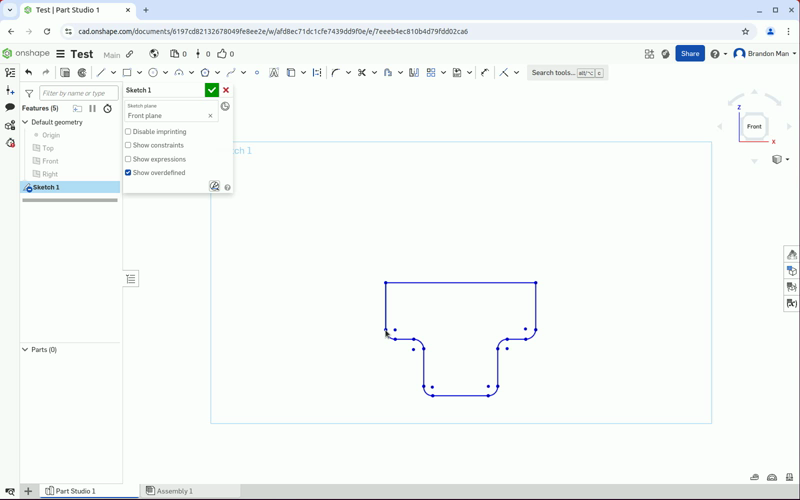
key_down(shift)
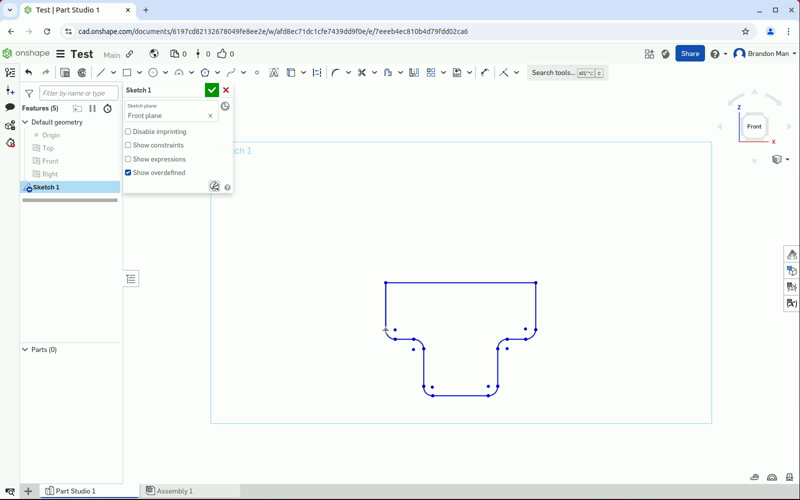
mouse_move(461, 367)
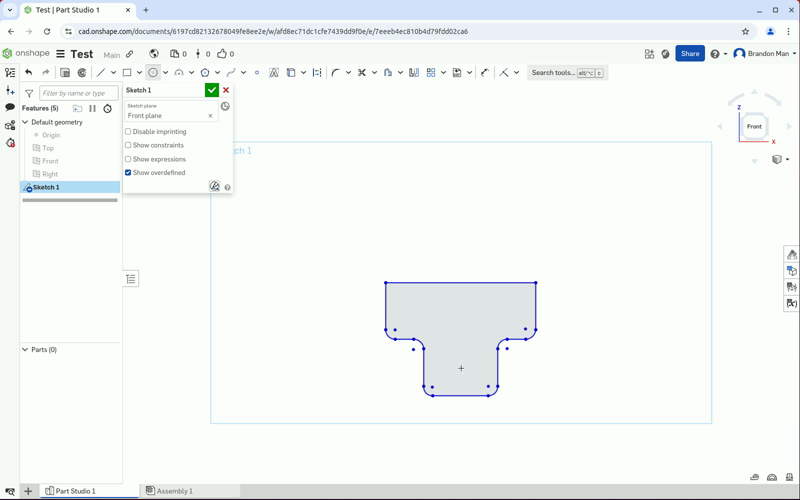
click(461, 367)
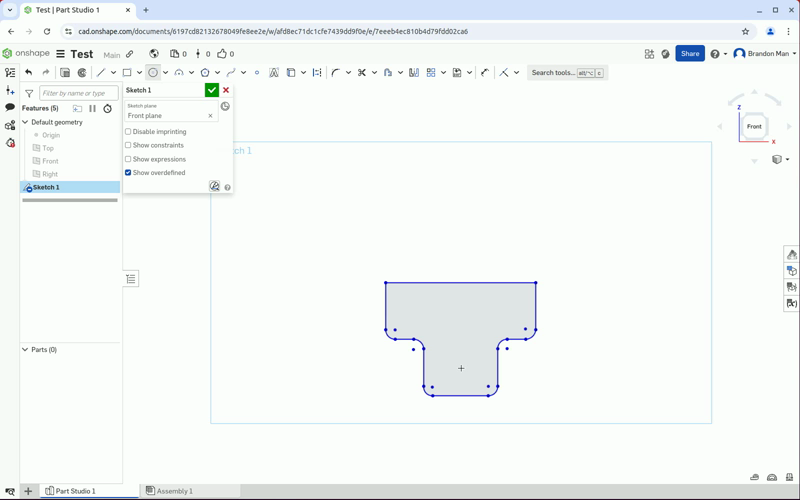
key_up(shift)
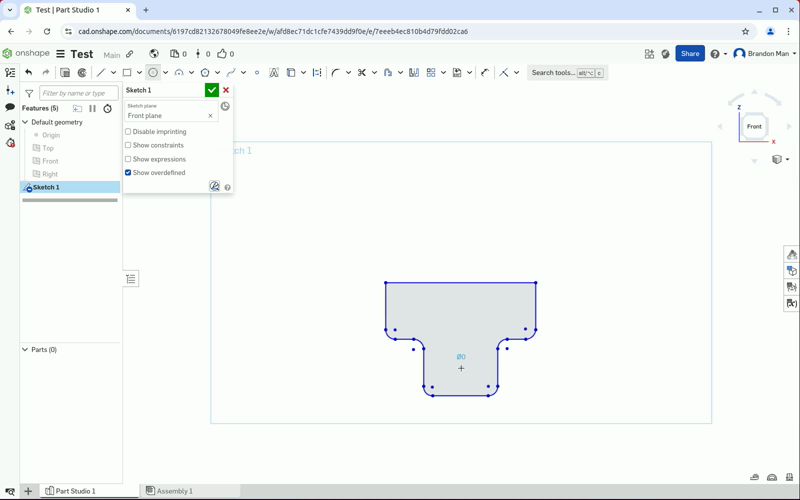
mouse_move(472, 367)
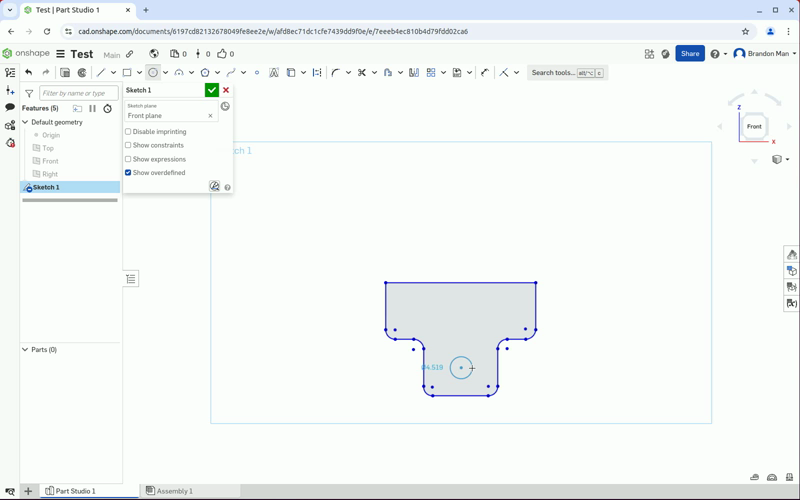
click(472, 367)
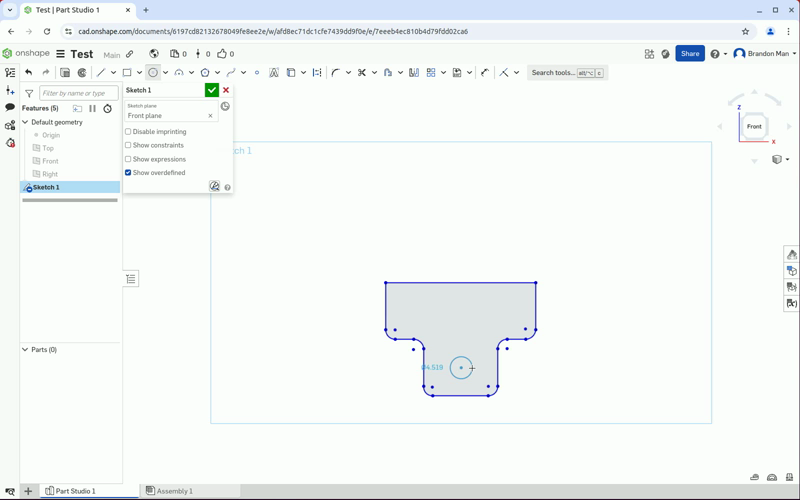
key(esc)
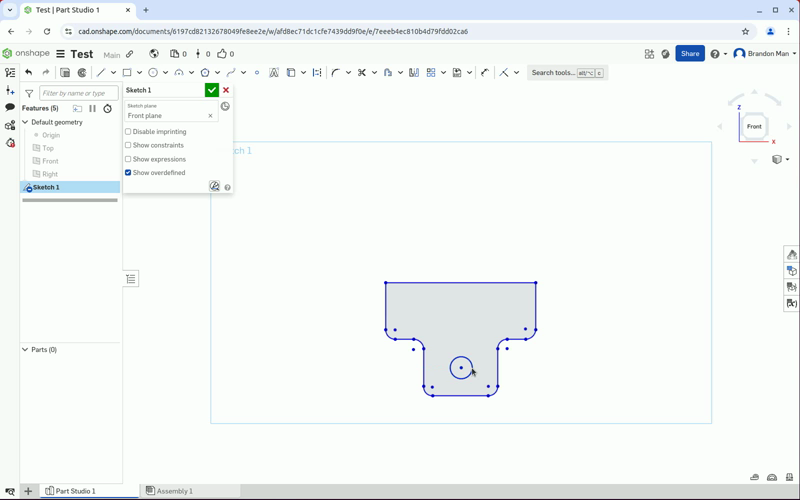
mouse_move(490, 307)
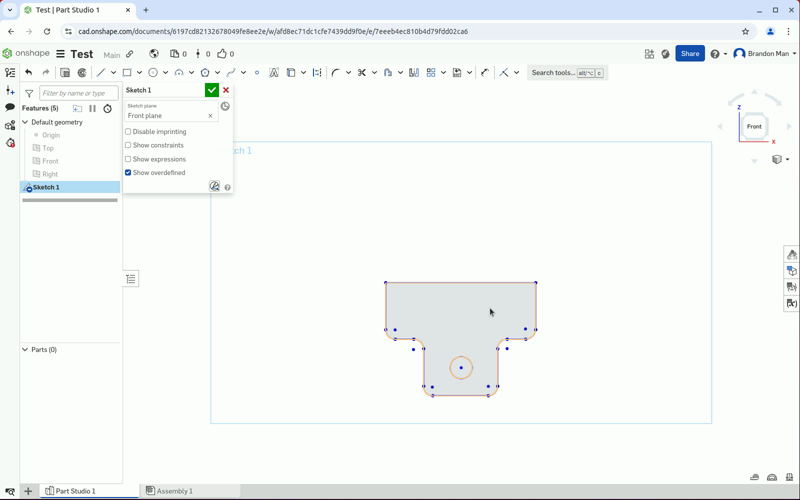
click(490, 307)
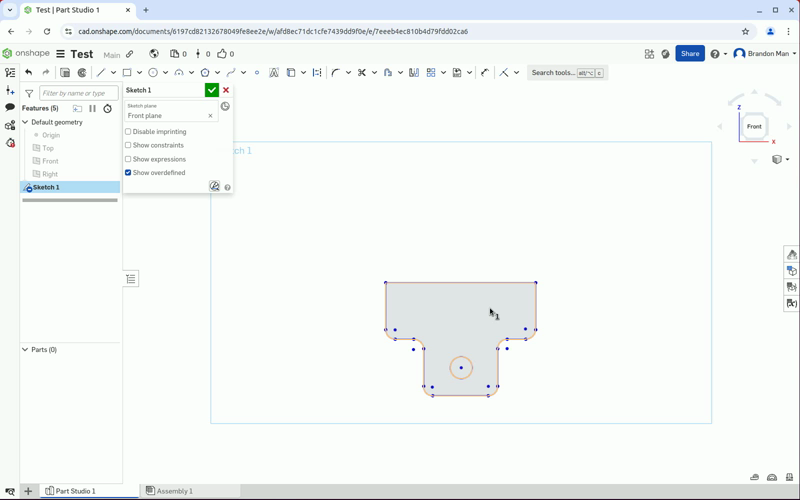
mouse_move(73, 352)
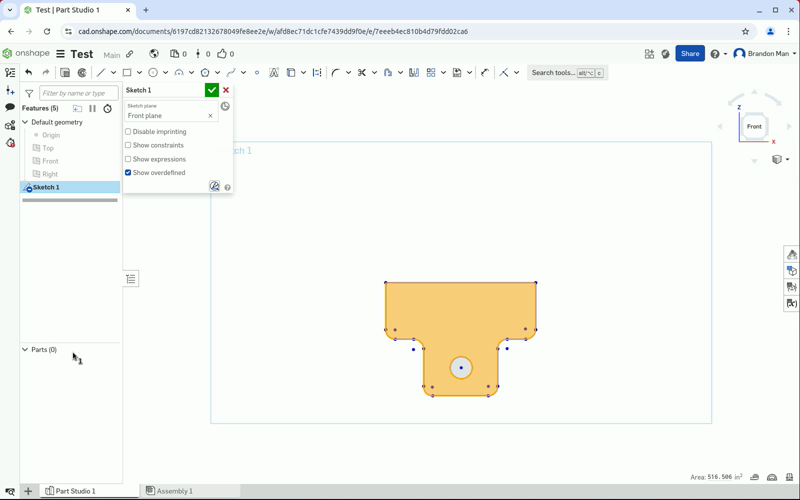
key(shift+y)
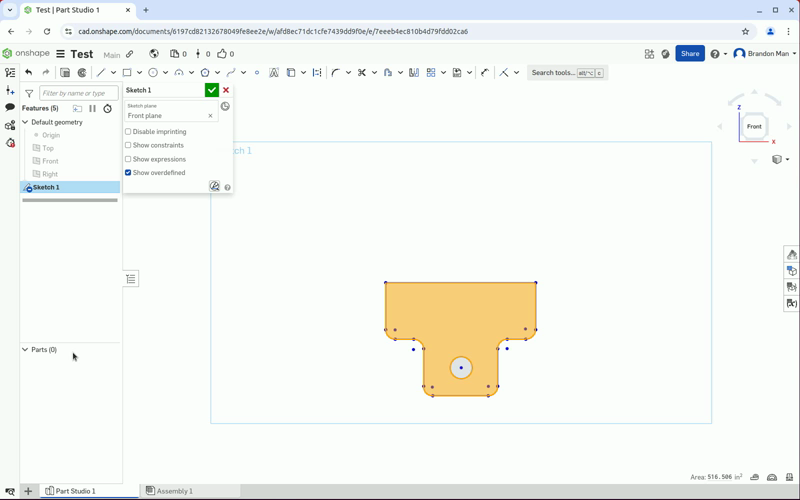
key(shift+e)
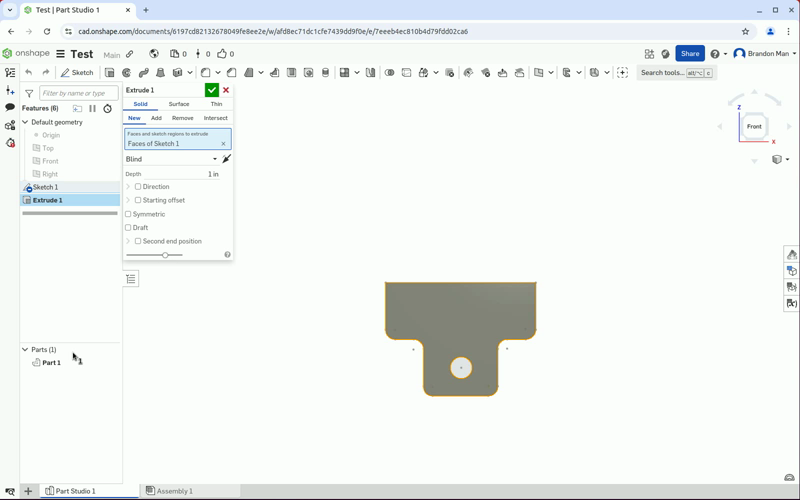
mouse_move(143, 106)
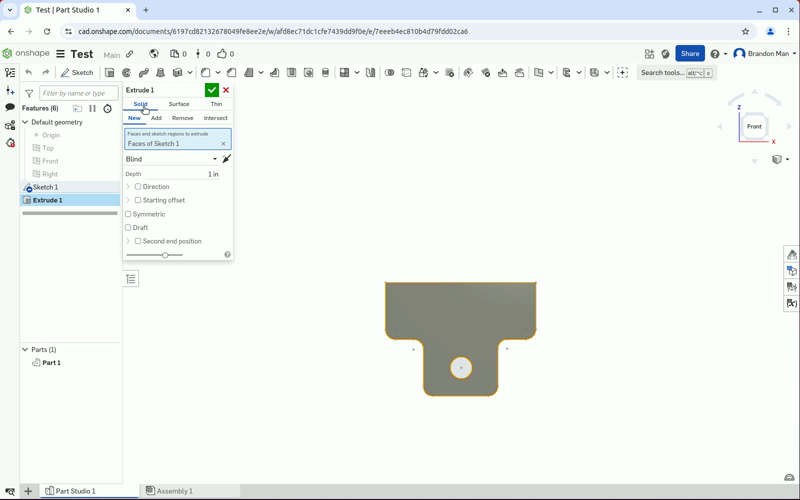
click(143, 106)
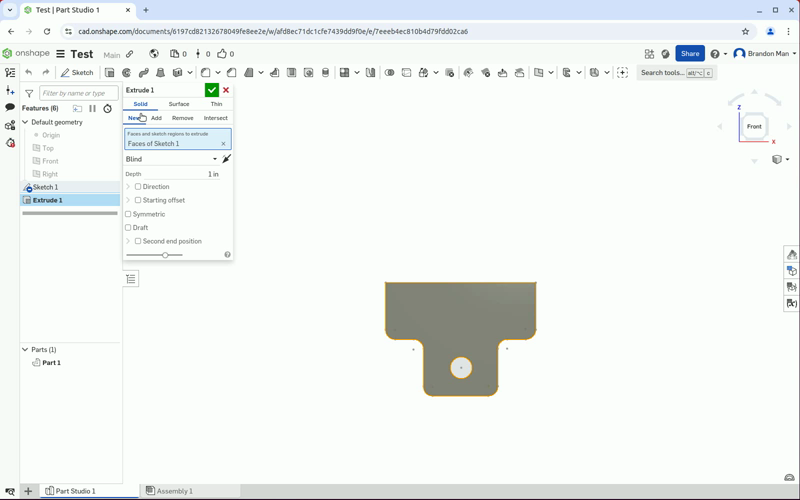
mouse_move(137, 120)
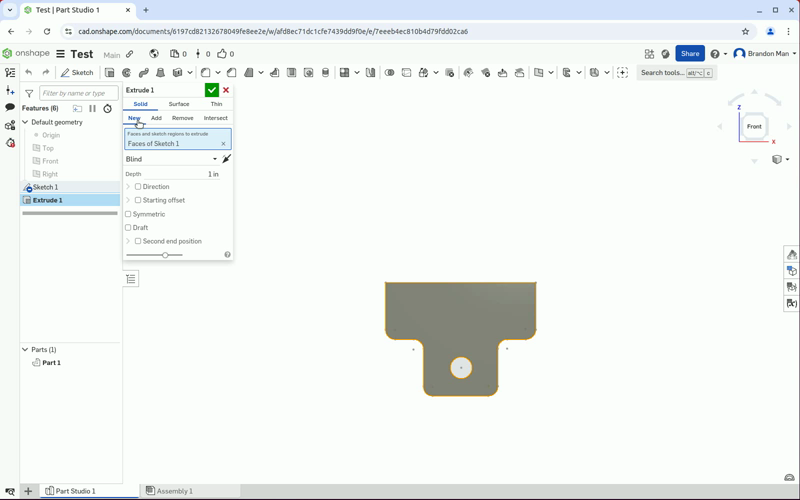
click(137, 120)
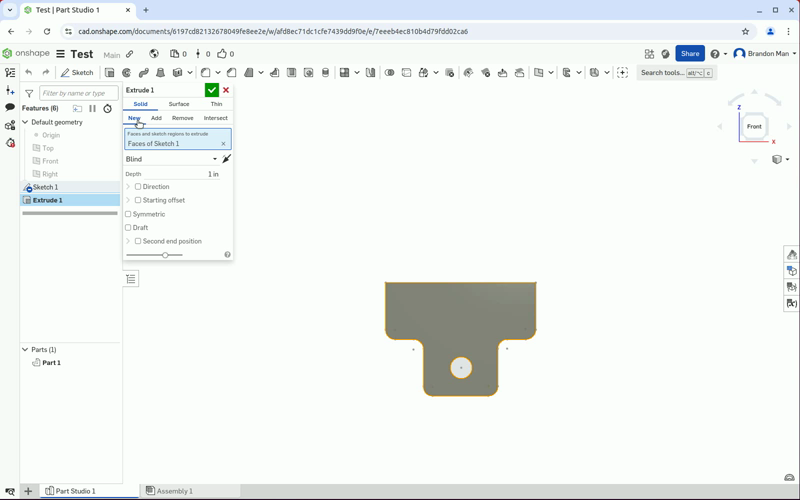
key(tab, 4)
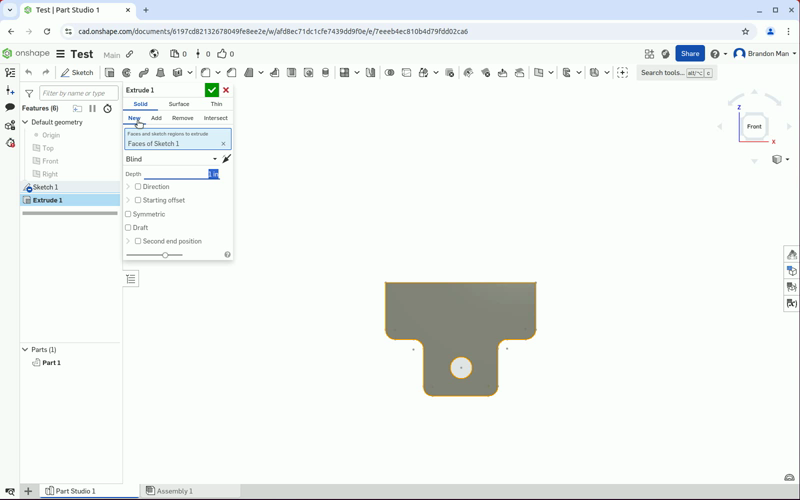
text(-30.81)
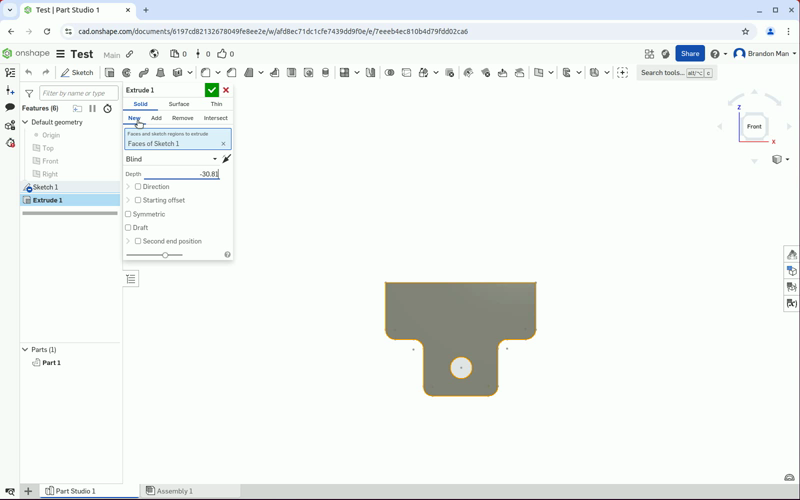
key(tab, 3)
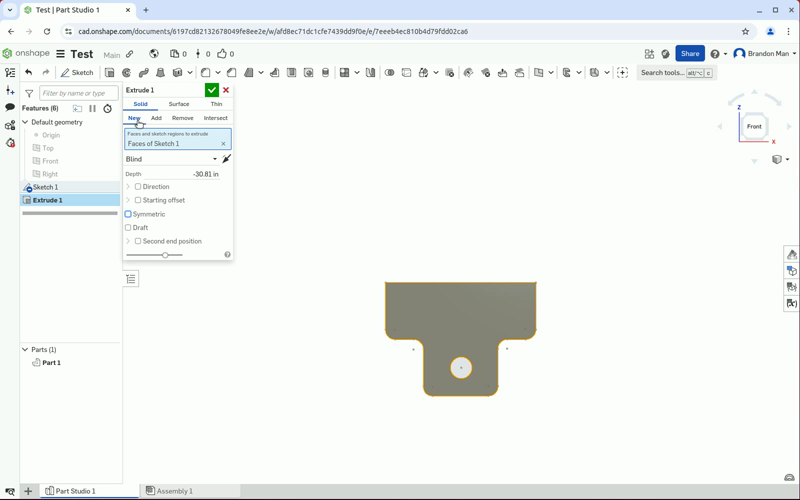
key(space)
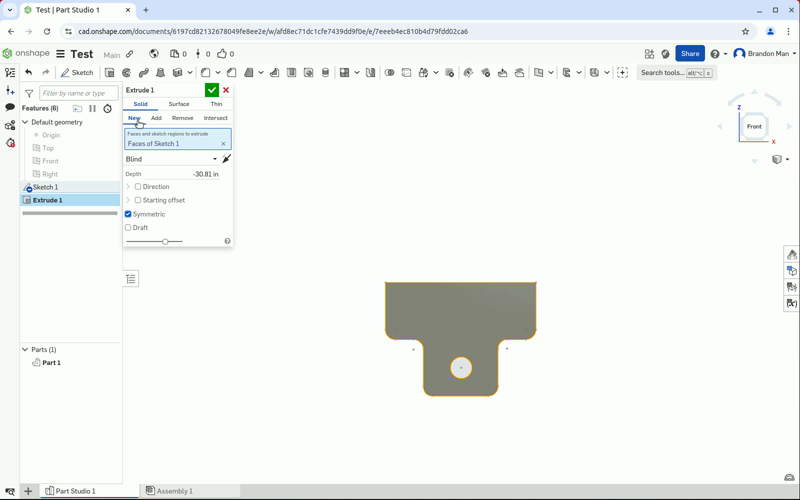
key(enter)
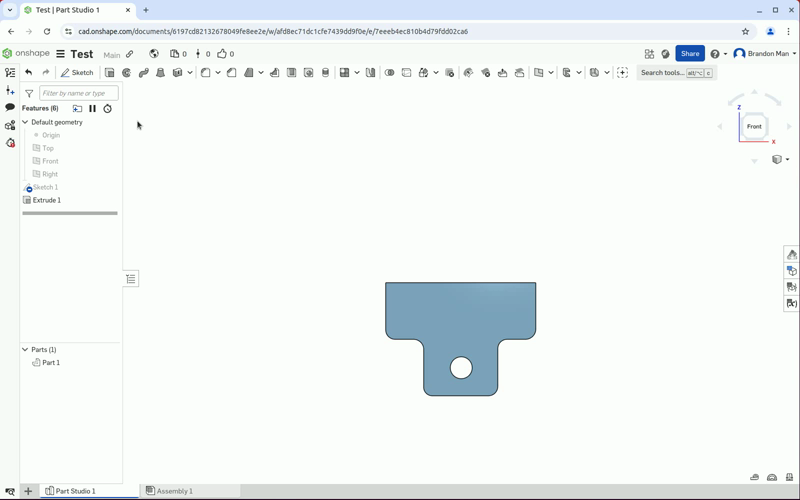
key(shift+h)
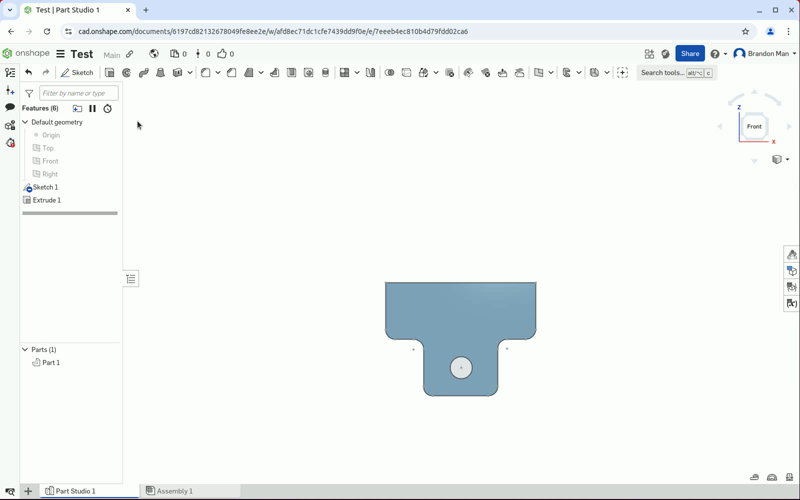
key(shift+h)
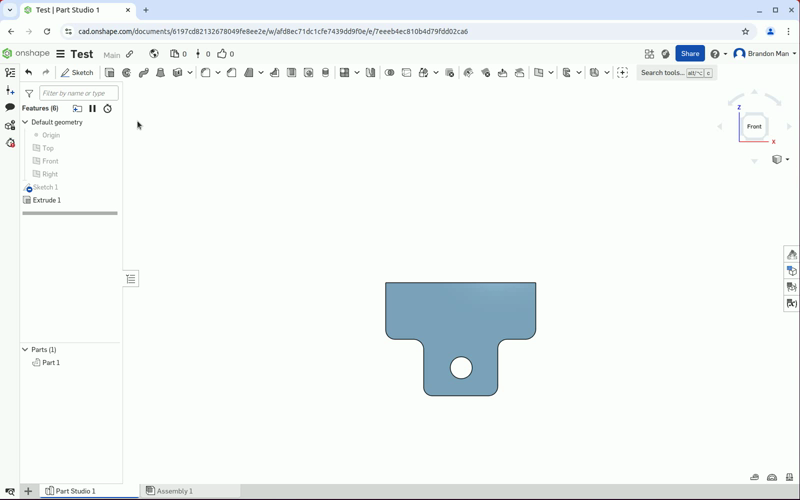
mouse_move(73, 189)
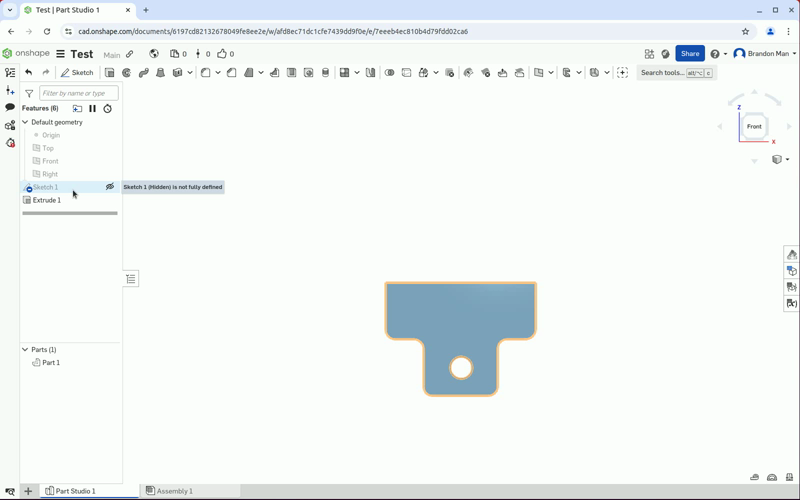
click(73, 189)
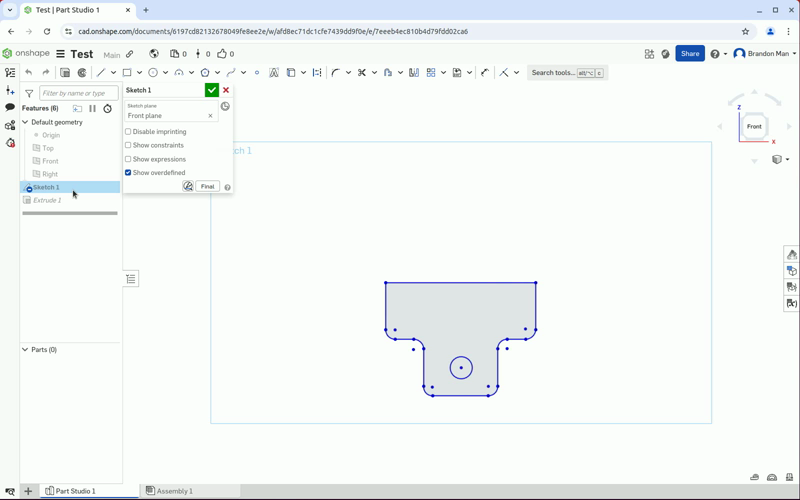
mouse_move(229, 92)
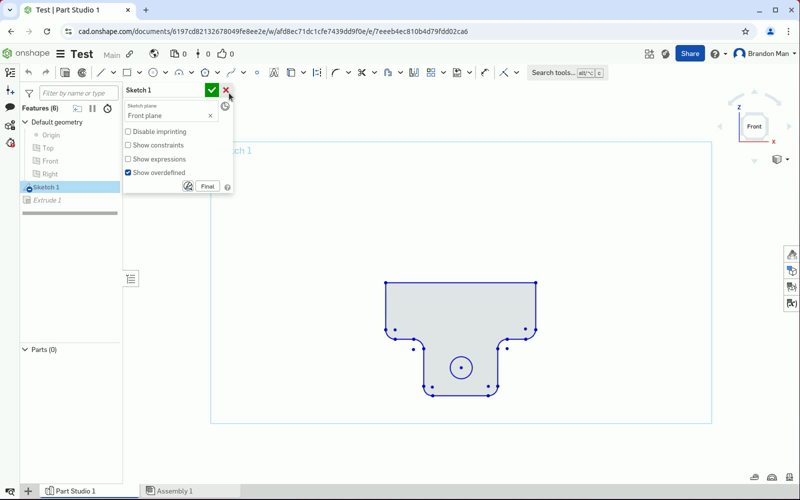
click(229, 92)
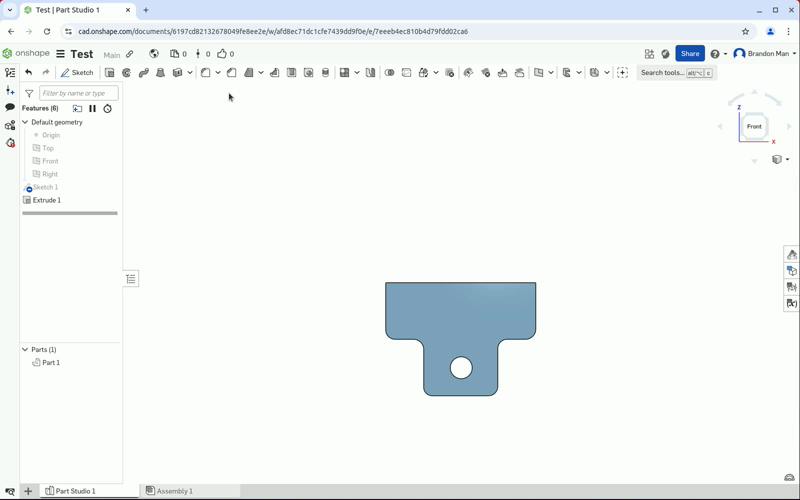
mouse_move(73, 352)
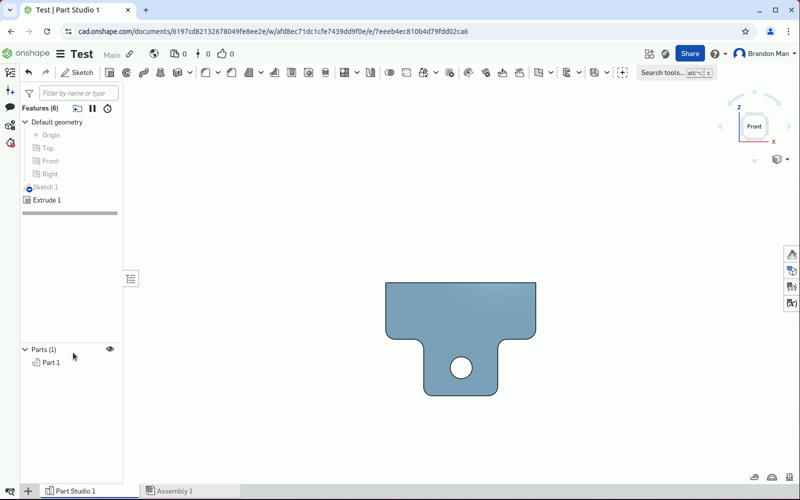
key(y)
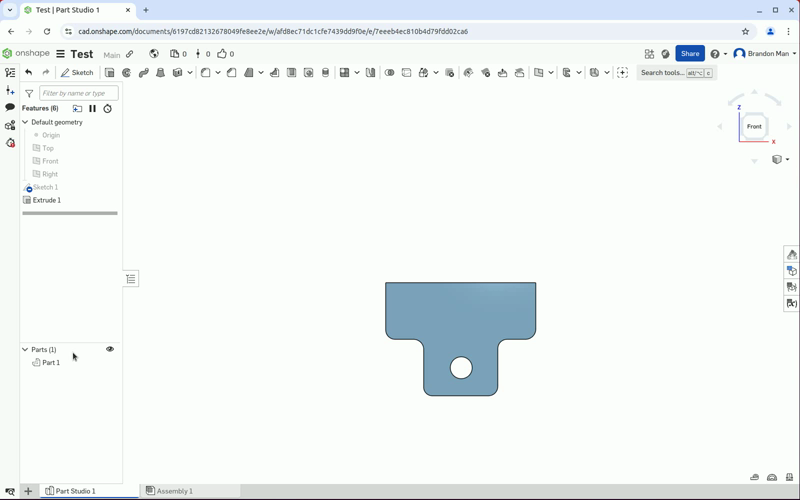
key(shift+p)
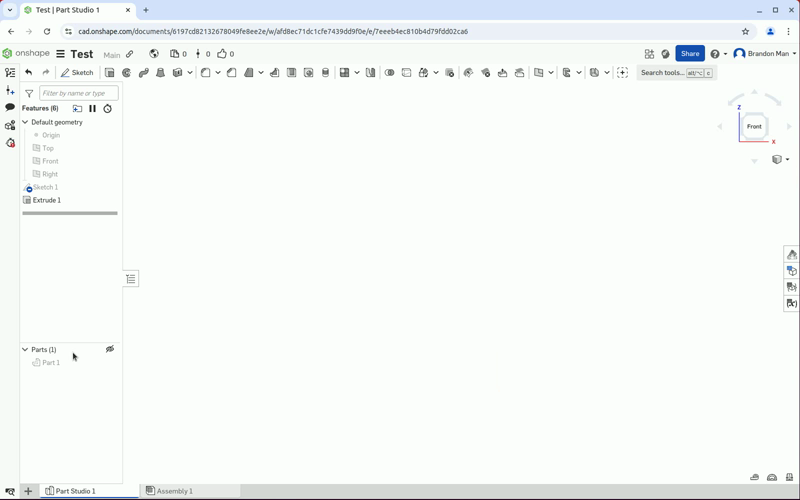
key(space)
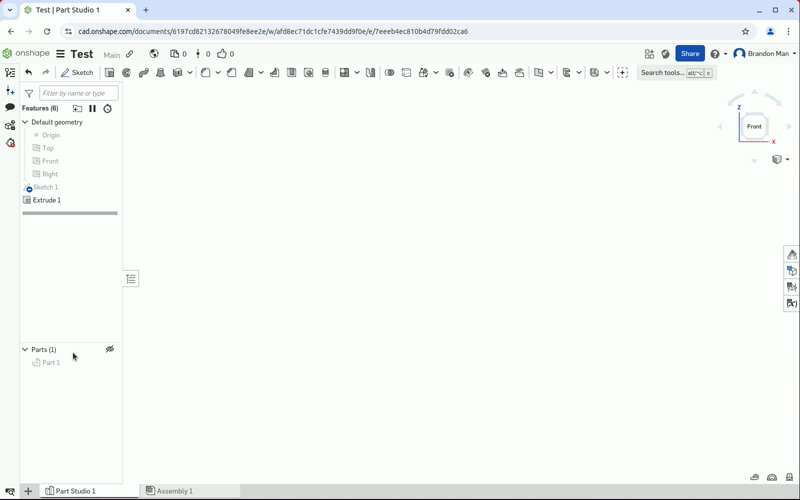
key_down(shift)
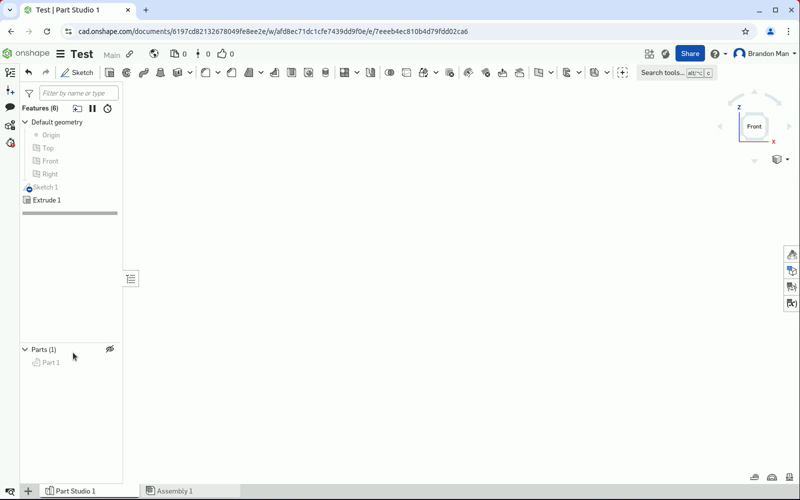
key(down)
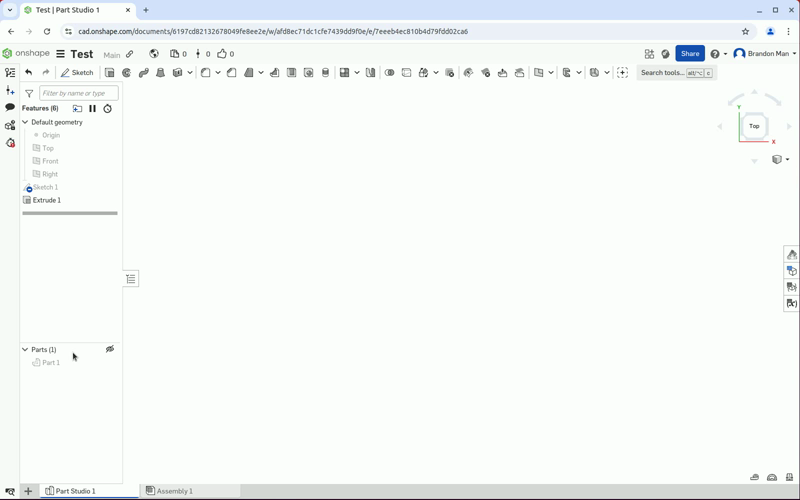
key_up(shift)
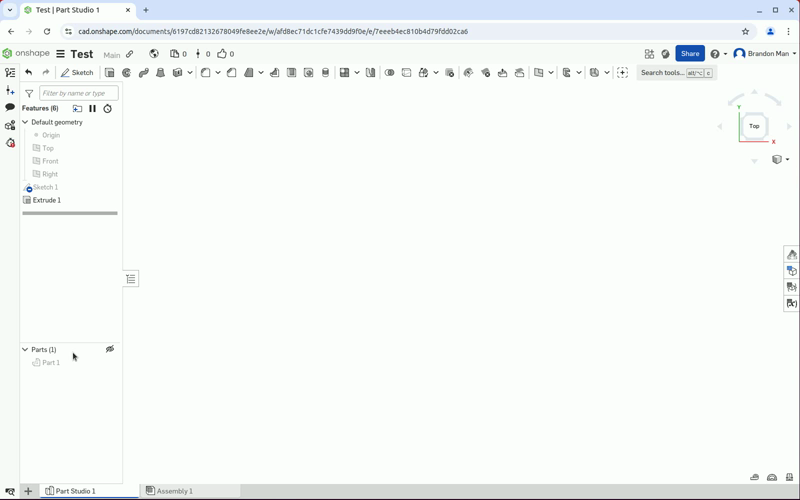
mouse_move(73, 352)
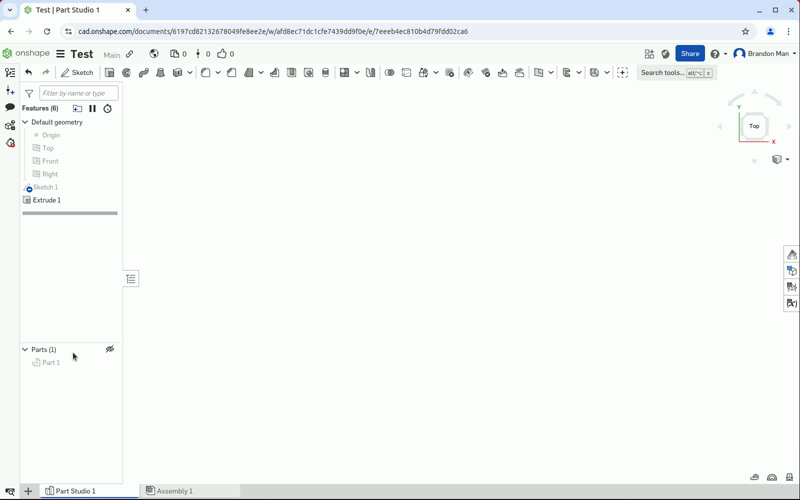
key(shift+y)
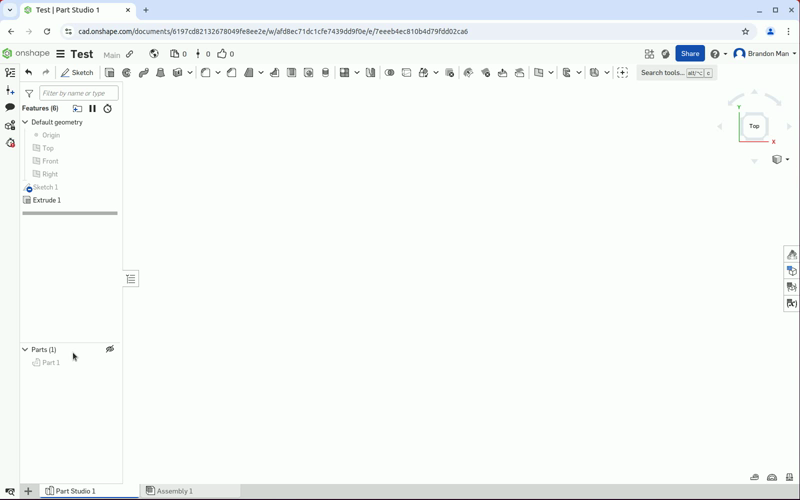
key(shift+s)
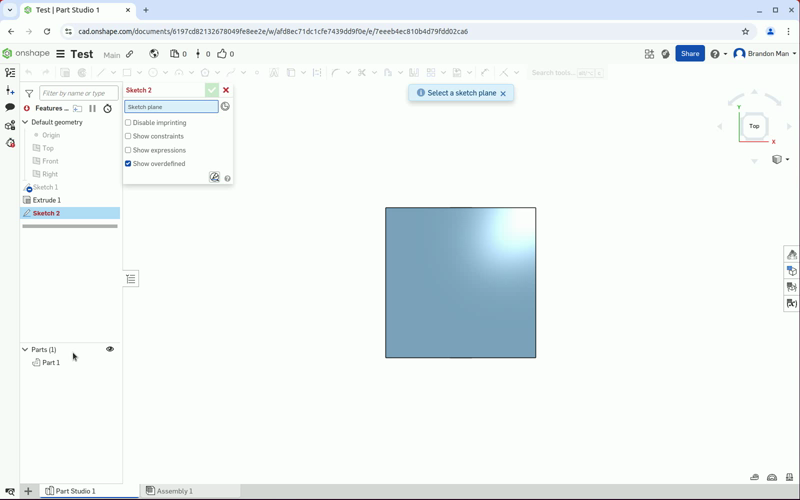
mouse_move(73, 150)
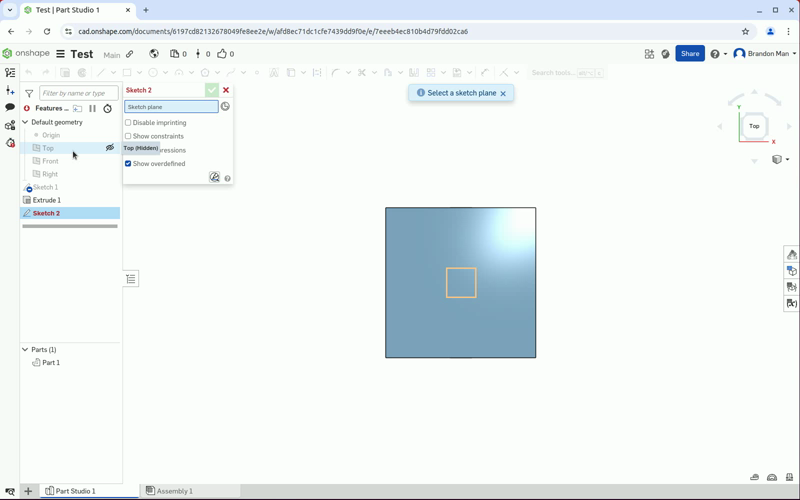
click(73, 150)
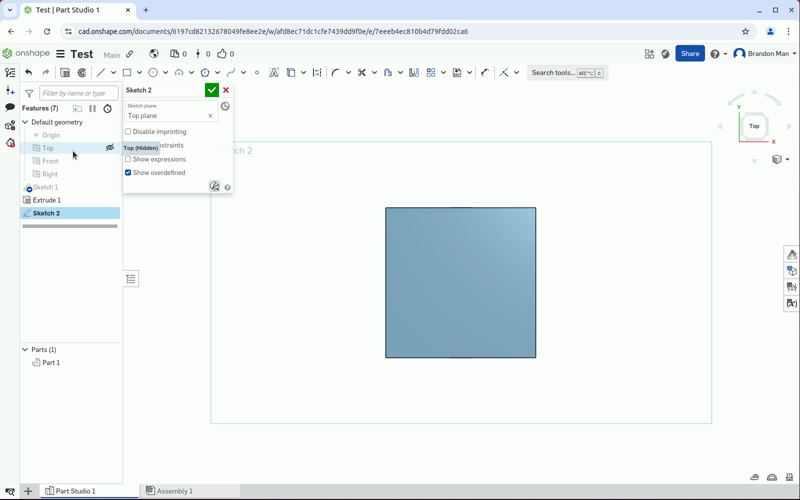
mouse_move(73, 352)
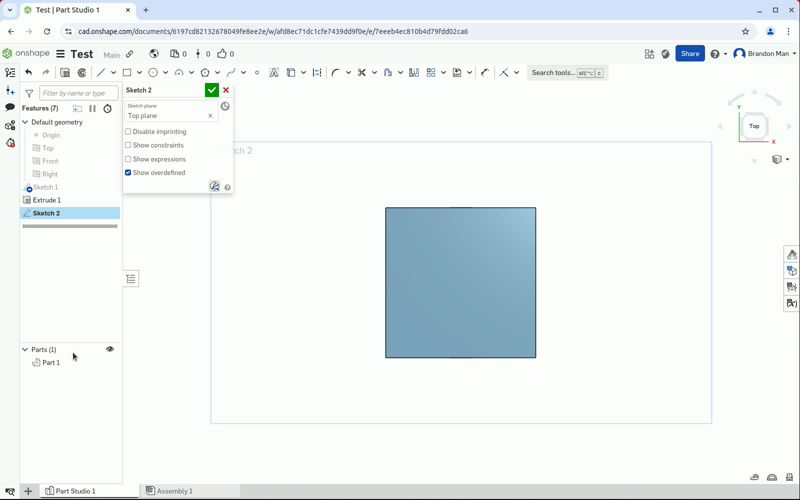
key(y)
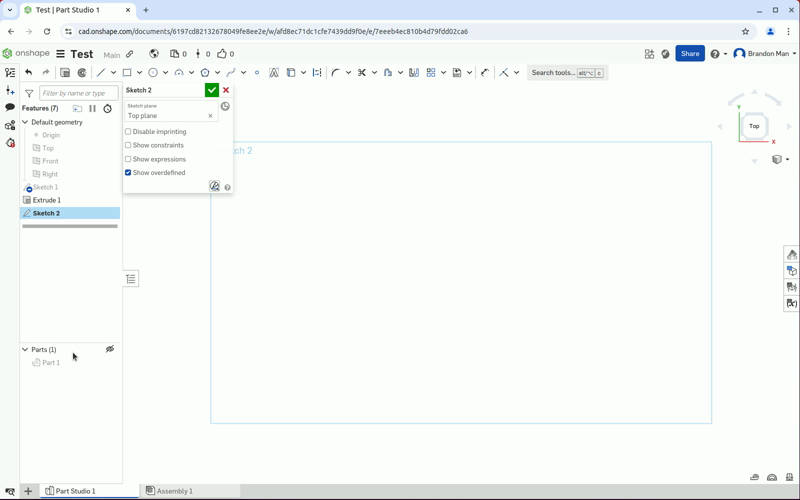
key(c)
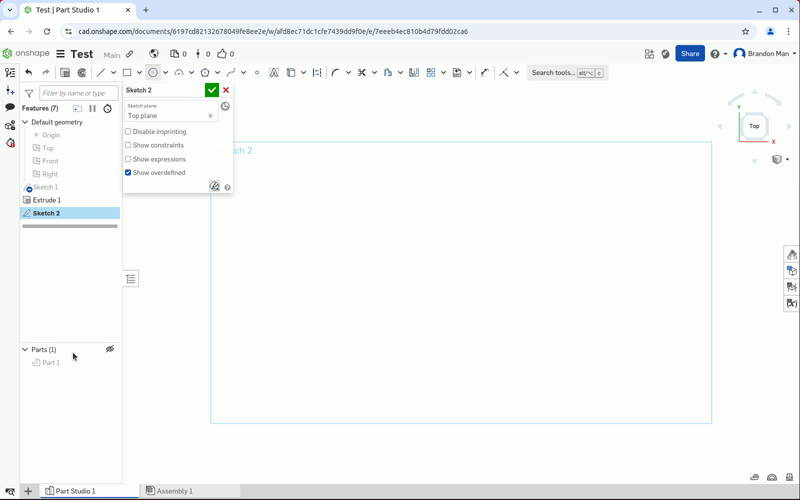
key_down(shift)
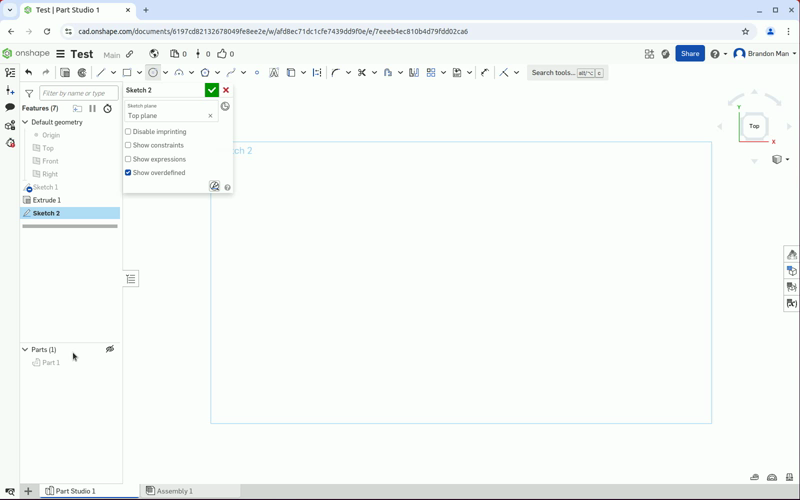
mouse_move(404, 339)
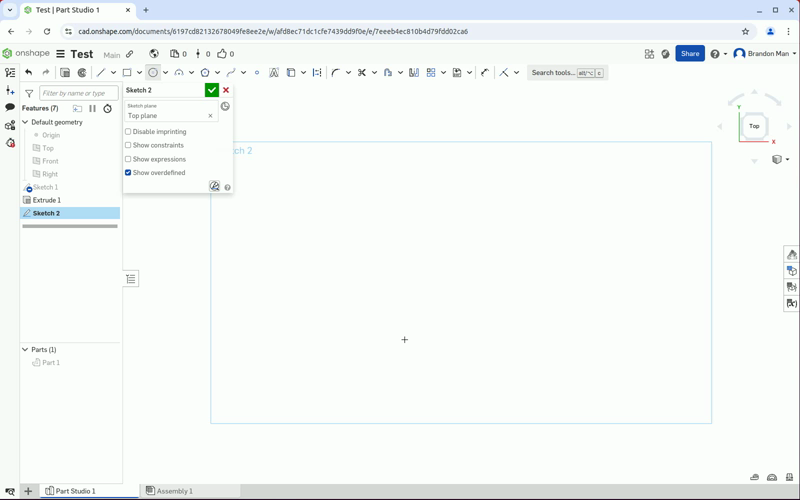
click(404, 339)
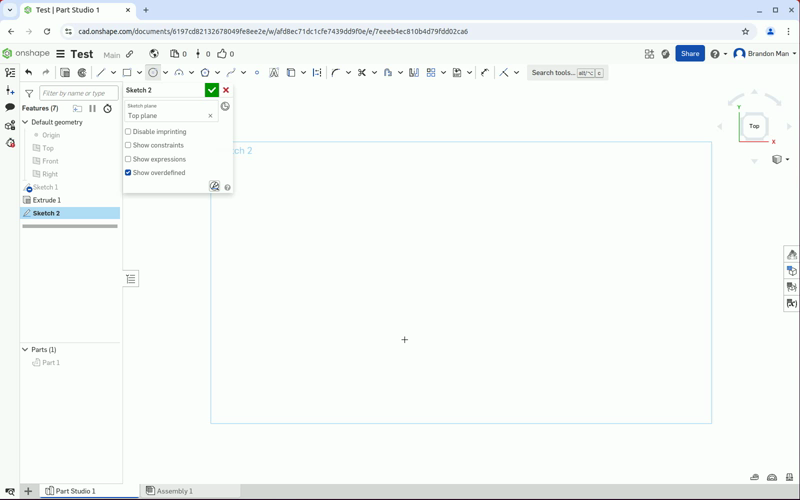
key_up(shift)
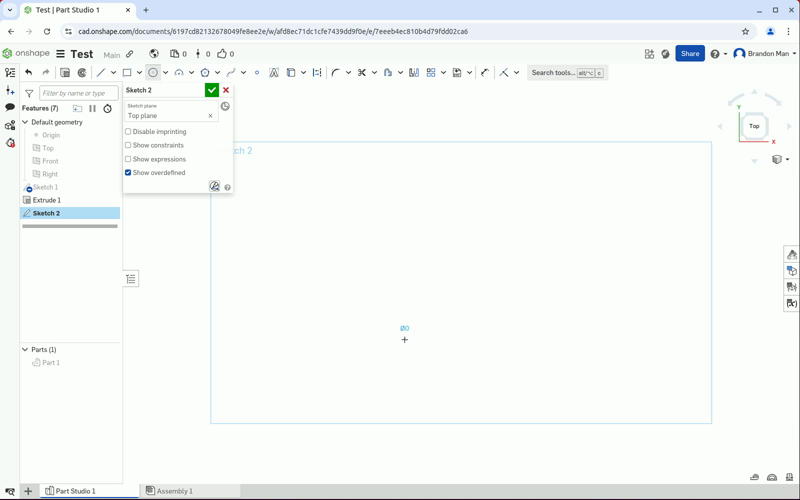
mouse_move(411, 339)
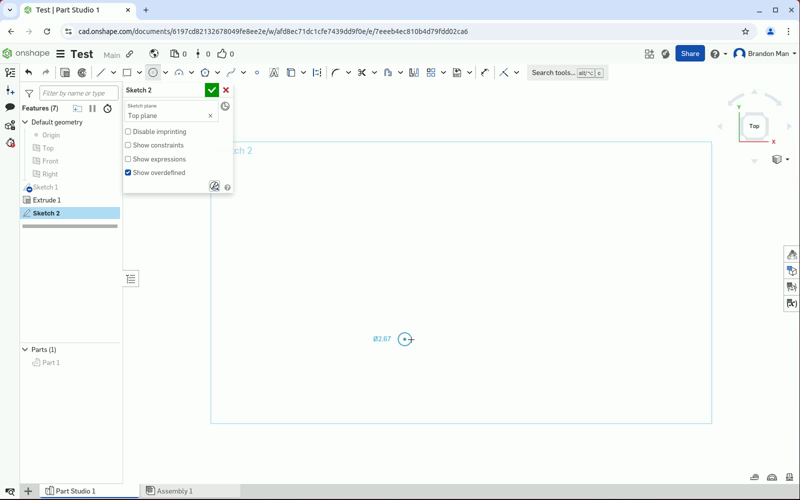
click(411, 339)
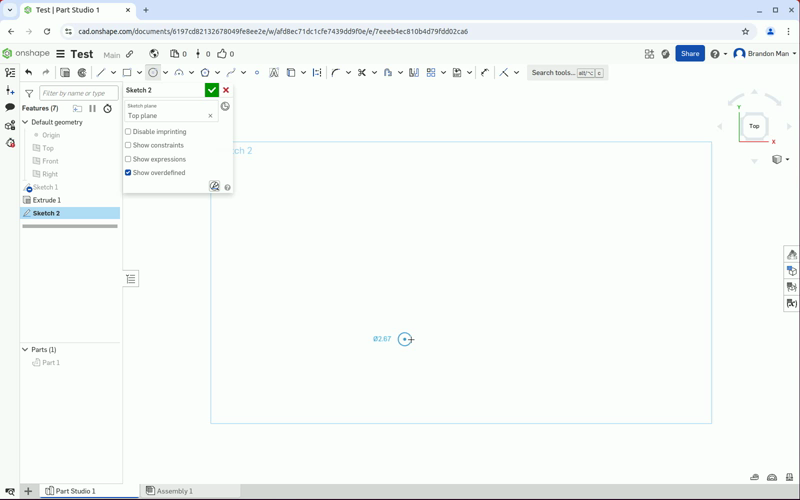
key(esc)
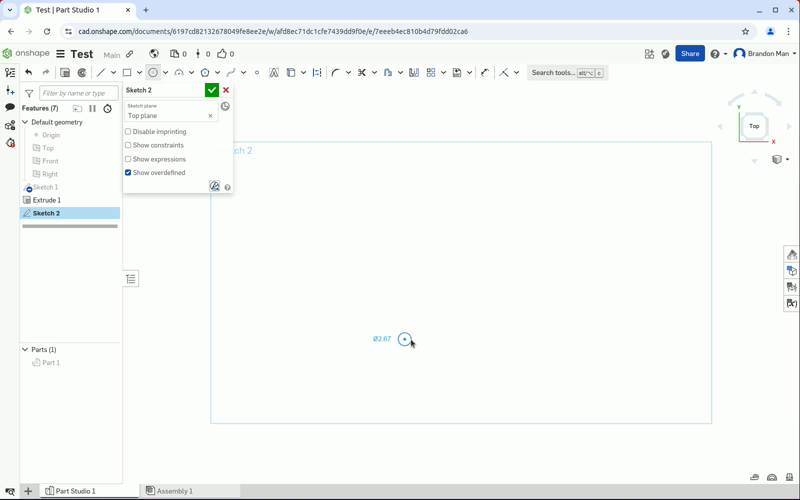
mouse_move(402, 342)
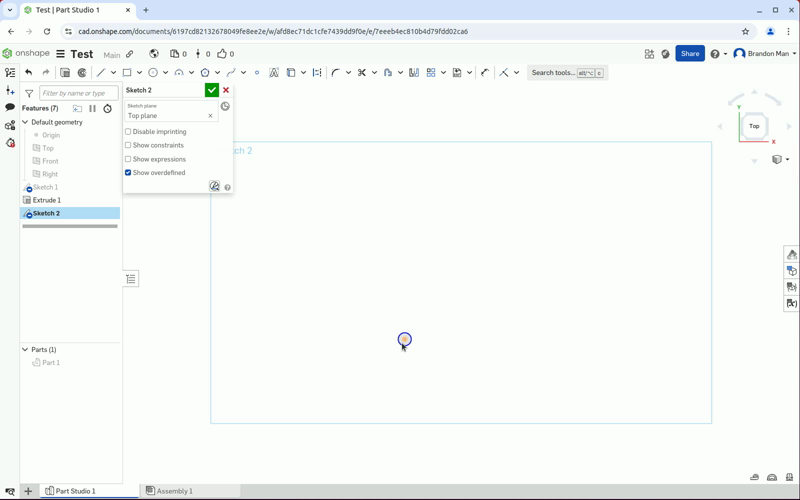
scroll(6)
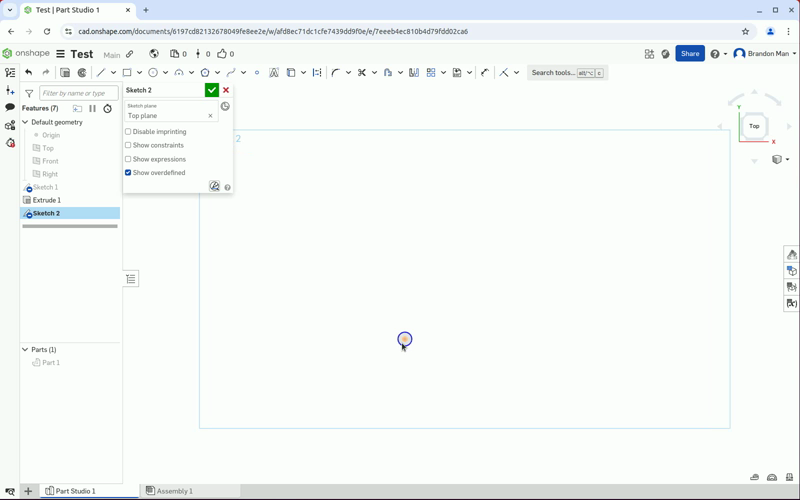
scroll(6)
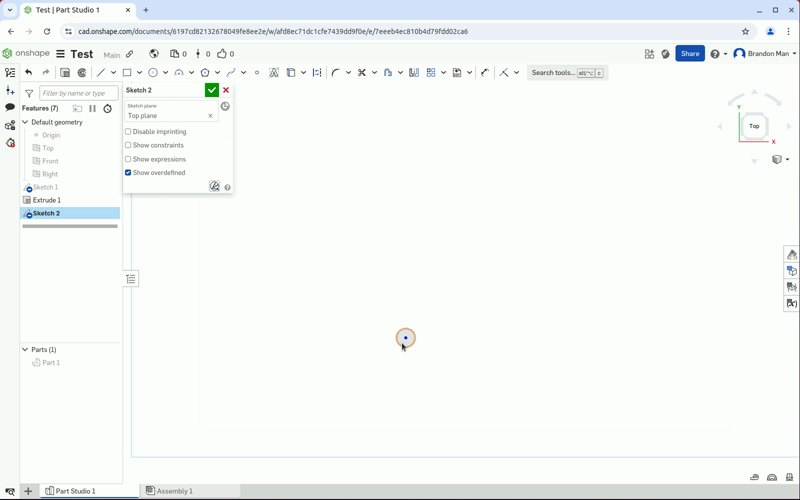
scroll(6)
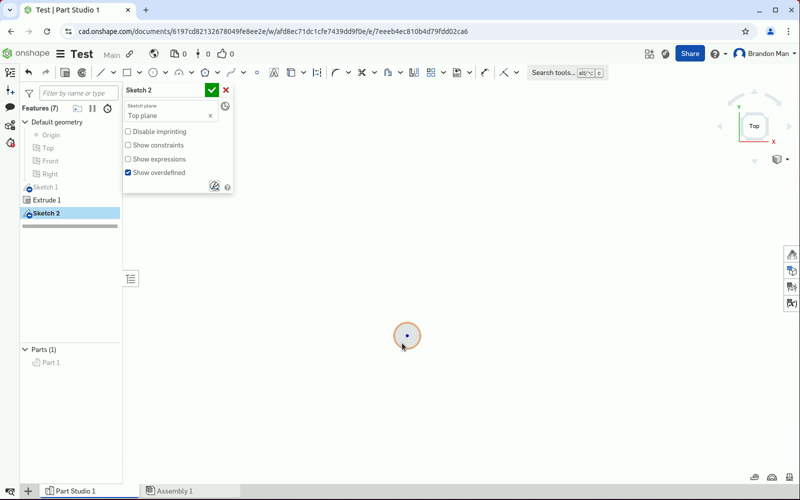
scroll(6)
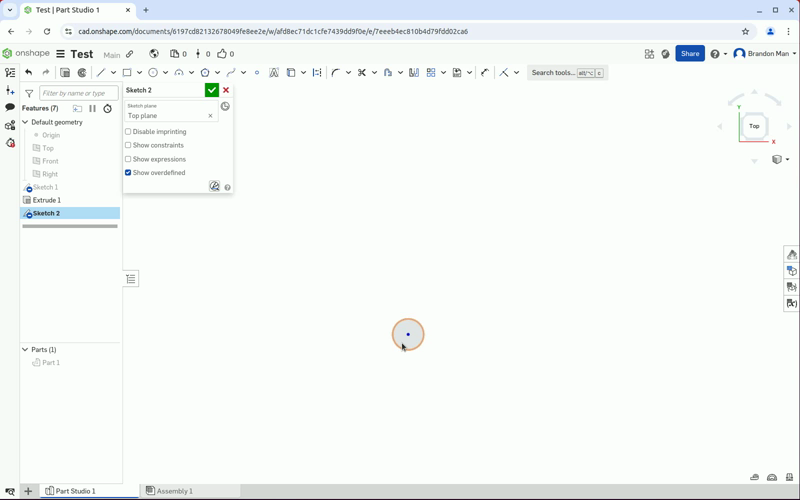
scroll(6)
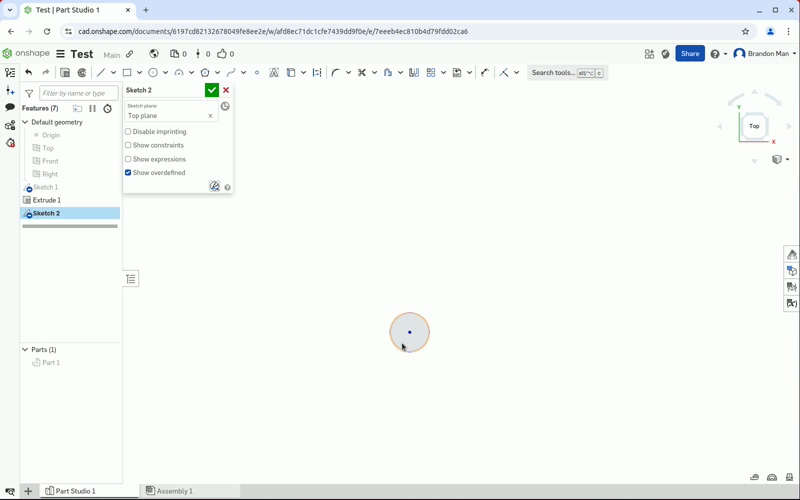
scroll(6)
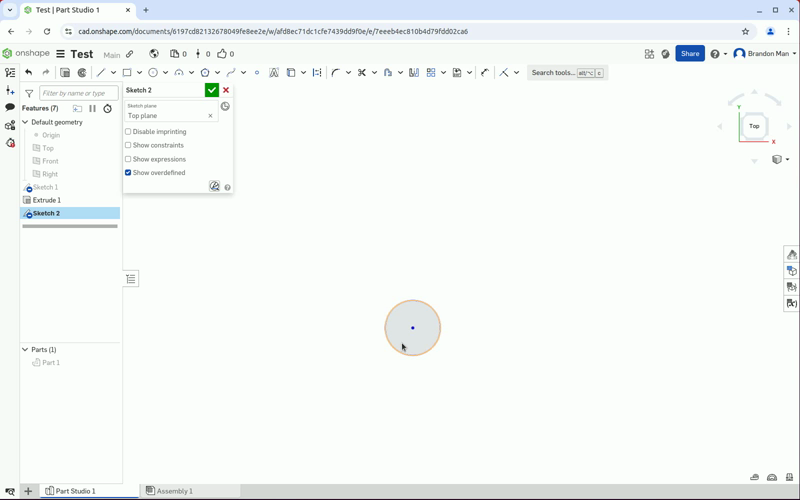
scroll(6)
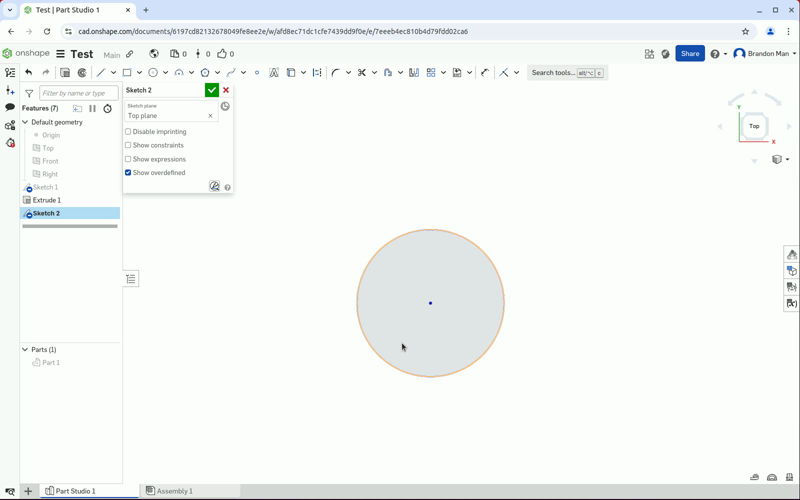
click(402, 342)
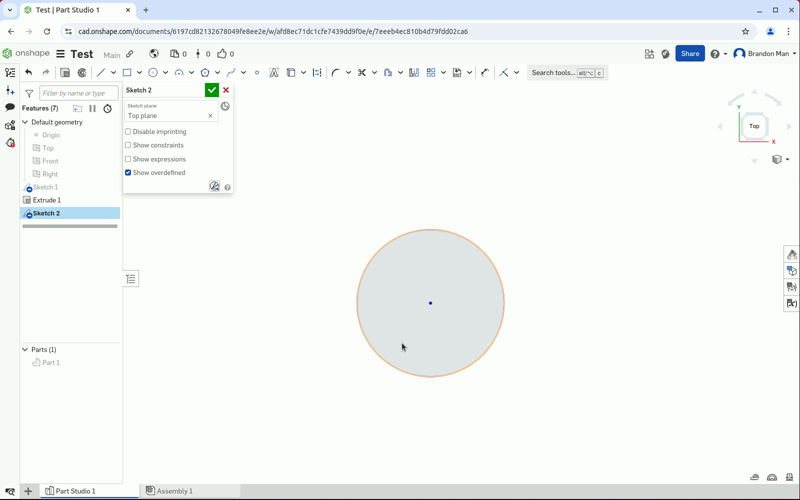
scroll(-6)
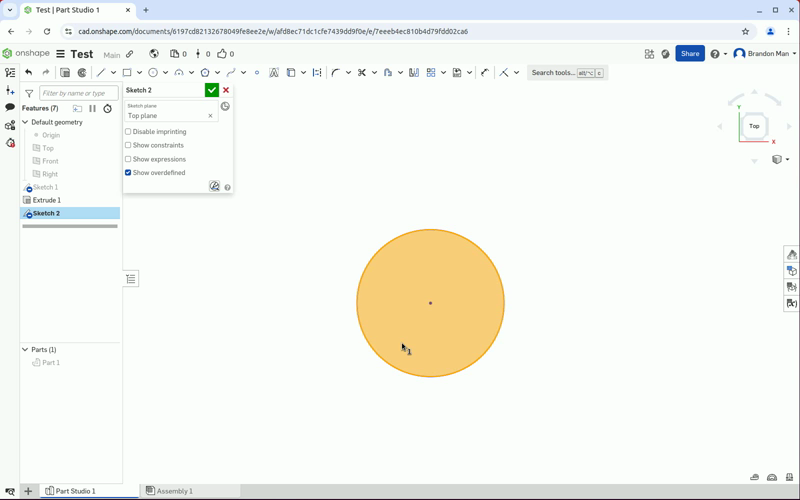
scroll(-6)
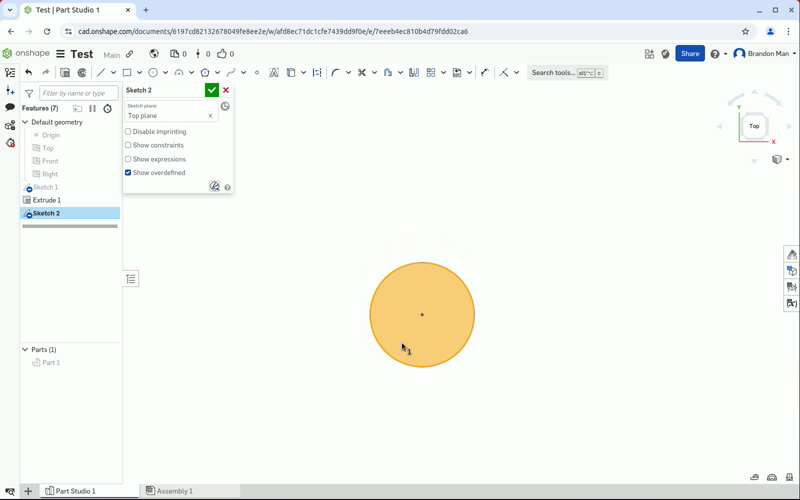
scroll(-6)
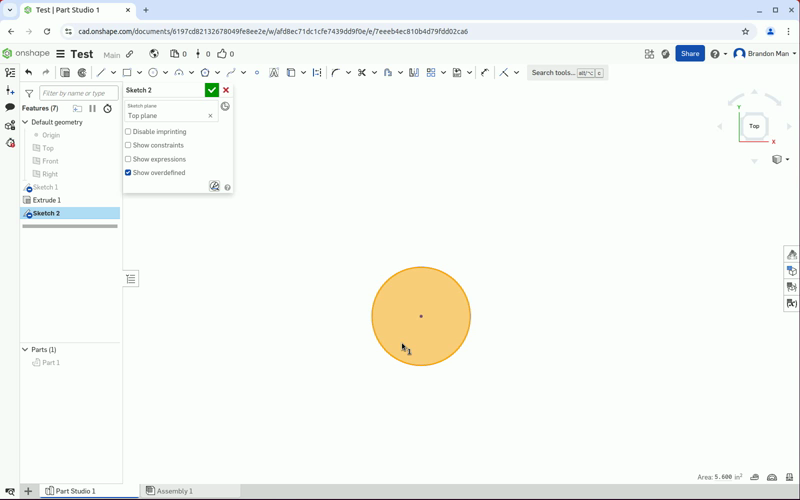
scroll(-6)
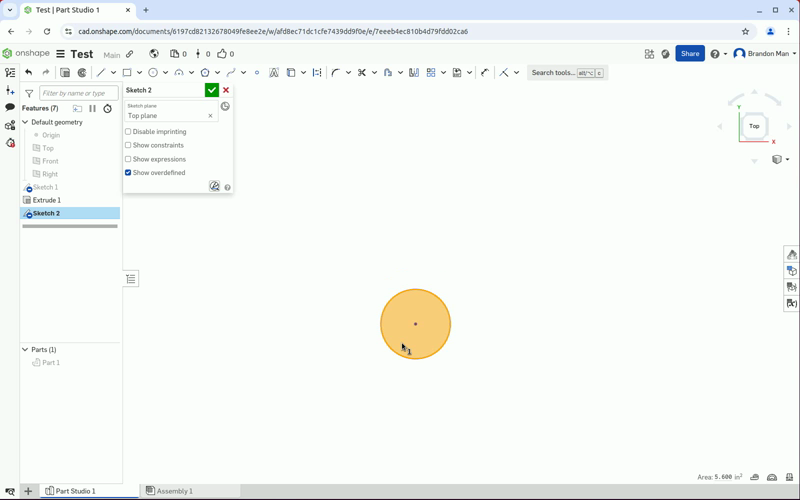
scroll(-6)
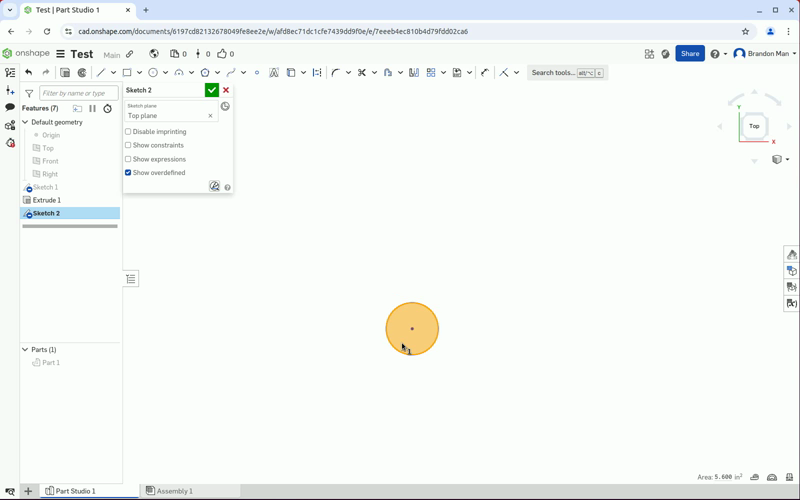
scroll(-6)
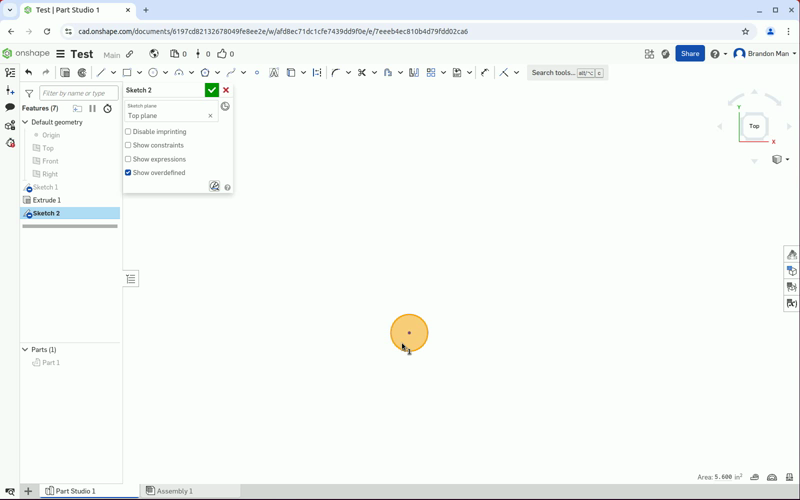
scroll(-6)
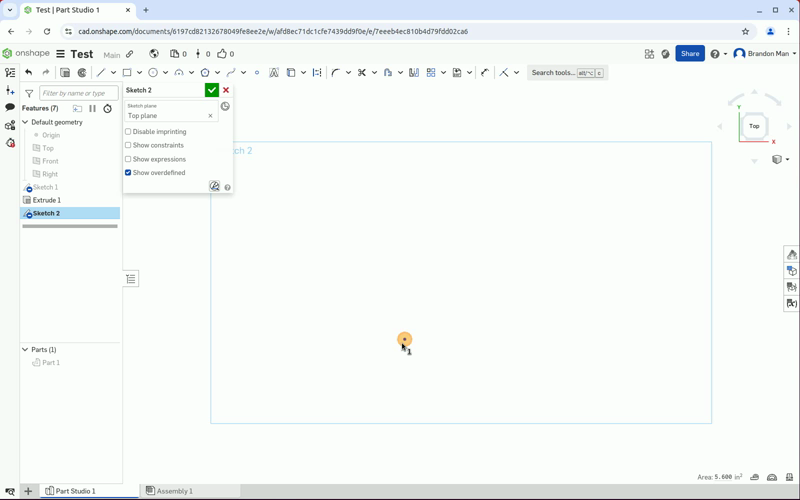
mouse_move(73, 352)
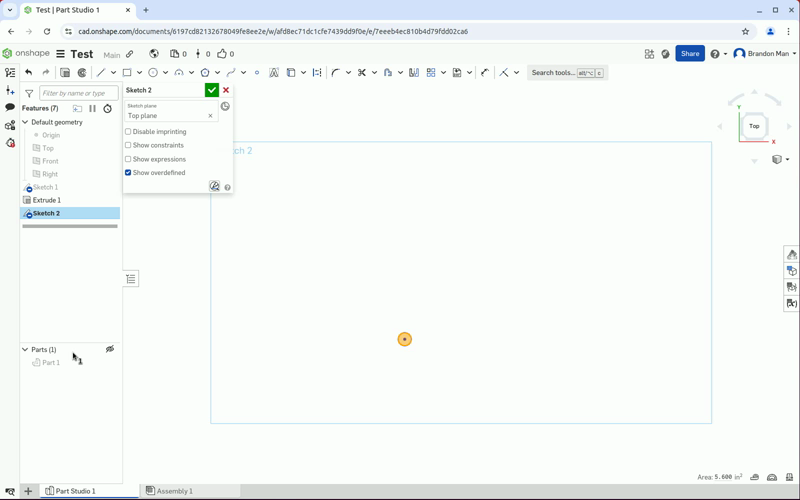
key(shift+y)
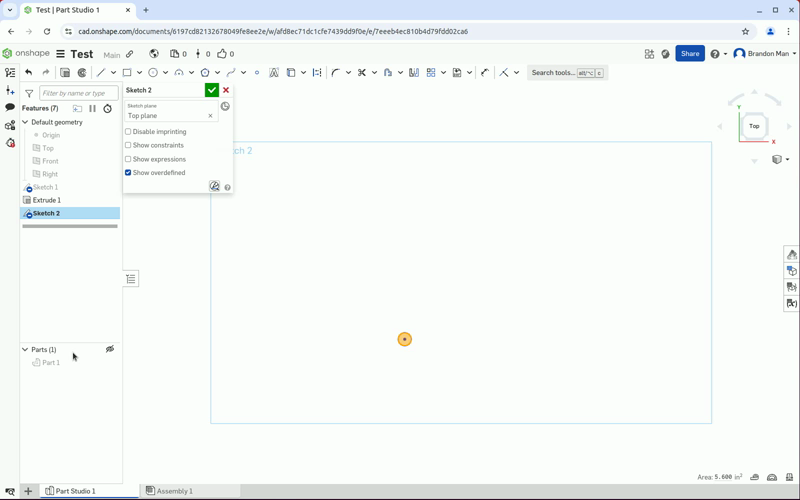
key(shift+e)
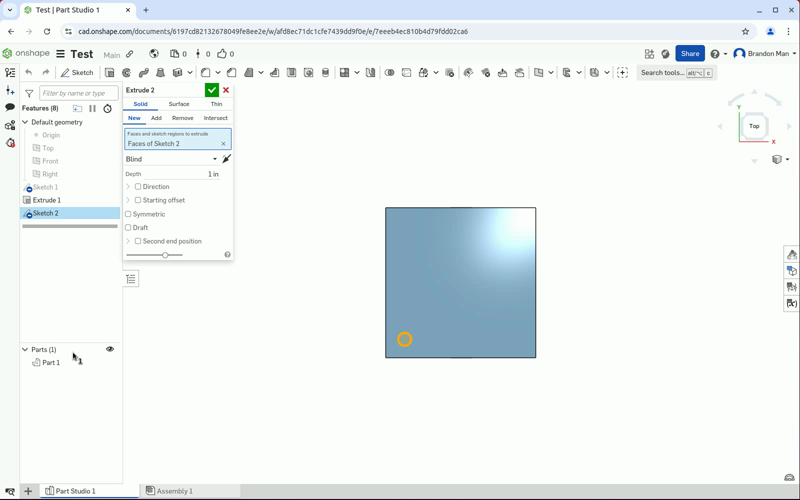
mouse_move(143, 106)
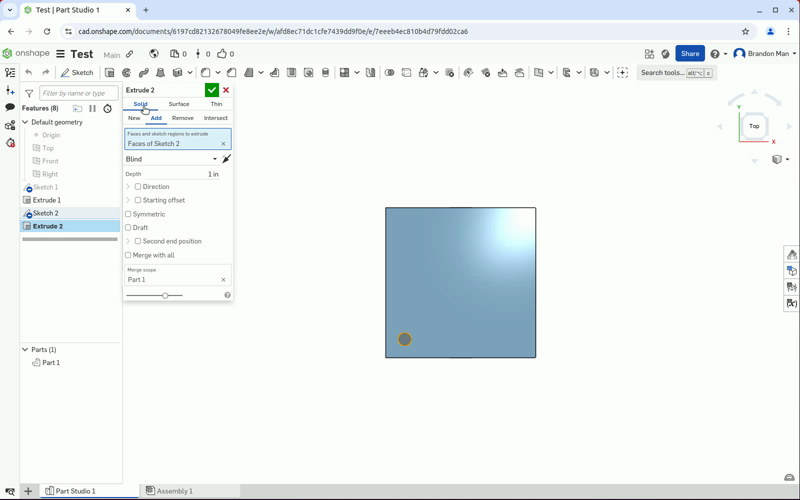
click(143, 106)
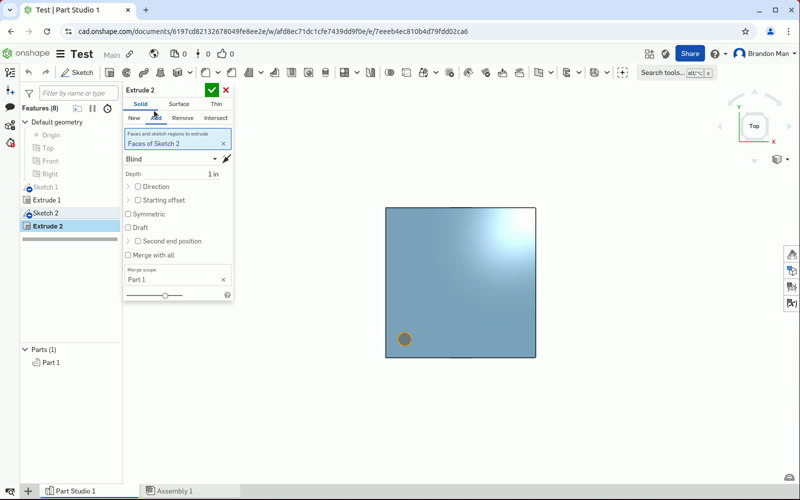
mouse_move(186, 120)
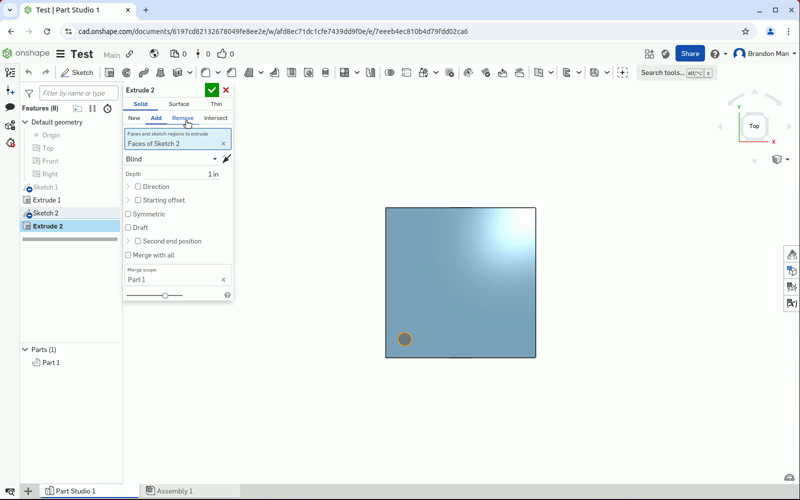
click(186, 120)
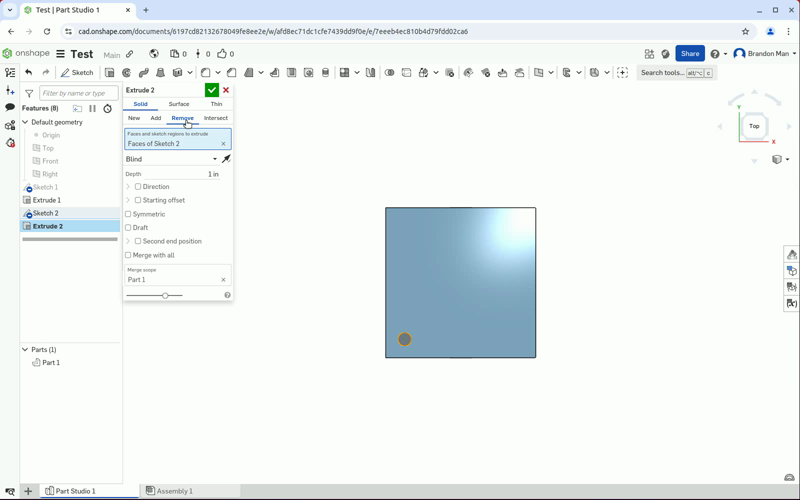
key(tab, 4)
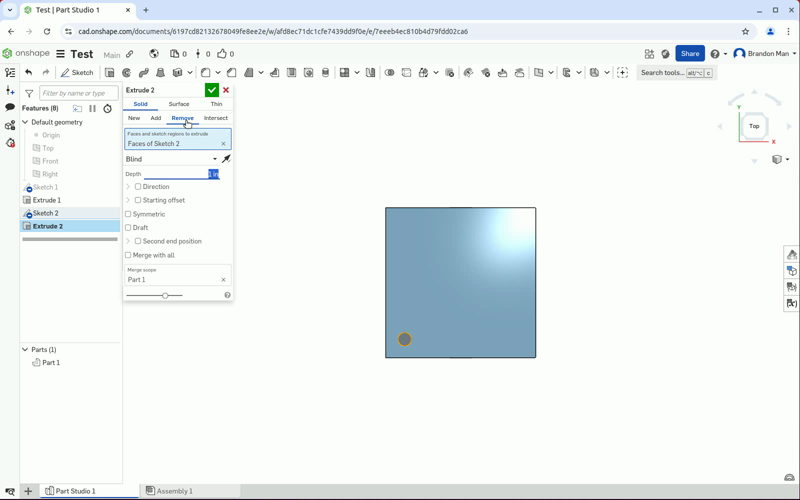
text(7.703)
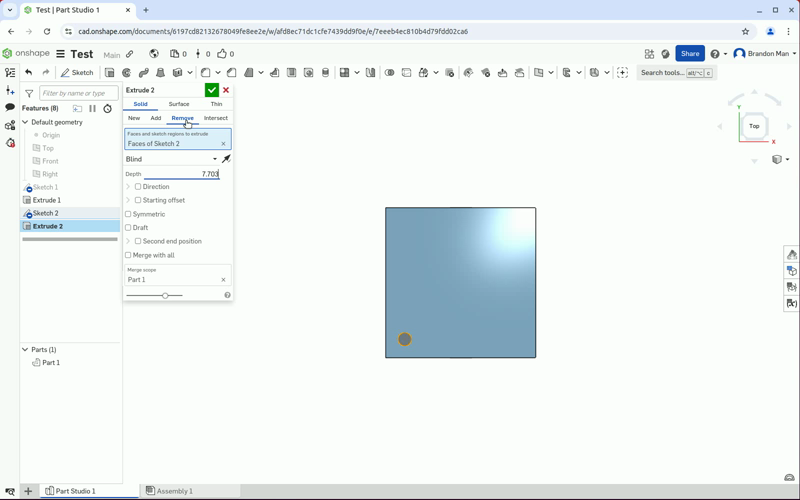
key(tab, 6)
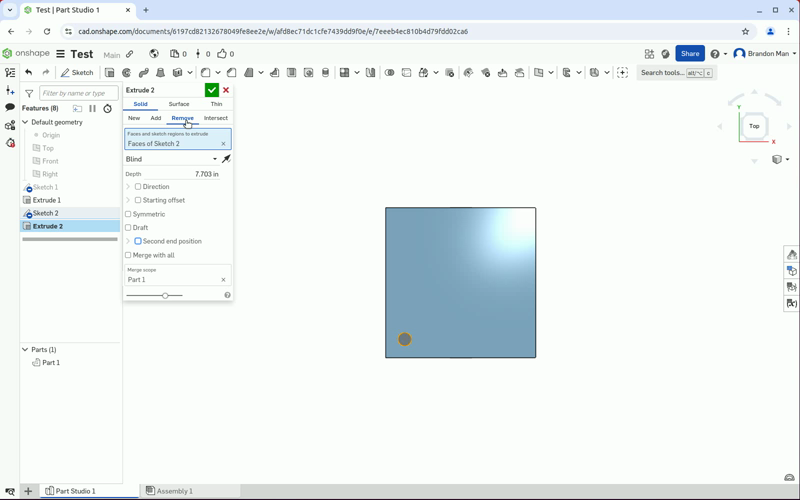
key(space)
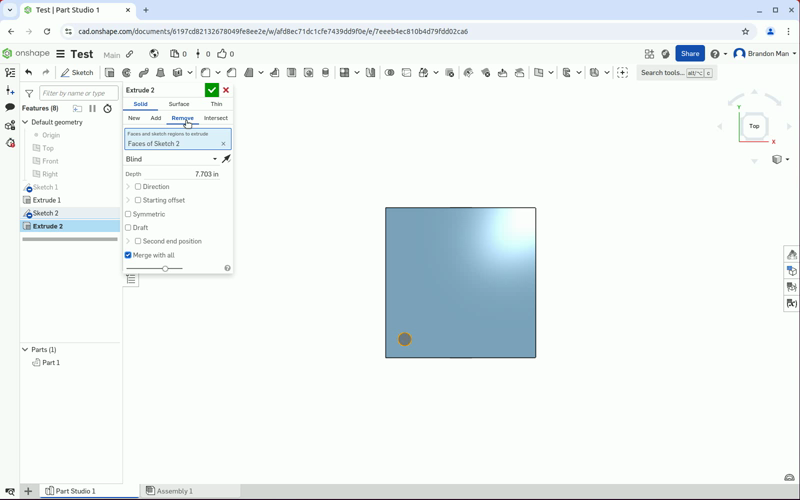
key(enter)
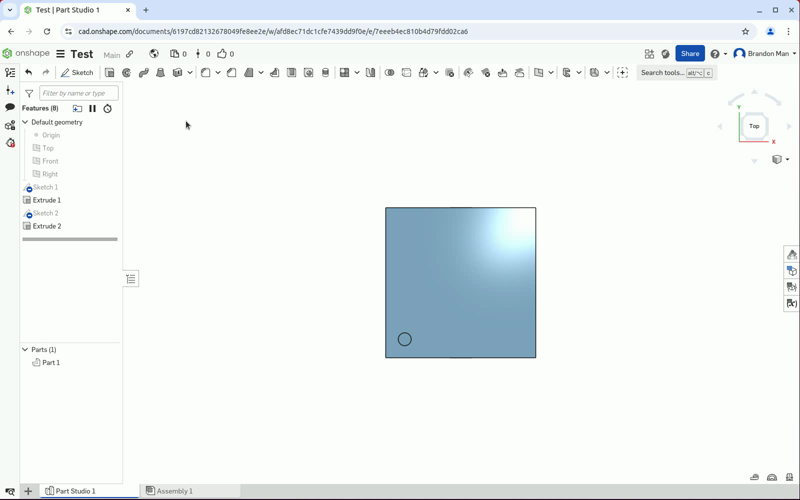
key(shift+h)
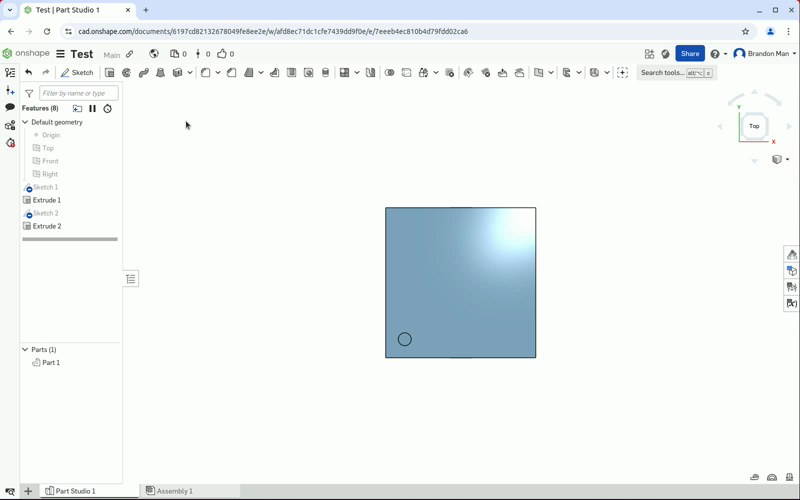
key(shift+h)
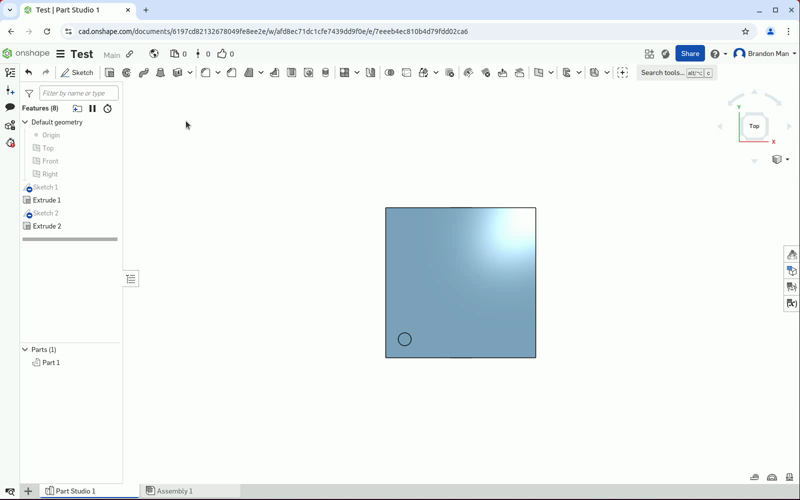
mouse_move(73, 189)
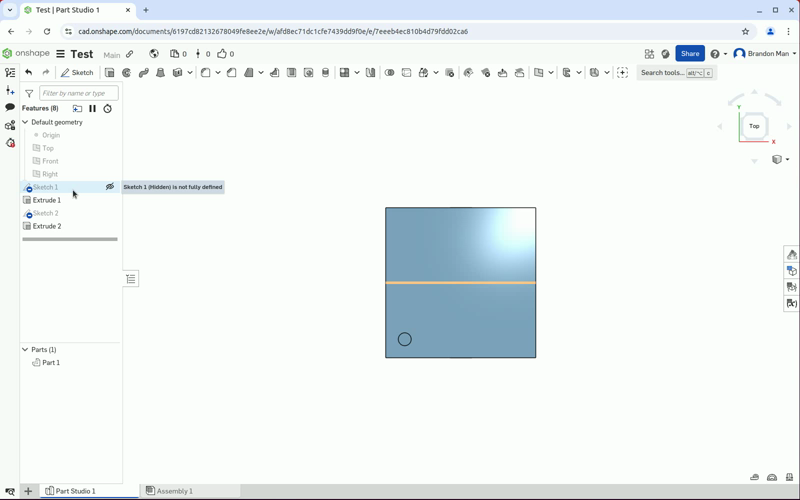
click(73, 189)
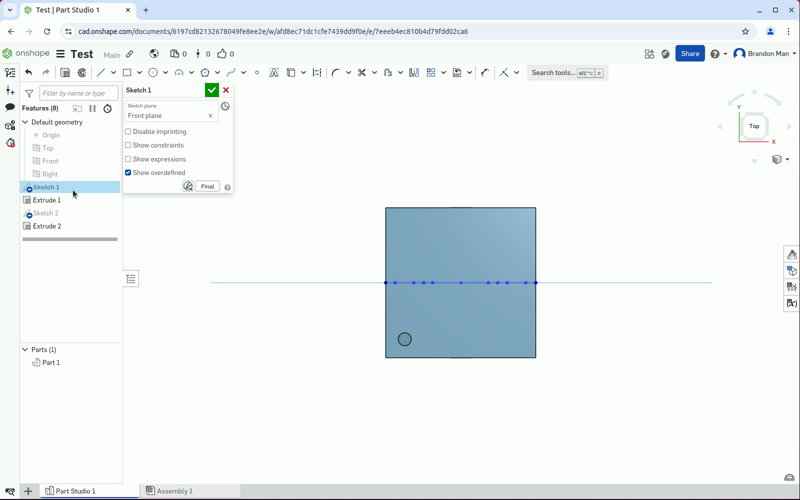
mouse_move(229, 92)
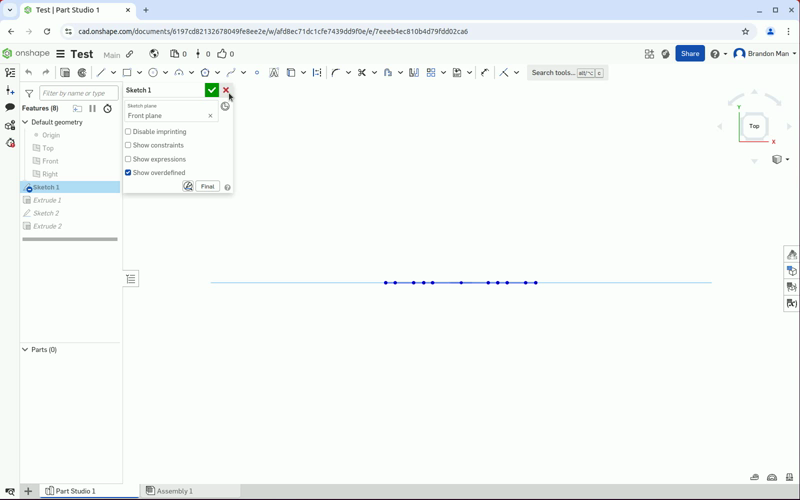
click(229, 92)
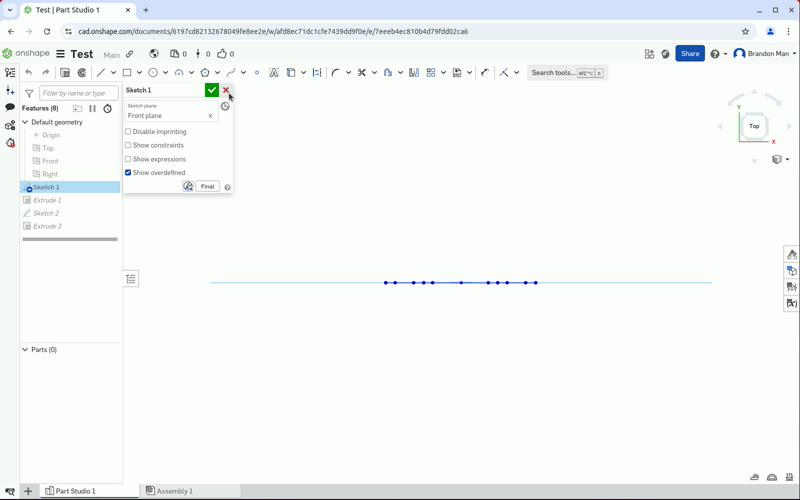
key(shift+s)
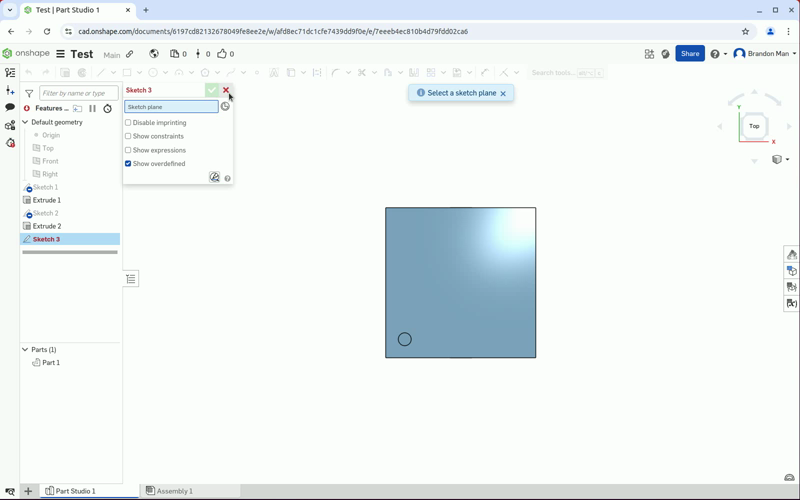
mouse_move(73, 150)
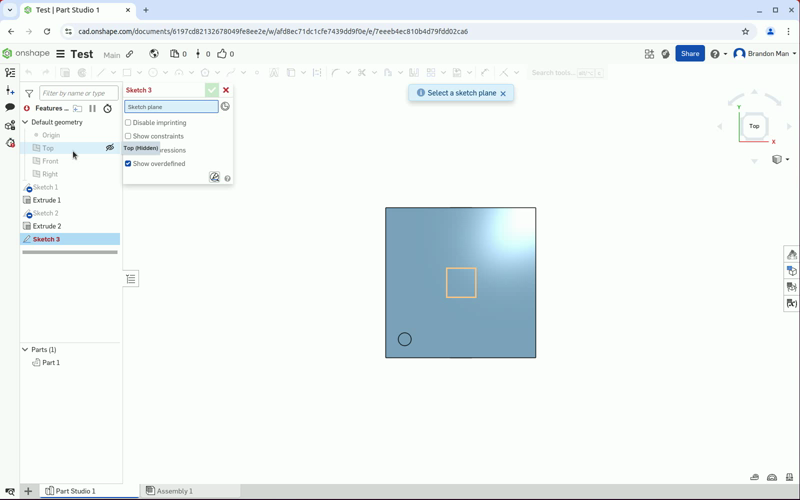
click(73, 150)
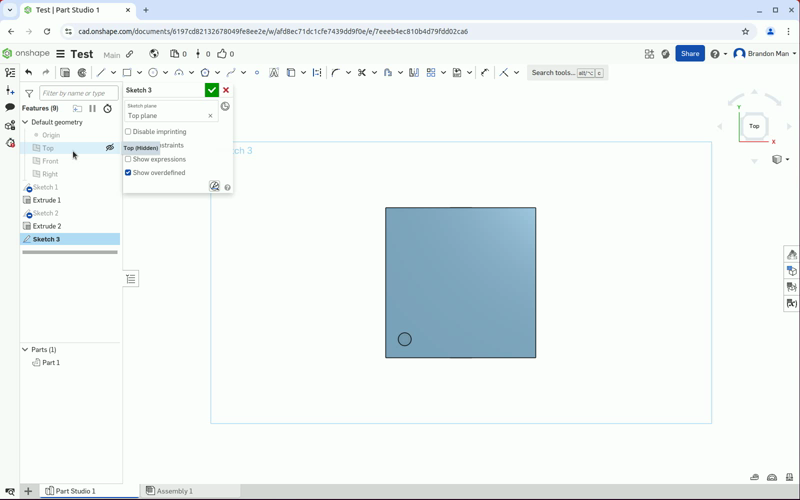
mouse_move(73, 352)
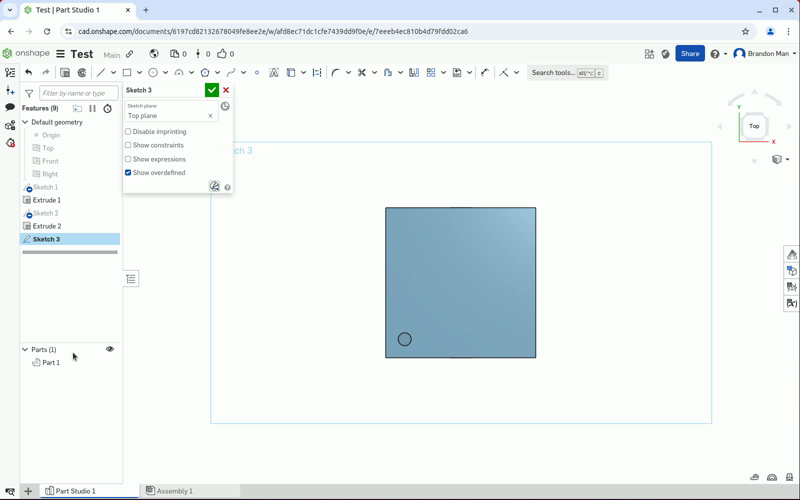
key(y)
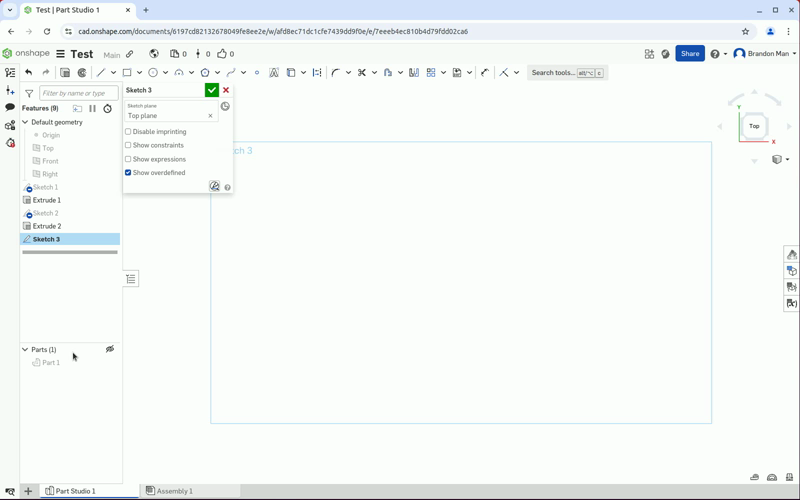
key(c)
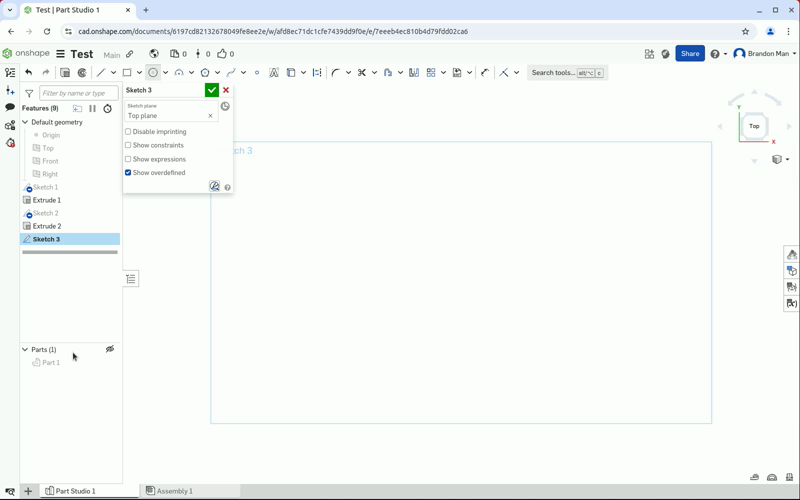
key_down(shift)
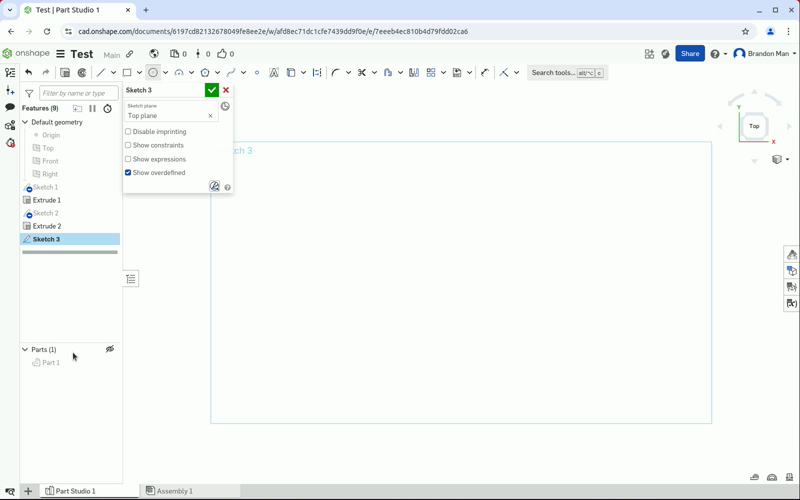
mouse_move(517, 339)
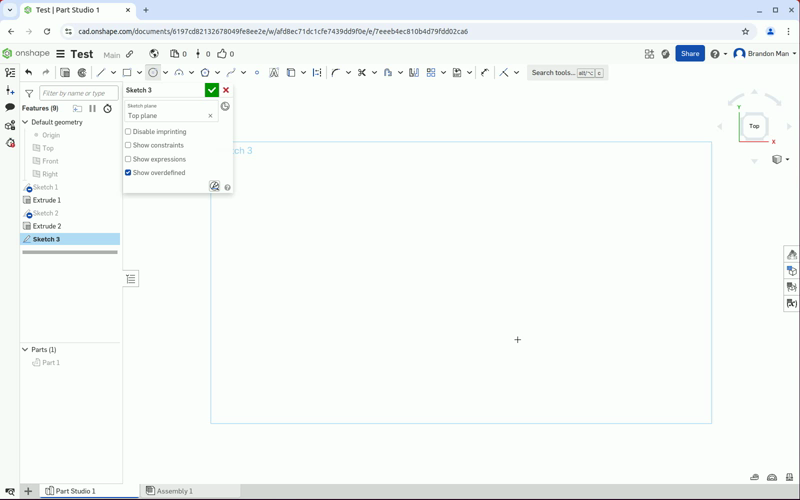
click(517, 339)
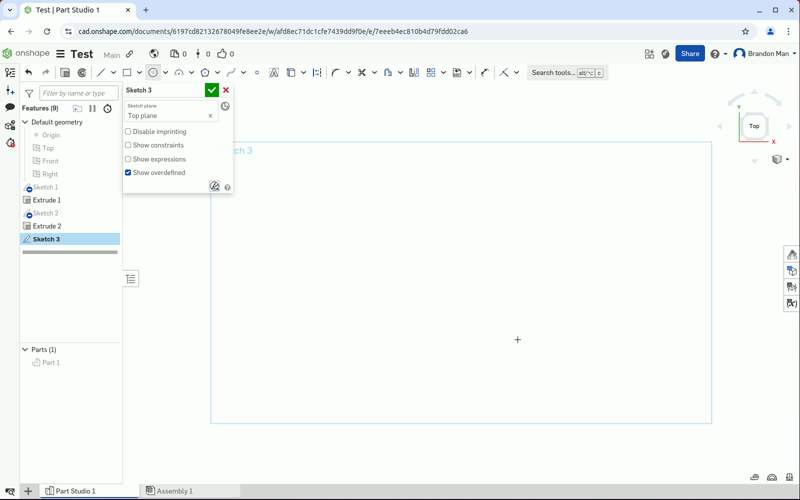
key_up(shift)
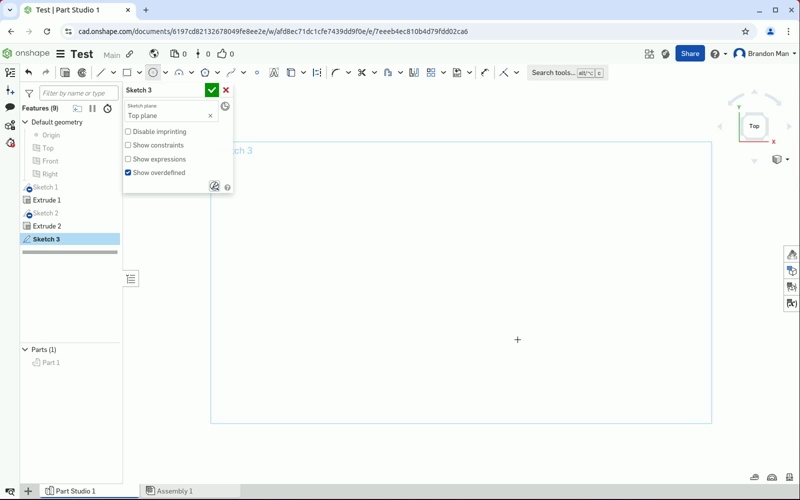
mouse_move(523, 339)
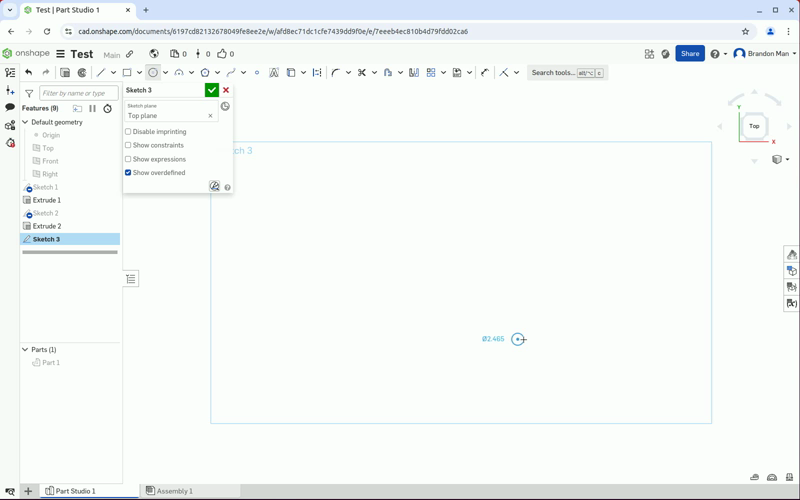
click(523, 339)
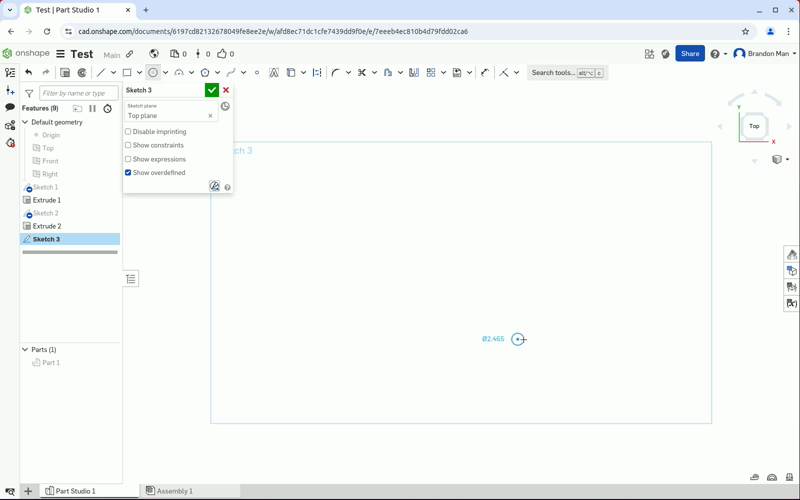
key(esc)
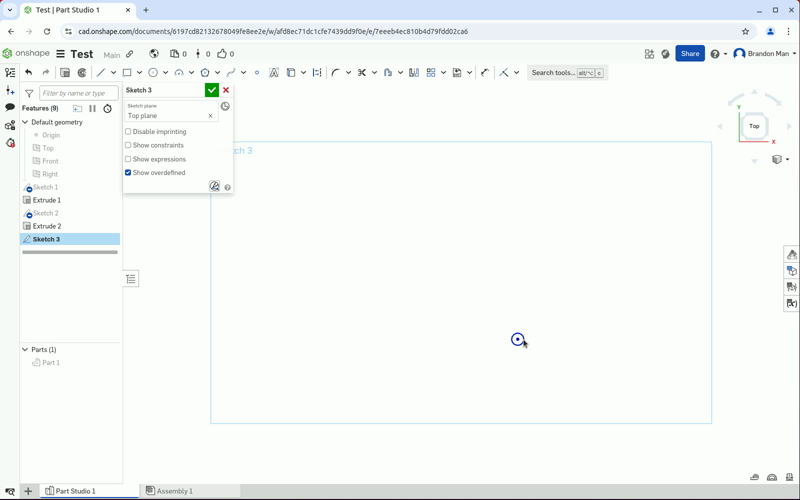
mouse_move(517, 334)
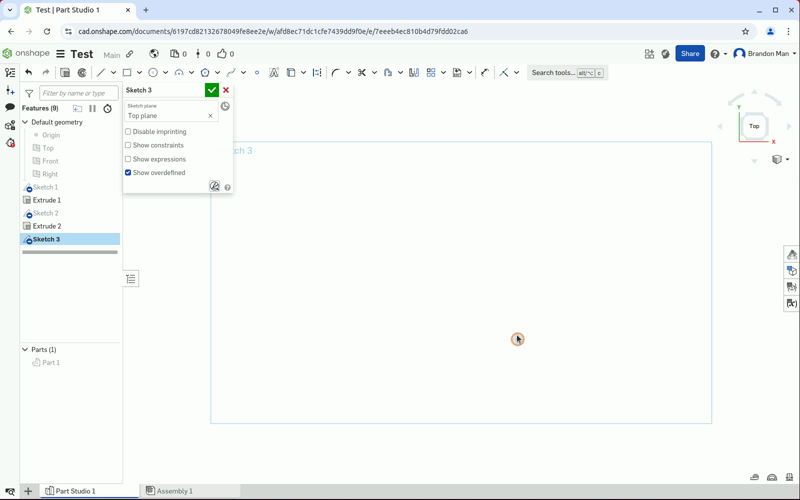
scroll(6)
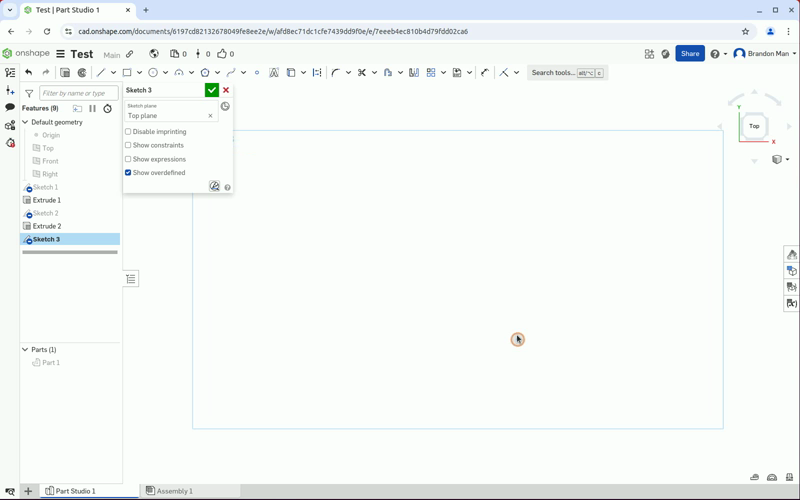
scroll(6)
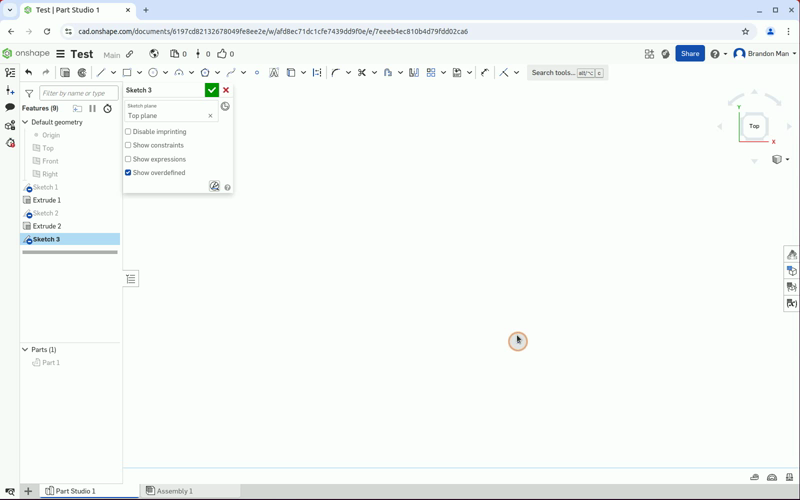
scroll(6)
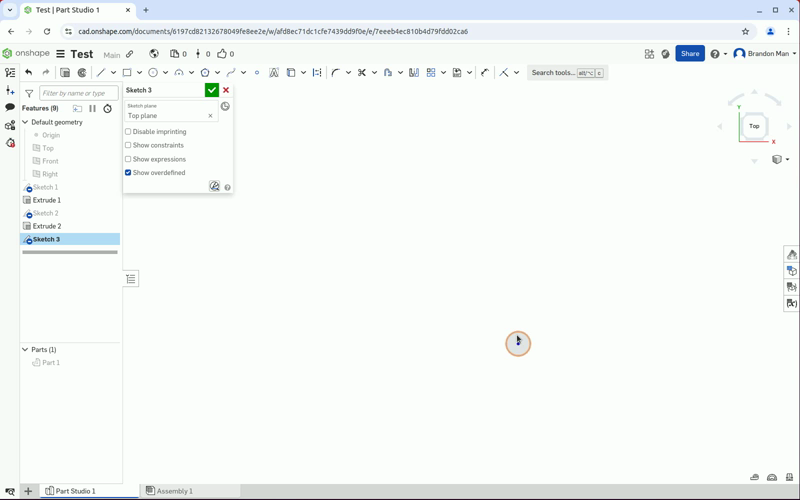
scroll(6)
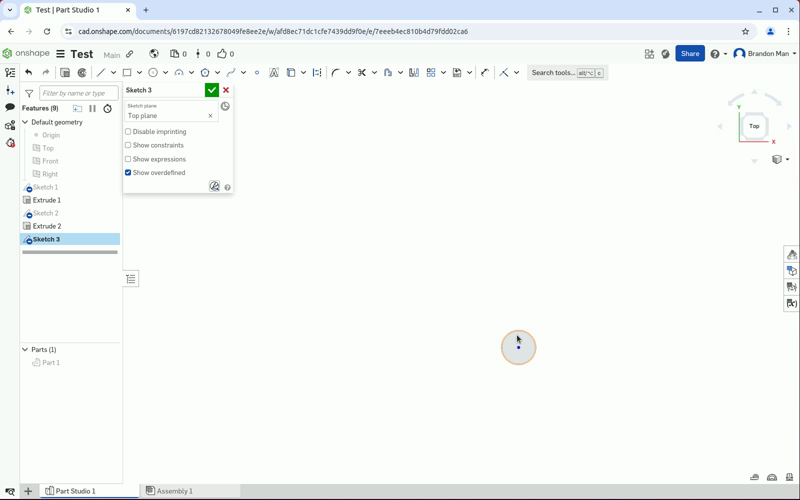
scroll(6)
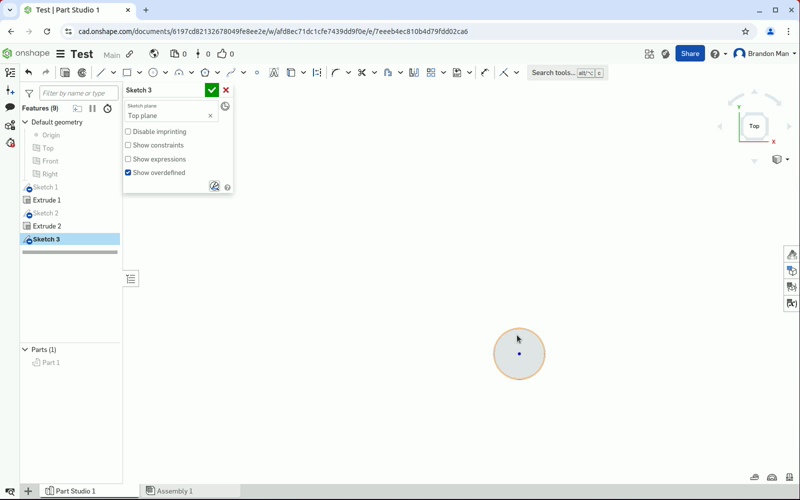
scroll(6)
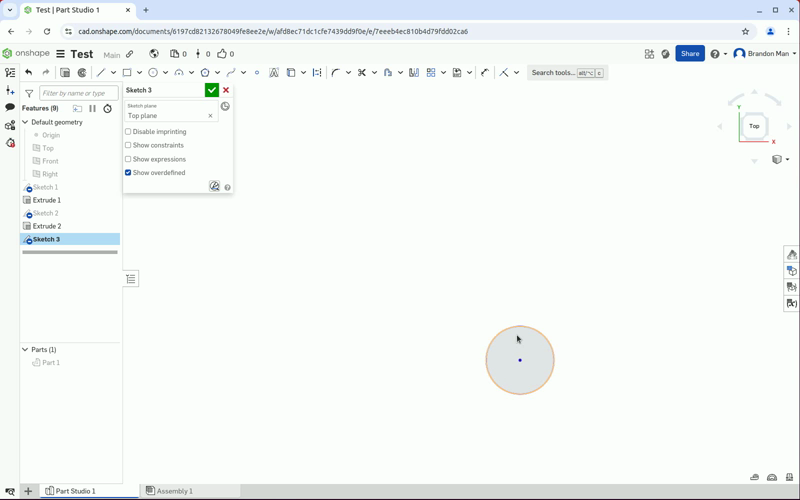
scroll(6)
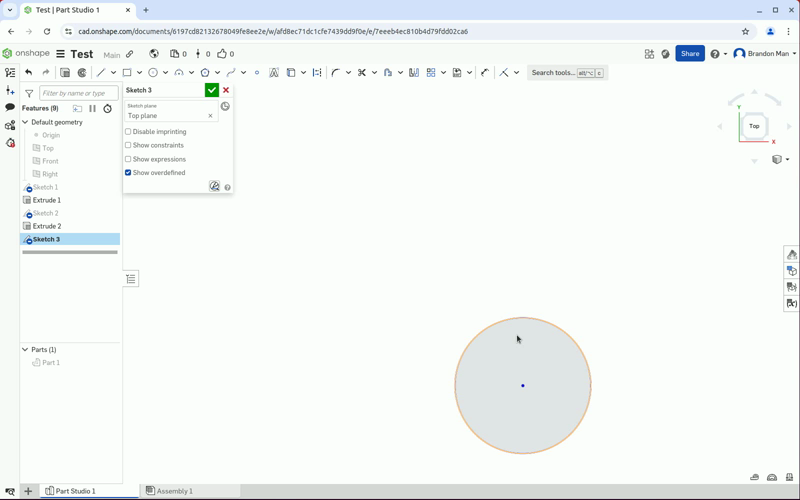
click(517, 334)
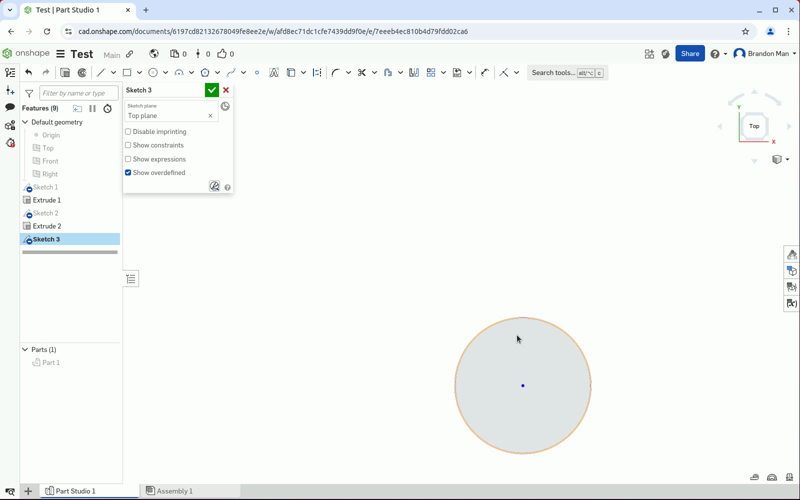
scroll(-6)
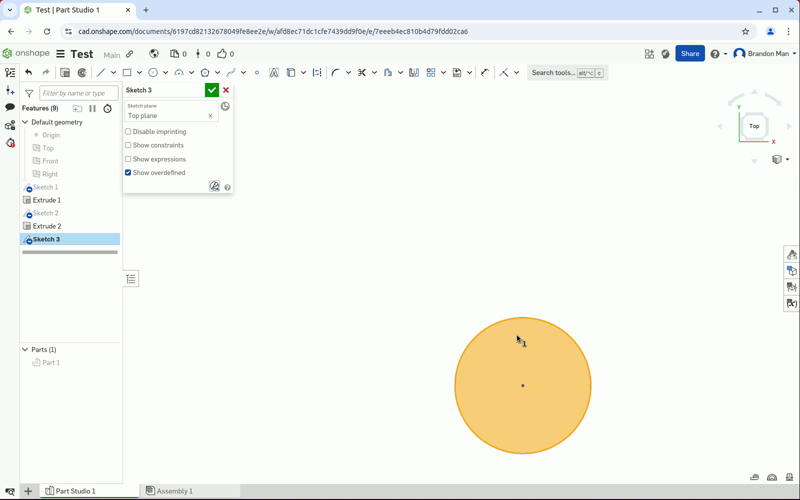
scroll(-6)
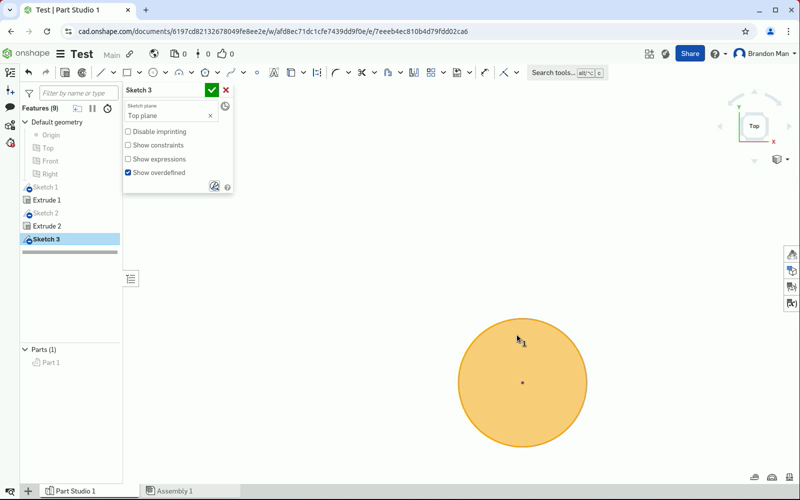
scroll(-6)
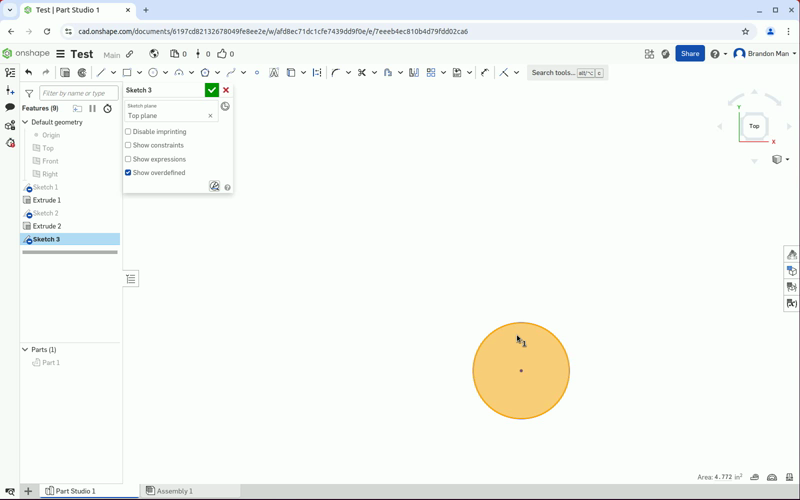
scroll(-6)
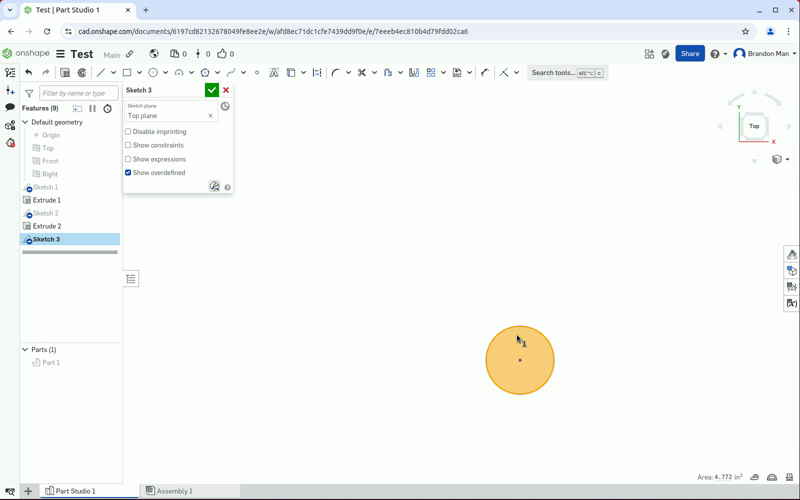
scroll(-6)
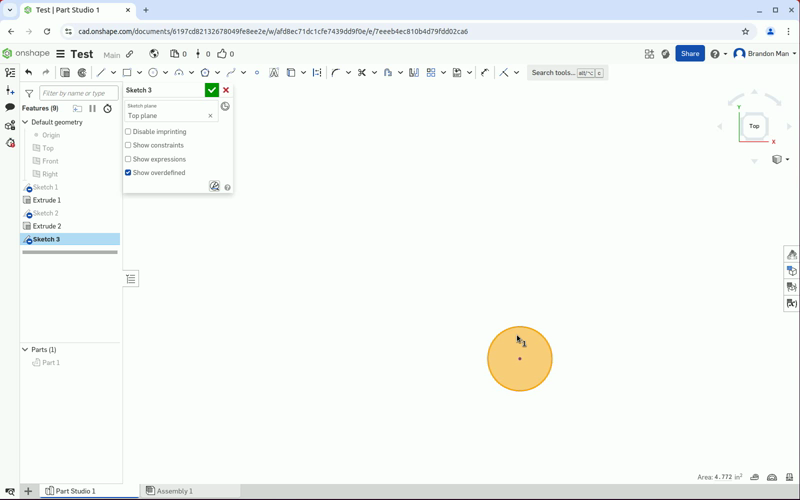
scroll(-6)
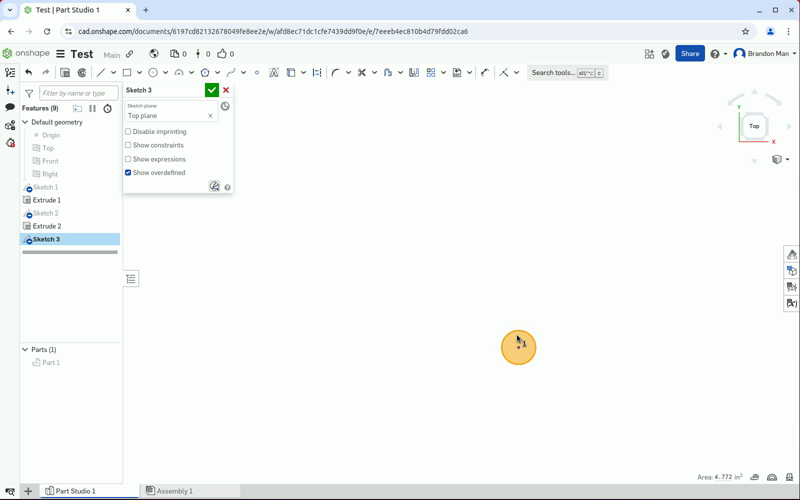
scroll(-6)
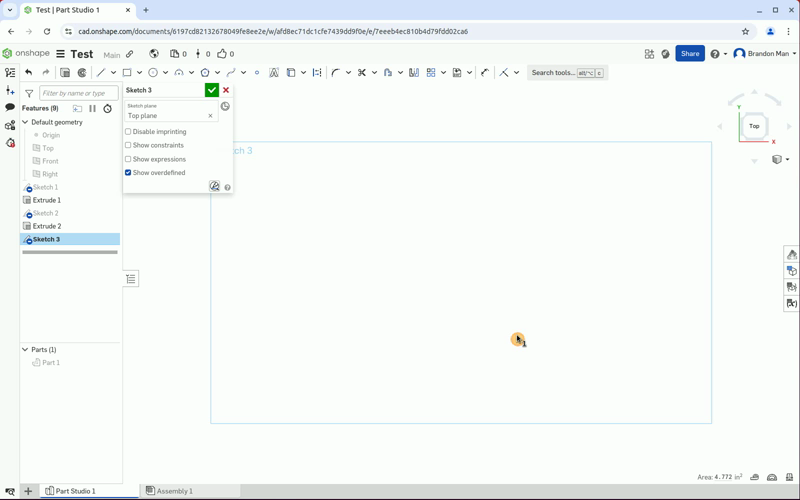
mouse_move(73, 352)
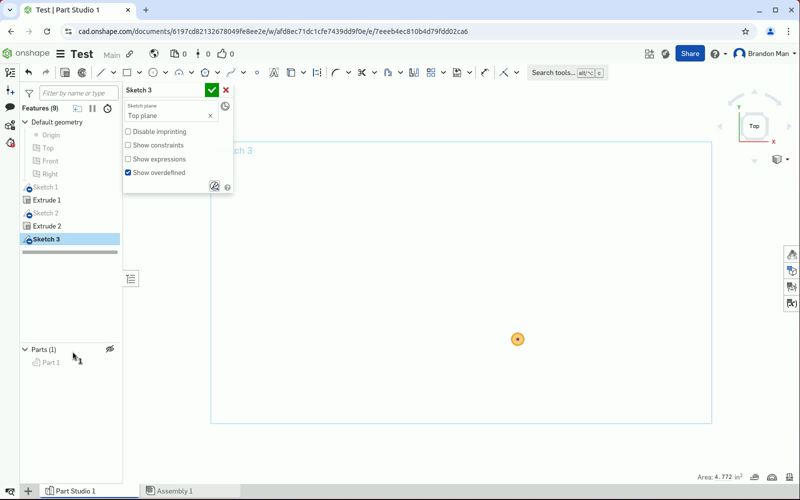
key(shift+y)
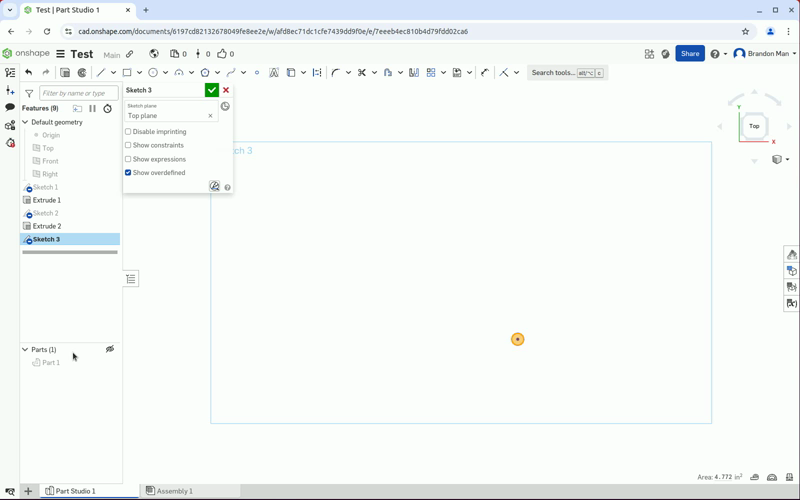
key(shift+e)
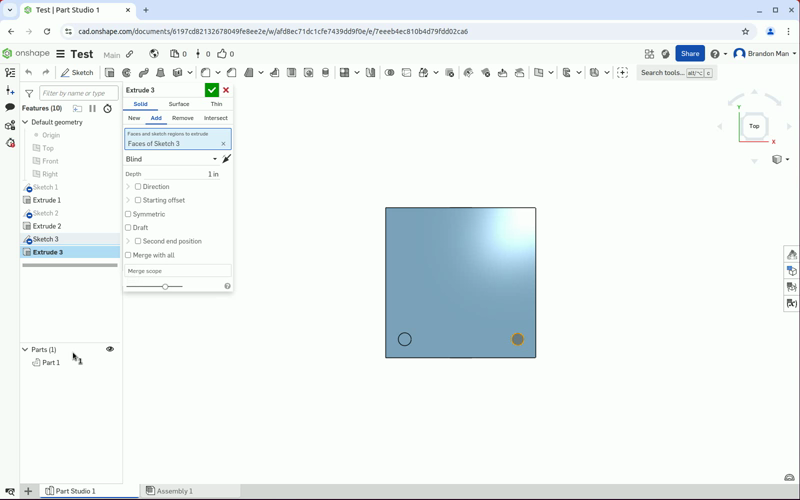
mouse_move(143, 106)
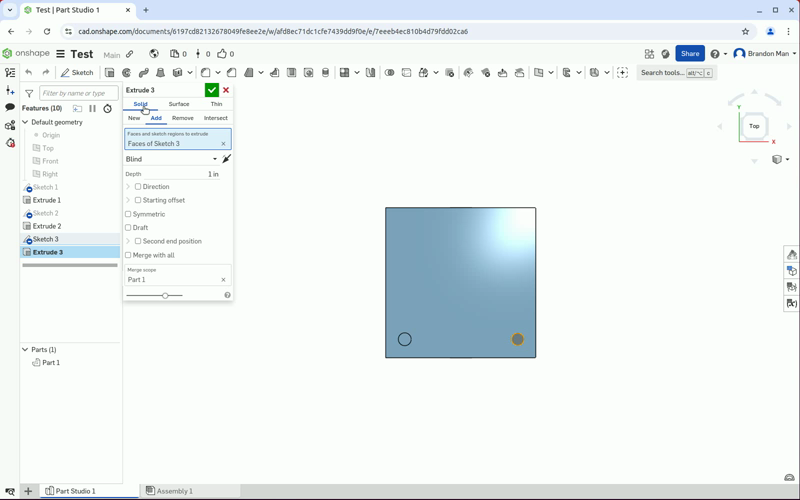
click(143, 106)
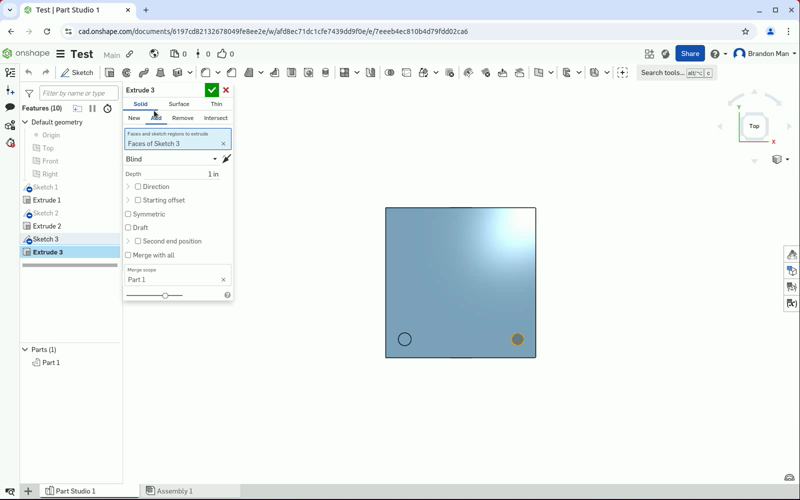
mouse_move(186, 120)
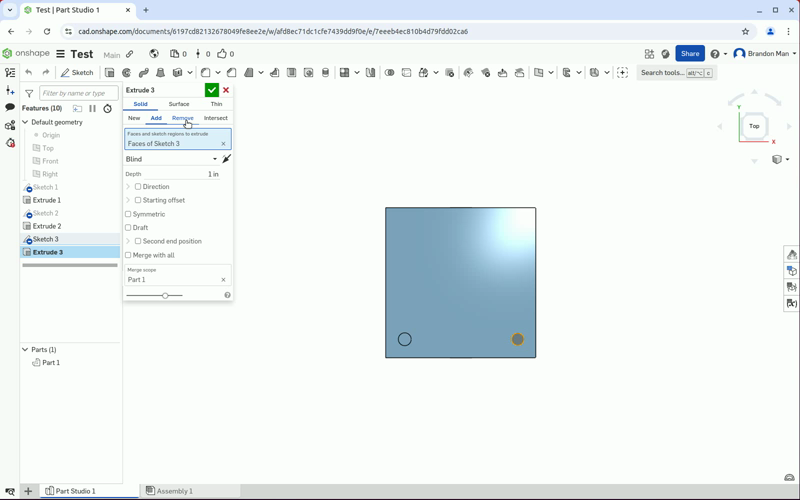
click(186, 120)
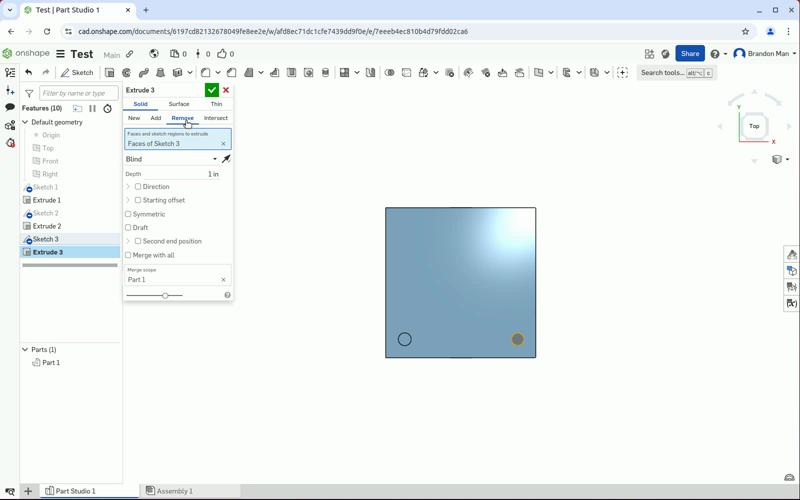
key(tab, 4)
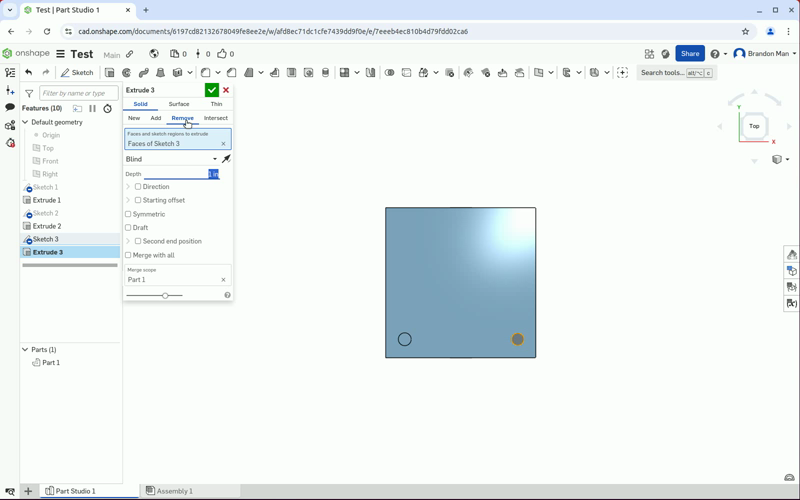
text(7.703)
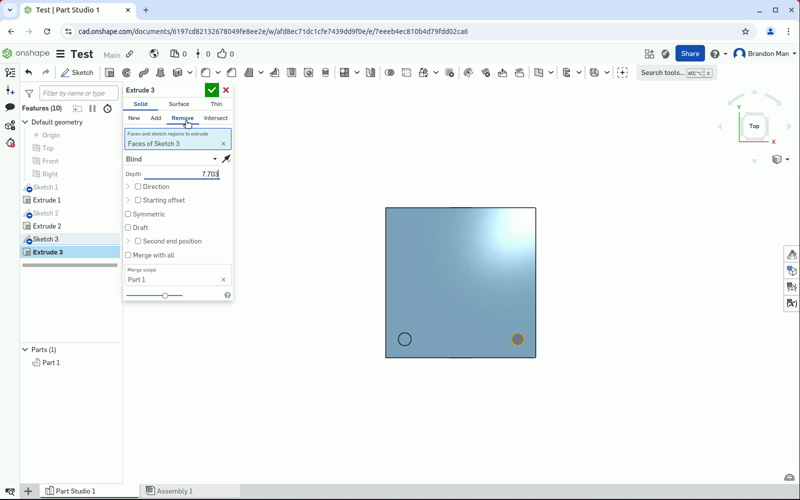
key(tab, 6)
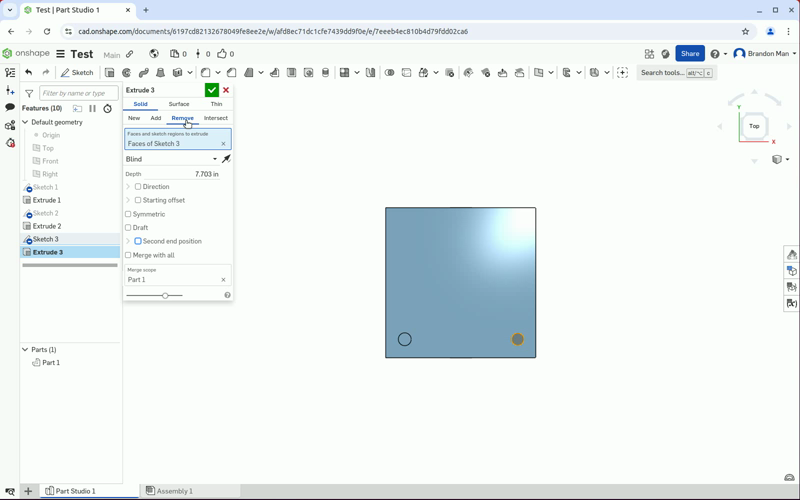
key(space)
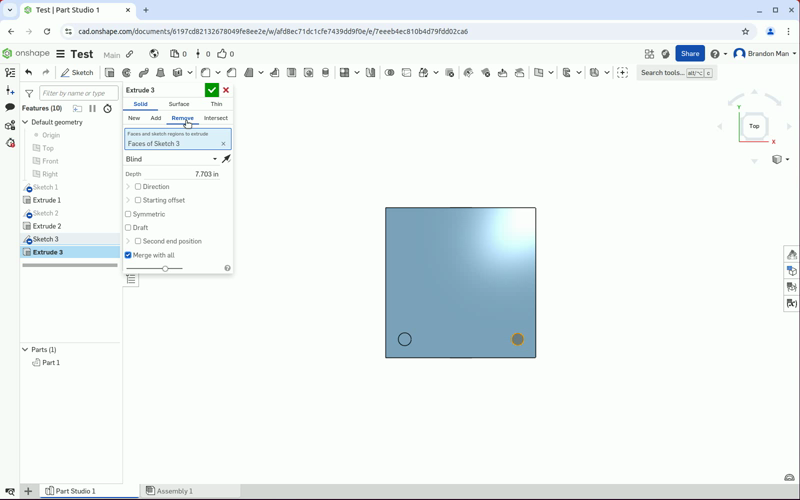
key(enter)
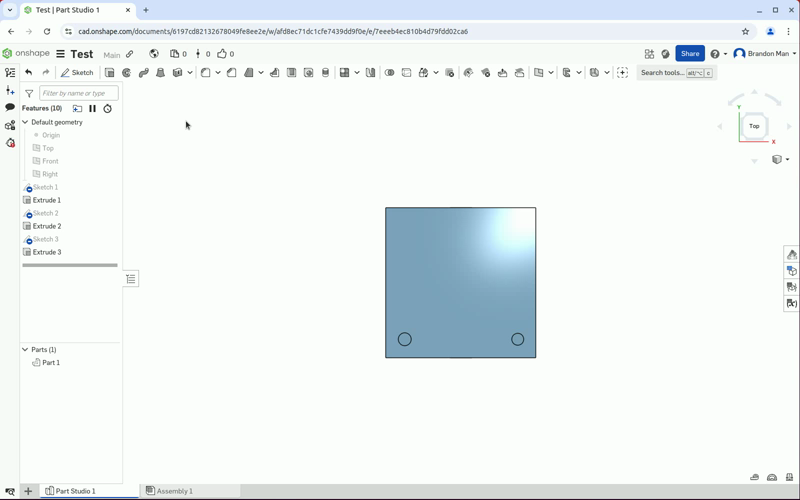
key(shift+h)
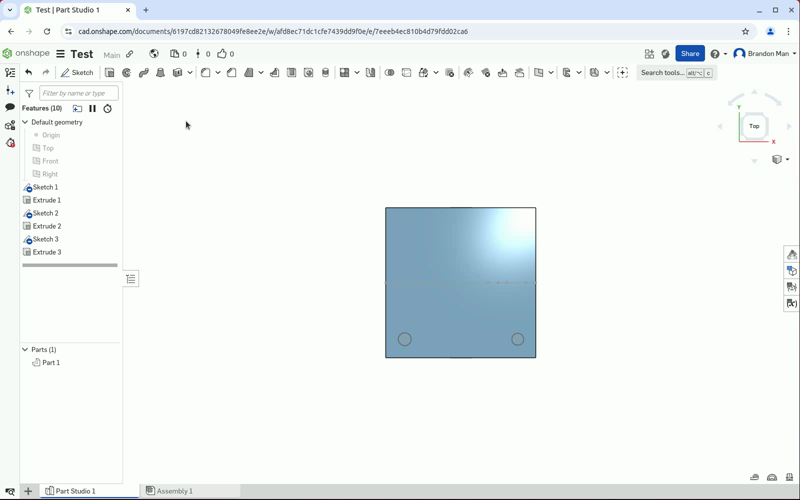
key(shift+h)
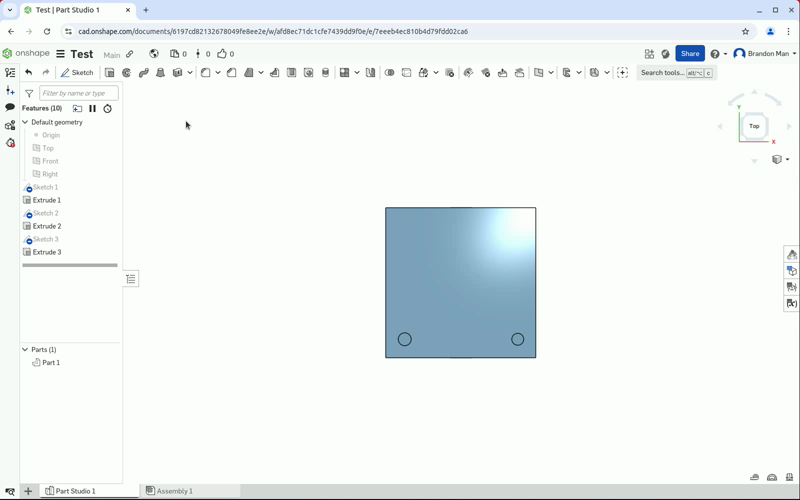
mouse_move(73, 189)
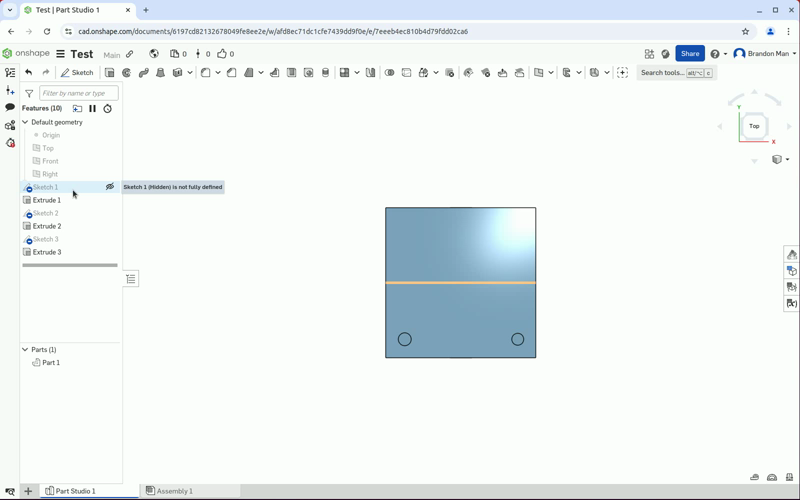
click(73, 189)
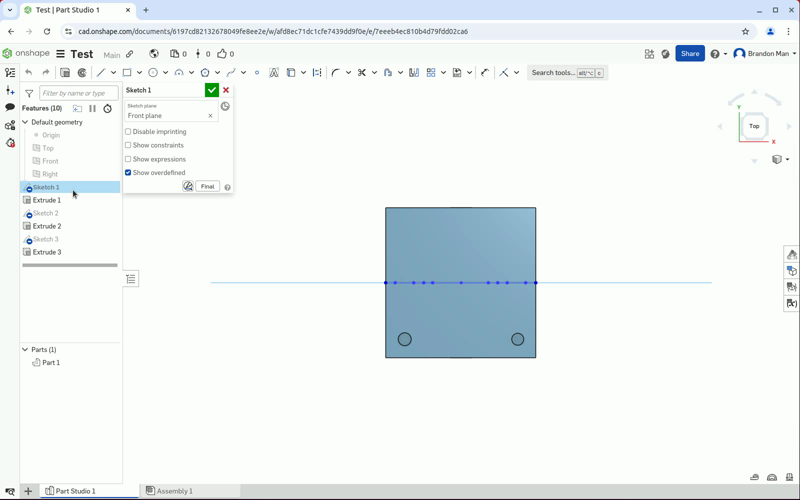
mouse_move(229, 92)
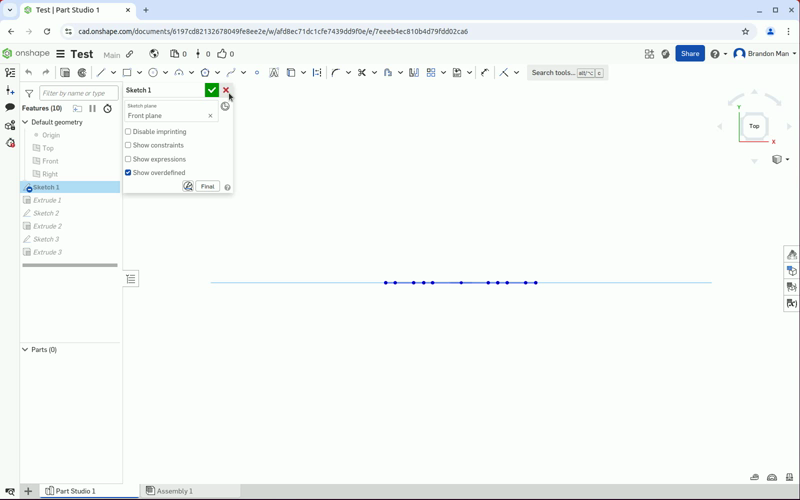
click(229, 92)
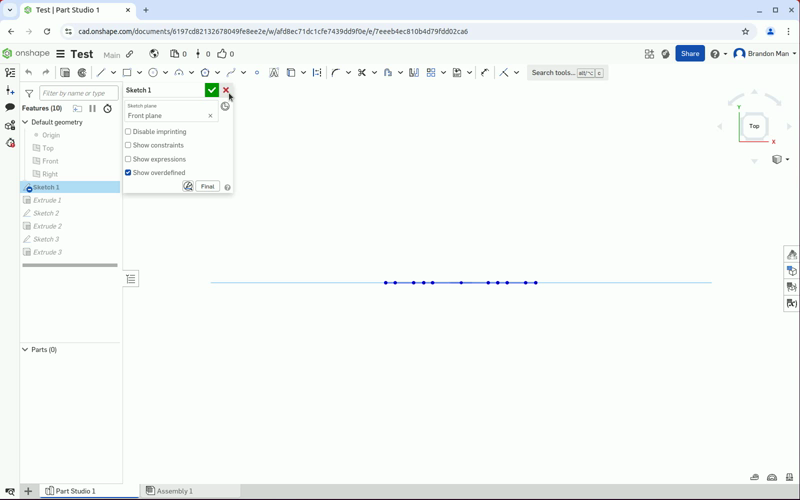
key(shift+s)
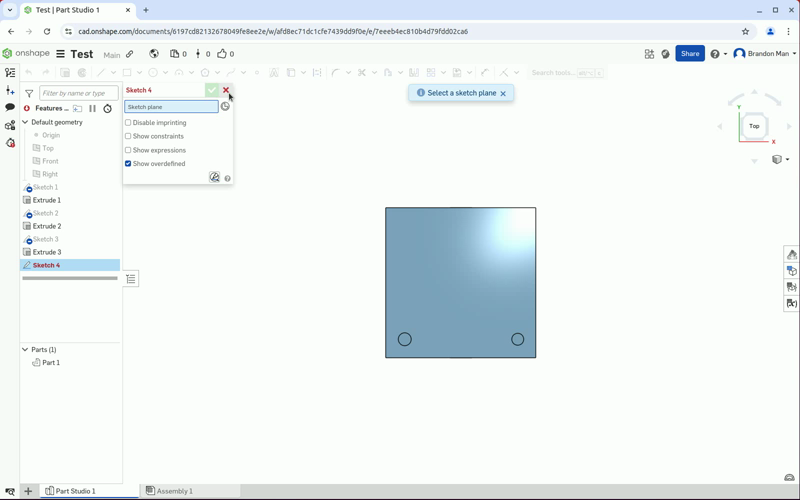
mouse_move(73, 150)
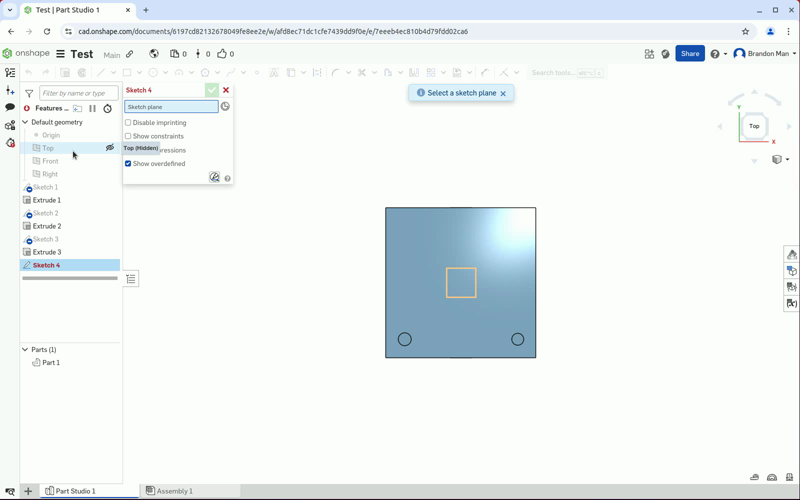
click(73, 150)
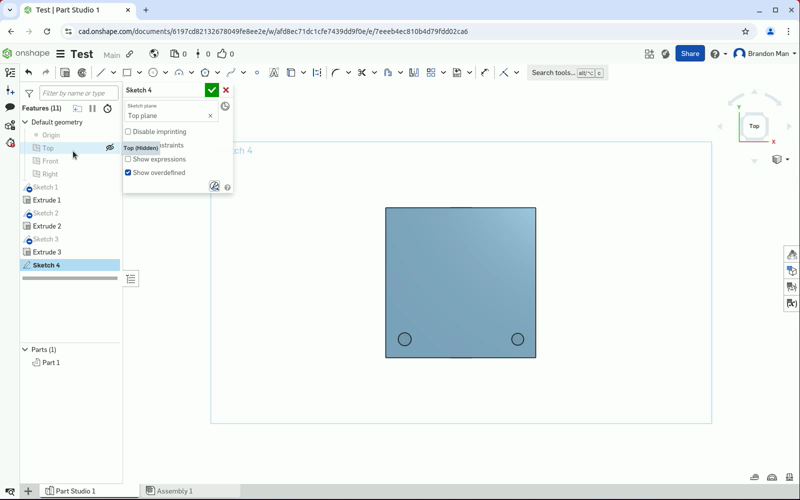
mouse_move(73, 352)
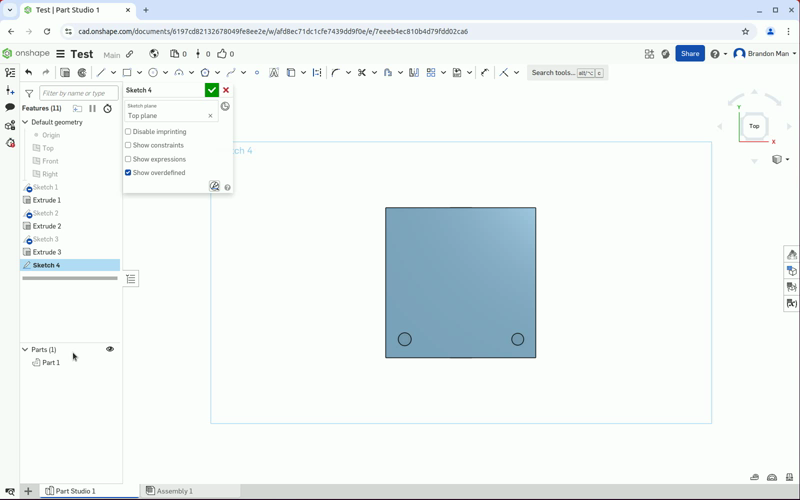
key(y)
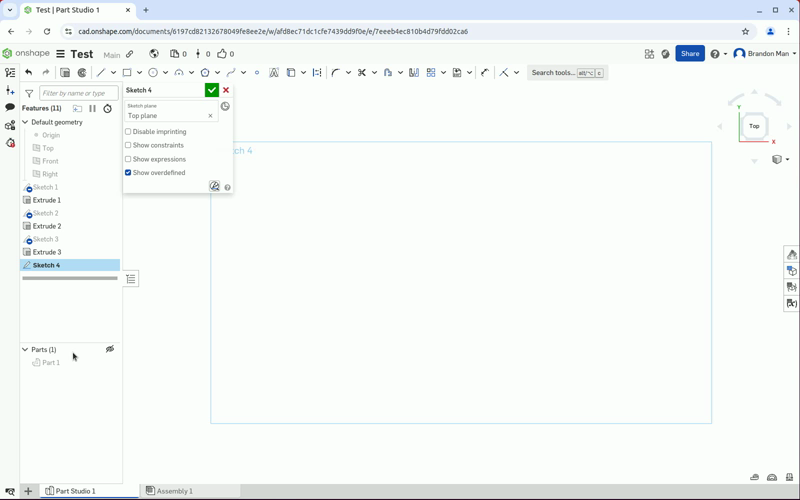
key(c)
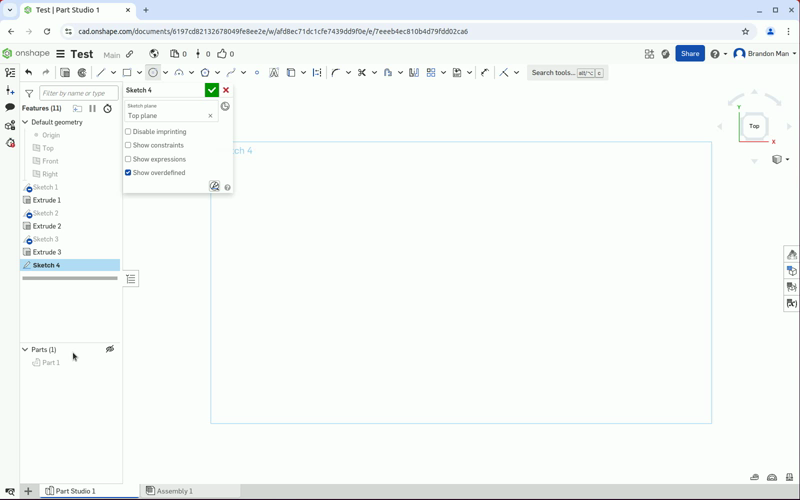
key_down(shift)
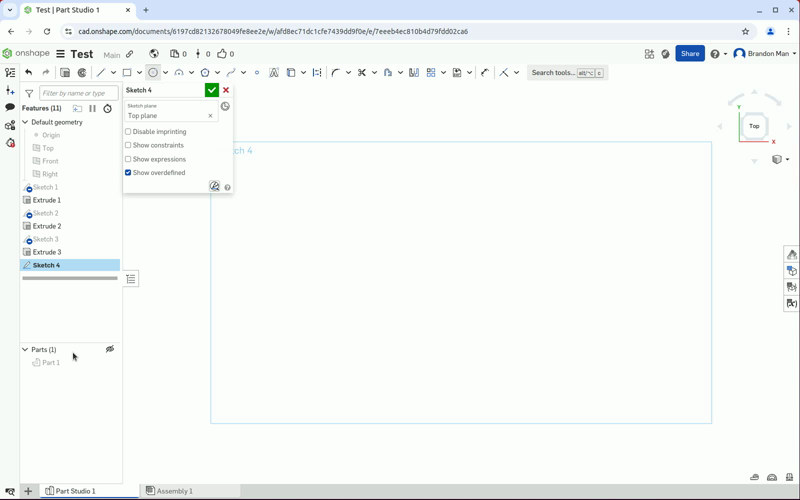
mouse_move(517, 226)
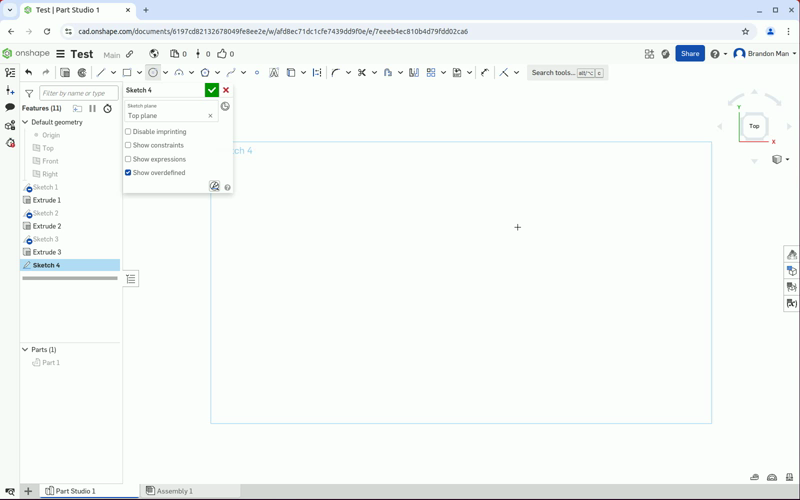
click(517, 226)
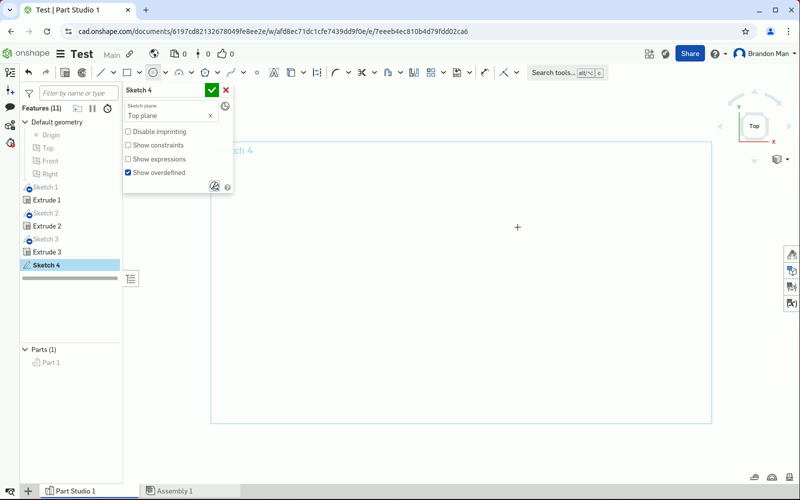
key_up(shift)
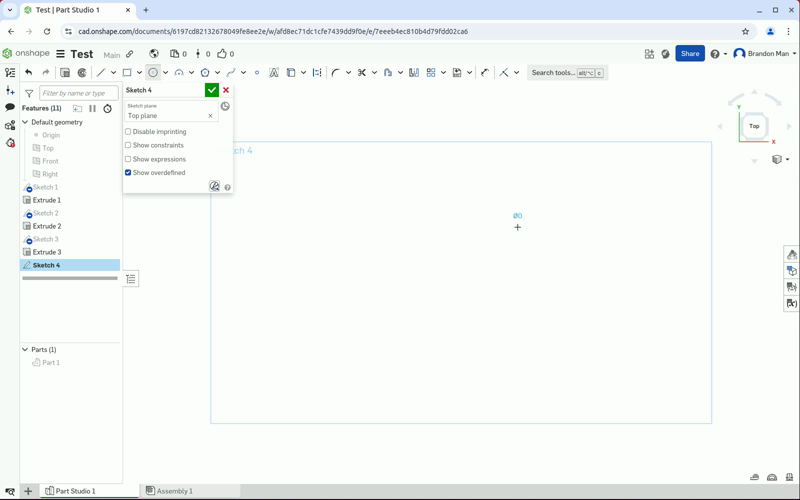
mouse_move(523, 226)
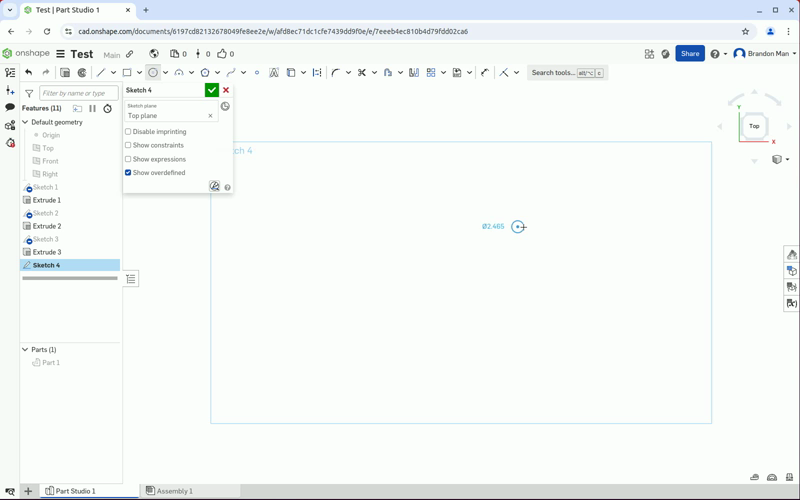
click(523, 226)
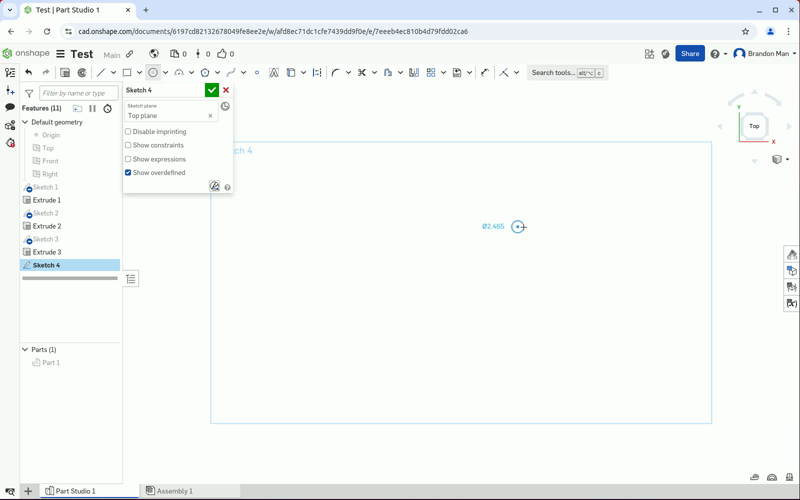
key(esc)
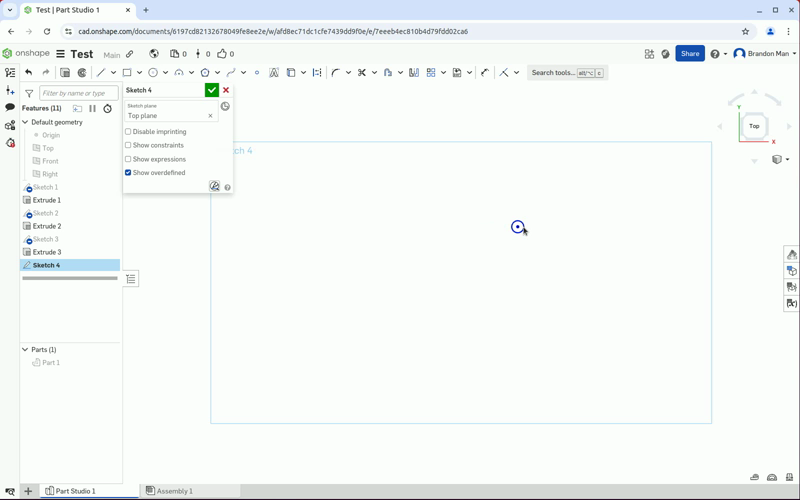
mouse_move(513, 227)
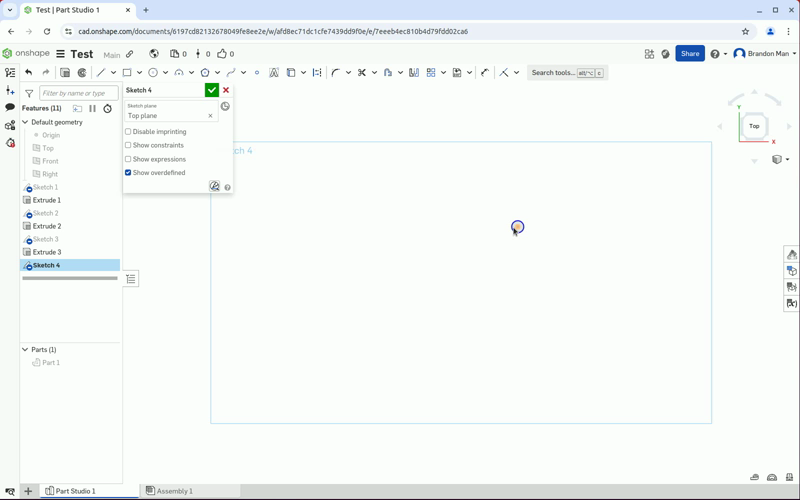
scroll(6)
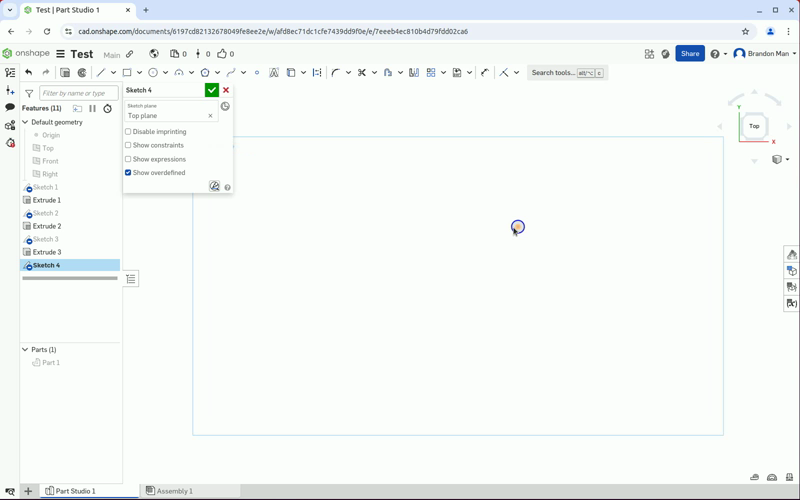
scroll(6)
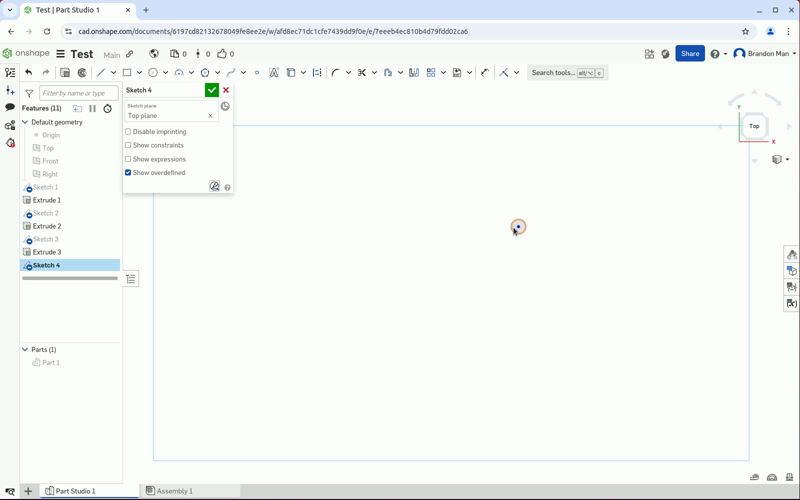
scroll(6)
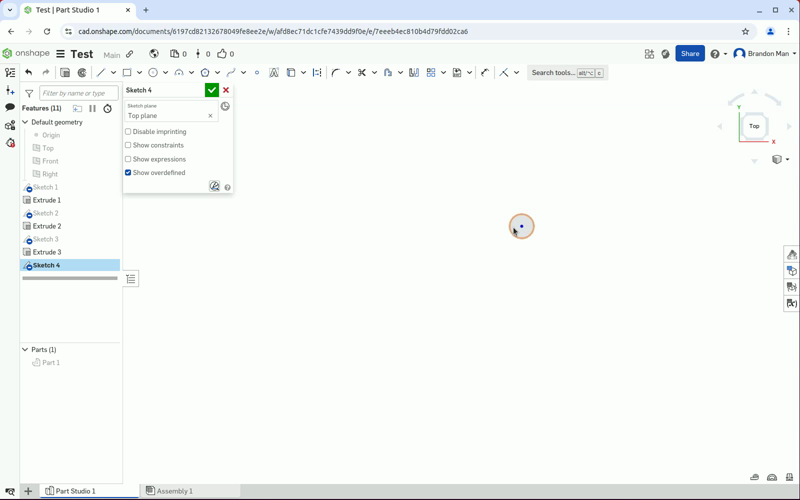
scroll(6)
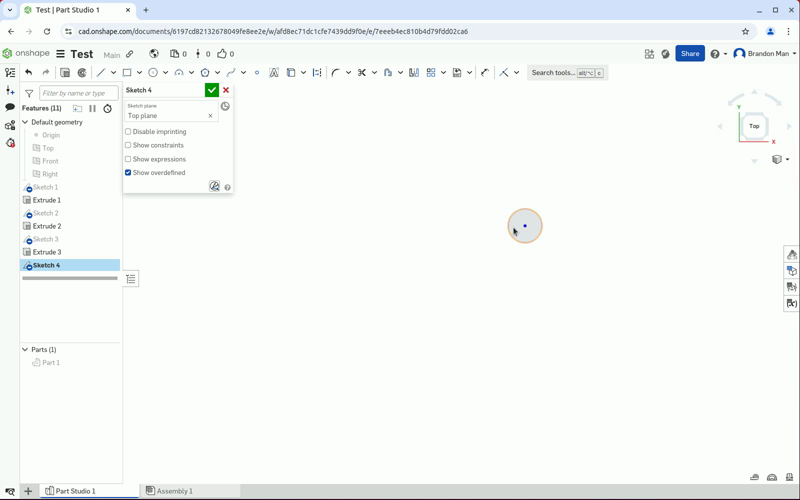
scroll(6)
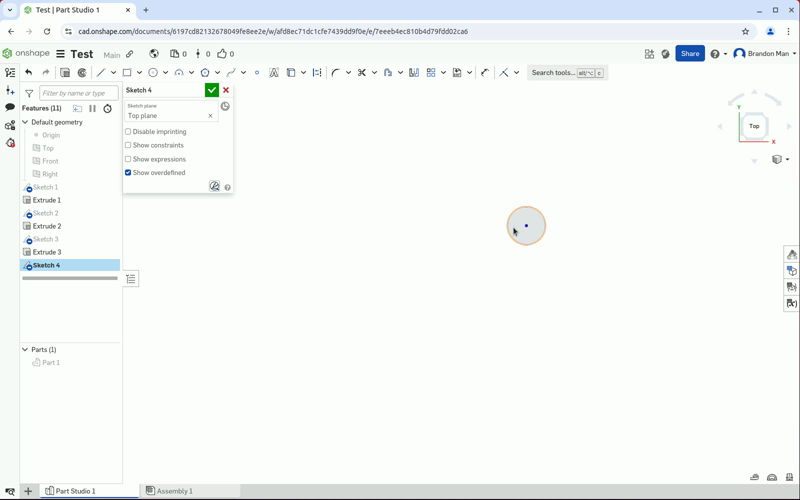
scroll(6)
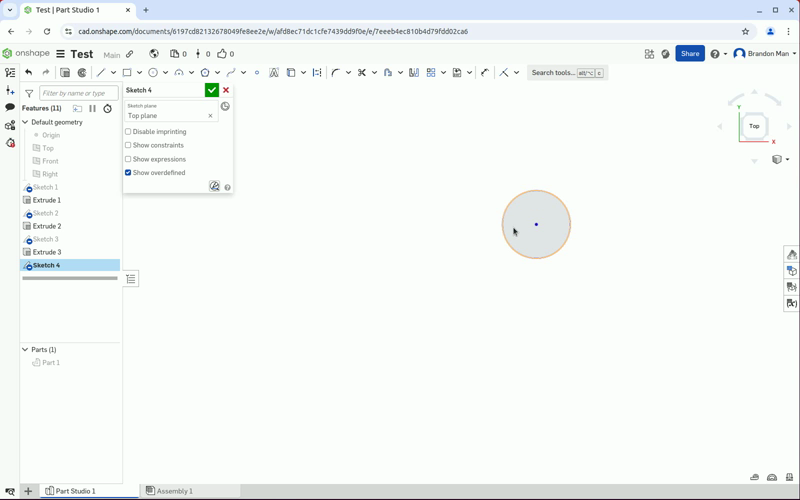
scroll(6)
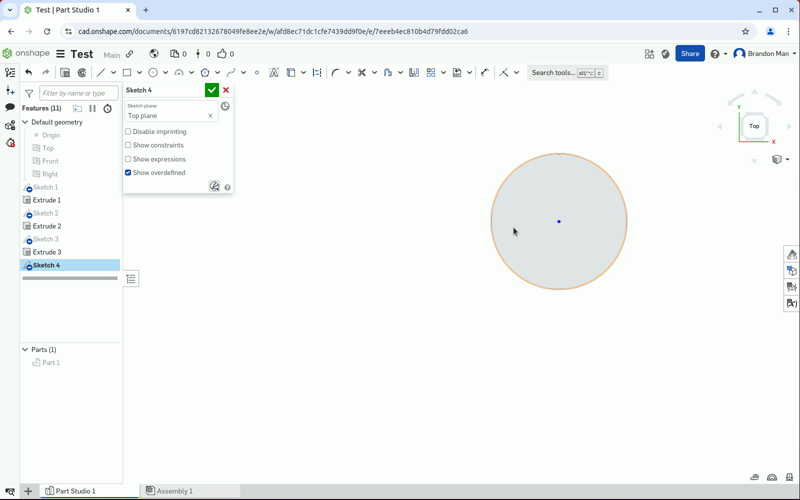
click(513, 227)
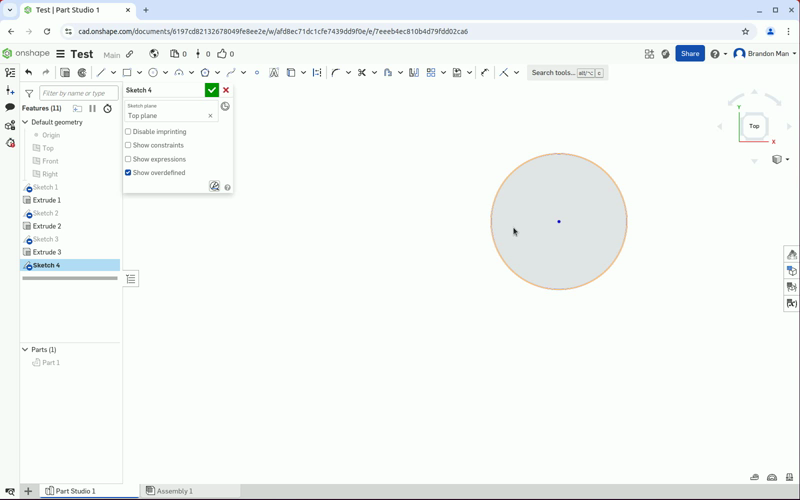
scroll(-6)
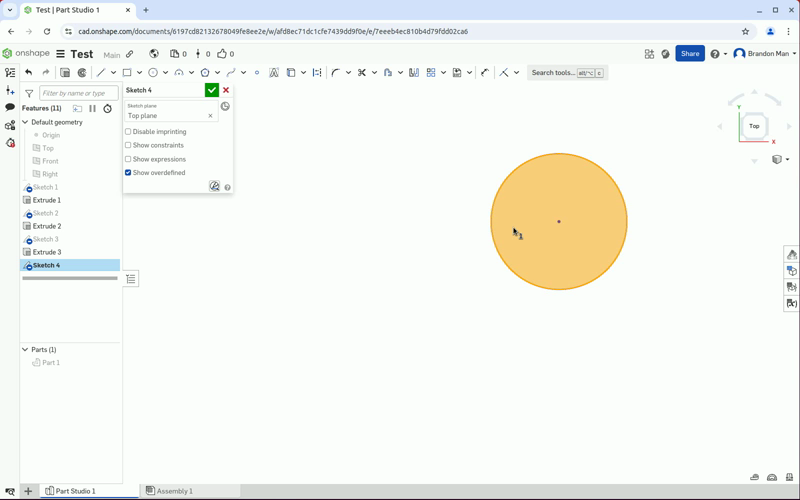
scroll(-6)
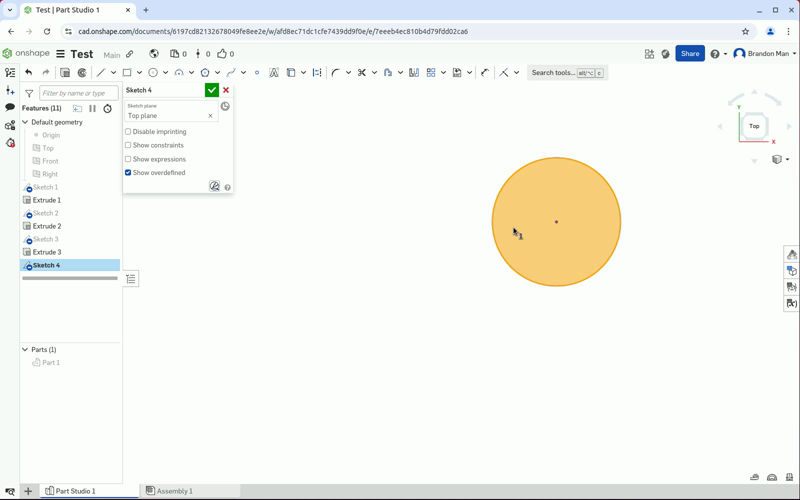
scroll(-6)
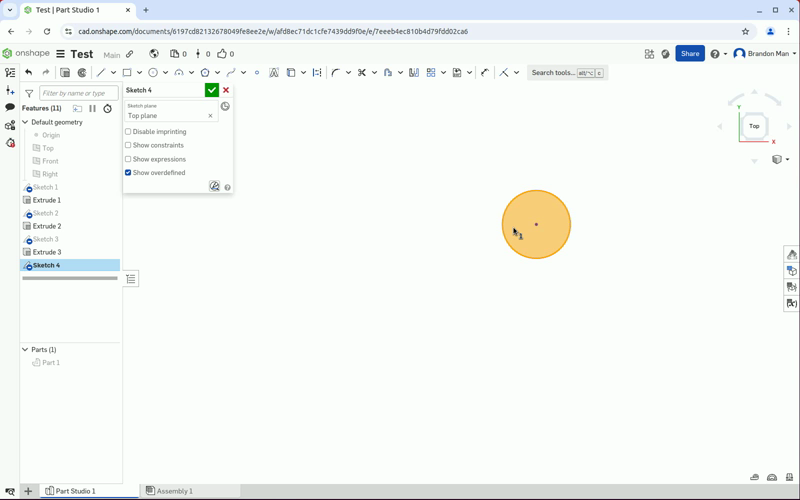
scroll(-6)
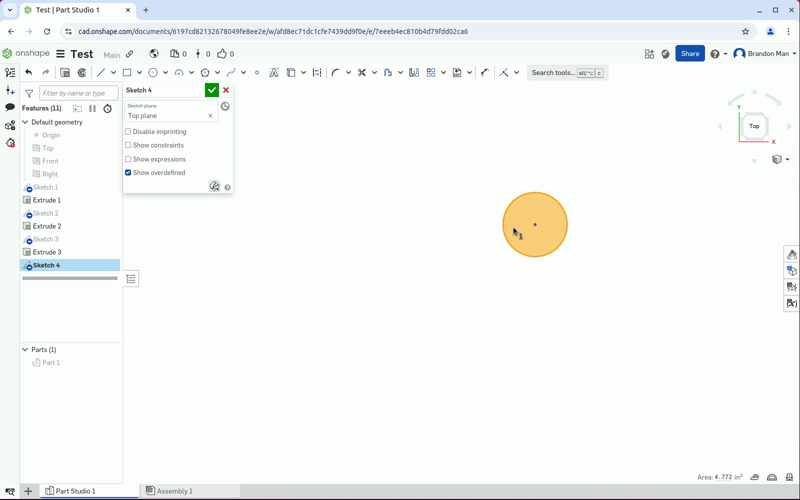
scroll(-6)
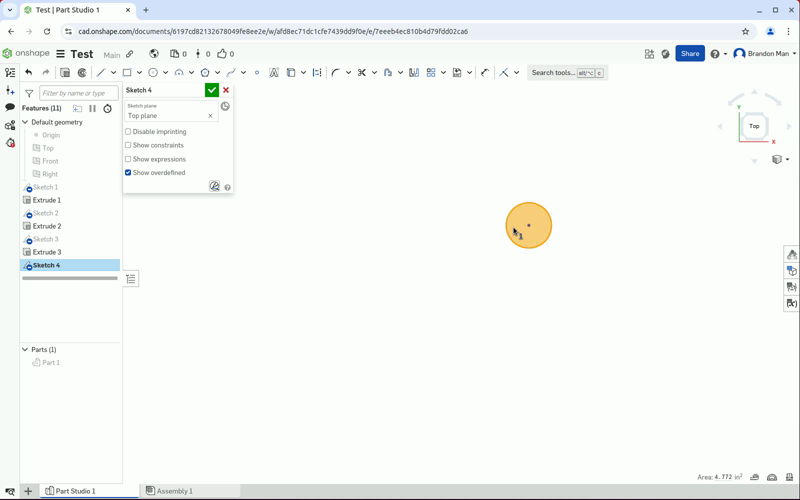
scroll(-6)
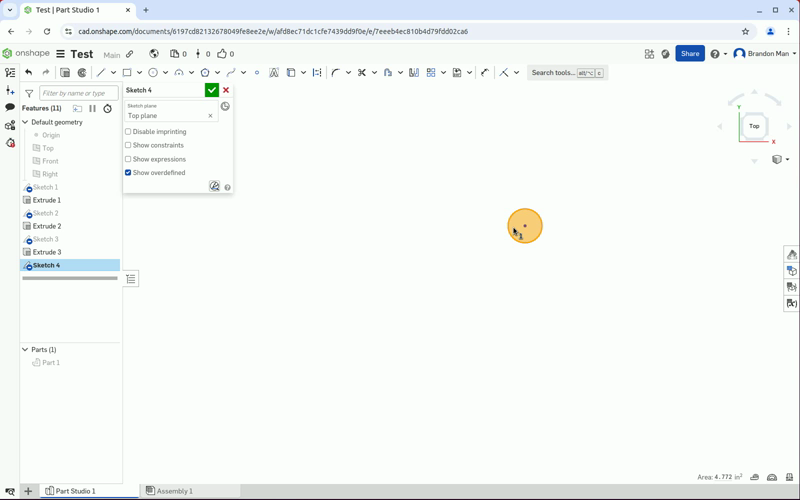
scroll(-6)
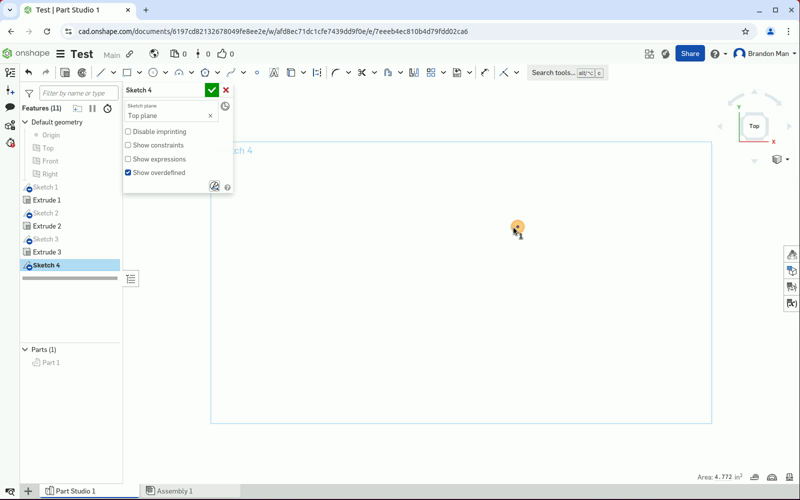
mouse_move(73, 352)
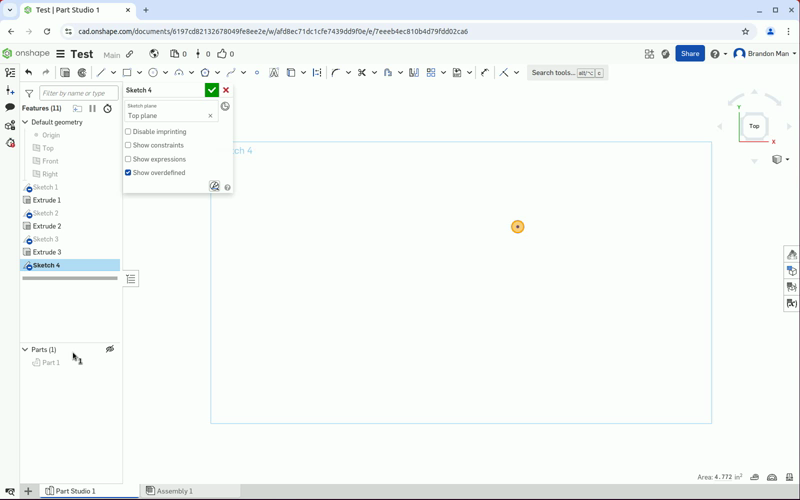
key(shift+y)
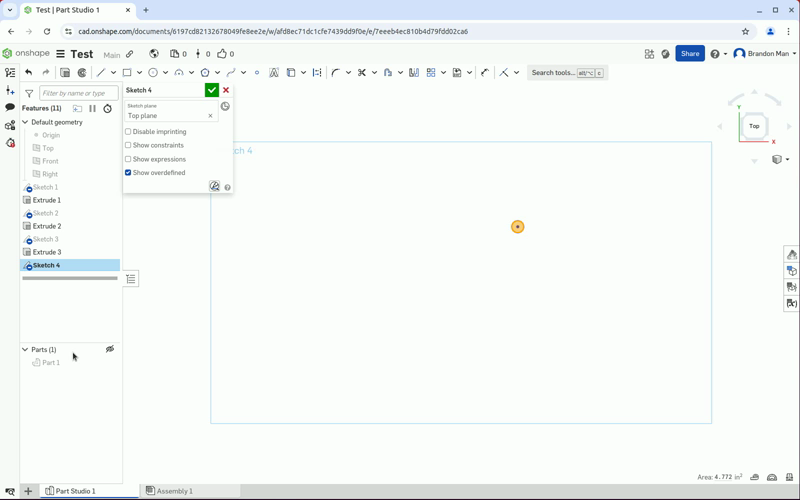
key(shift+e)
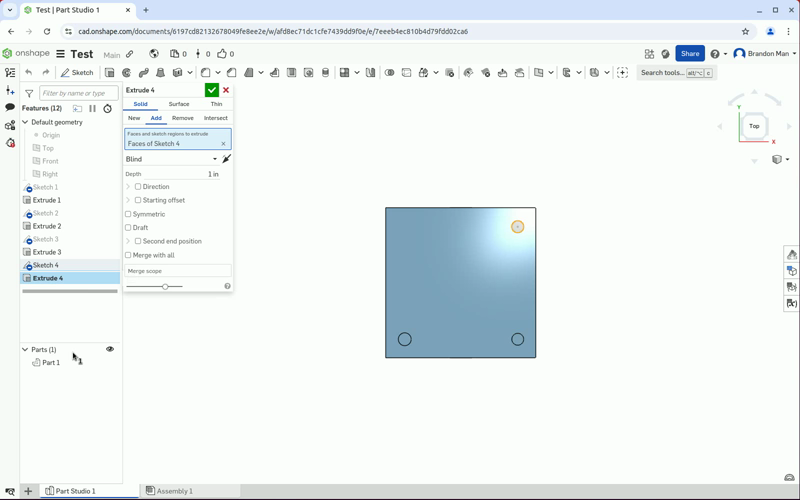
mouse_move(143, 106)
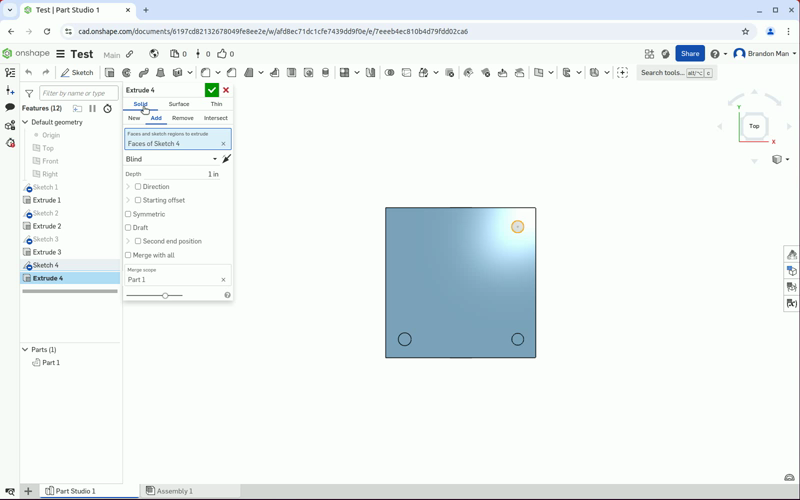
click(143, 106)
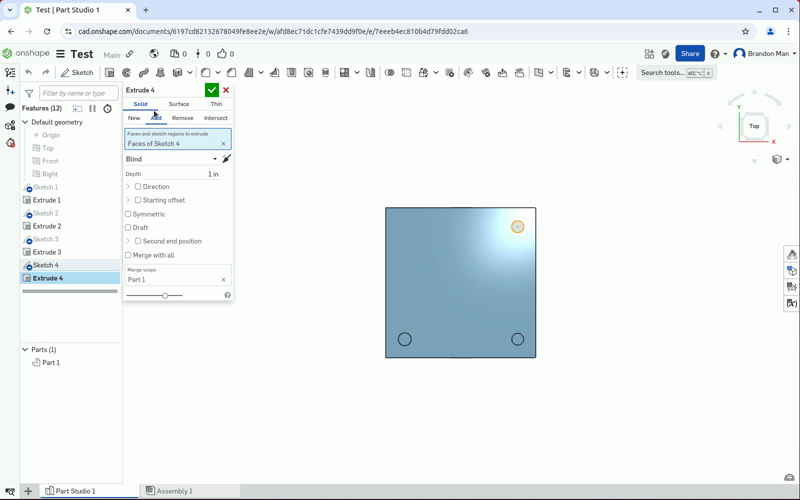
mouse_move(186, 120)
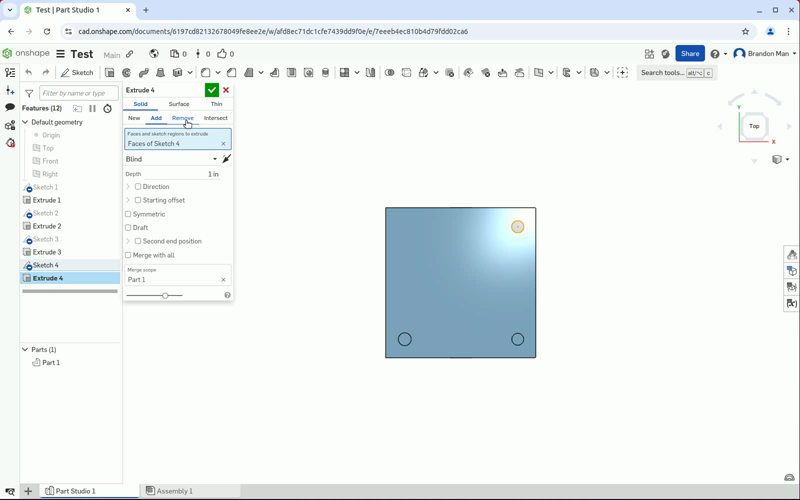
click(186, 120)
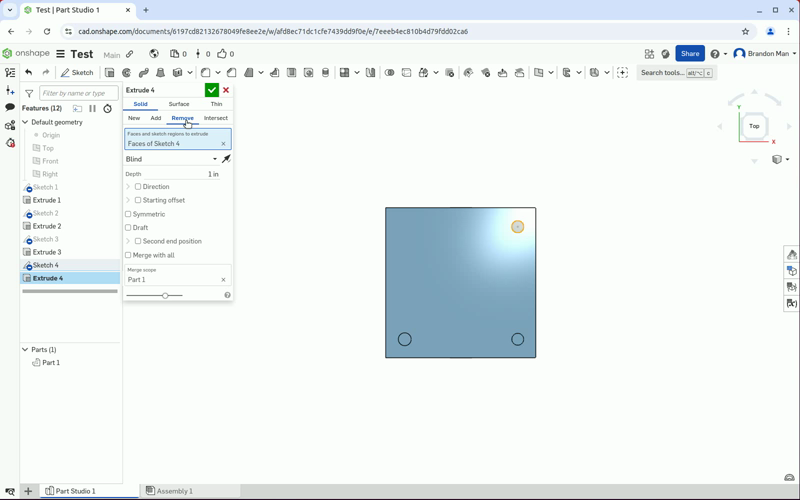
key(tab, 4)
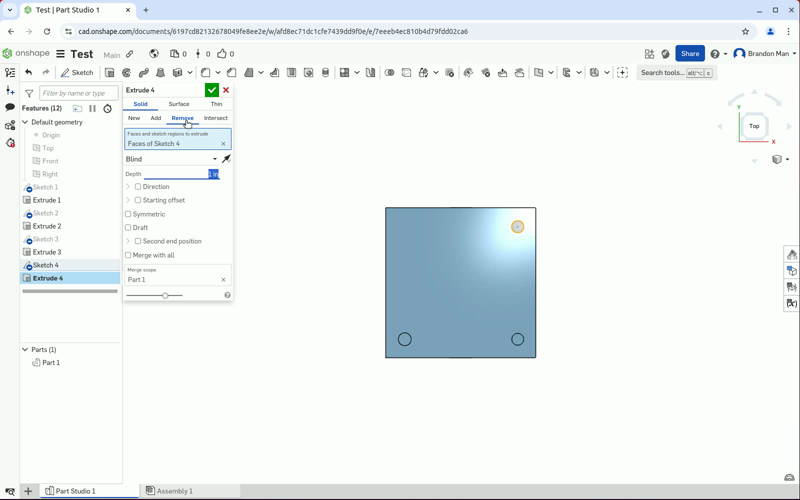
text(7.703)
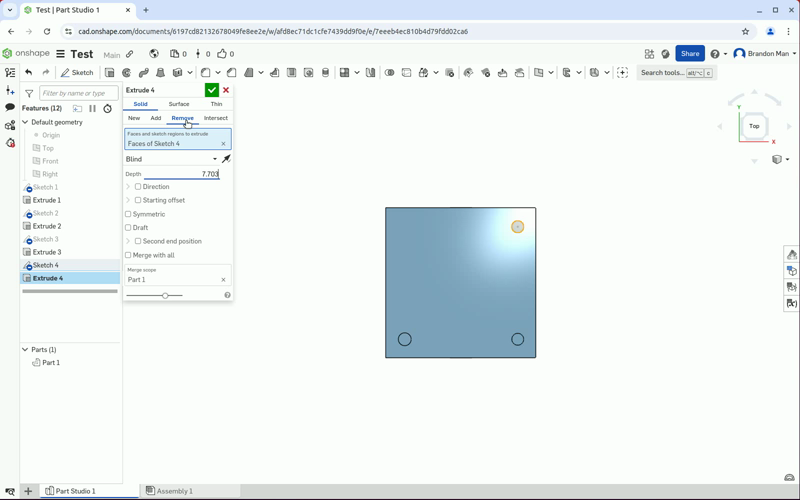
key(tab, 6)
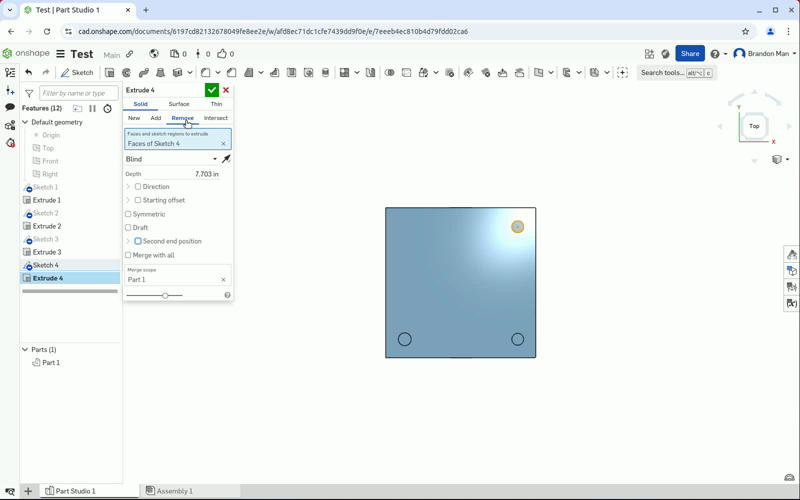
key(space)
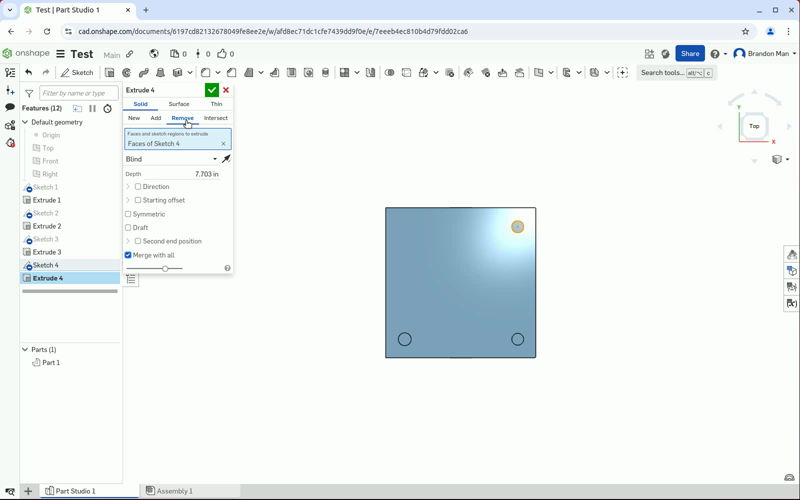
key(enter)
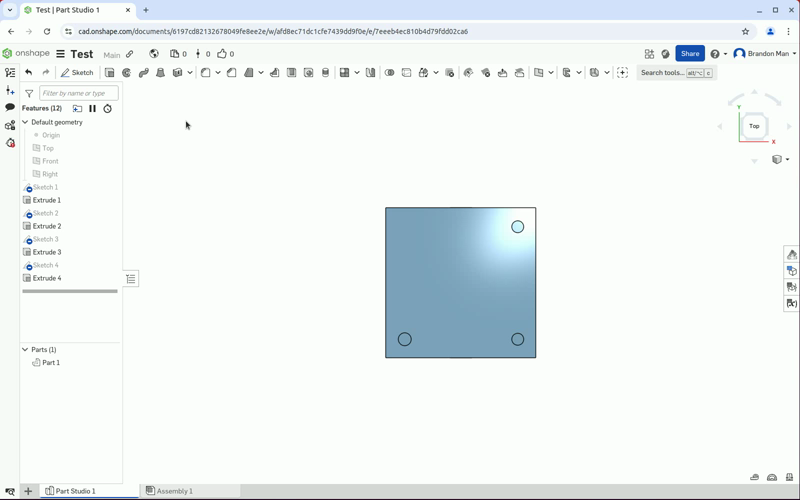
key(shift+h)
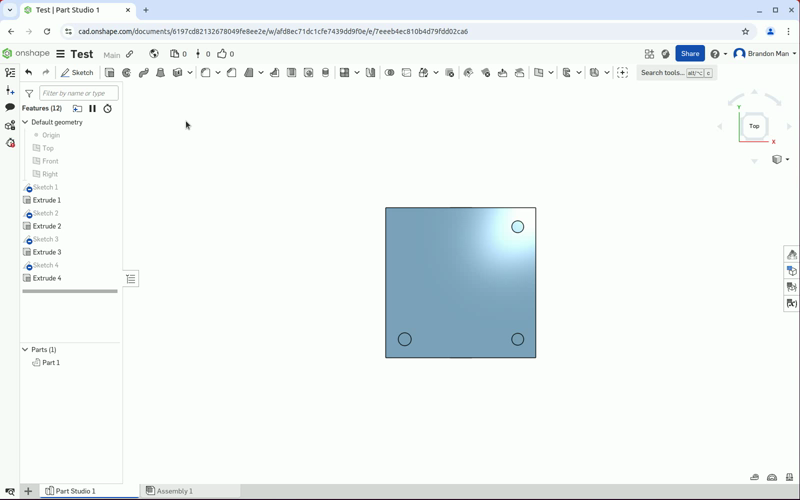
key(shift+h)
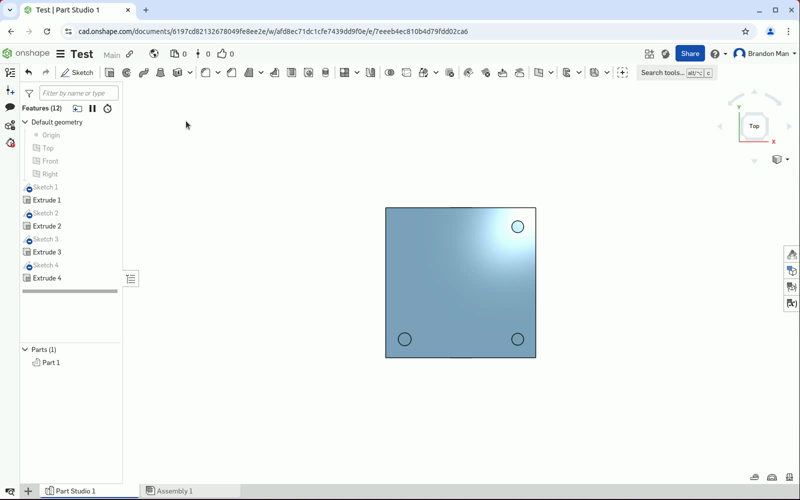
mouse_move(73, 189)
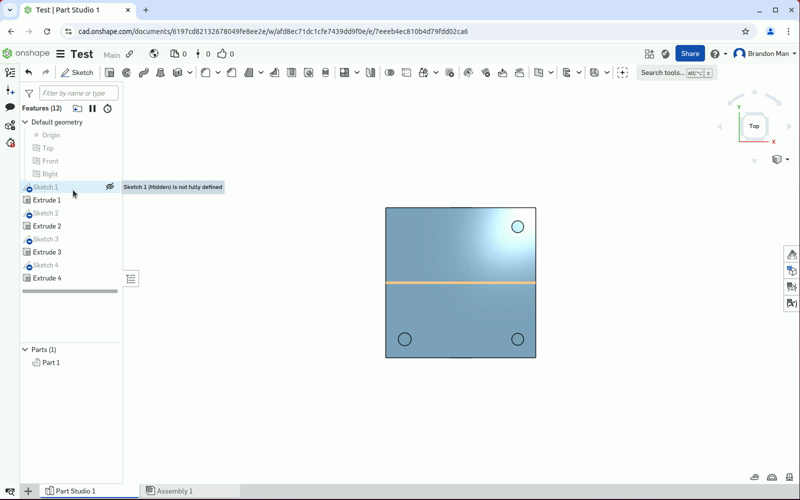
click(73, 189)
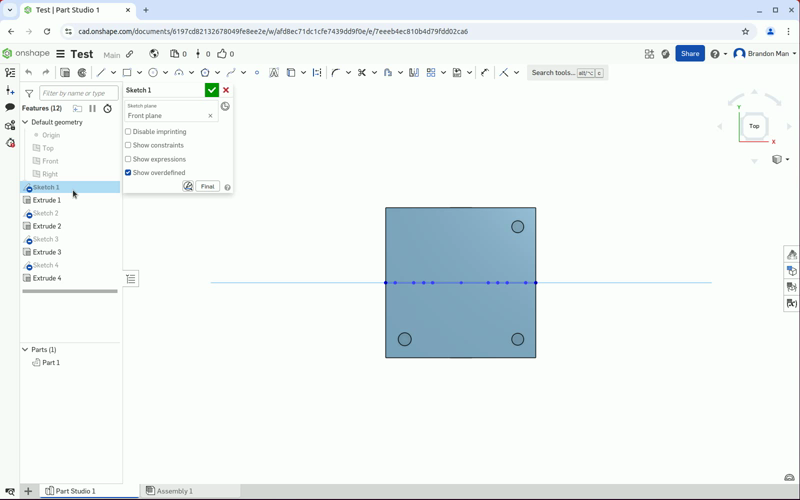
mouse_move(229, 92)
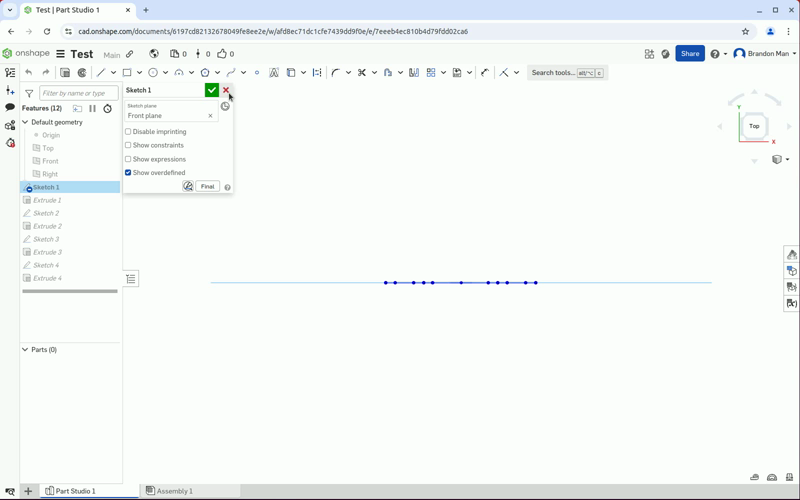
click(229, 92)
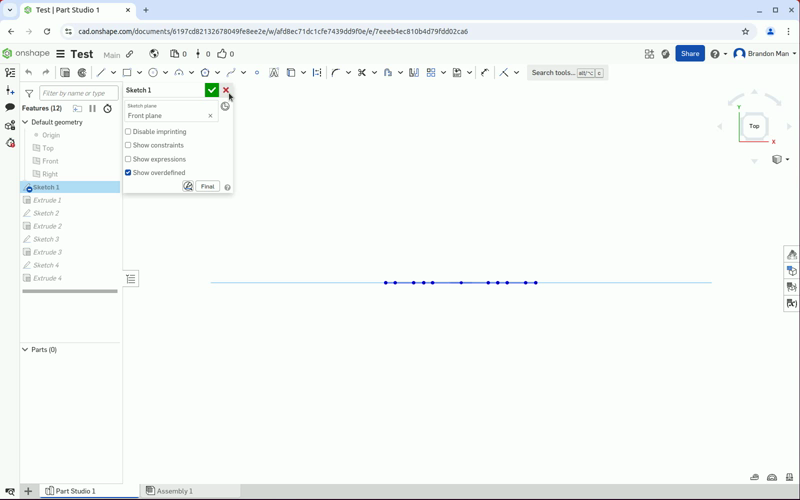
key(shift+s)
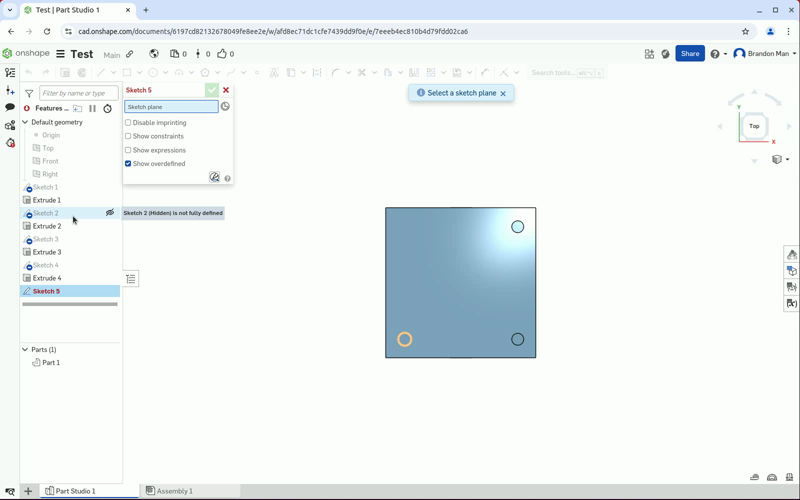
scroll(3)
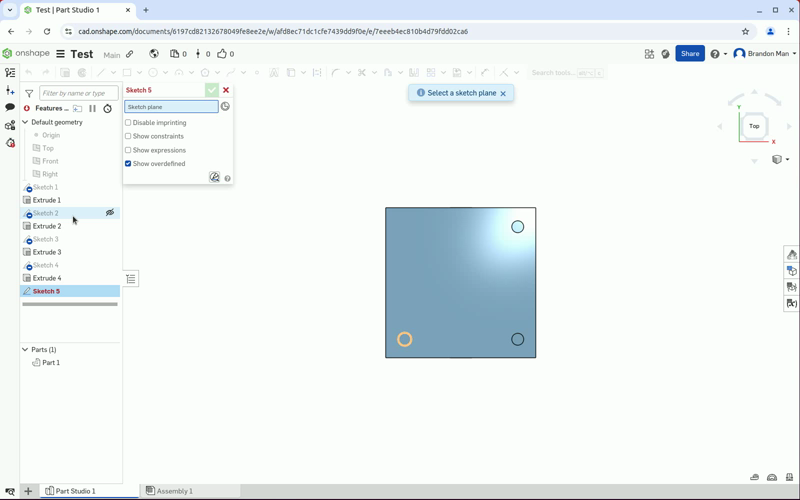
mouse_move(73, 150)
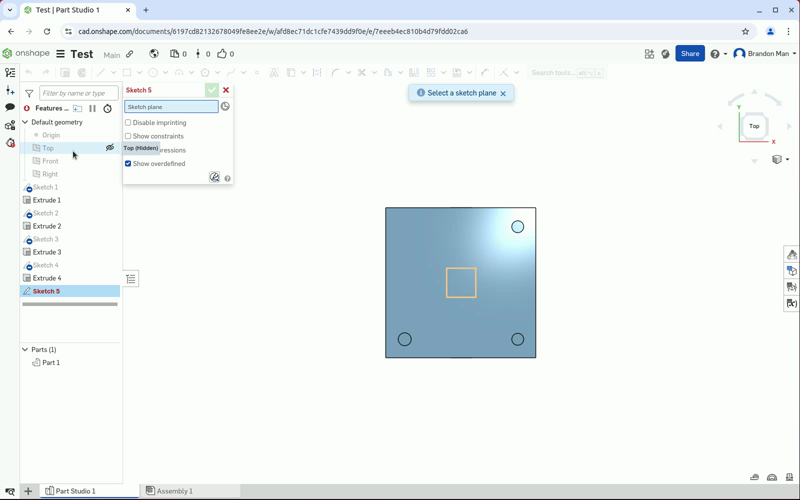
click(73, 150)
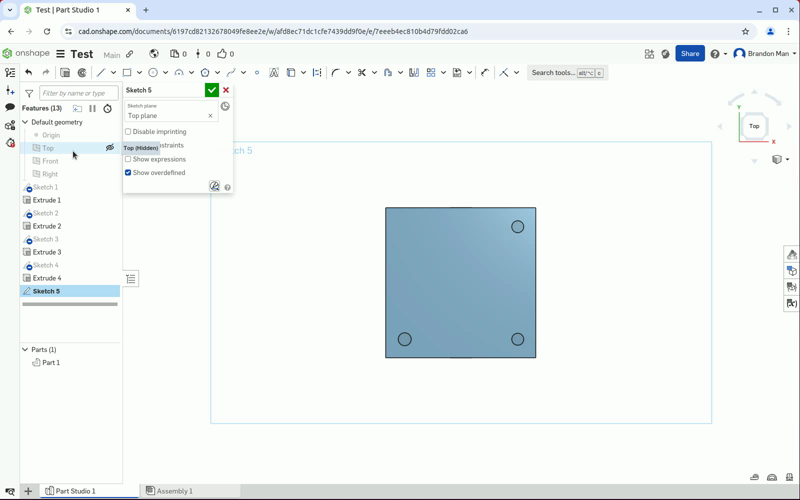
mouse_move(73, 352)
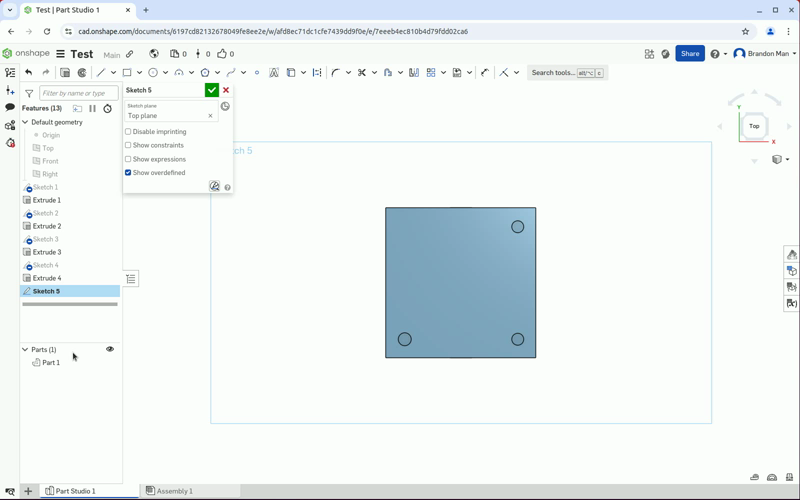
key(y)
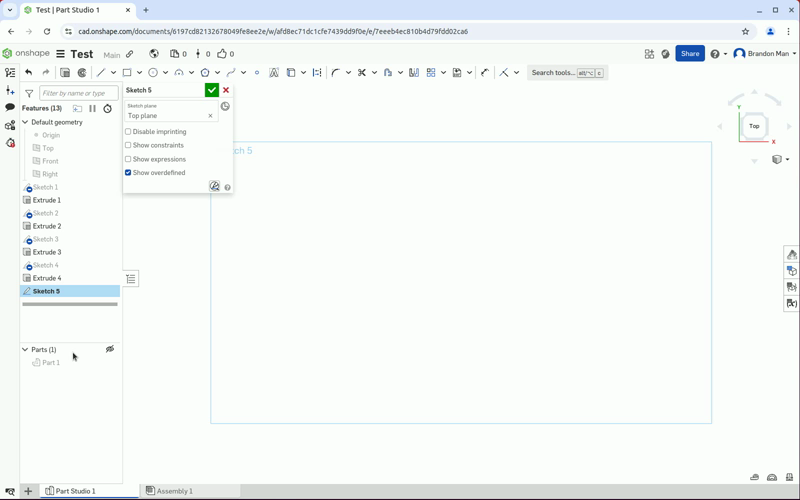
key(c)
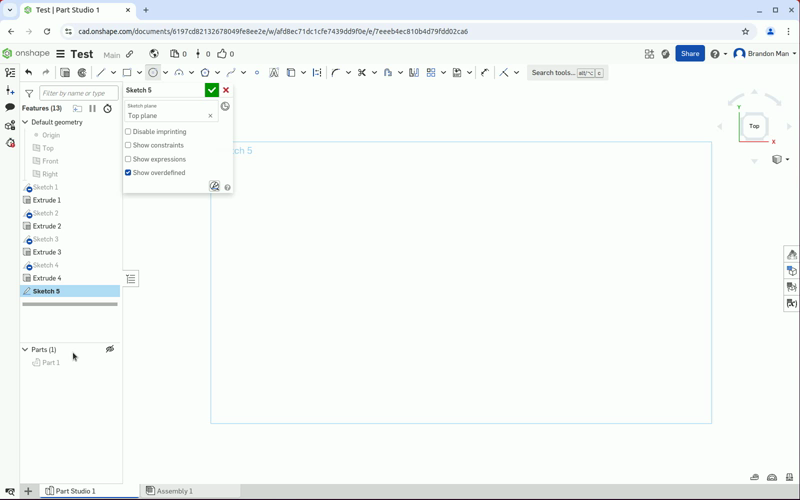
key_down(shift)
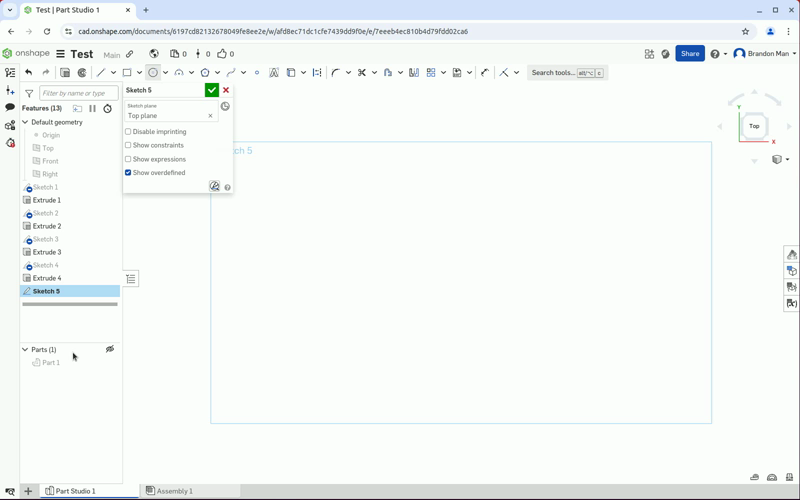
mouse_move(404, 226)
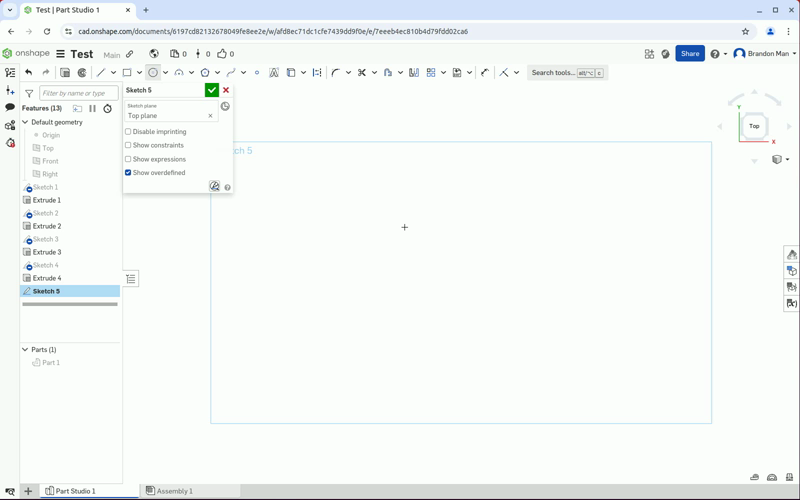
click(404, 226)
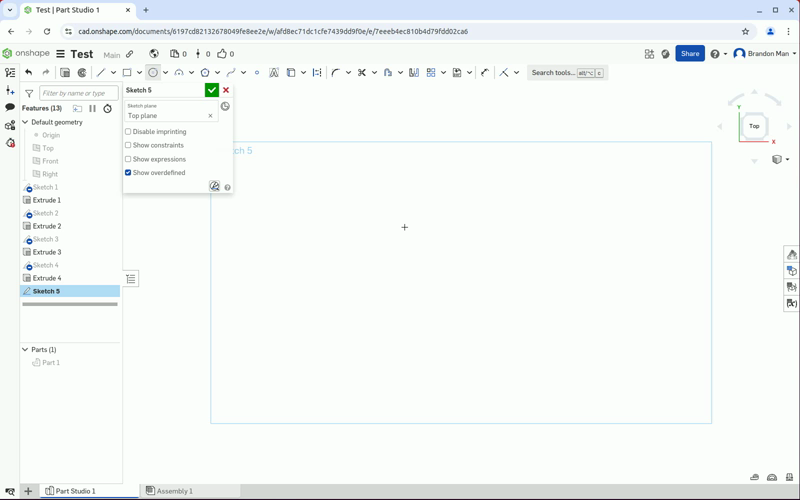
key_up(shift)
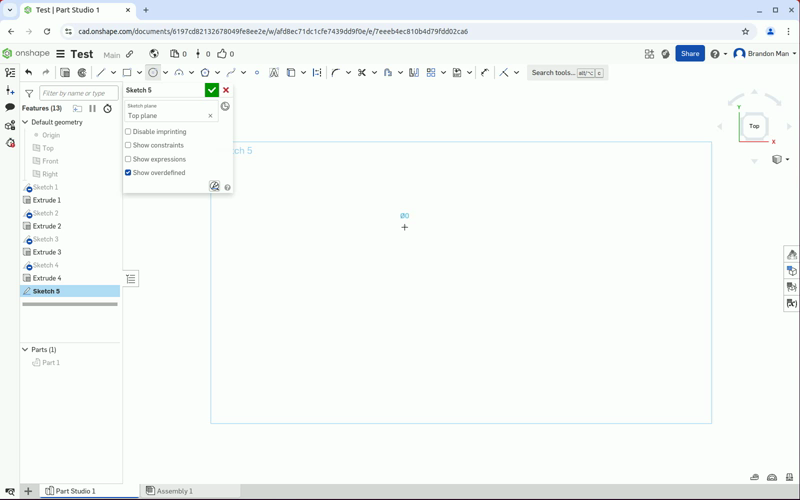
mouse_move(411, 226)
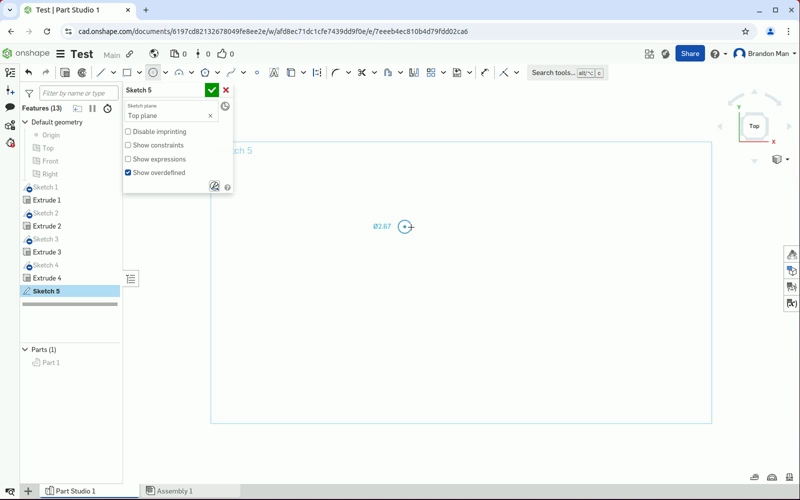
click(411, 226)
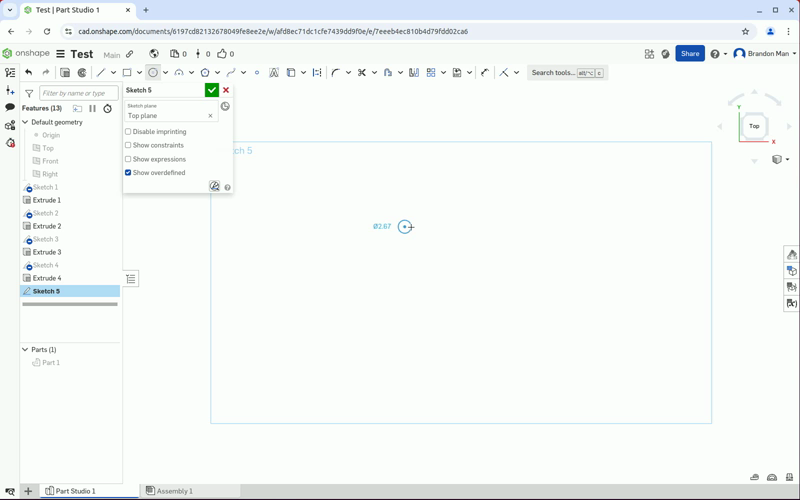
key(esc)
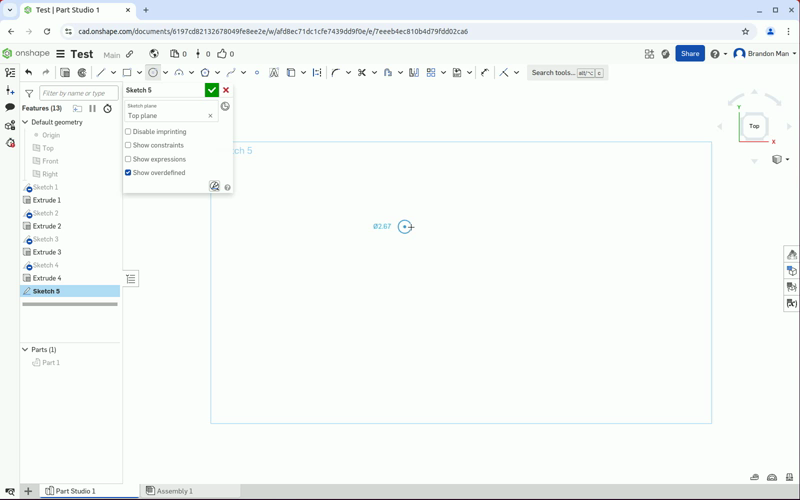
mouse_move(400, 227)
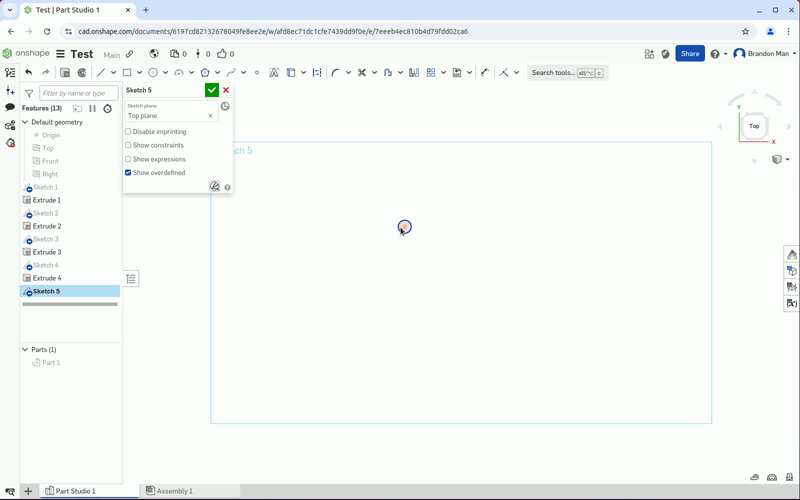
scroll(6)
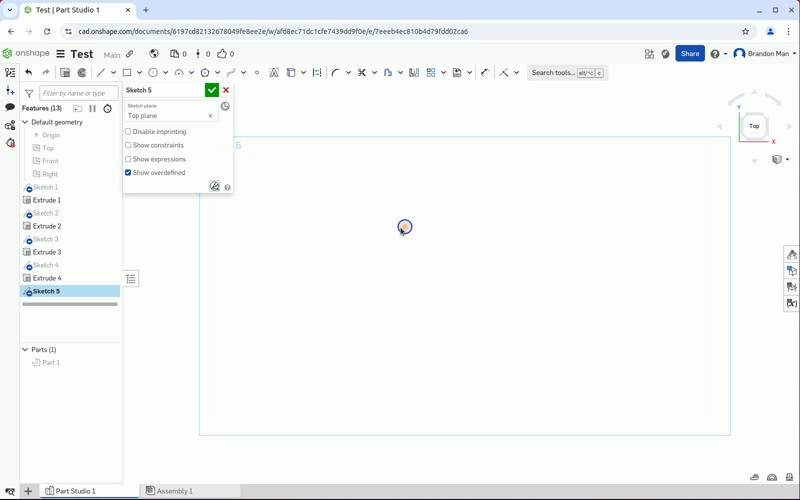
scroll(6)
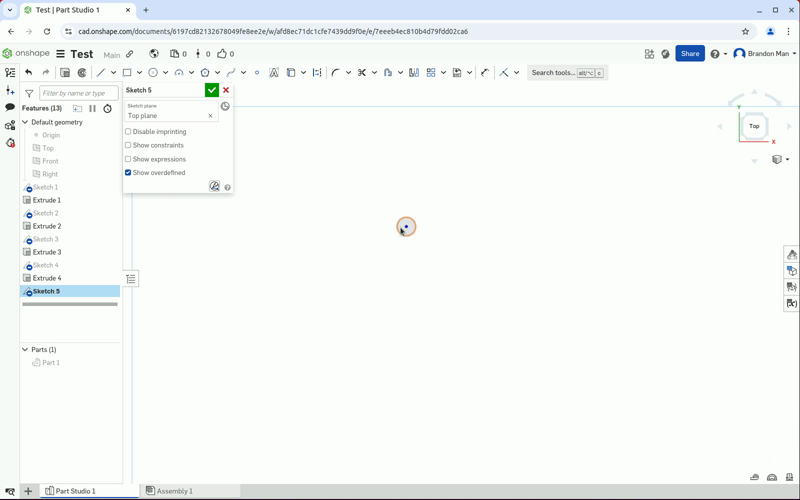
scroll(6)
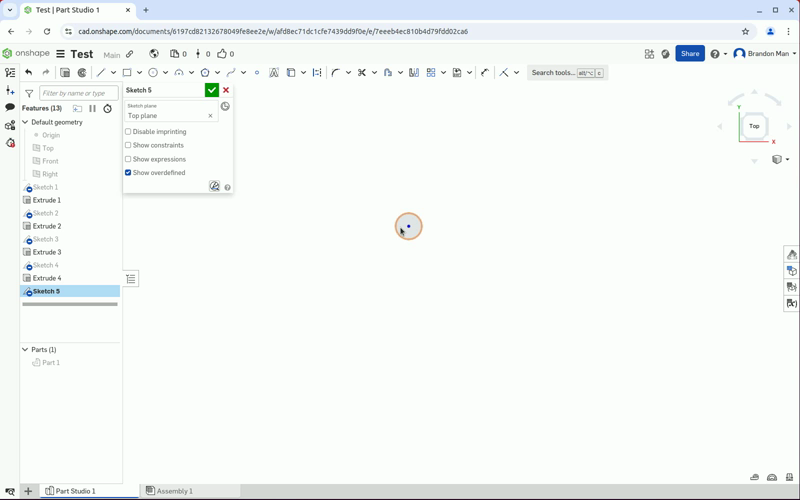
scroll(6)
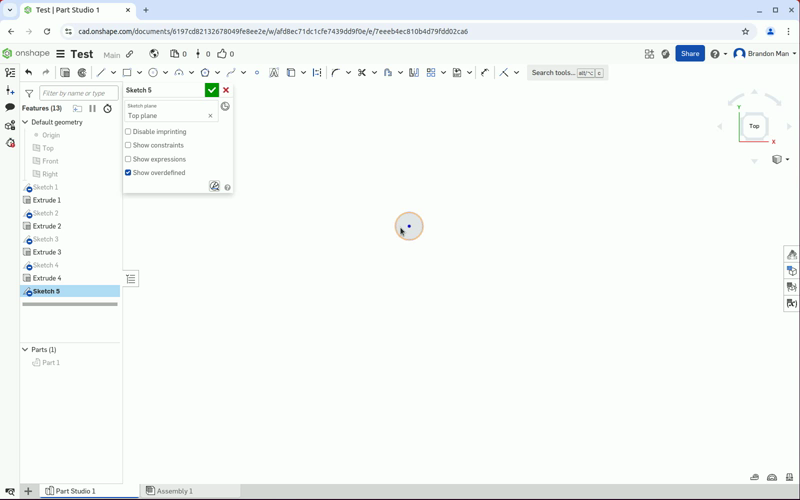
scroll(6)
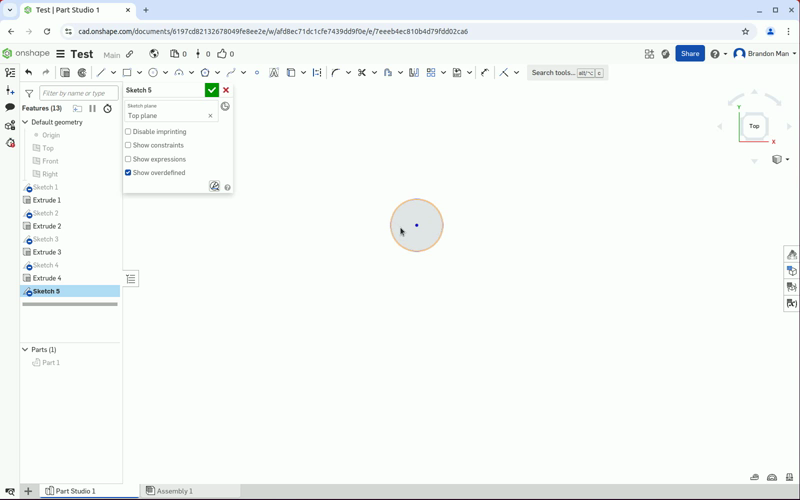
scroll(6)
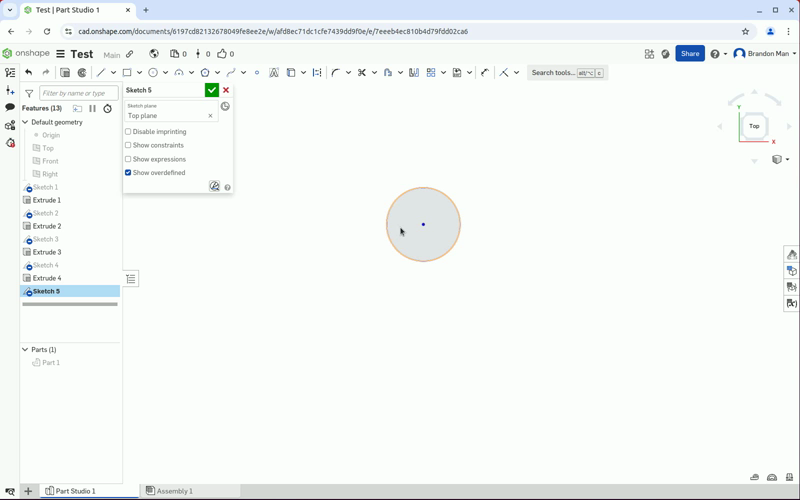
scroll(6)
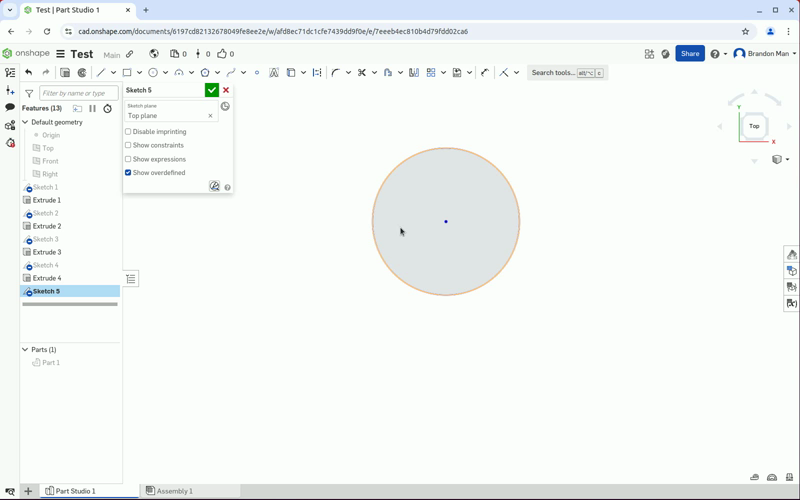
click(400, 227)
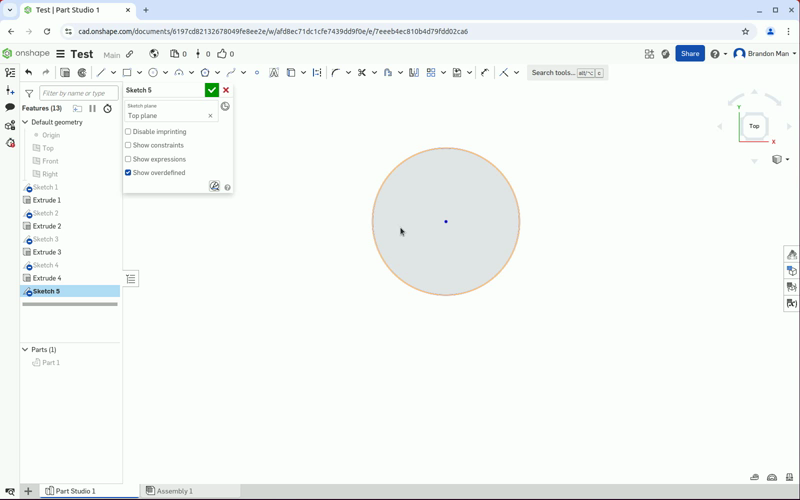
scroll(-6)
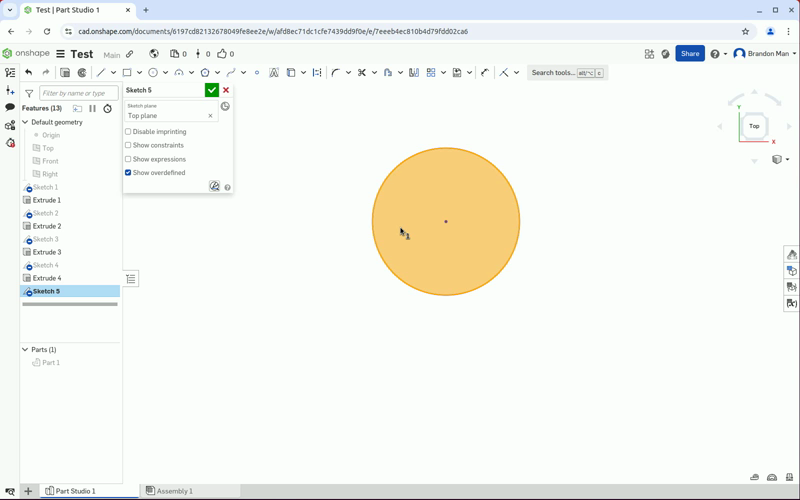
scroll(-6)
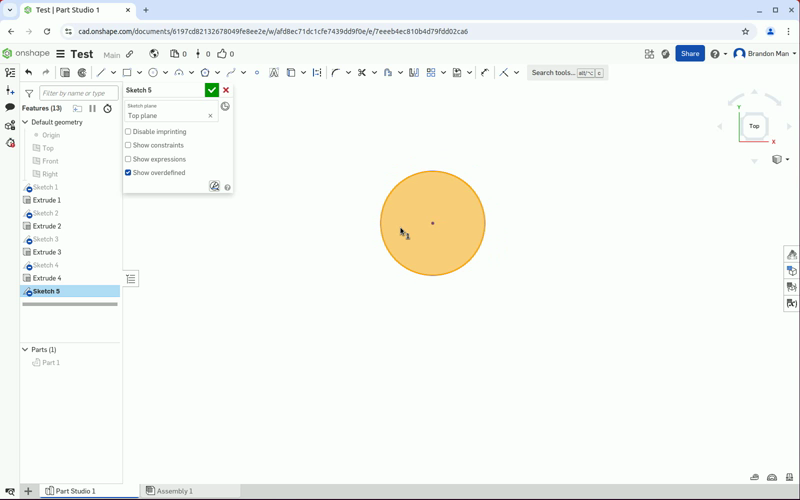
scroll(-6)
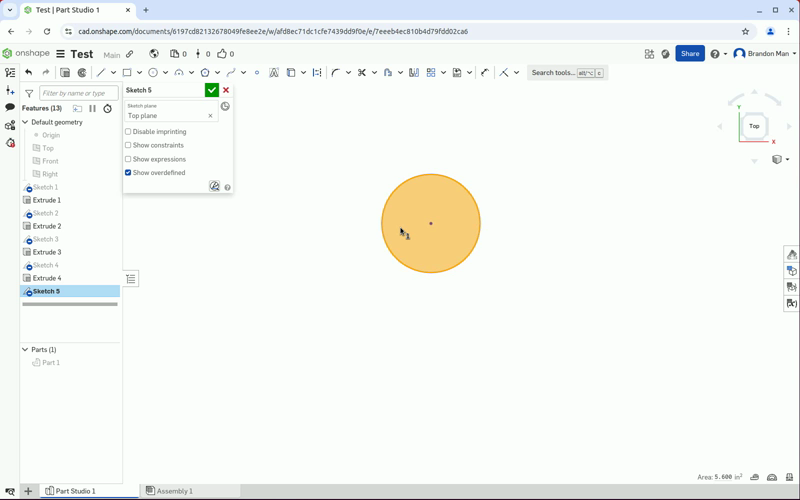
scroll(-6)
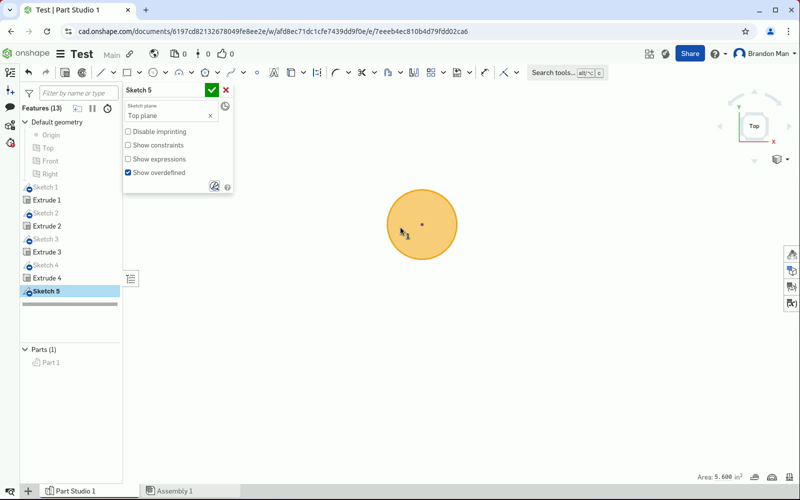
scroll(-6)
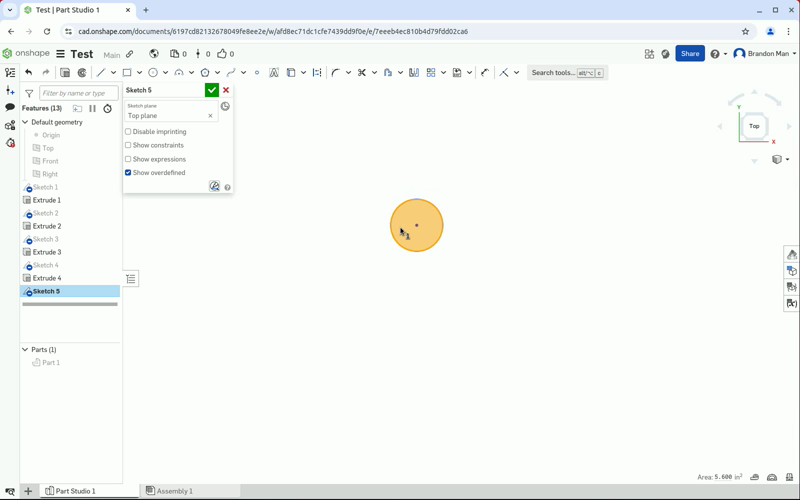
scroll(-6)
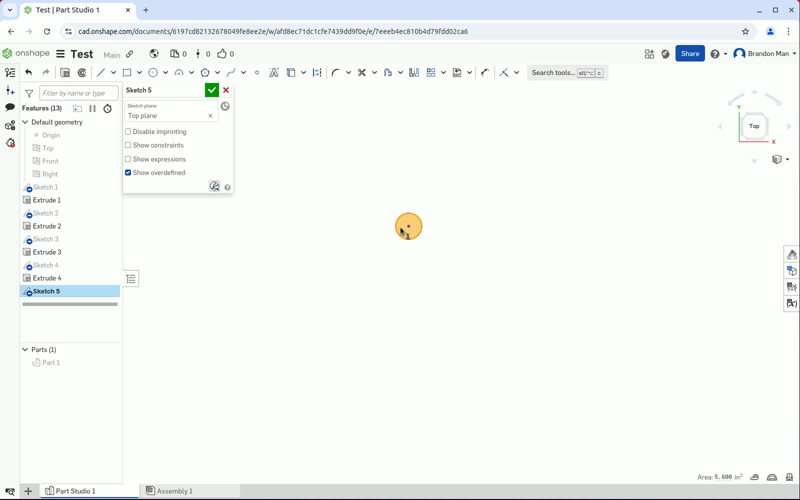
scroll(-6)
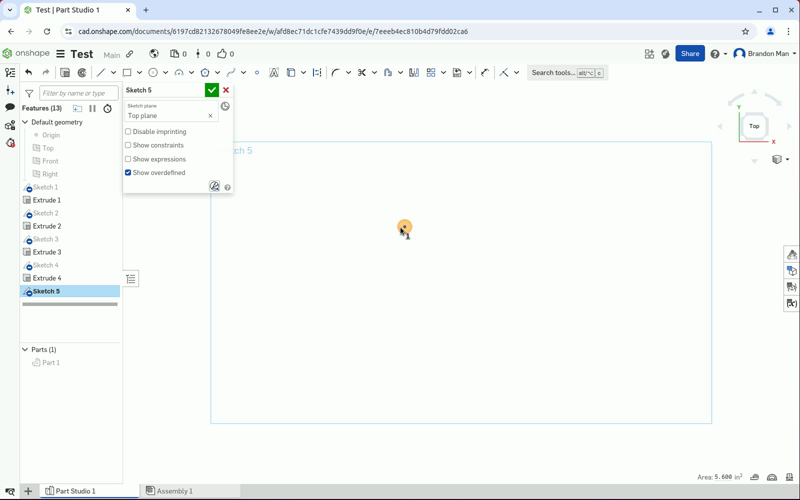
mouse_move(73, 352)
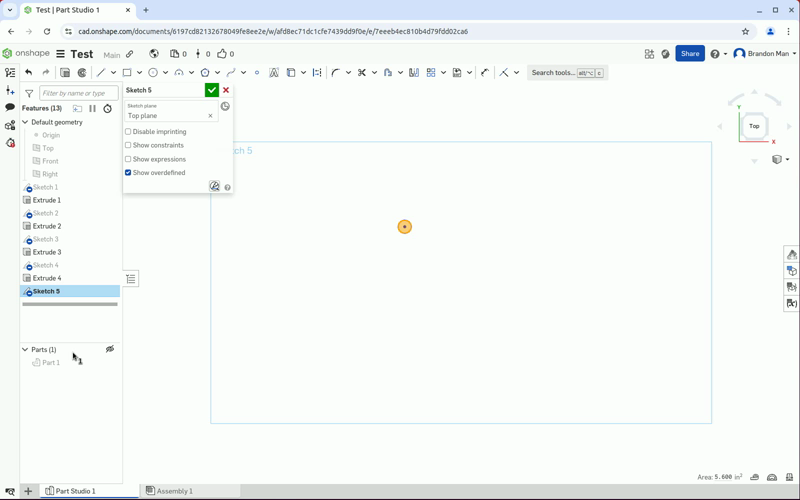
key(shift+y)
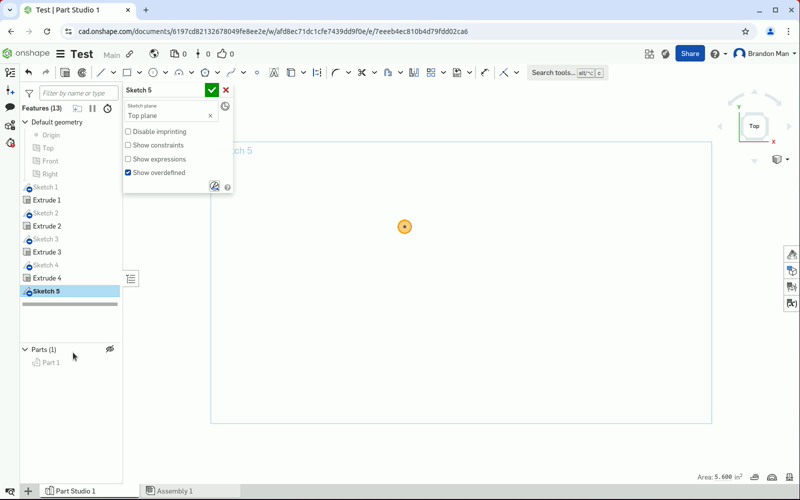
key(shift+e)
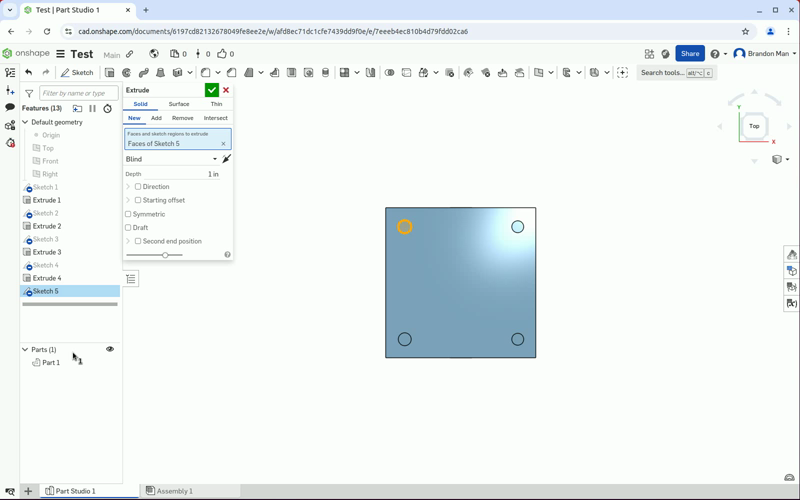
mouse_move(143, 106)
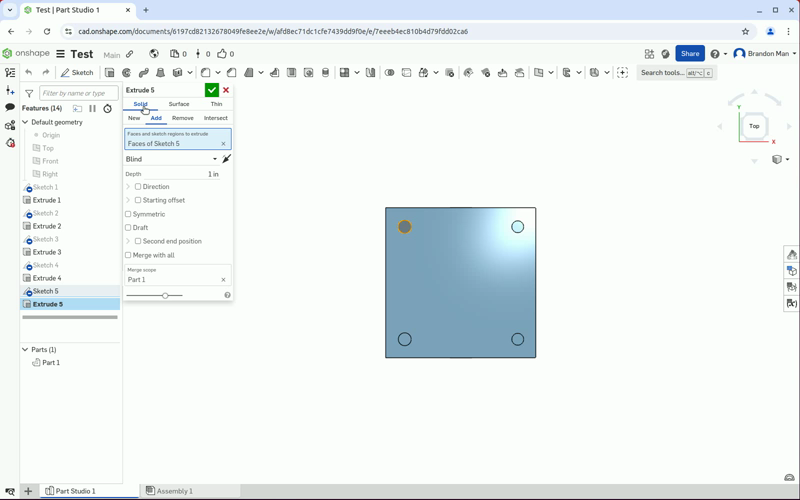
click(143, 106)
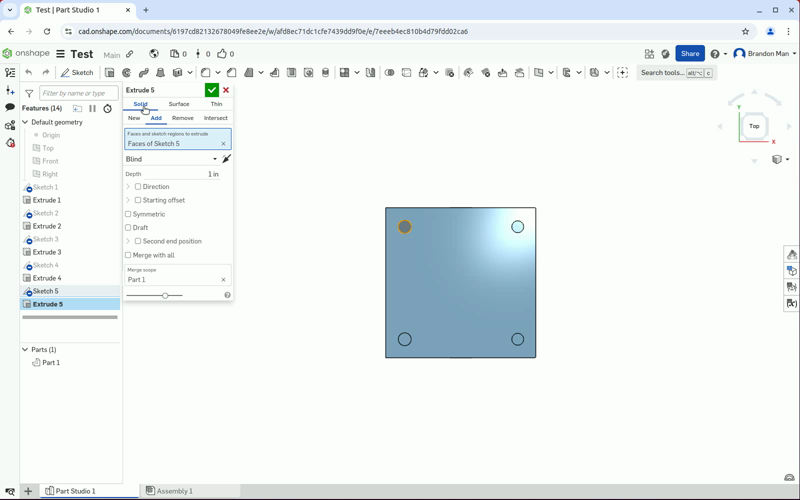
mouse_move(186, 120)
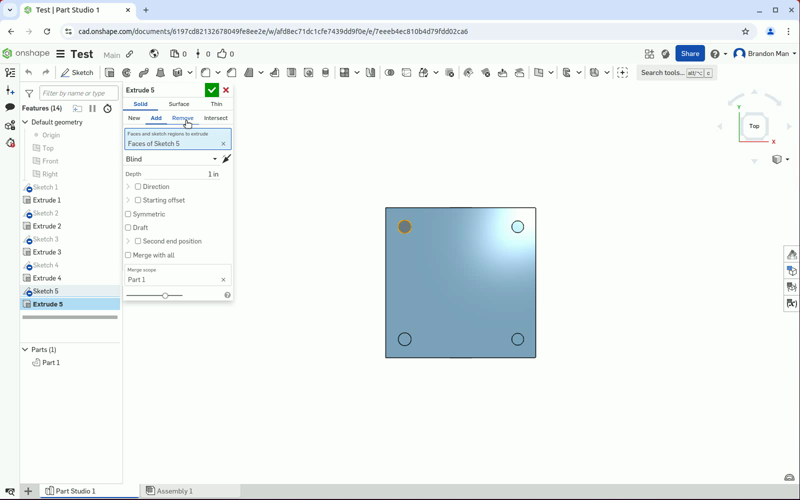
click(186, 120)
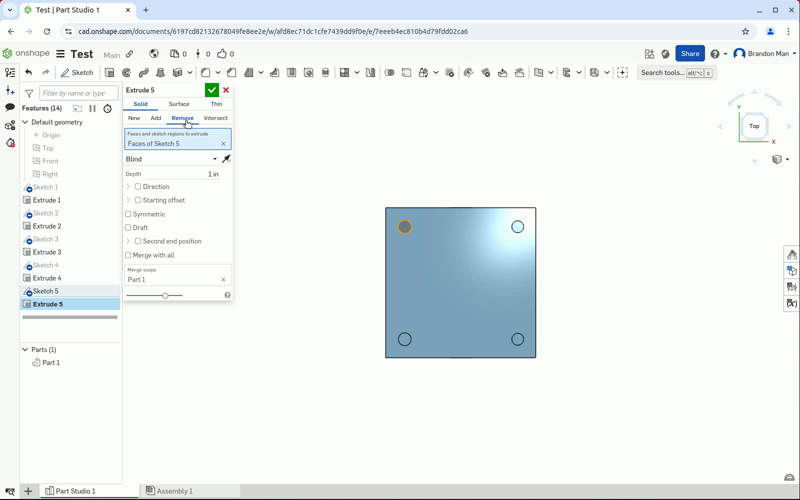
key(tab, 4)
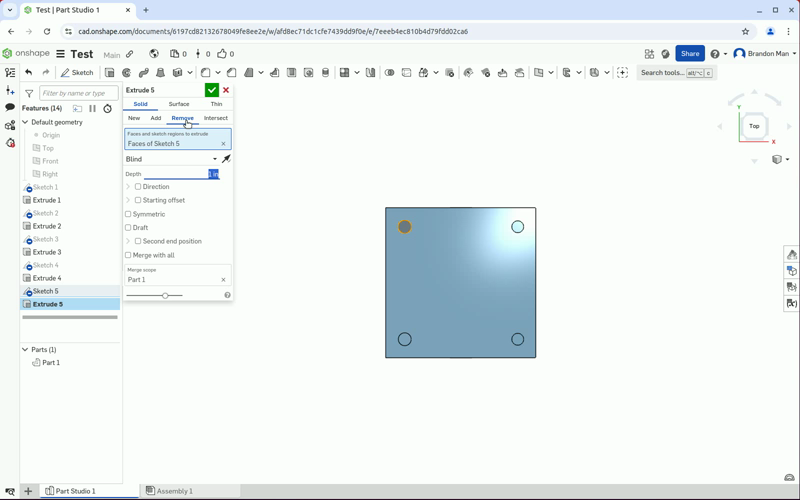
text(7.703)
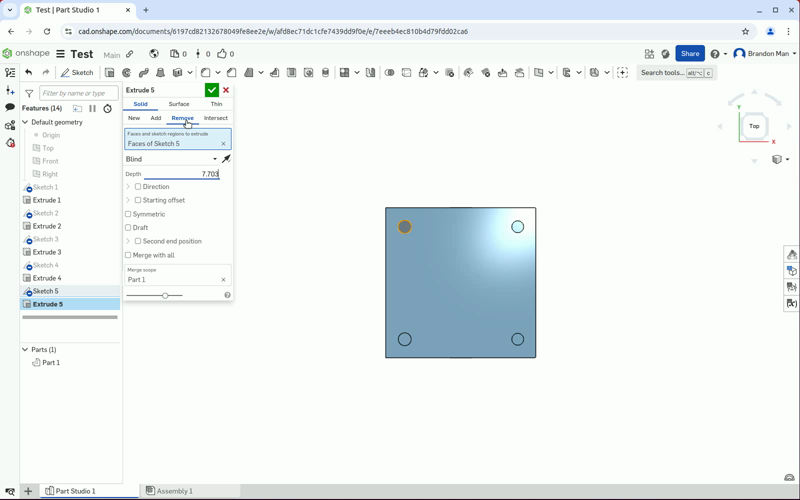
key(tab, 6)
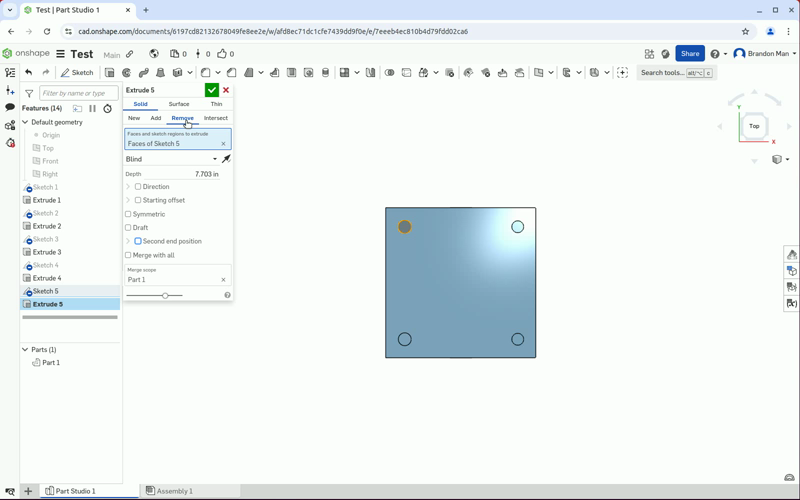
key(space)
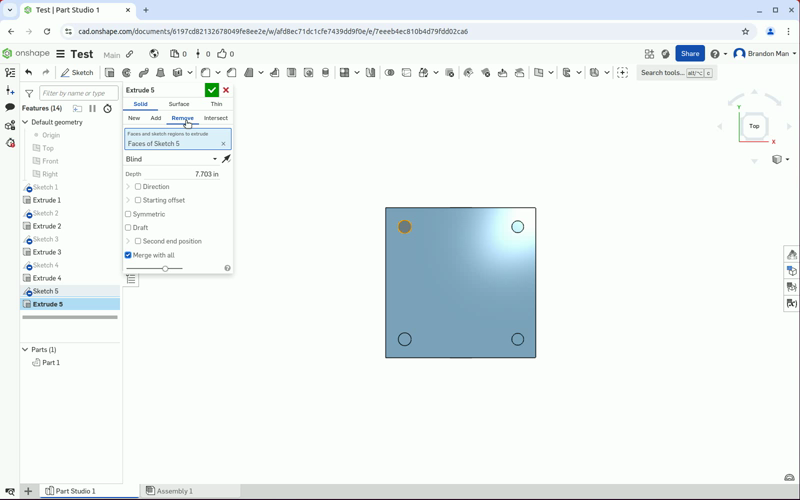
key(enter)
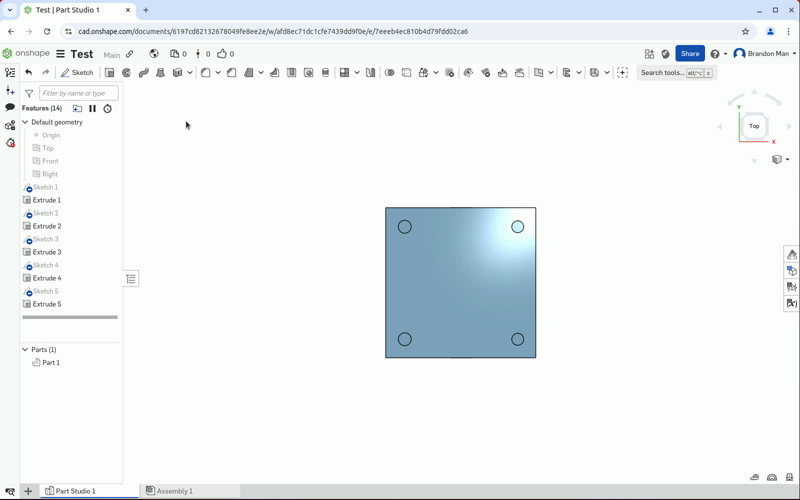
key(shift+h)
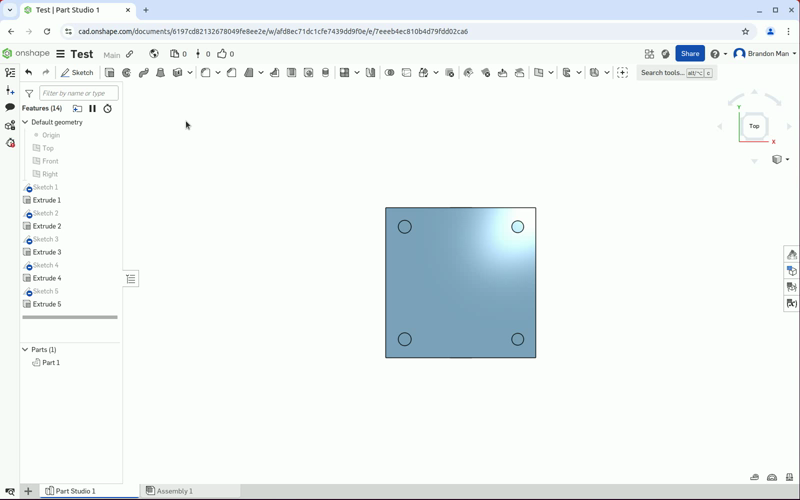
key(shift+h)
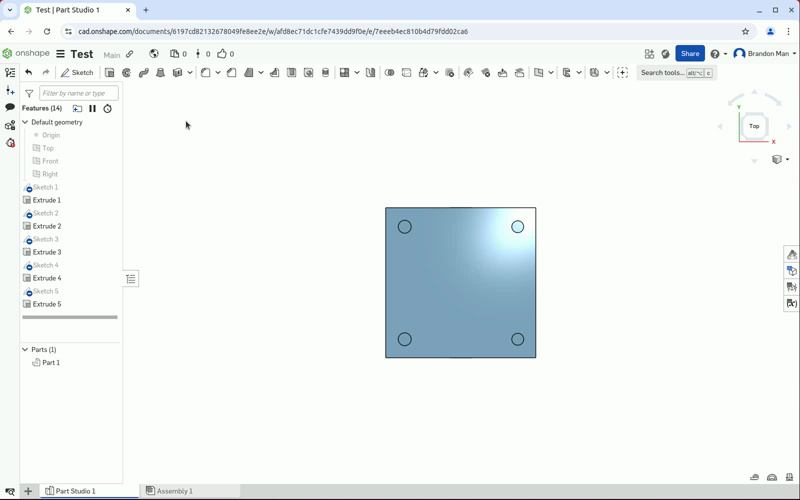
mouse_move(73, 189)
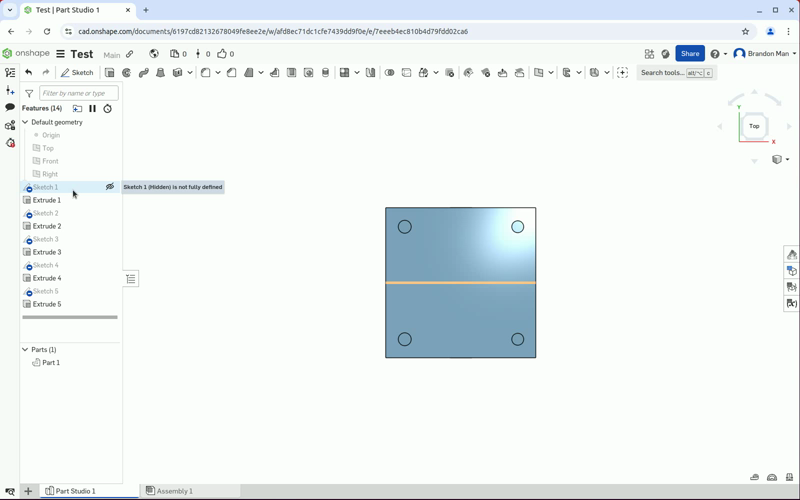
click(73, 189)
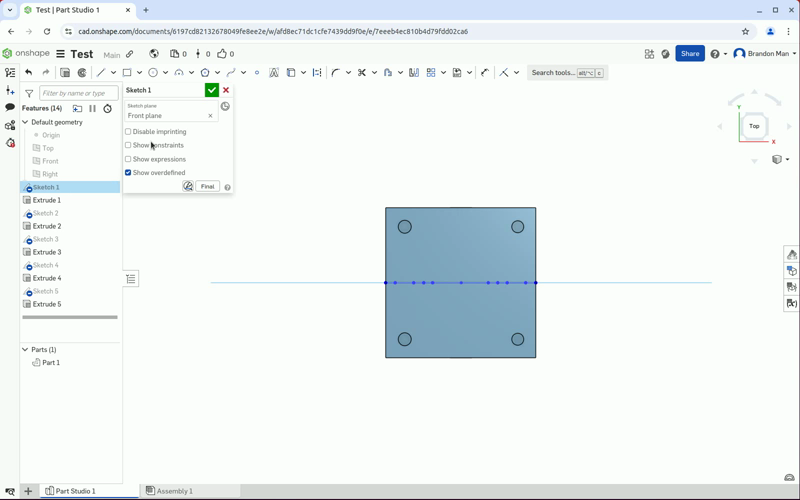
mouse_move(229, 92)
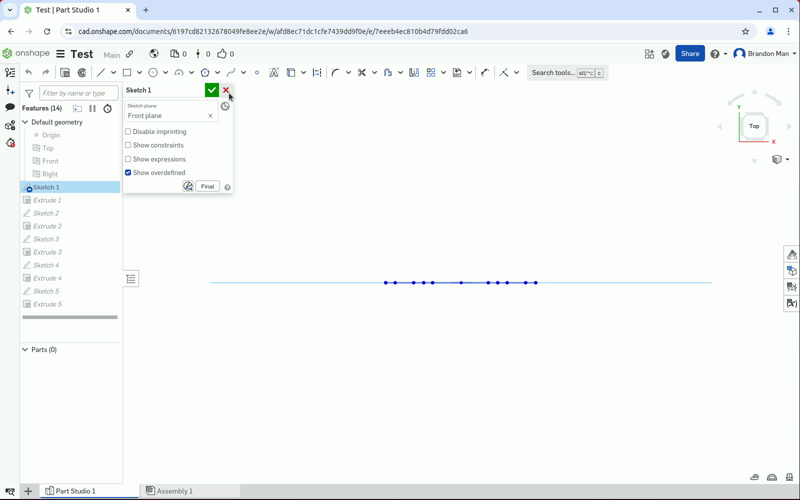
click(229, 92)
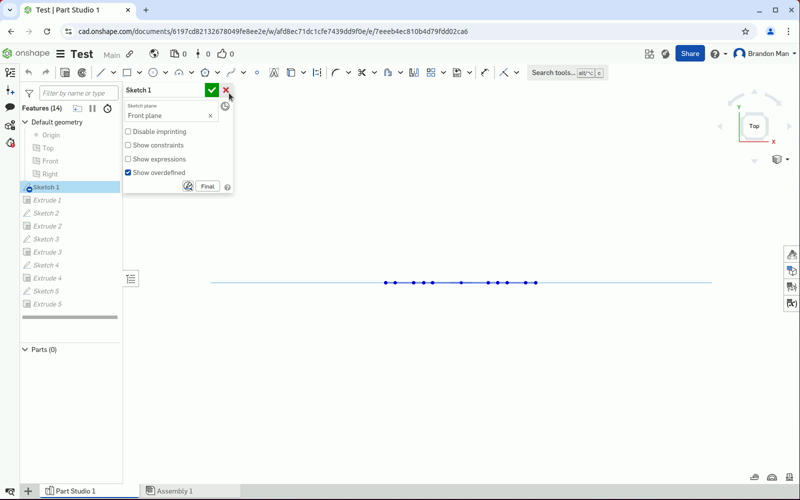
key(shift+s)
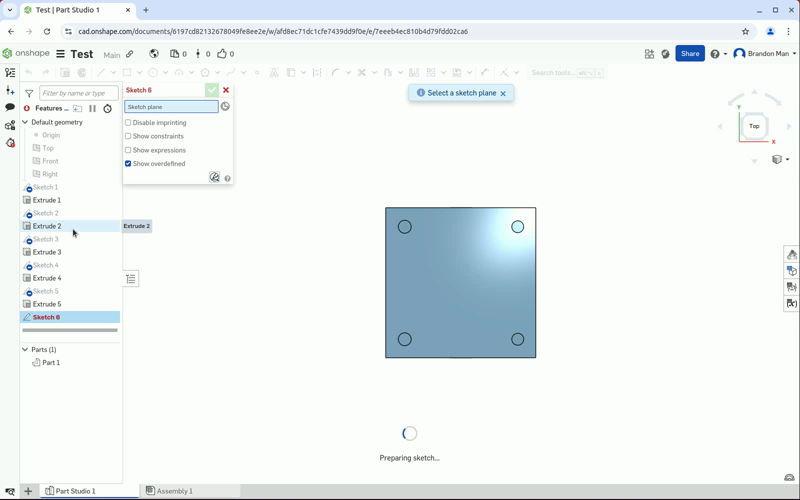
scroll(3)
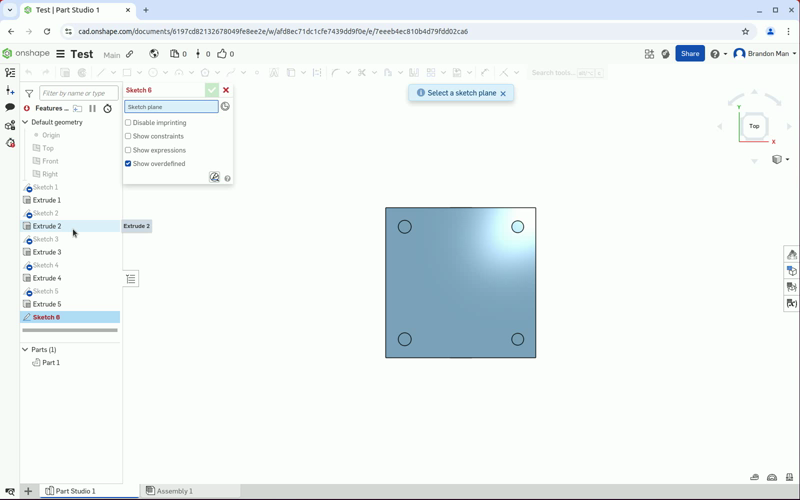
mouse_move(73, 150)
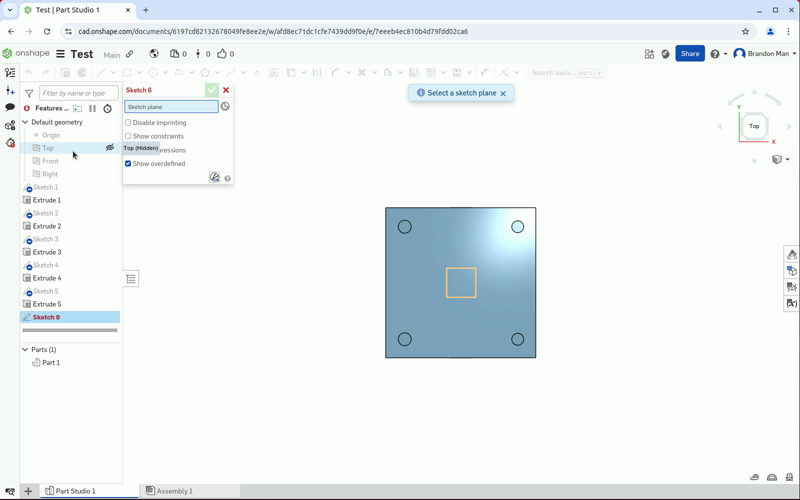
click(73, 150)
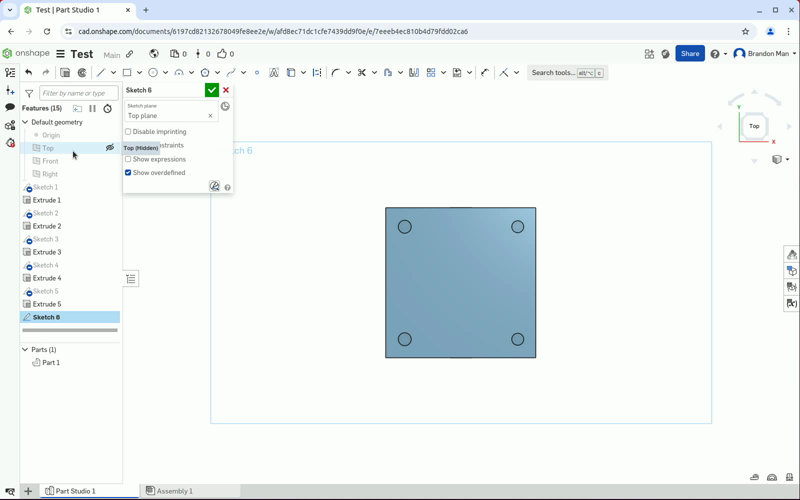
mouse_move(73, 352)
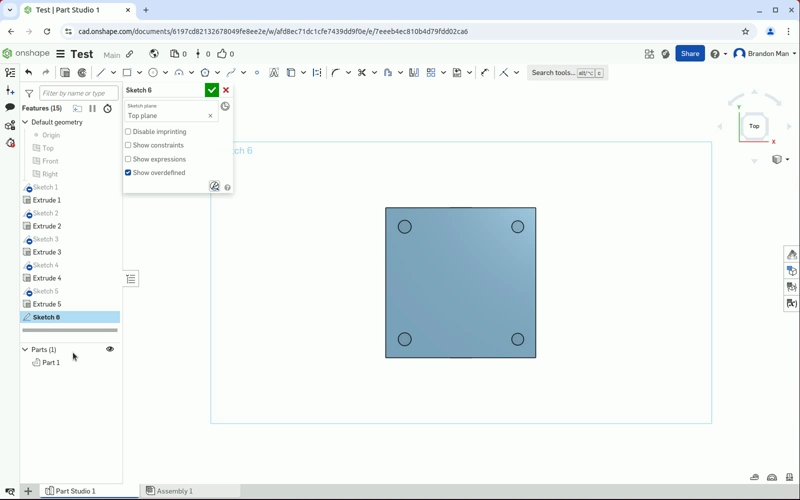
key(y)
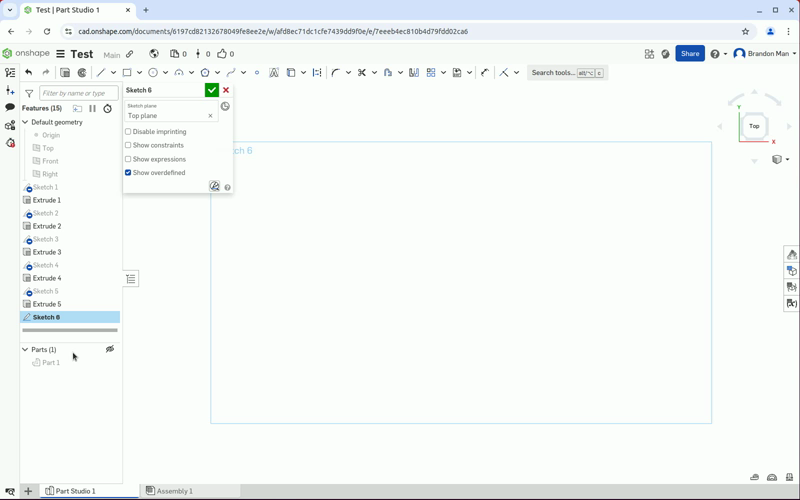
key(c)
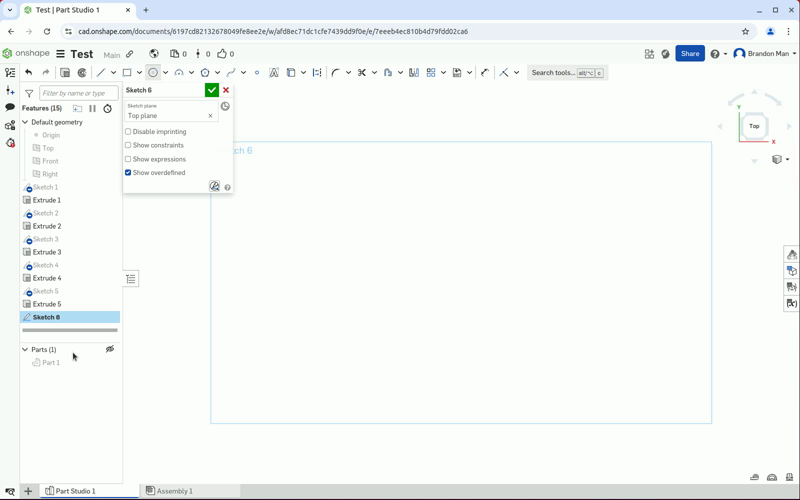
key_down(shift)
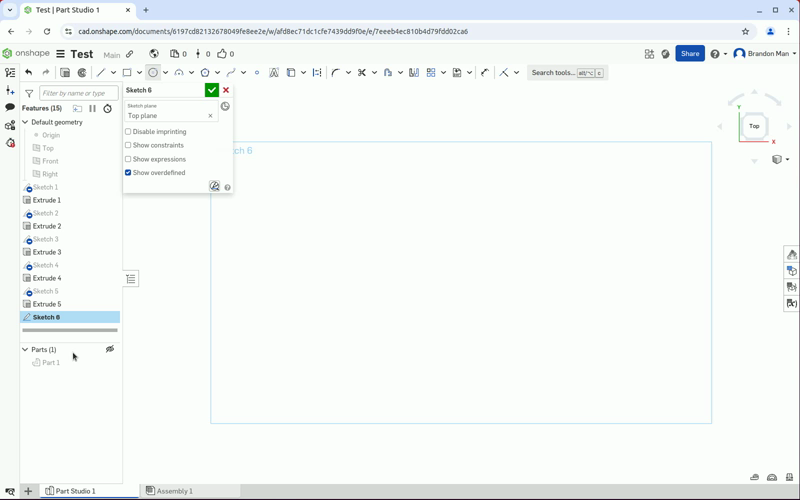
mouse_move(461, 282)
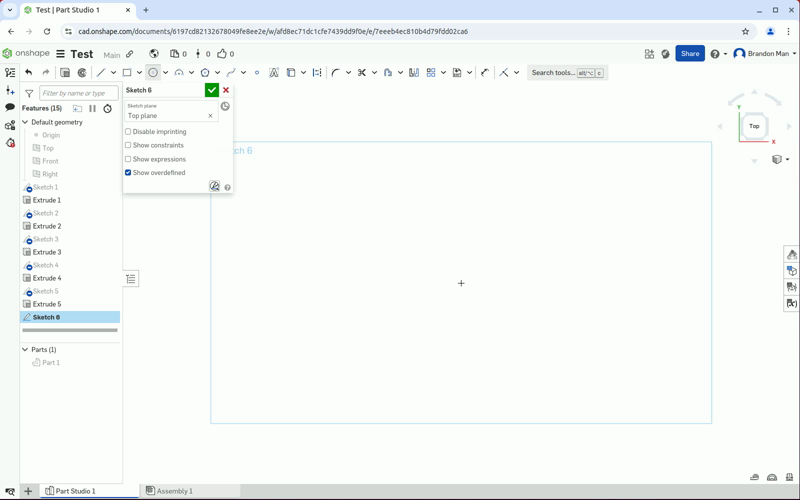
click(461, 282)
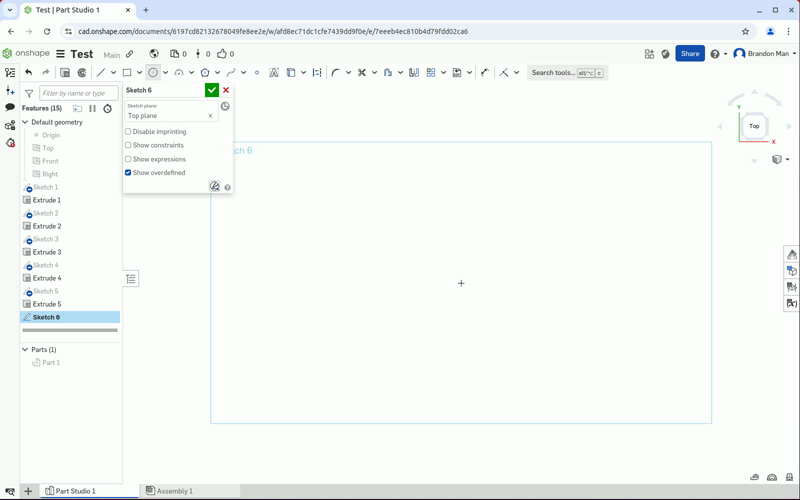
key_up(shift)
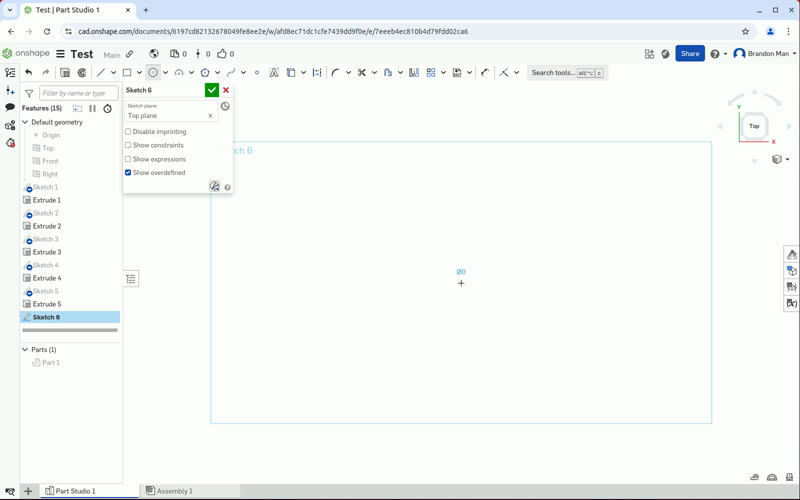
mouse_move(480, 282)
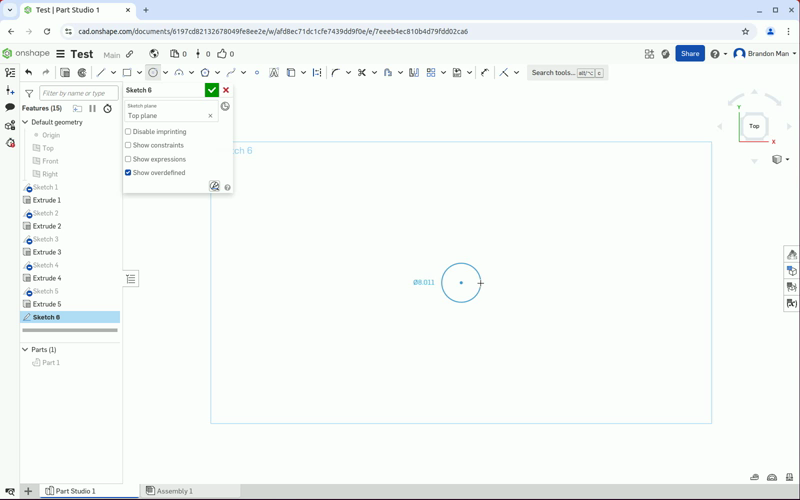
click(480, 282)
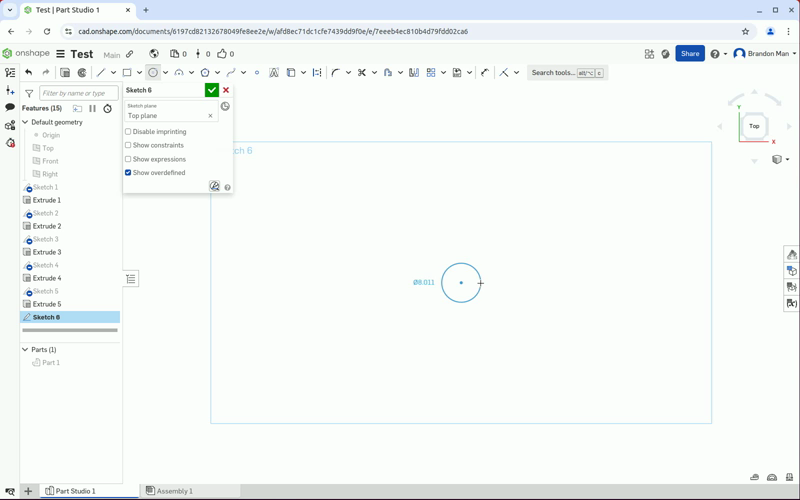
key(esc)
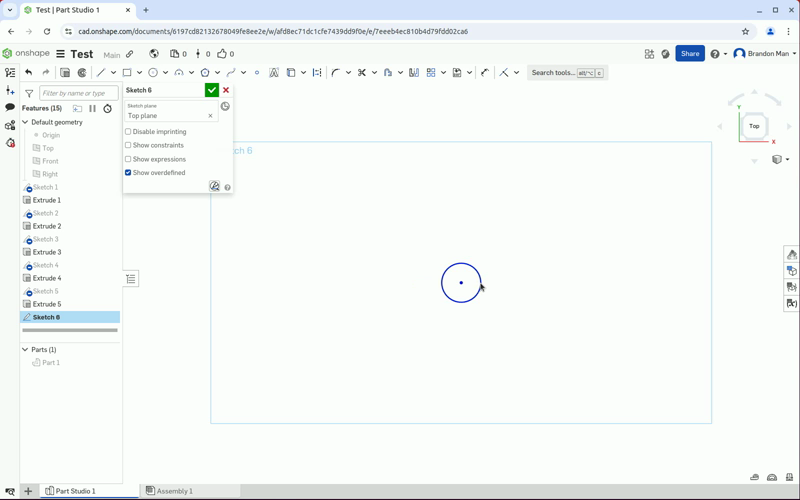
mouse_move(463, 298)
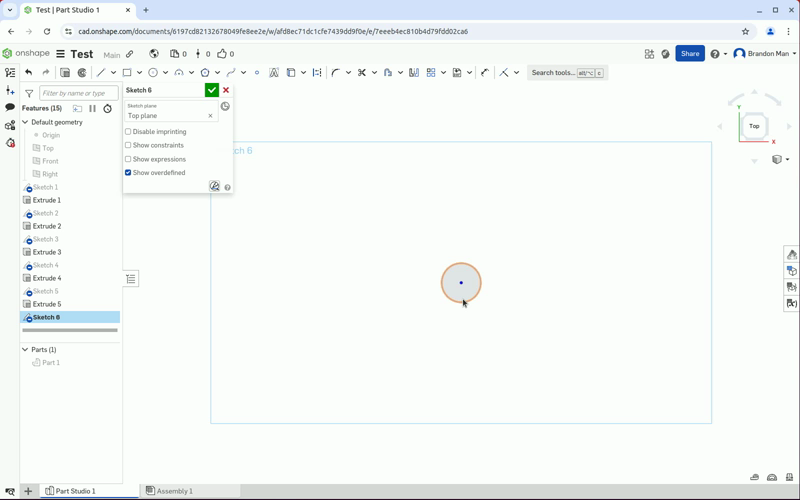
scroll(6)
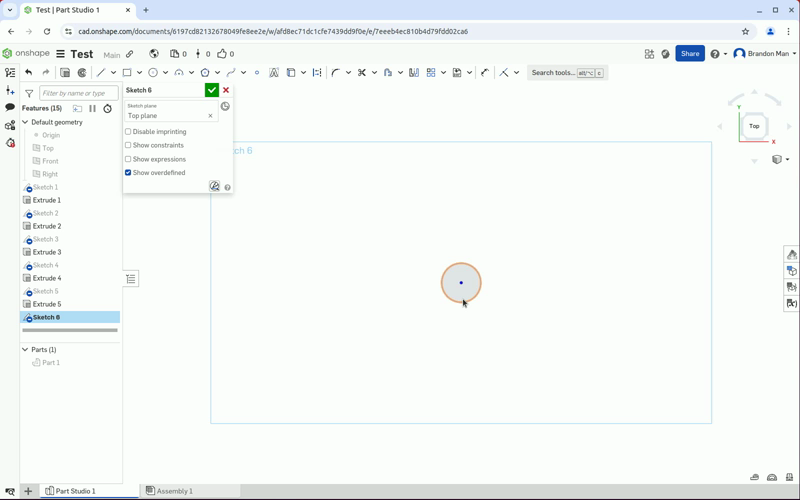
scroll(6)
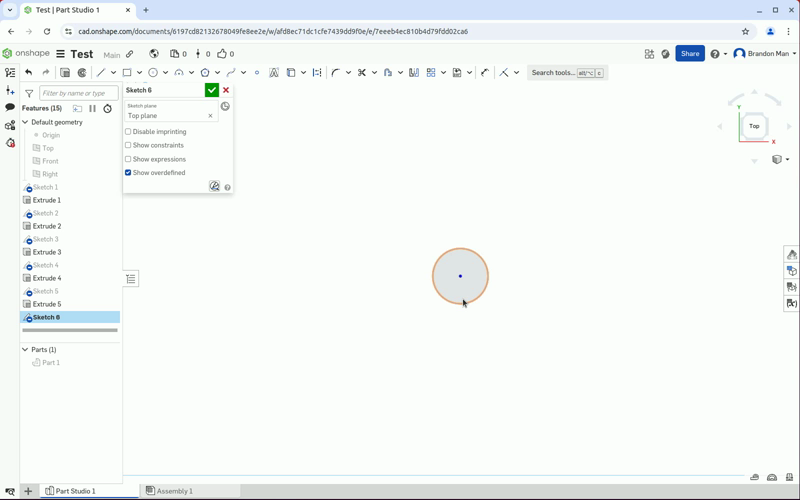
scroll(6)
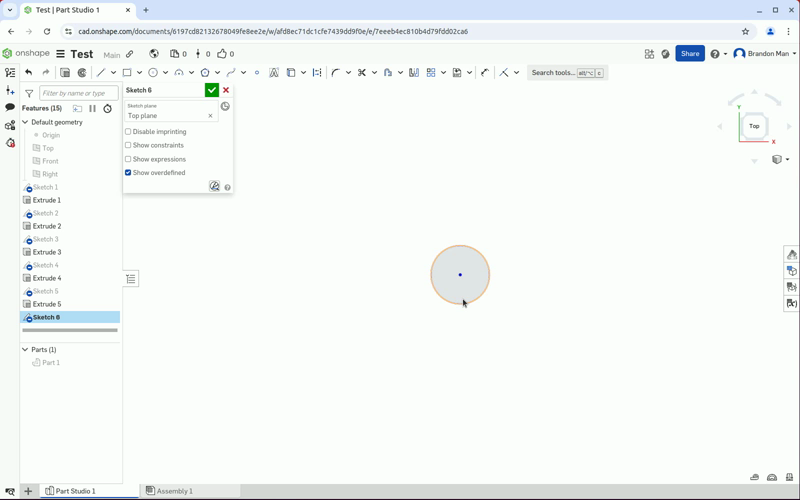
scroll(6)
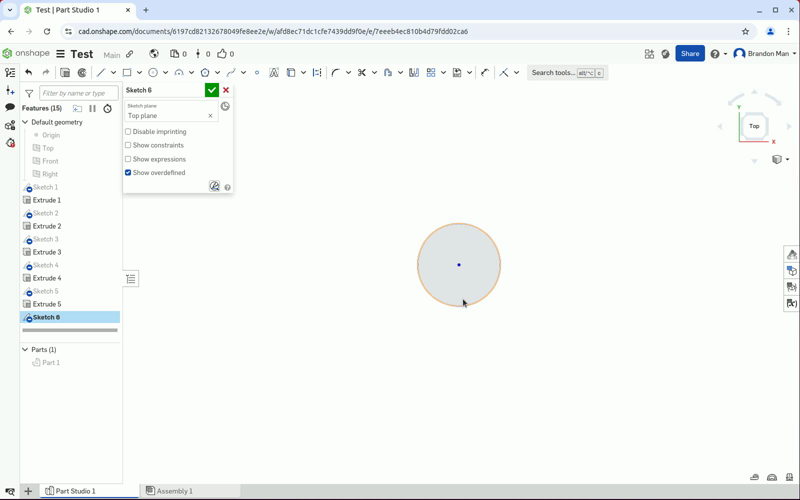
scroll(6)
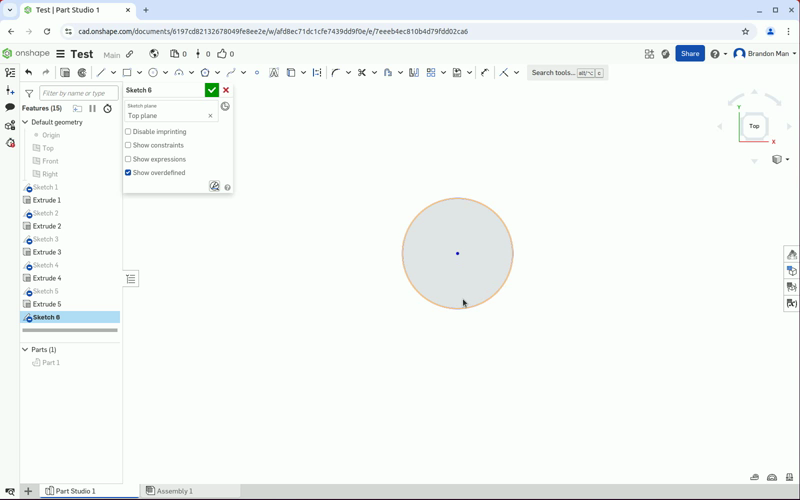
scroll(6)
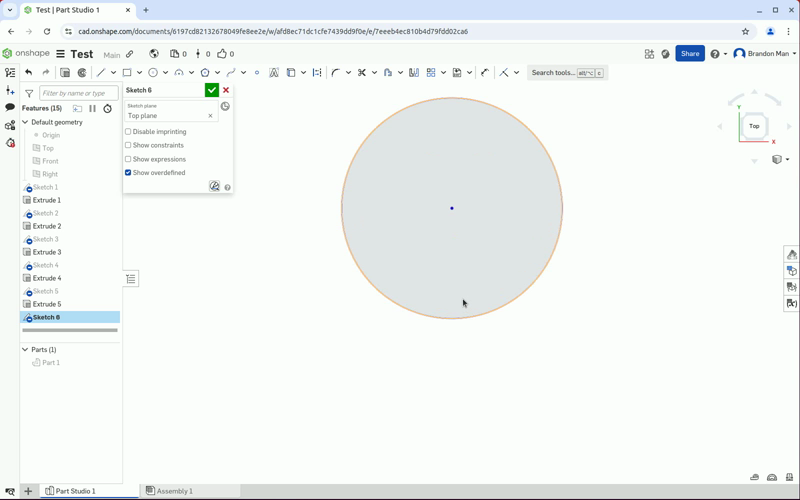
scroll(6)
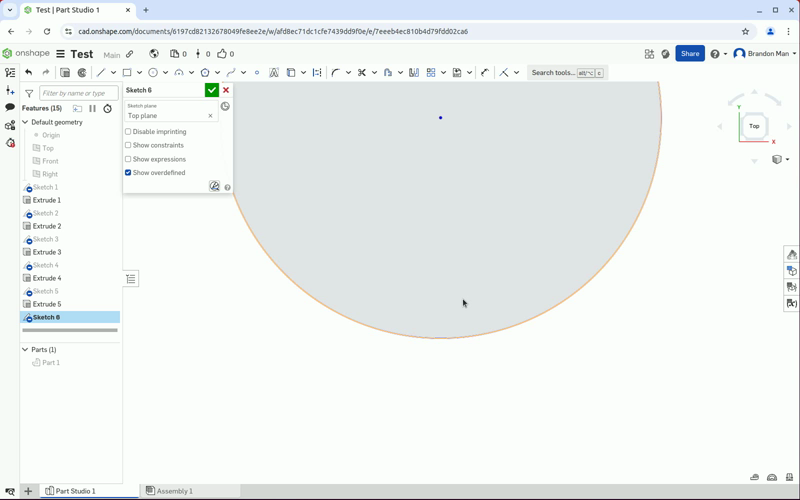
click(463, 298)
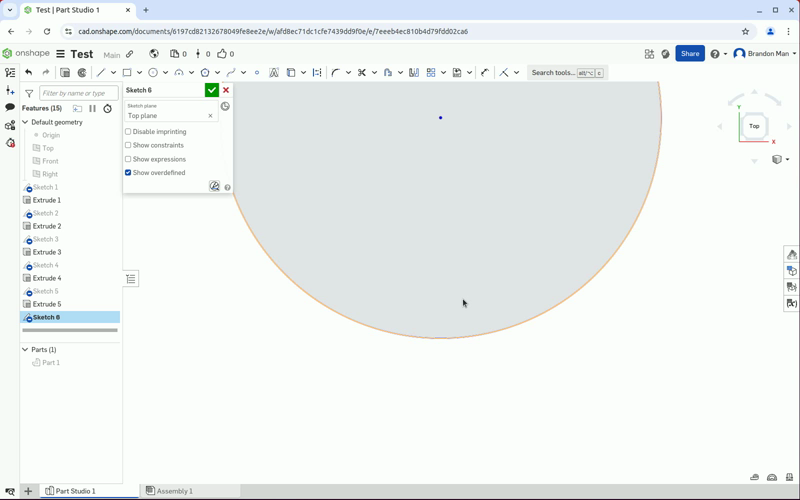
scroll(-6)
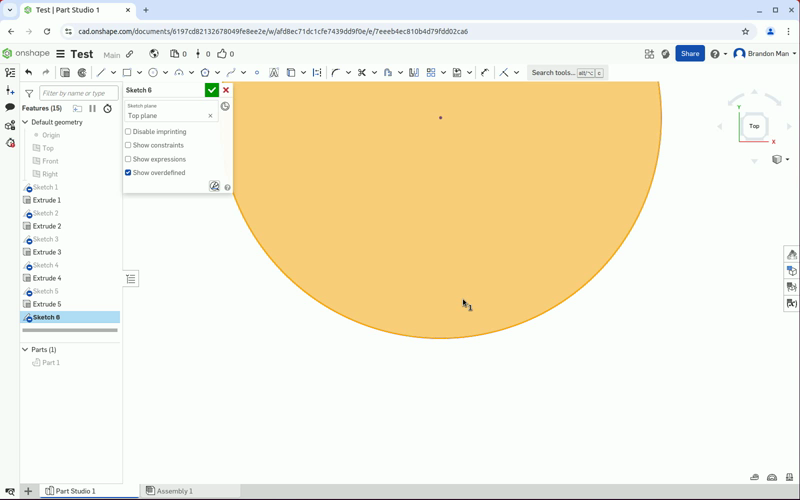
scroll(-6)
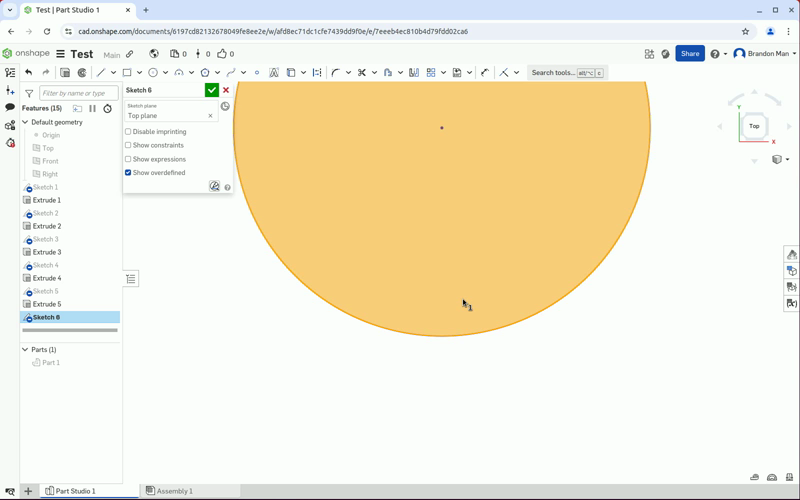
scroll(-6)
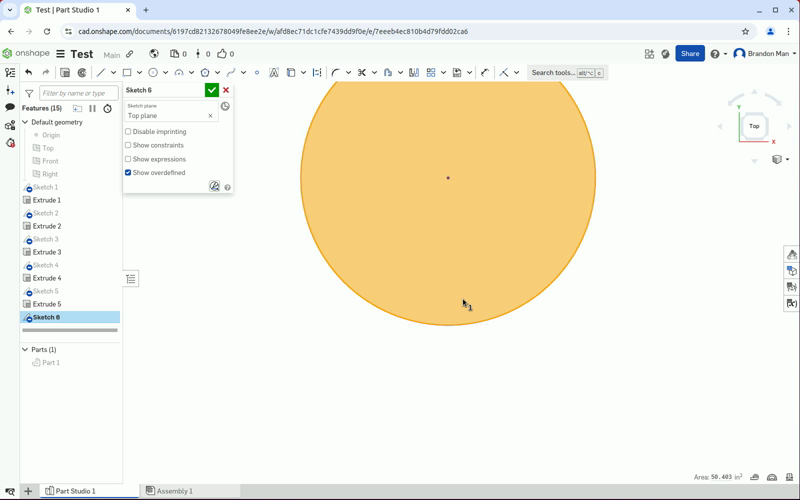
scroll(-6)
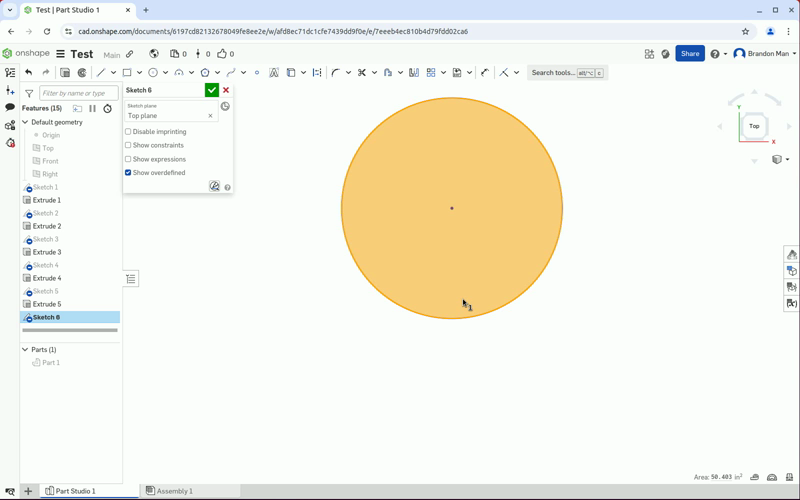
scroll(-6)
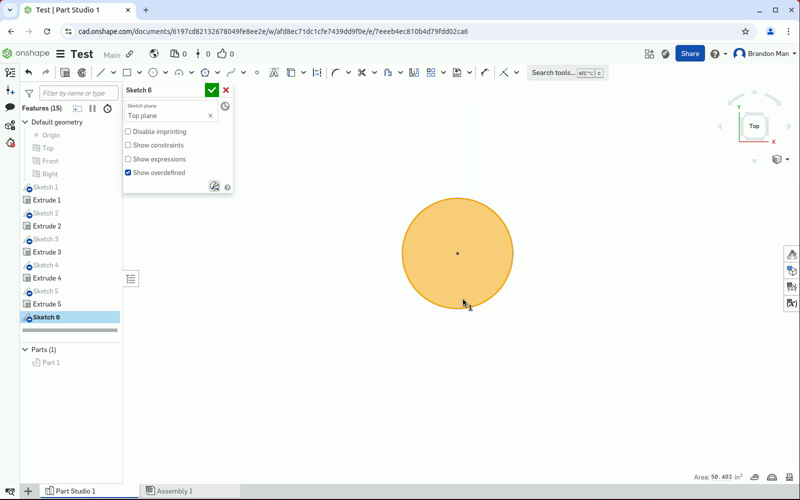
scroll(-6)
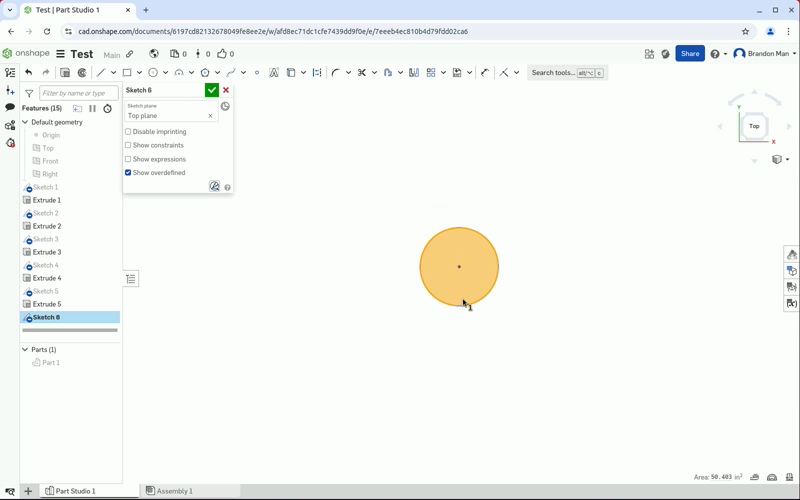
scroll(-6)
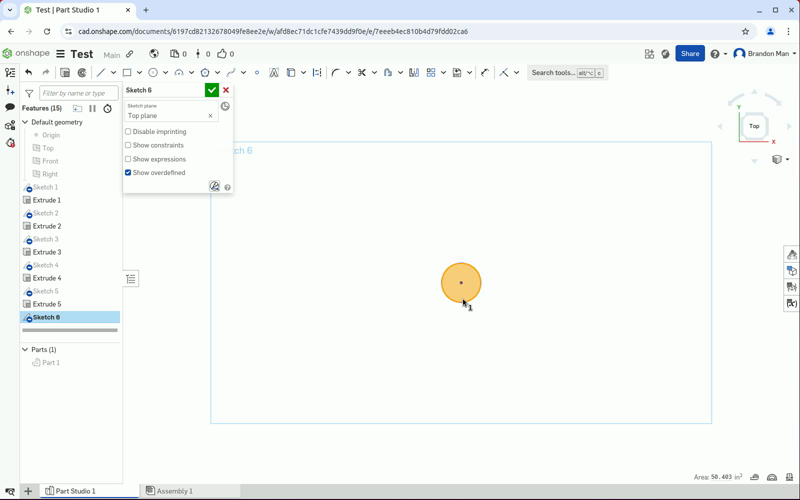
mouse_move(73, 352)
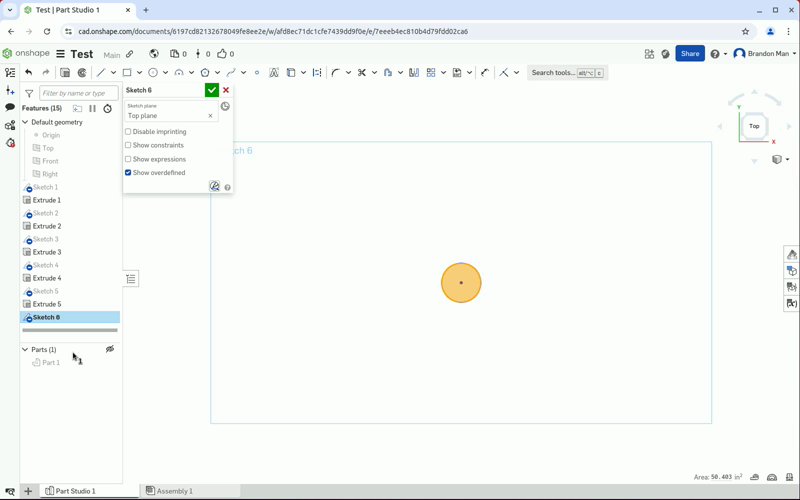
key(shift+y)
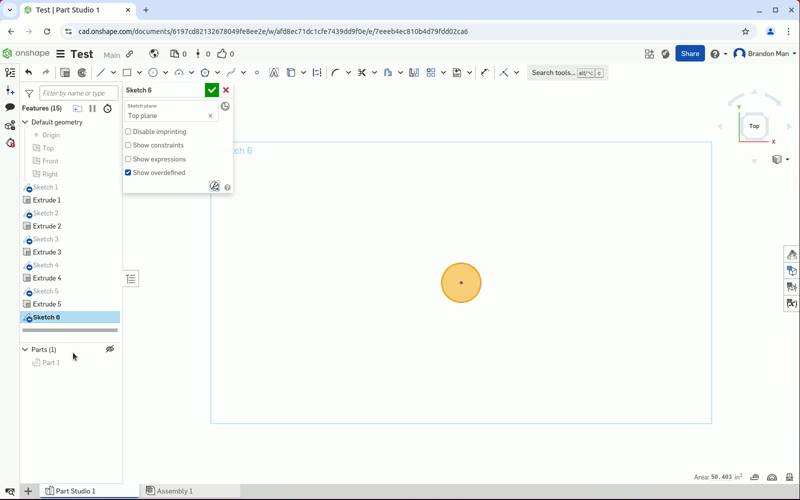
key(shift+e)
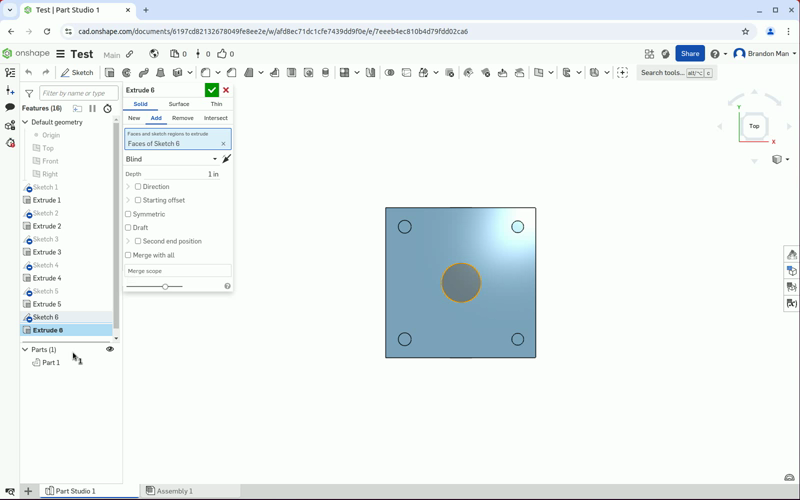
mouse_move(143, 106)
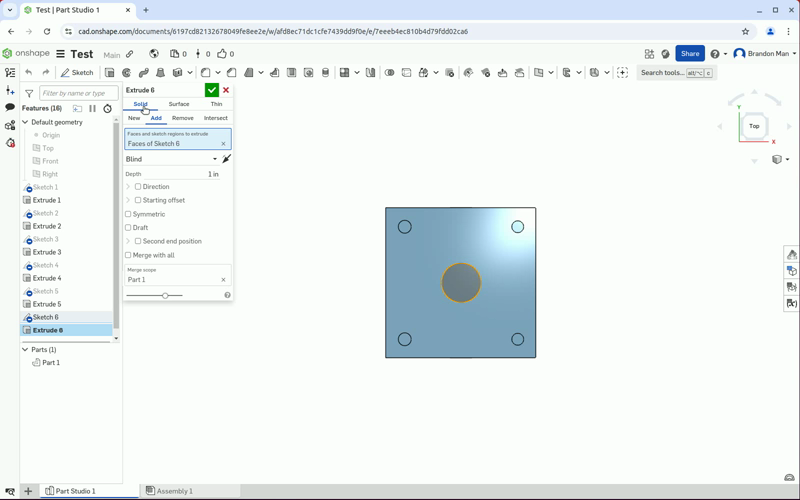
click(143, 106)
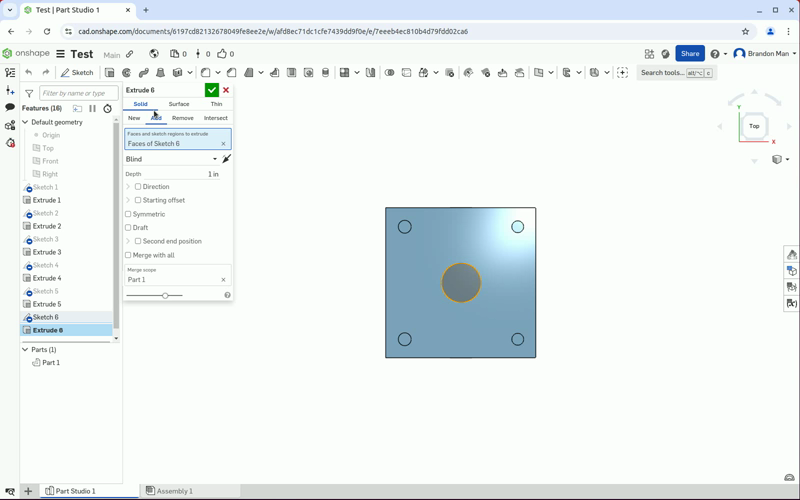
mouse_move(186, 120)
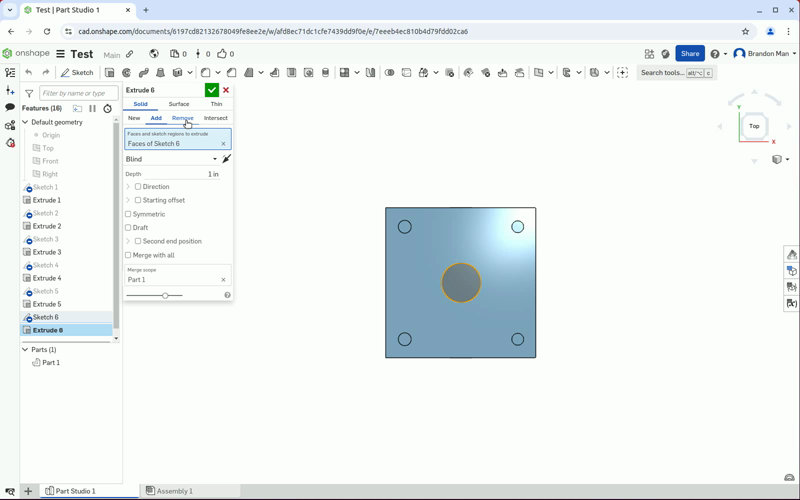
click(186, 120)
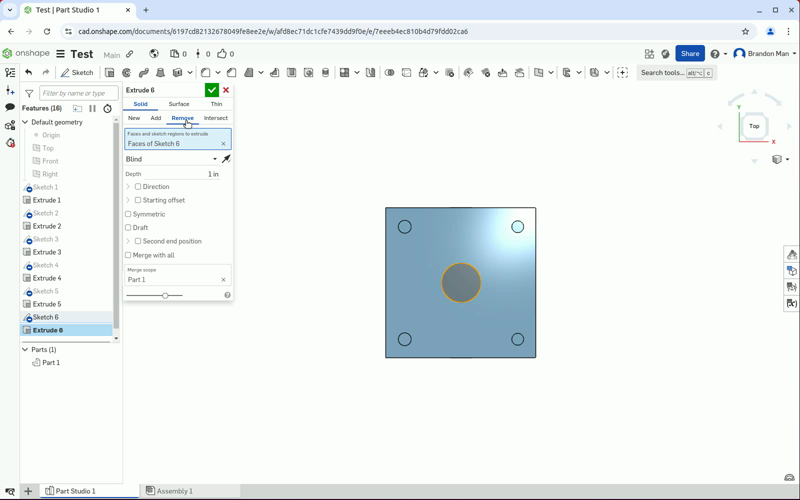
key(tab, 4)
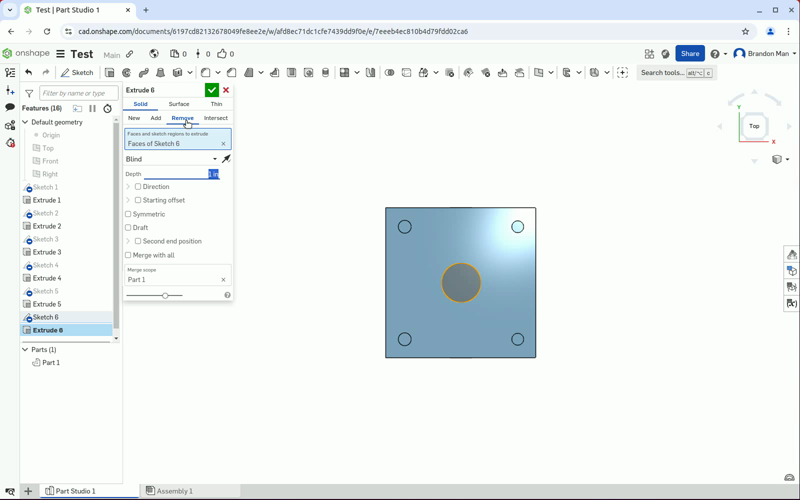
text(1.926)
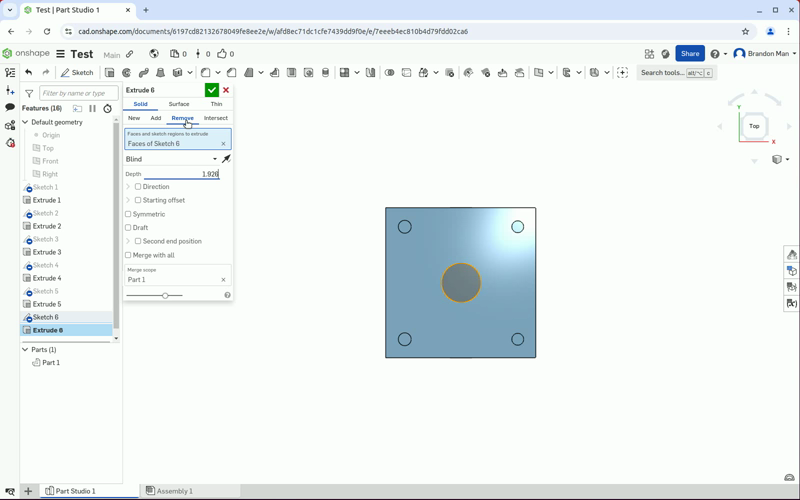
key(tab, 6)
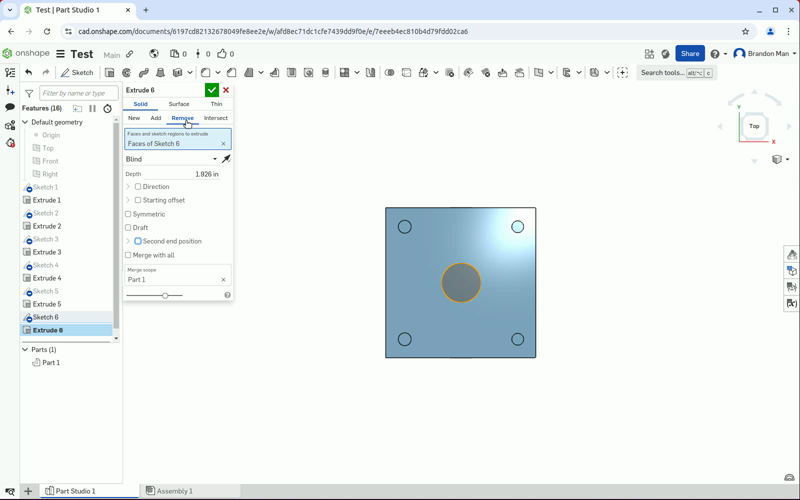
key(space)
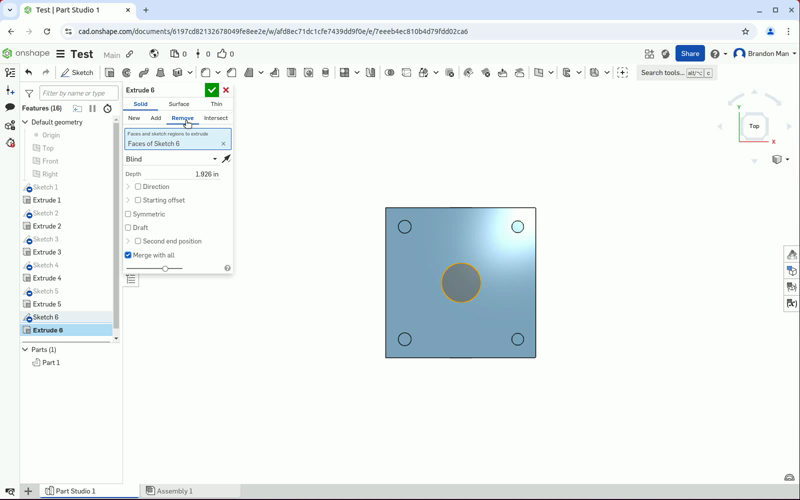
key(enter)
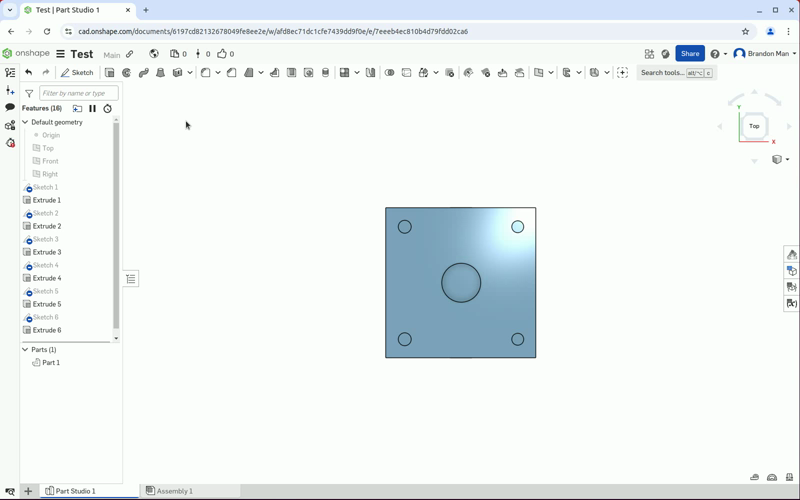
key(shift+h)
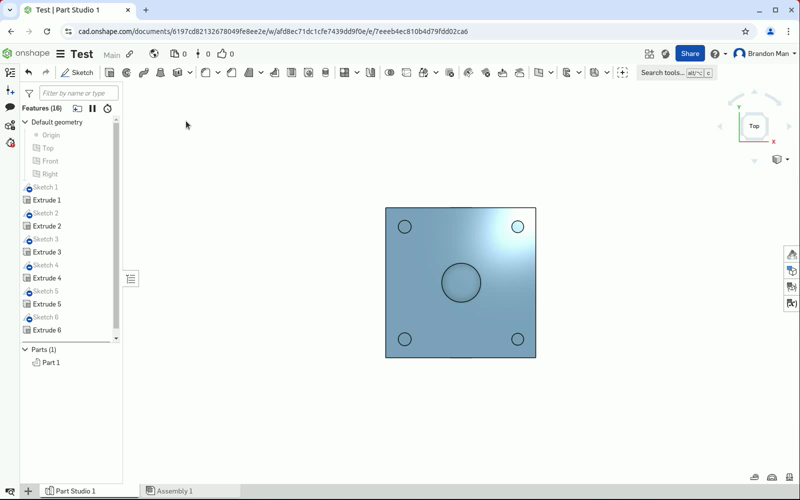
key(shift+h)
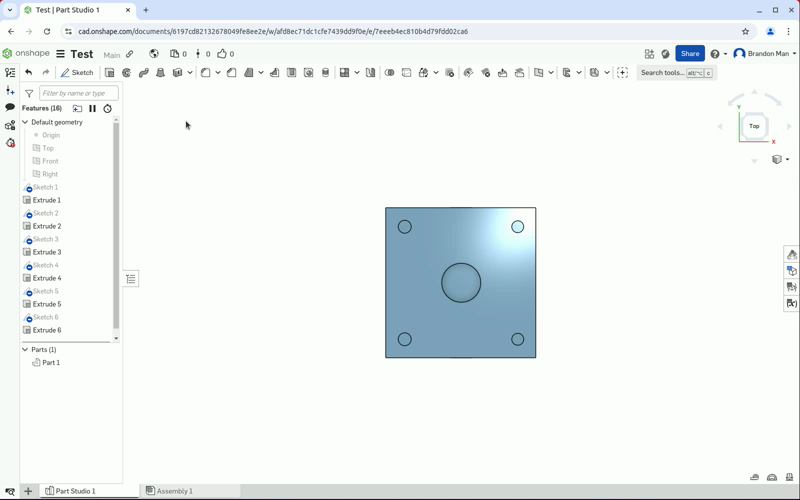
key(shift+7)
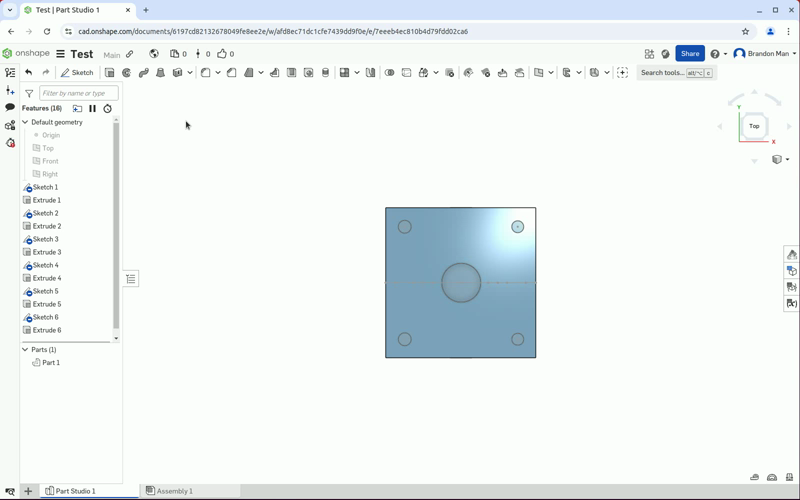
key(up, 3)
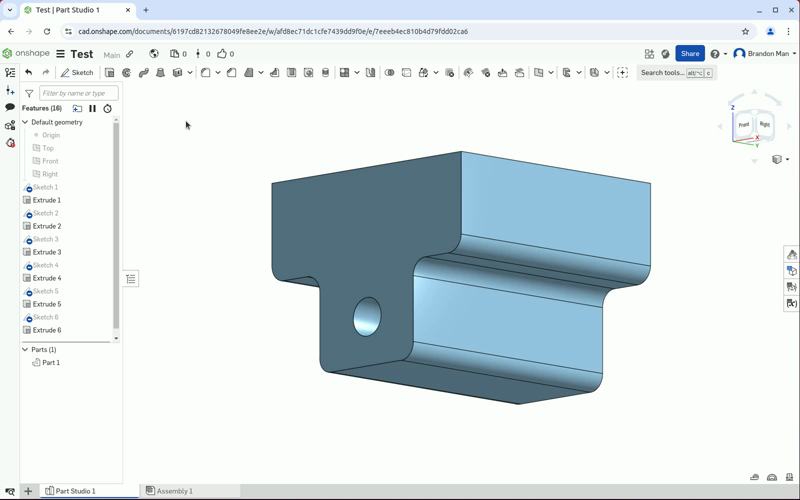
key(left, 3)
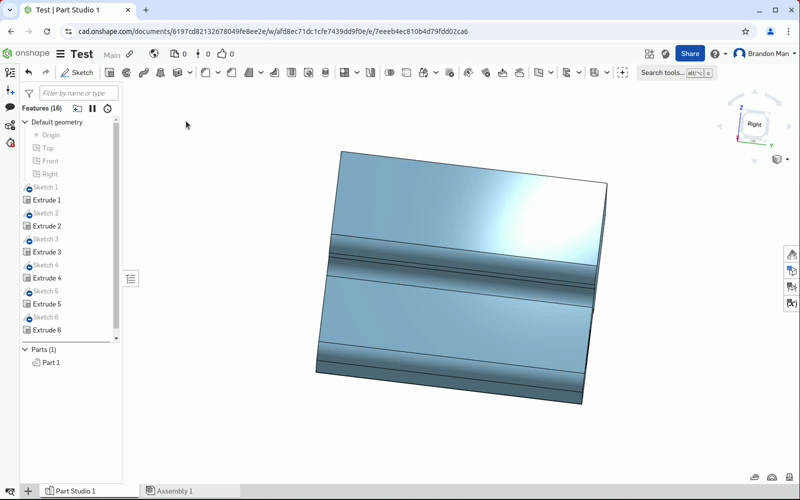
key(right, 3)
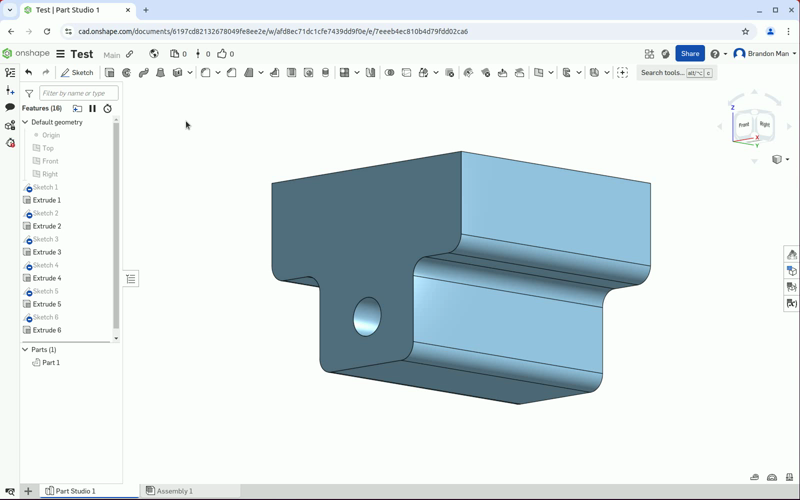
key(down, 3)
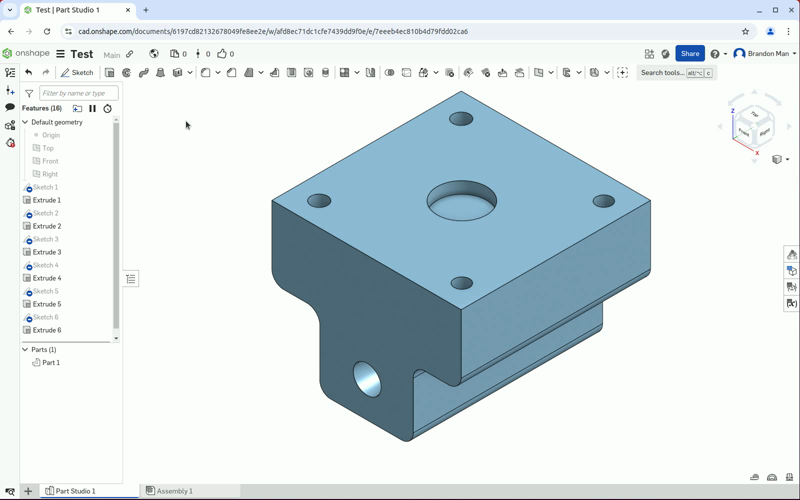
mouse_move(69, 189)
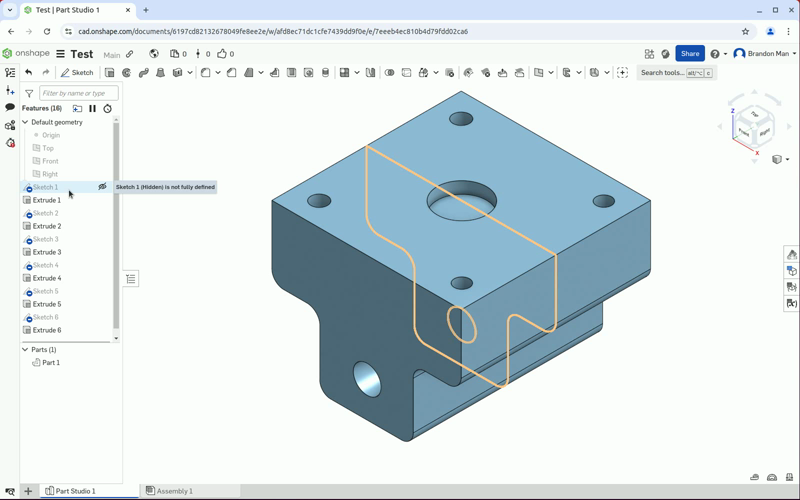
click(69, 189)